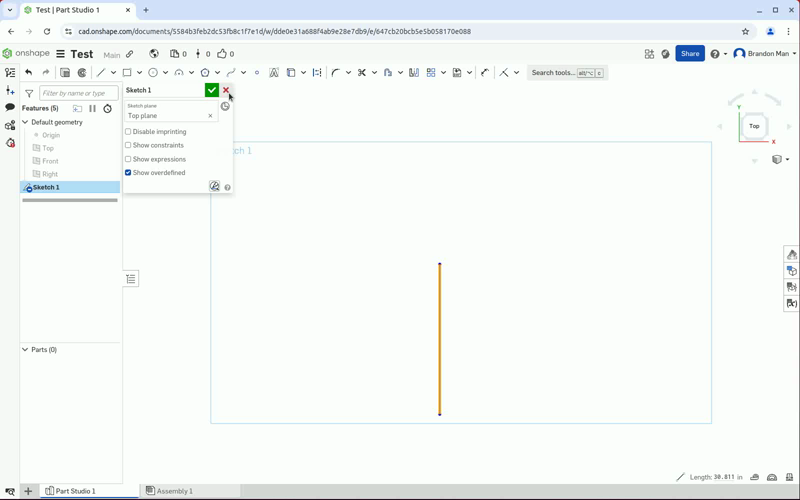
key(shift+h)
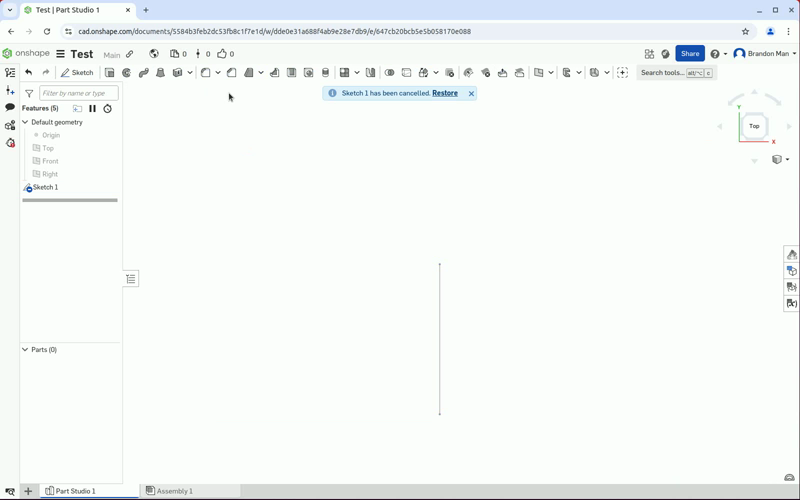
key(shift+s)
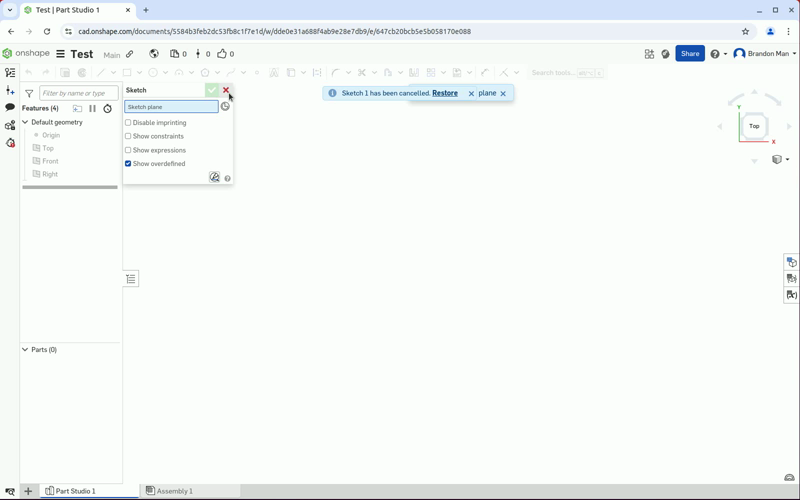
mouse_move(73, 150)
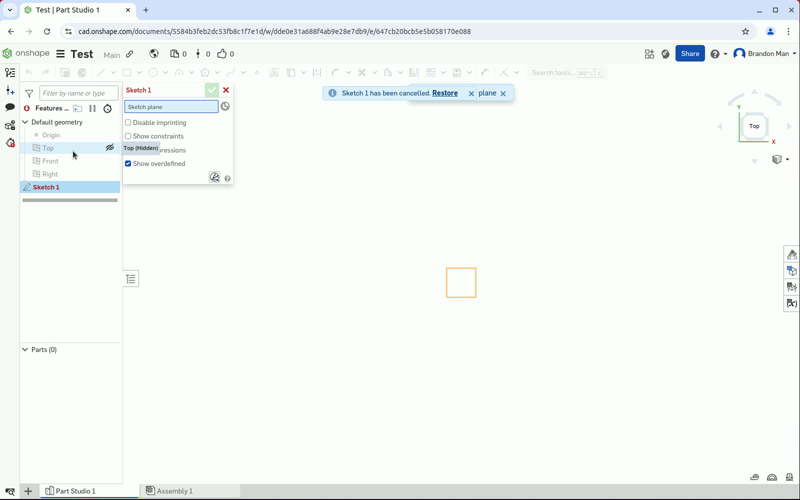
click(73, 150)
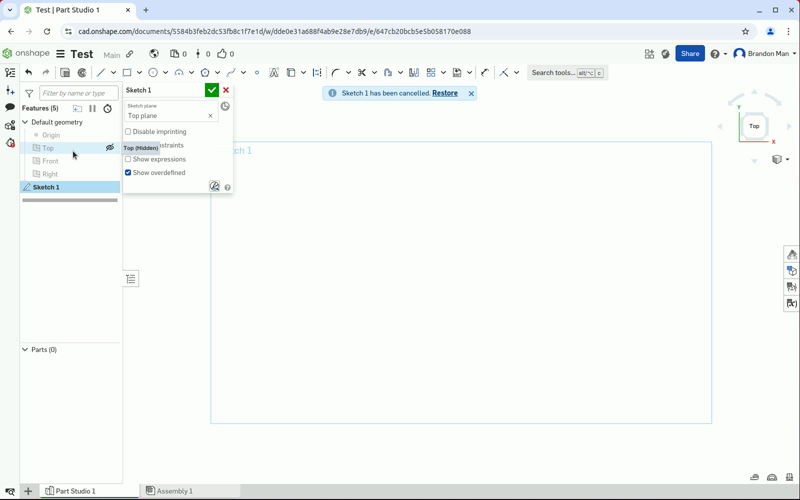
mouse_move(73, 352)
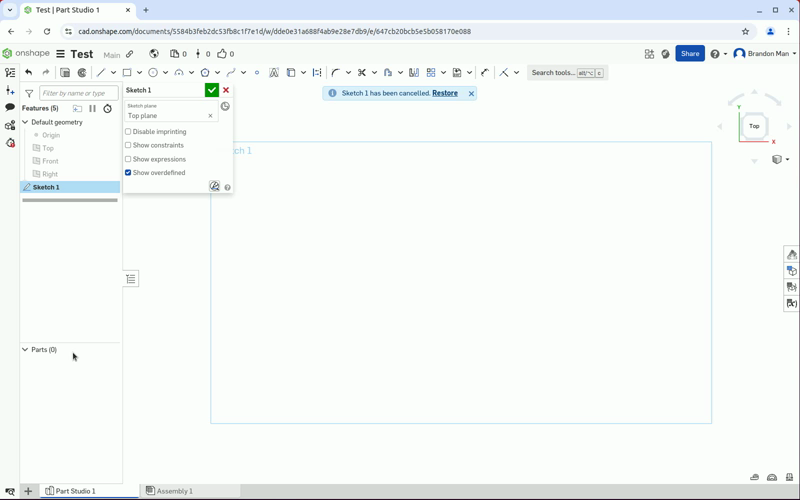
key(y)
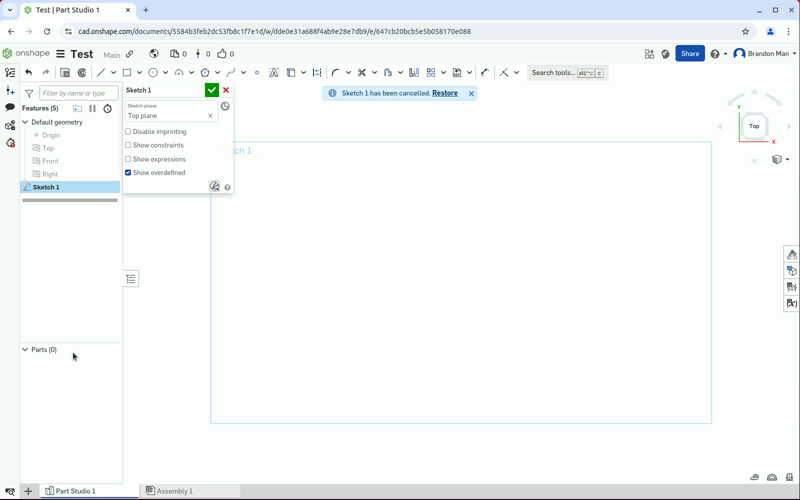
key(l)
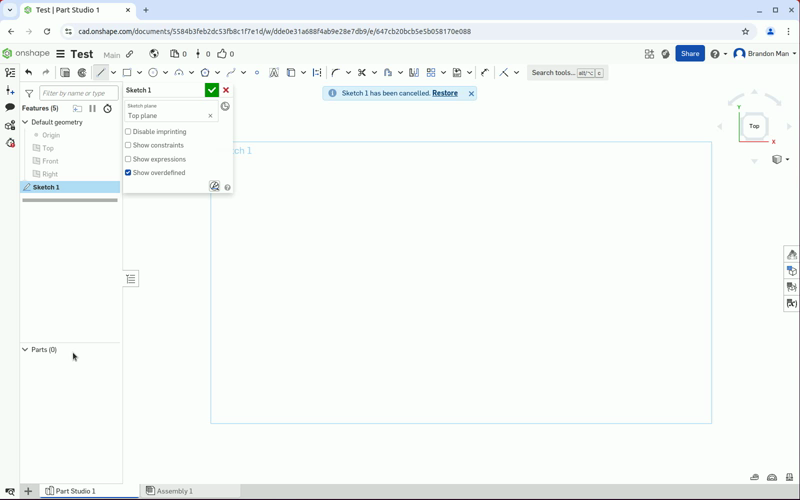
key_down(shift)
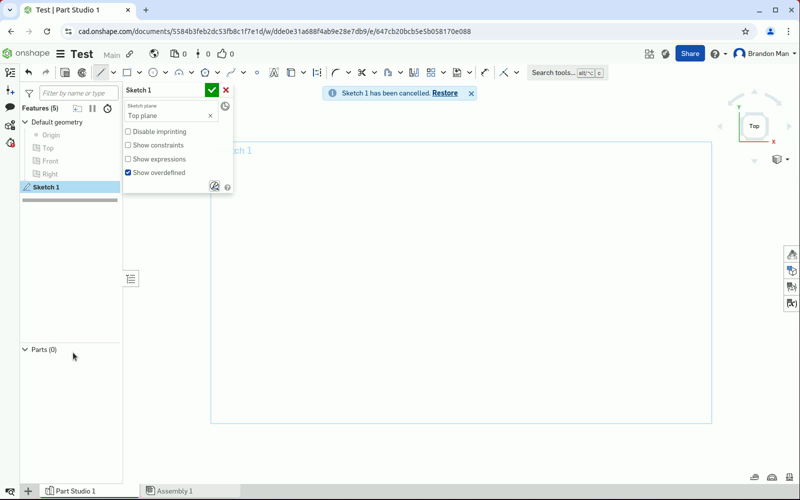
mouse_move(424, 339)
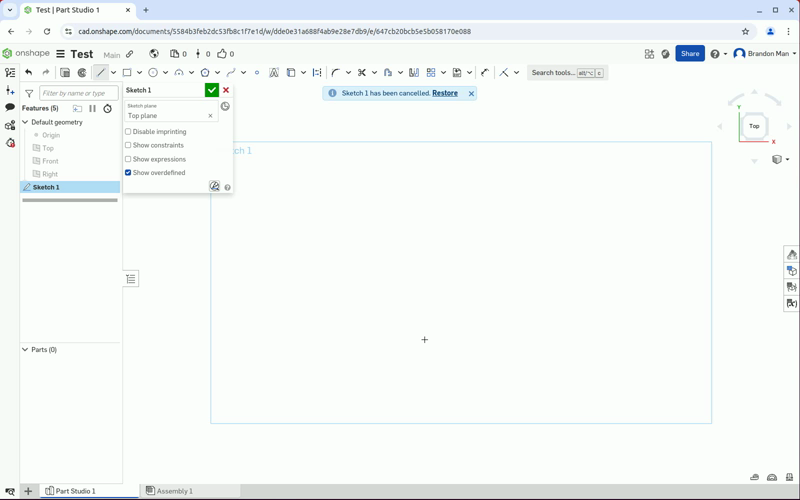
click(424, 339)
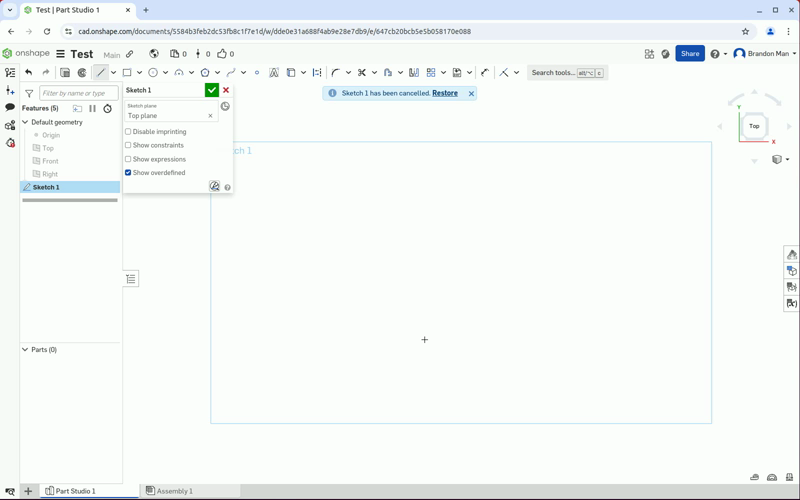
key_up(shift)
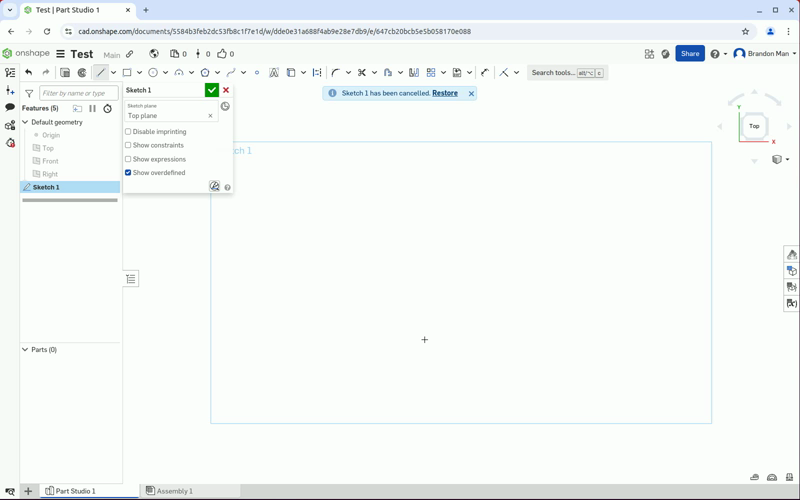
key_down(shift)
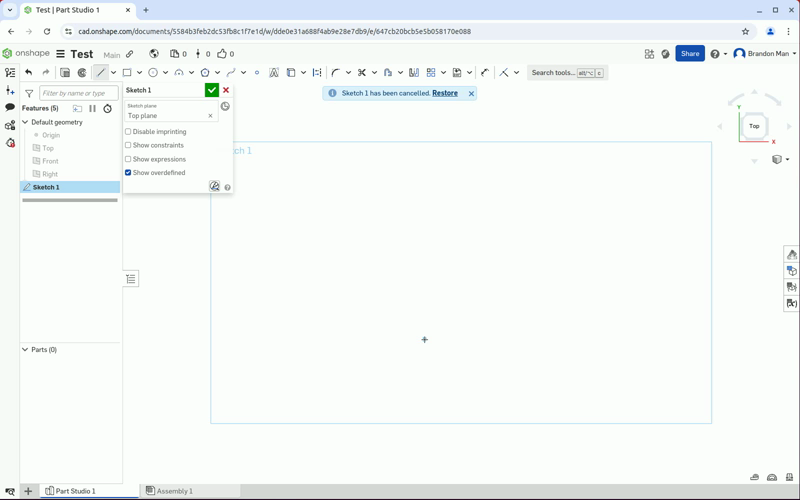
mouse_move(498, 339)
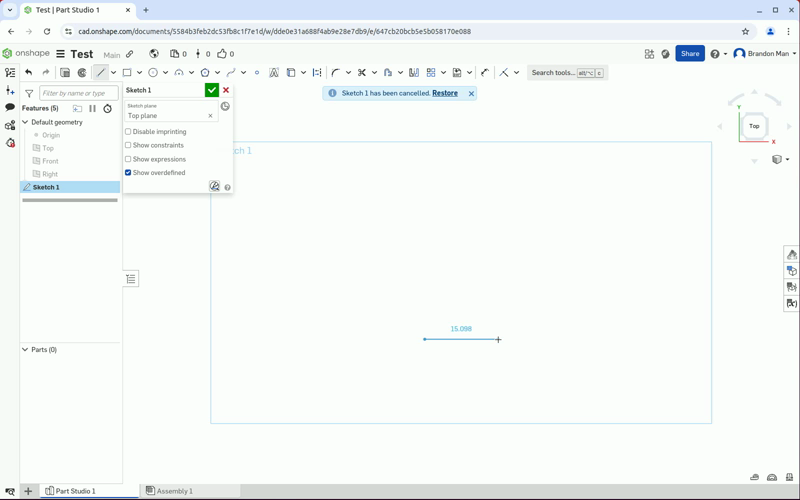
click(498, 339)
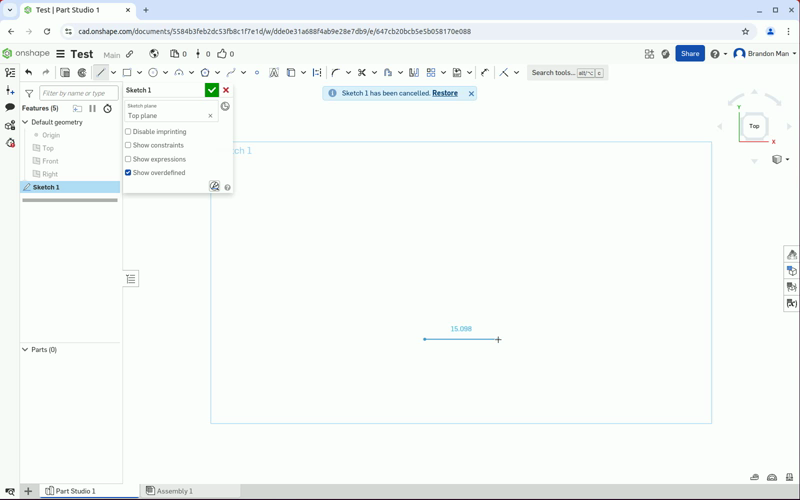
key_up(shift)
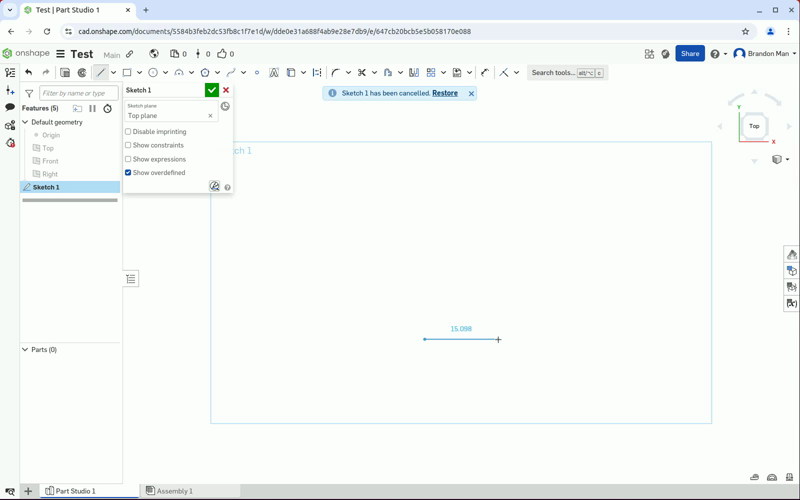
key_down(shift)
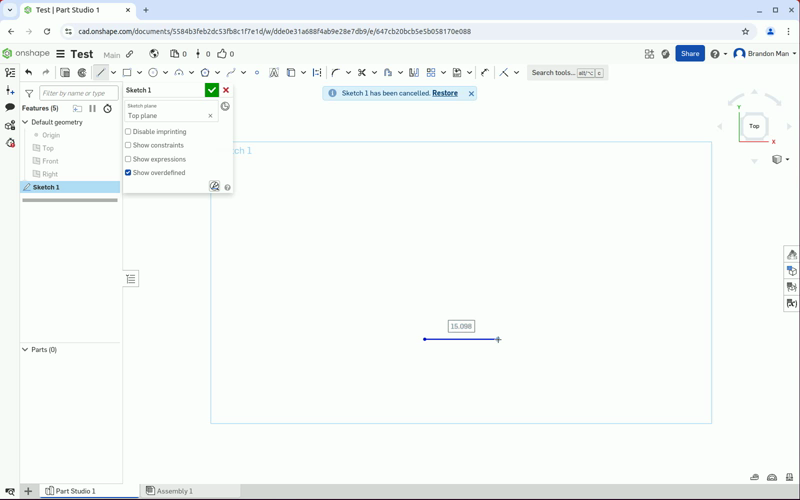
mouse_move(528, 339)
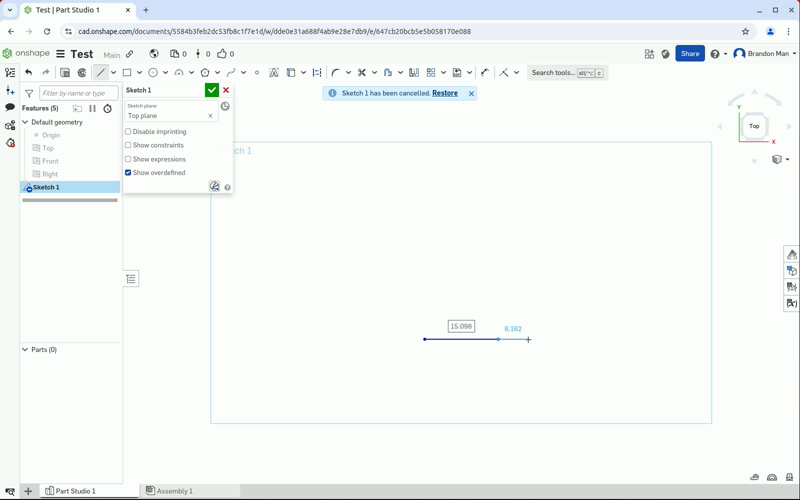
mouse_move(498, 280)
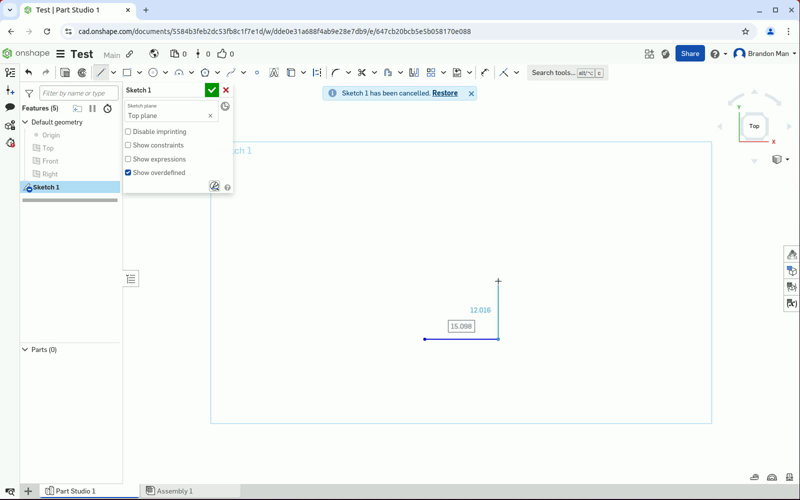
click(498, 280)
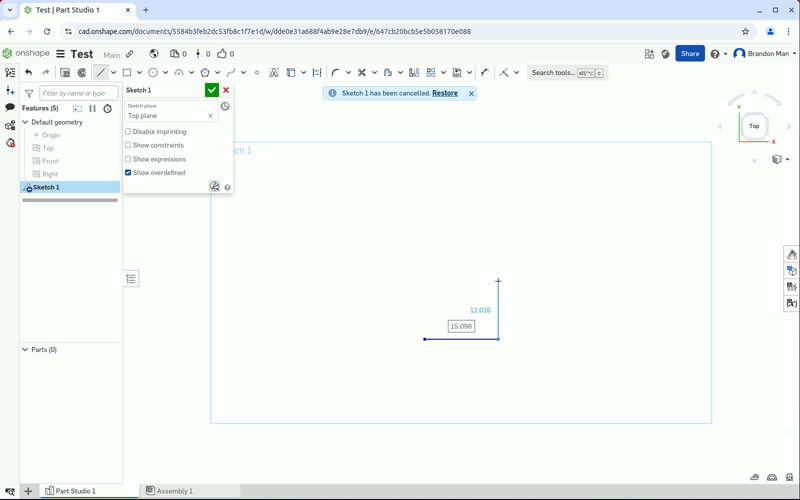
key_up(shift)
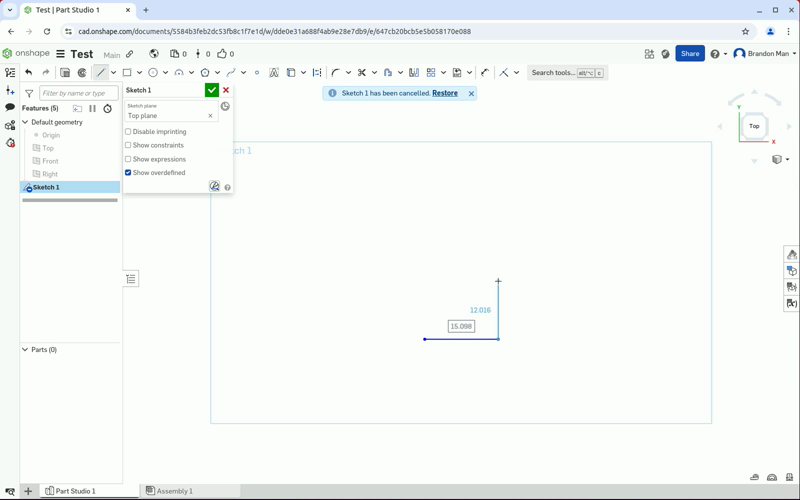
key_down(shift)
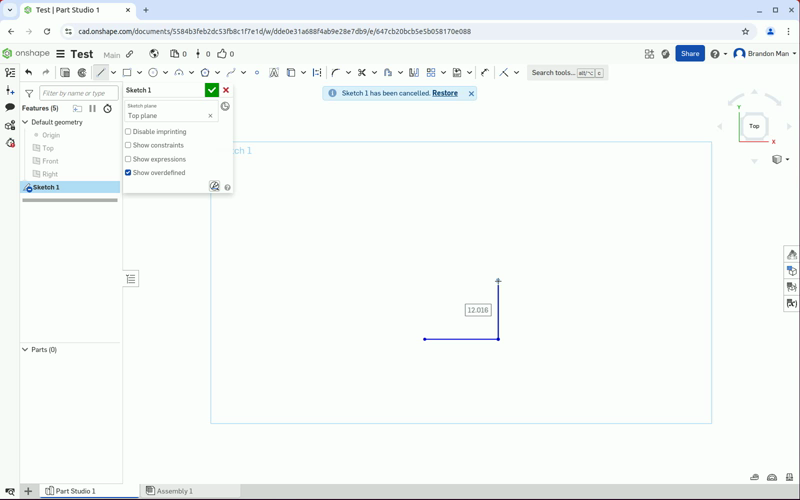
mouse_move(528, 280)
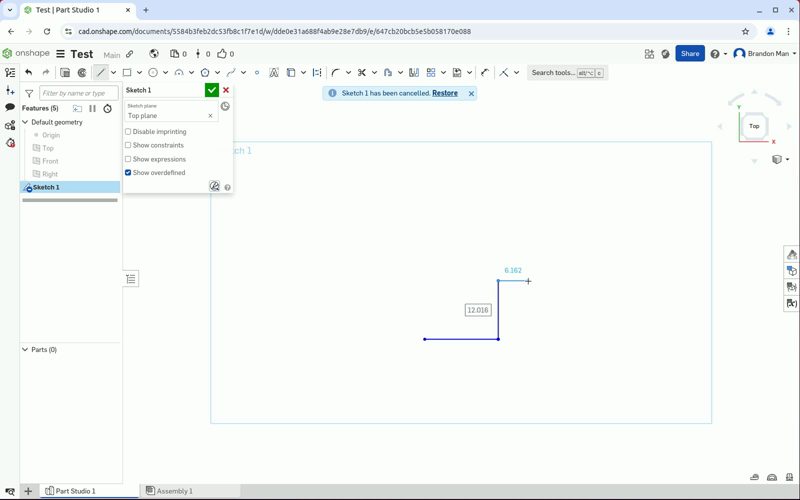
mouse_move(491, 280)
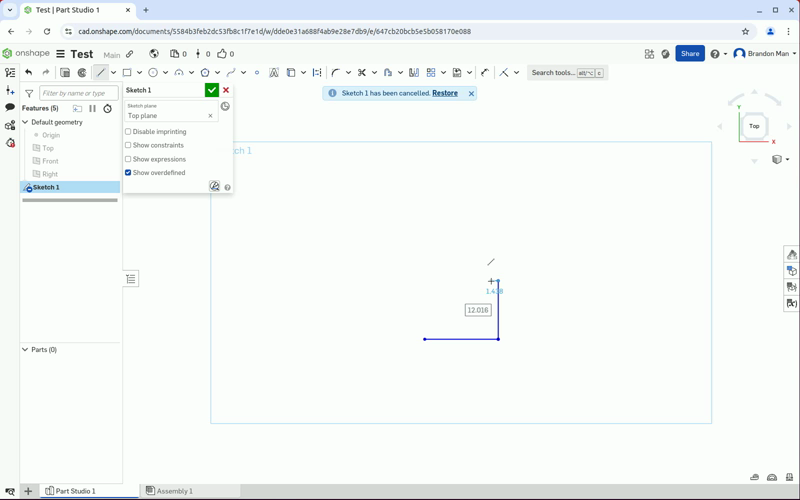
scroll(6)
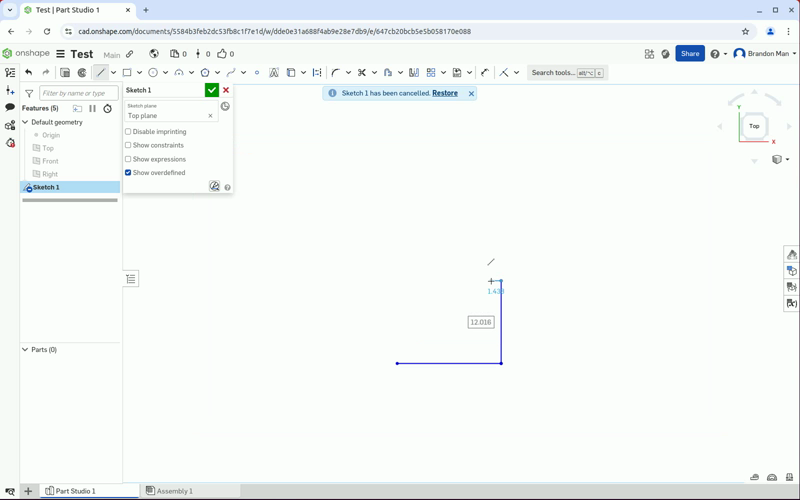
scroll(6)
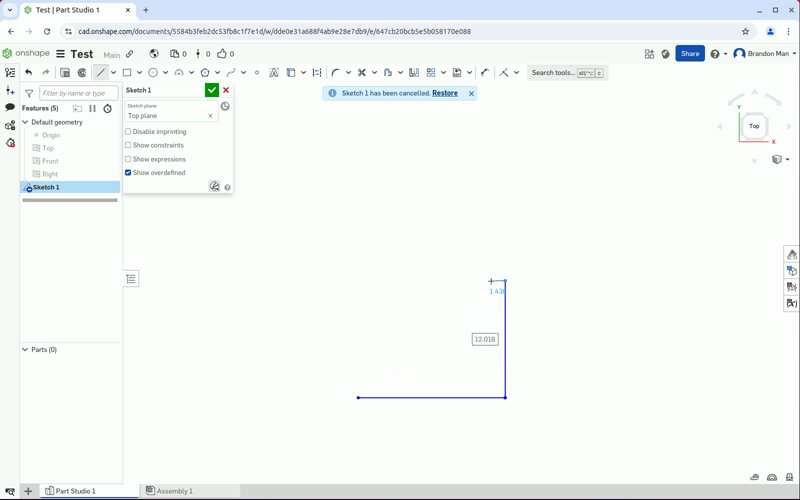
scroll(6)
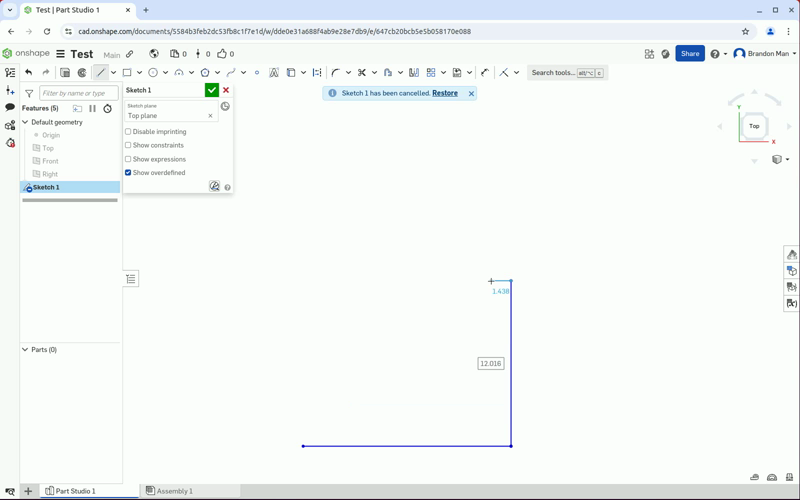
scroll(6)
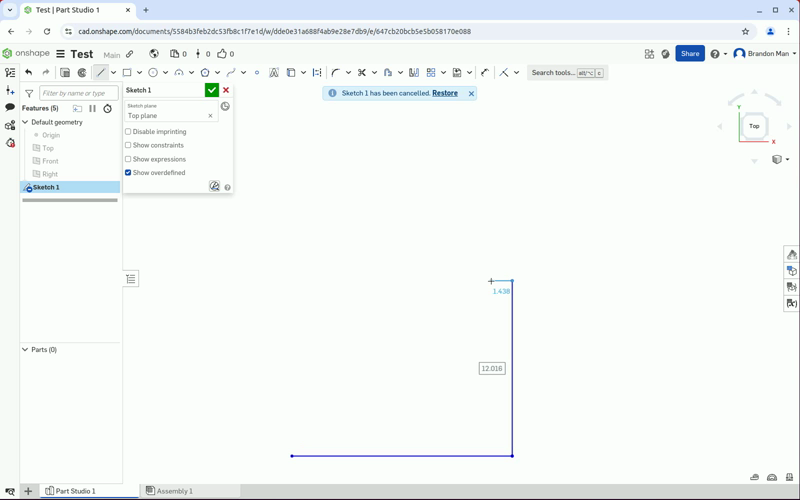
scroll(6)
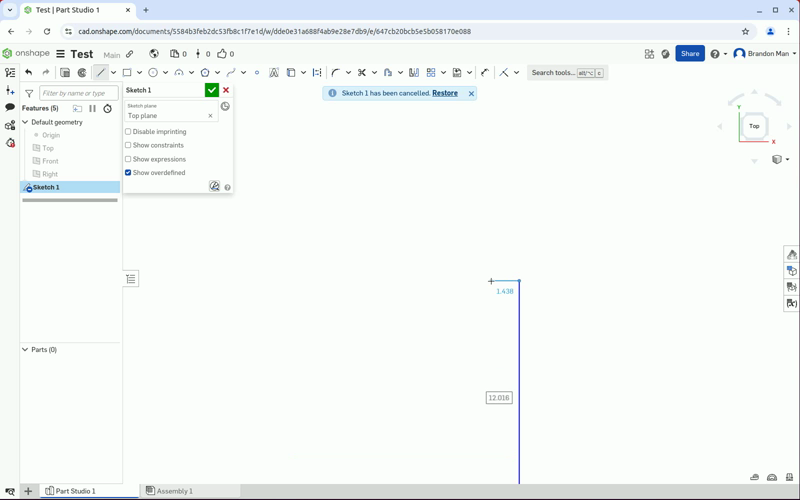
scroll(6)
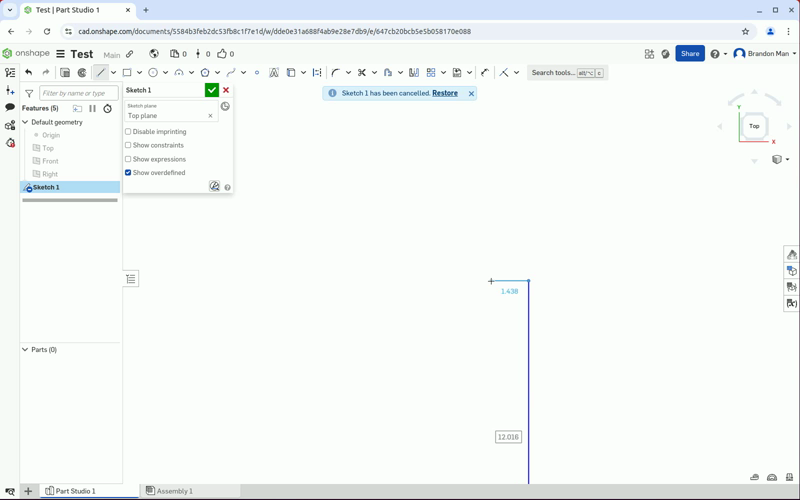
scroll(6)
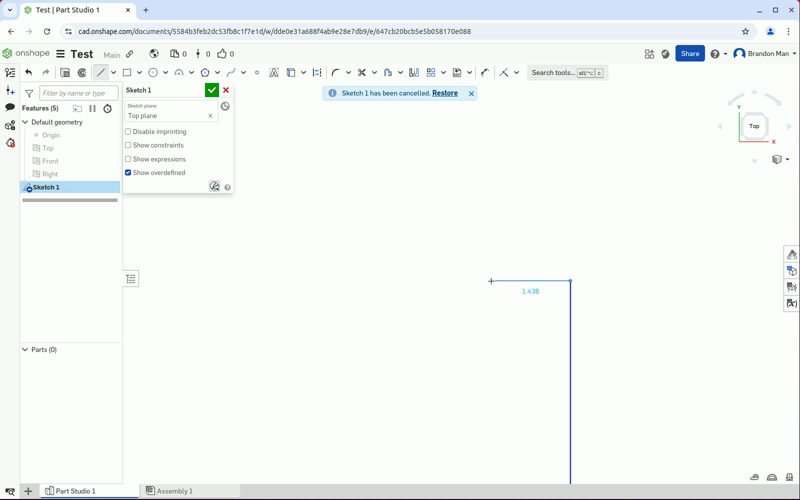
click(491, 280)
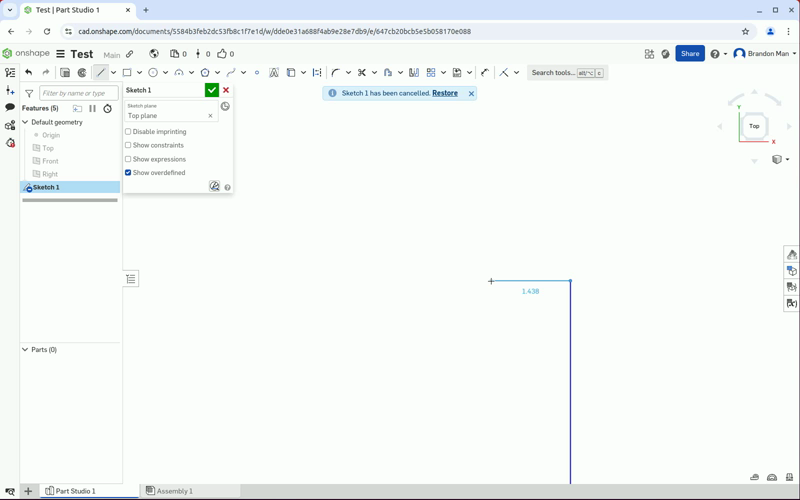
scroll(-6)
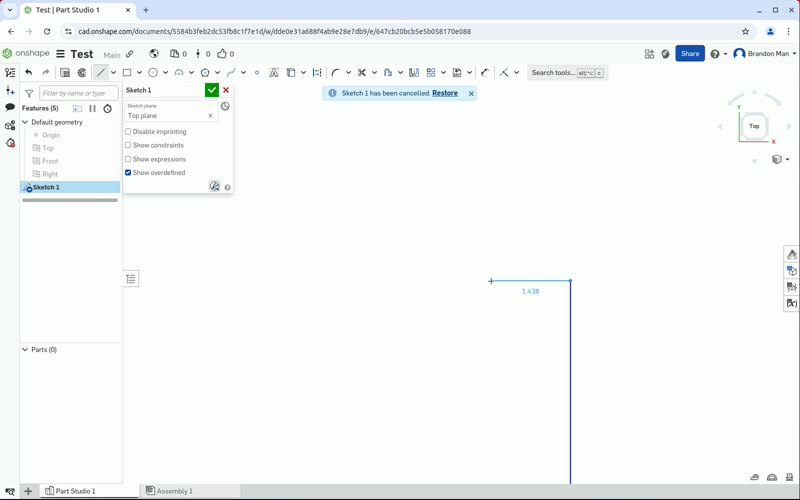
scroll(-6)
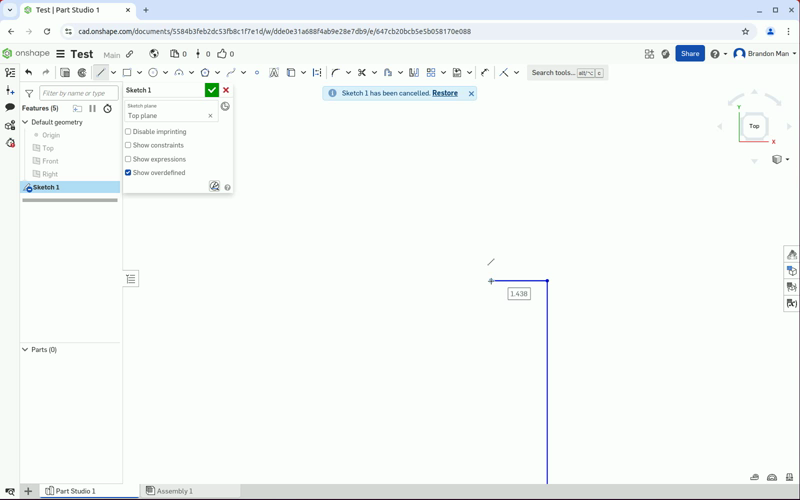
scroll(-6)
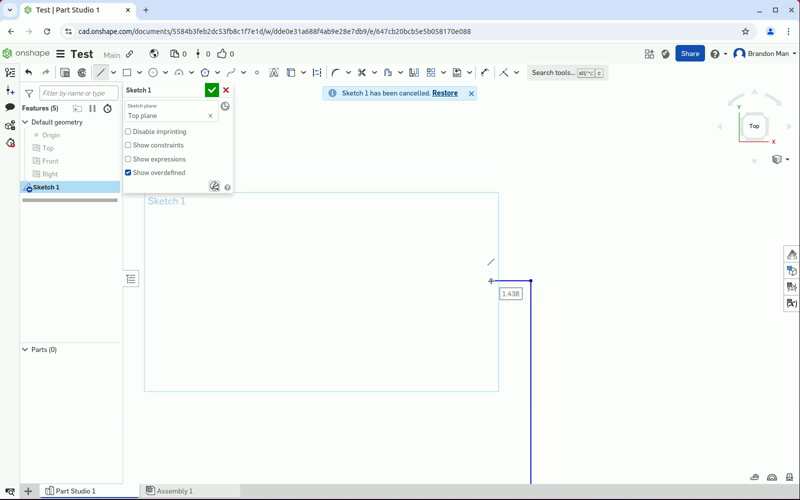
scroll(-6)
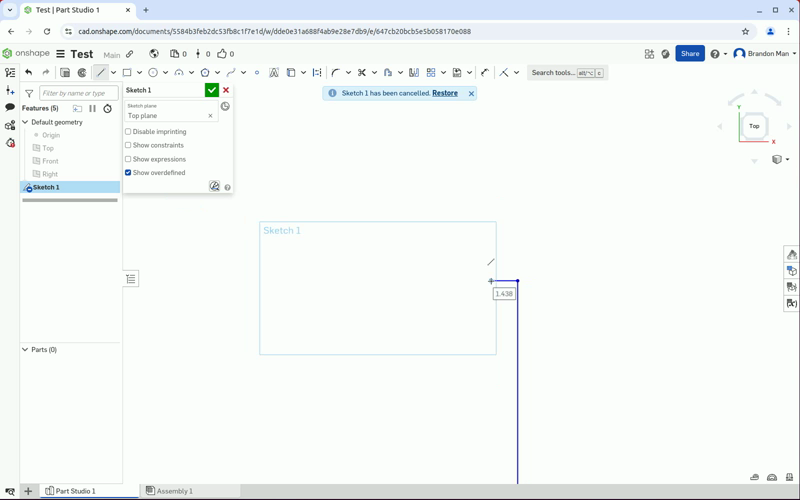
scroll(-6)
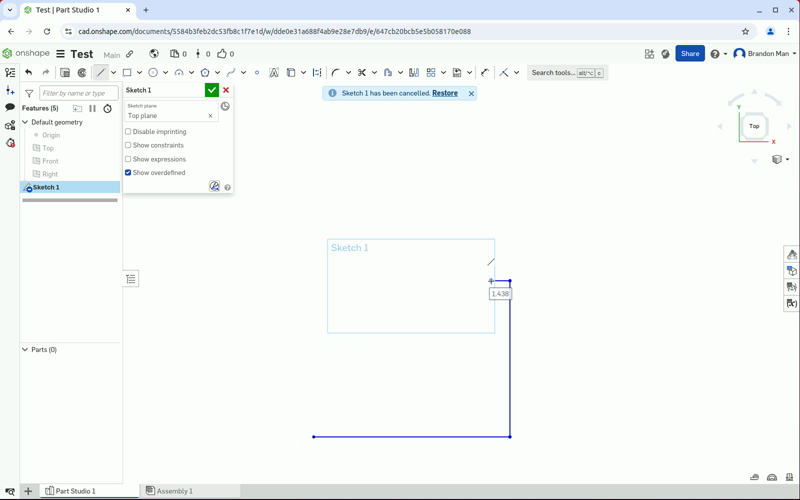
scroll(-6)
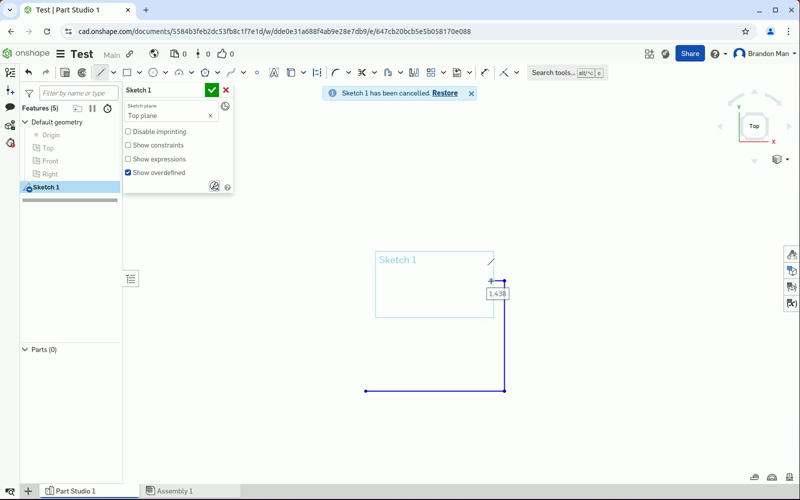
scroll(-6)
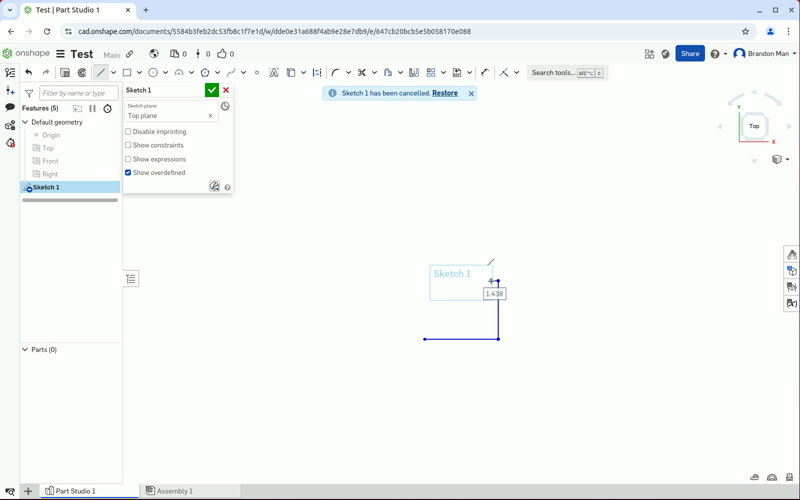
key_up(shift)
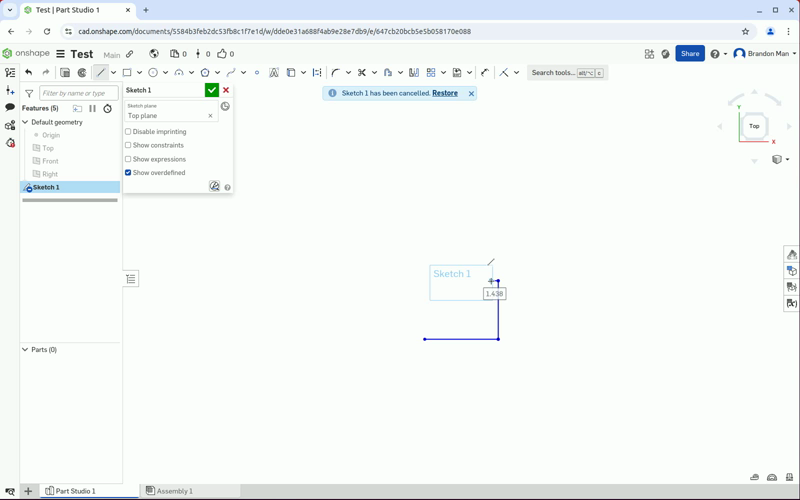
key_down(shift)
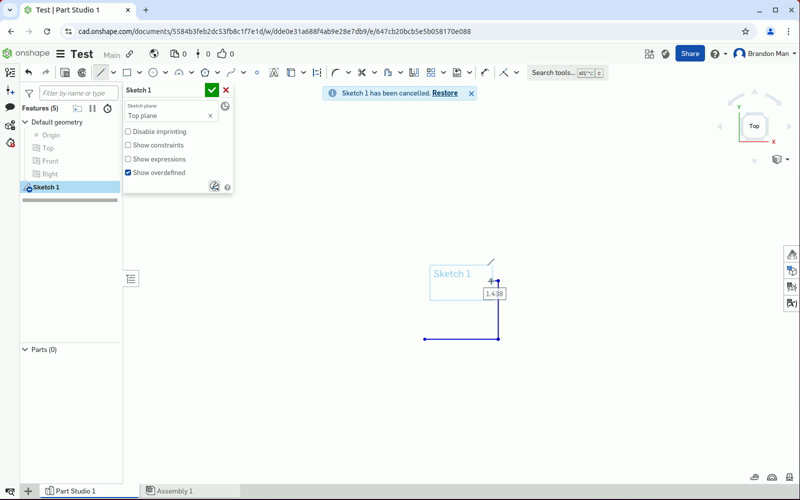
mouse_move(521, 280)
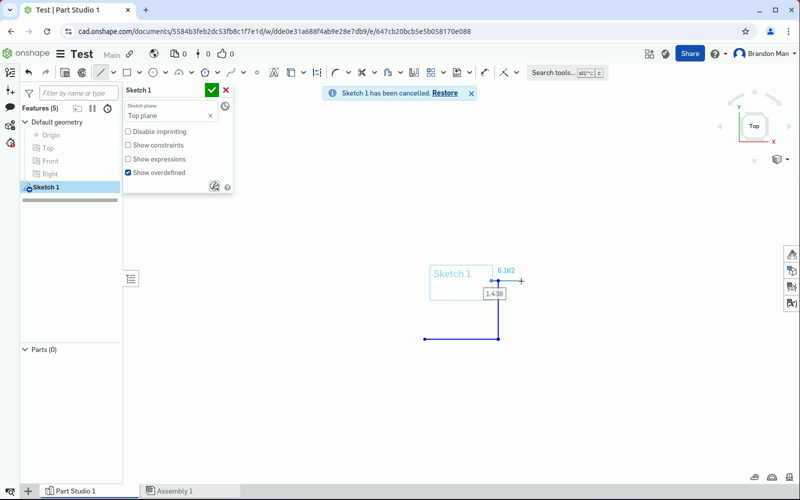
mouse_move(491, 333)
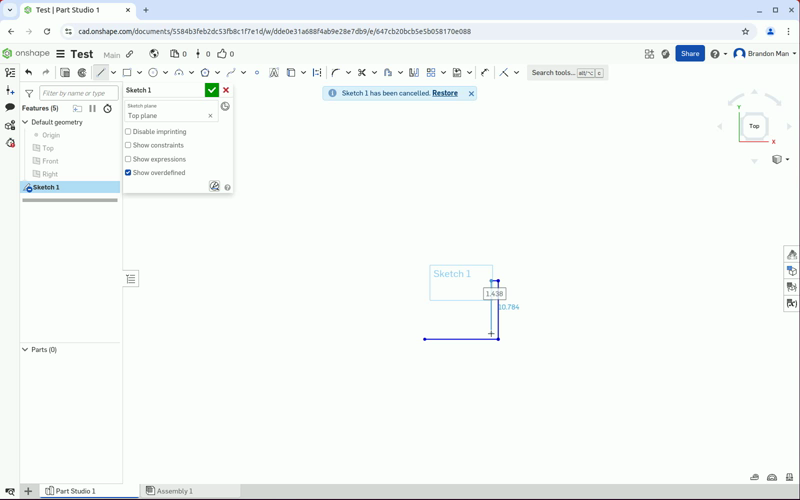
click(491, 333)
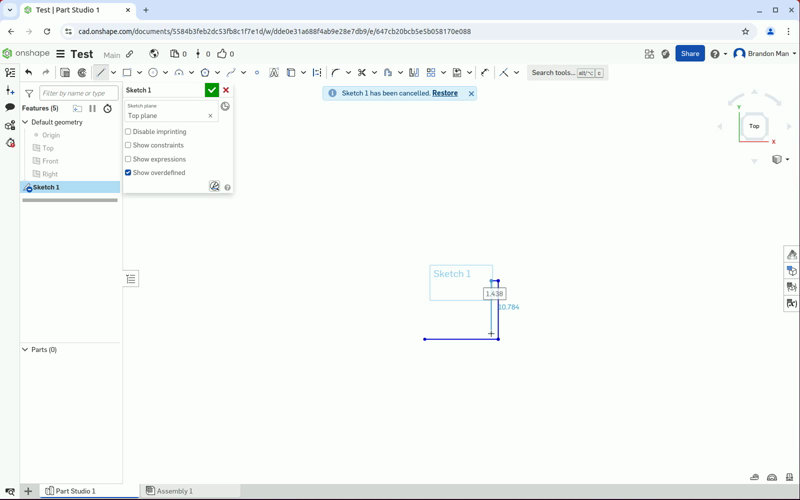
key_up(shift)
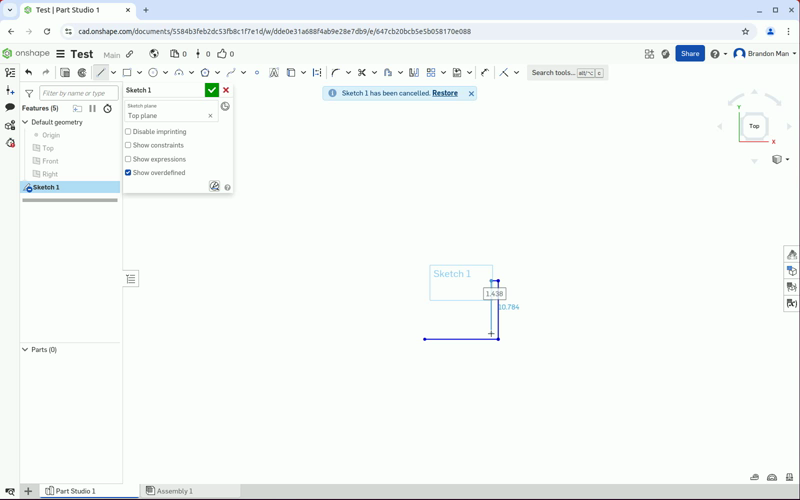
key_down(shift)
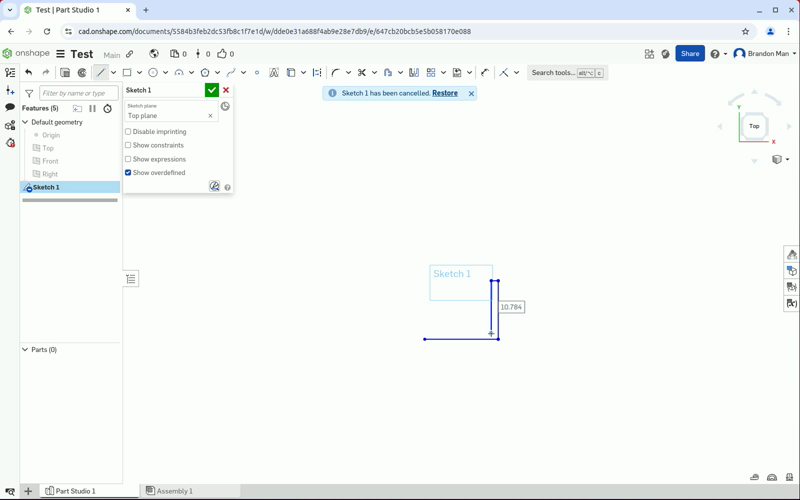
mouse_move(430, 333)
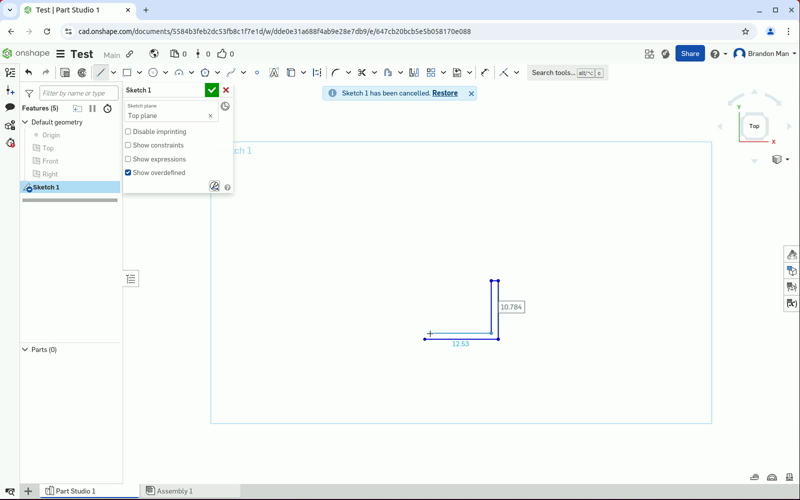
click(430, 333)
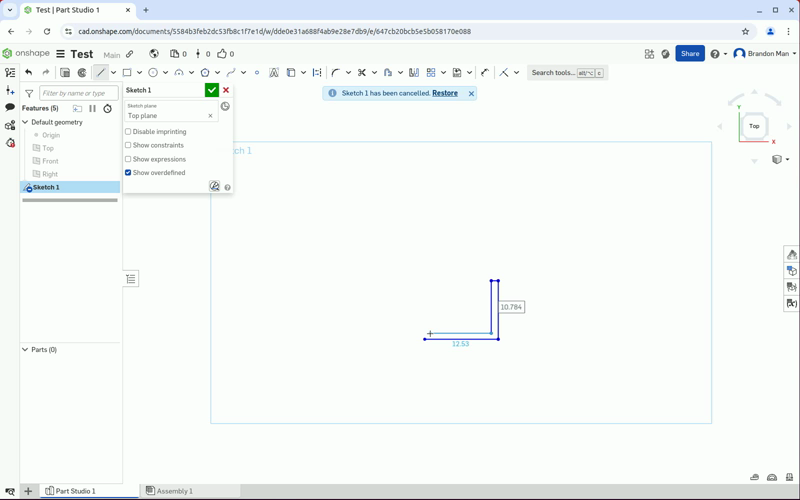
key_up(shift)
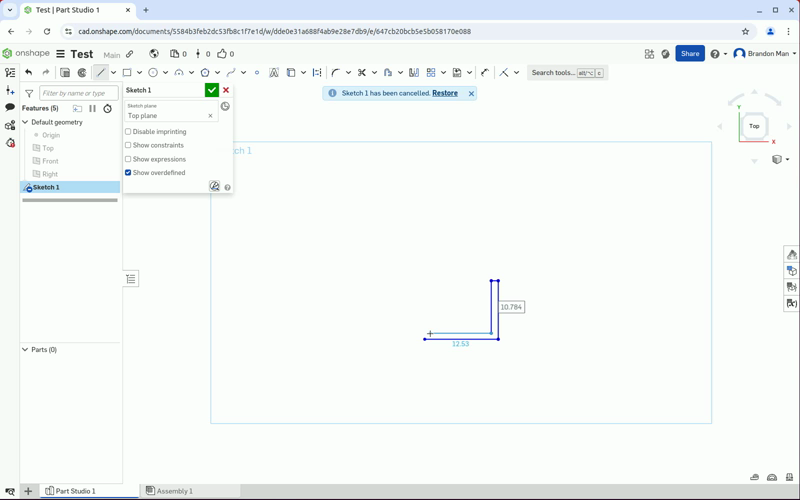
key_down(shift)
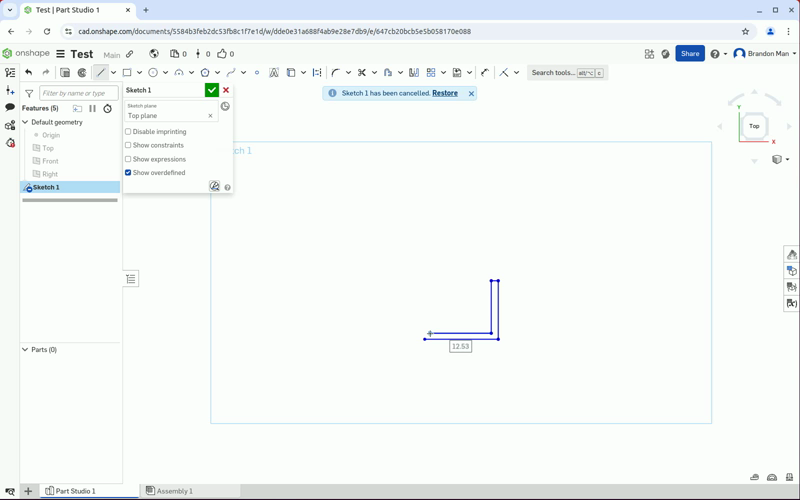
mouse_move(430, 233)
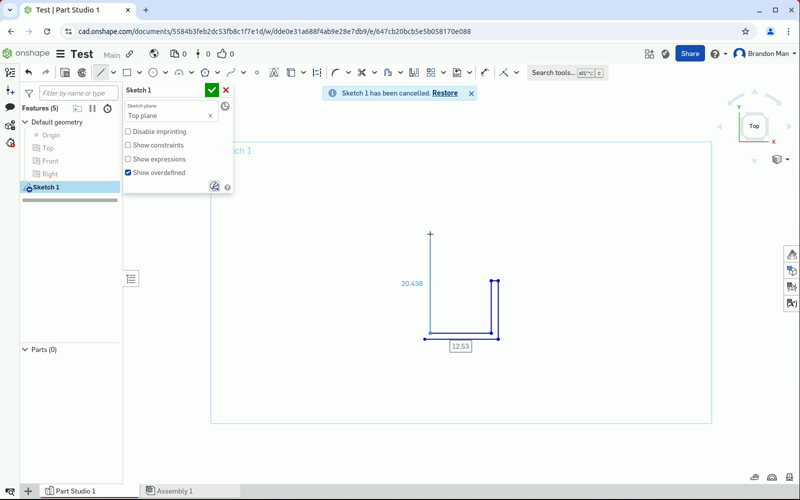
click(430, 233)
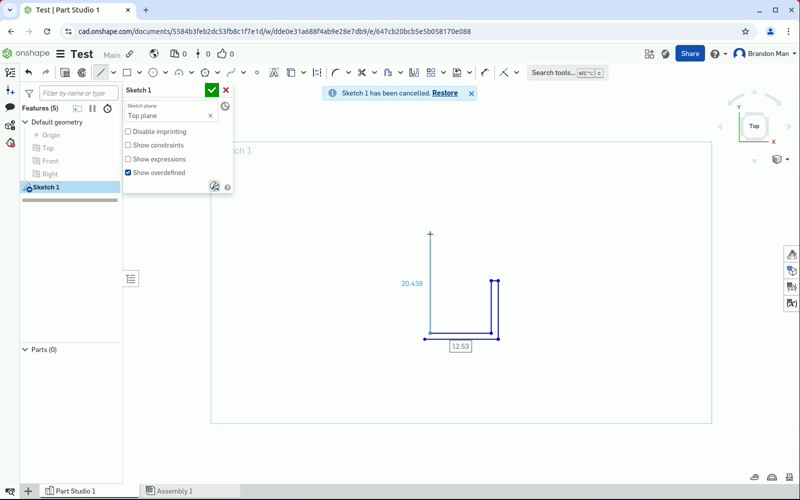
key_up(shift)
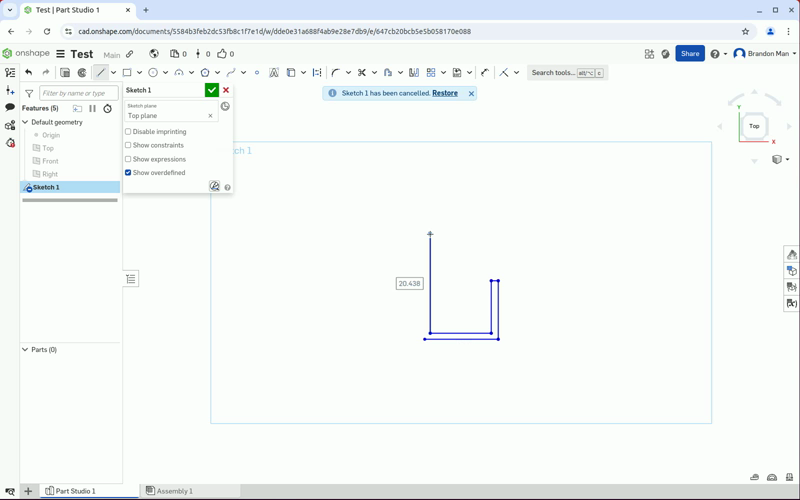
key_down(shift)
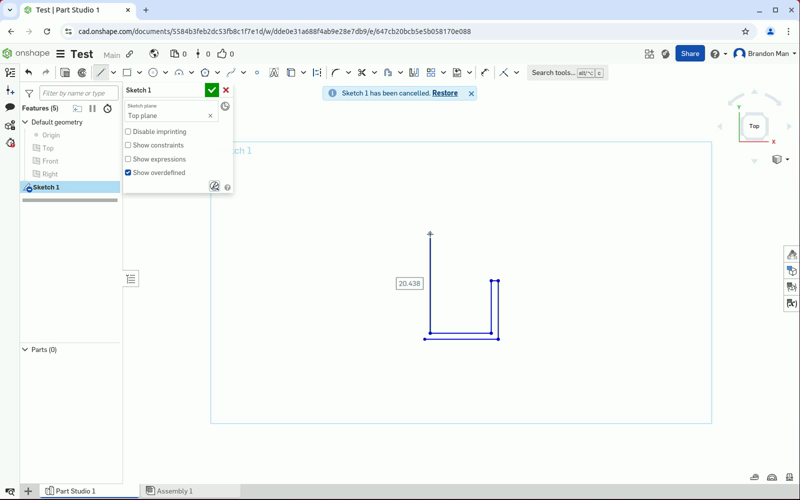
mouse_move(460, 233)
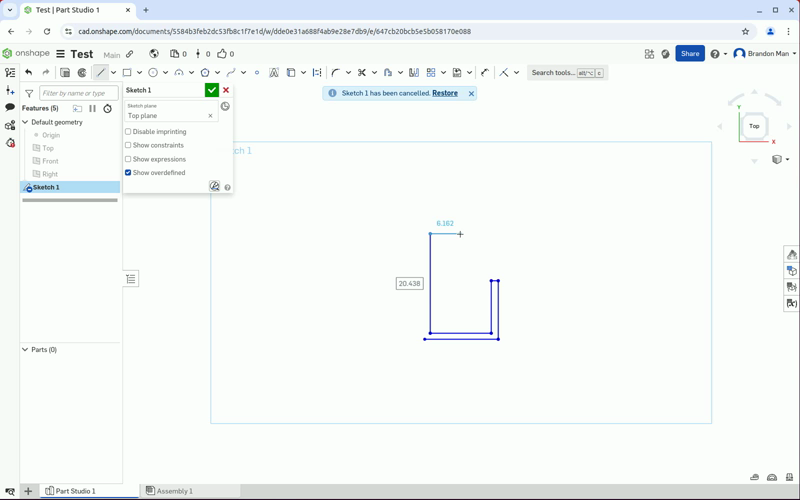
mouse_move(434, 233)
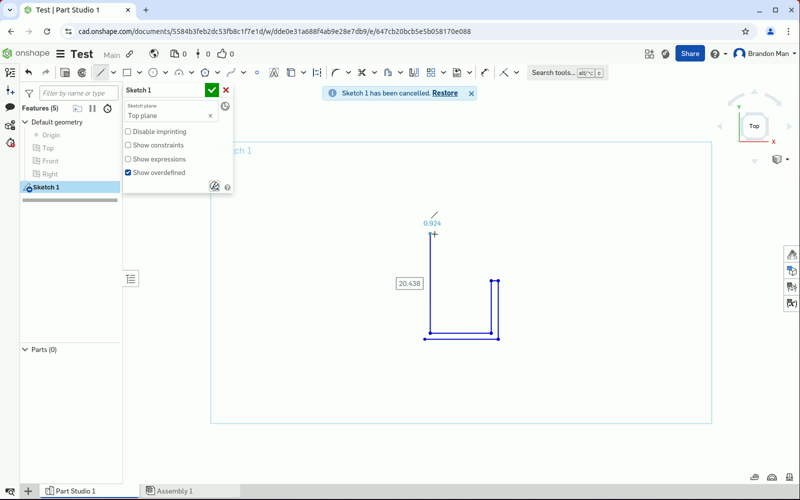
scroll(6)
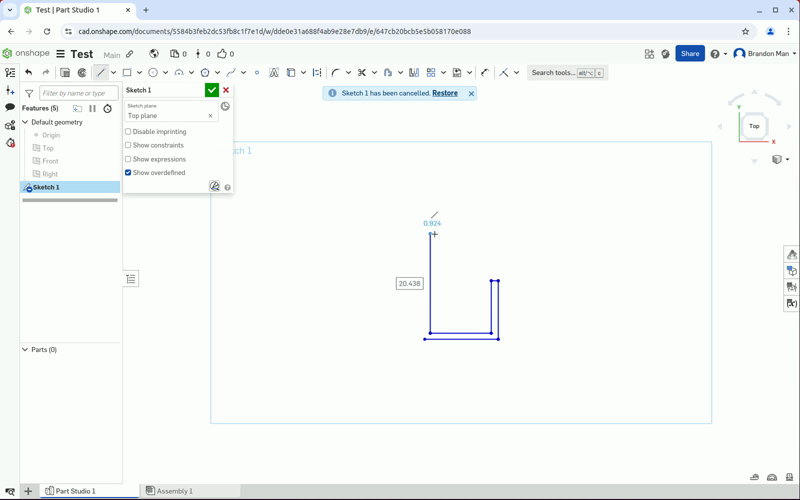
scroll(6)
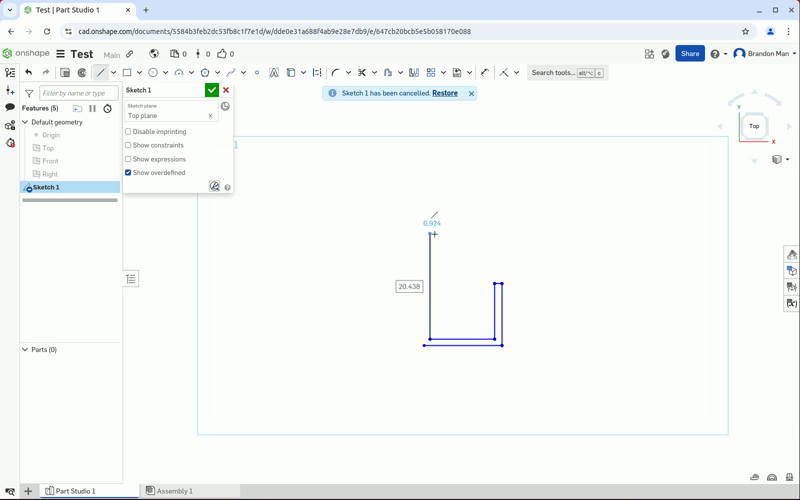
scroll(6)
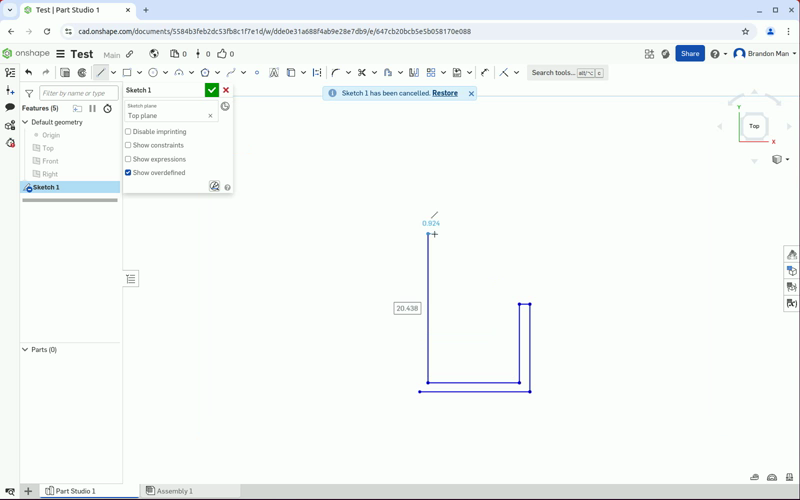
scroll(6)
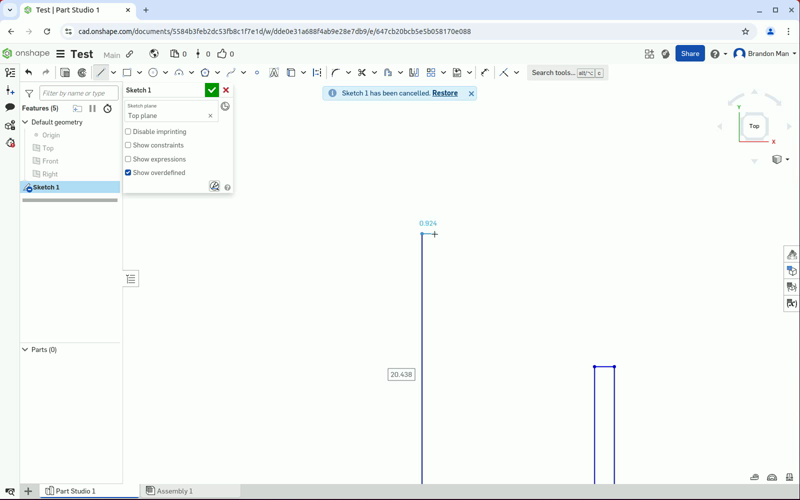
scroll(6)
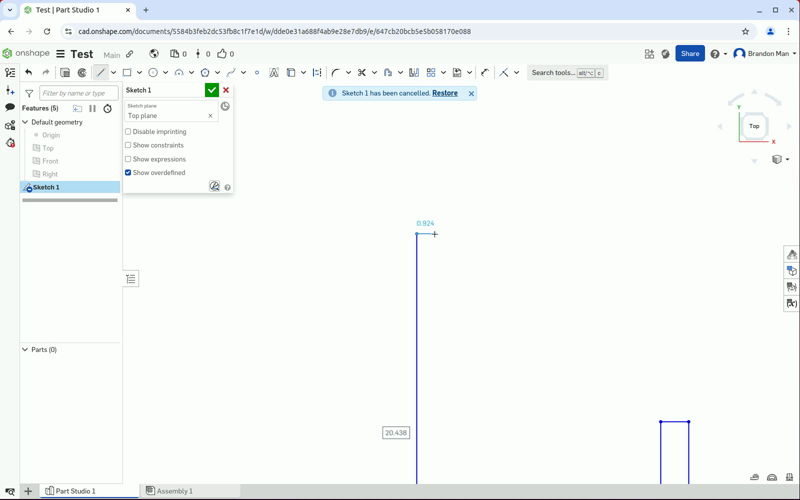
scroll(6)
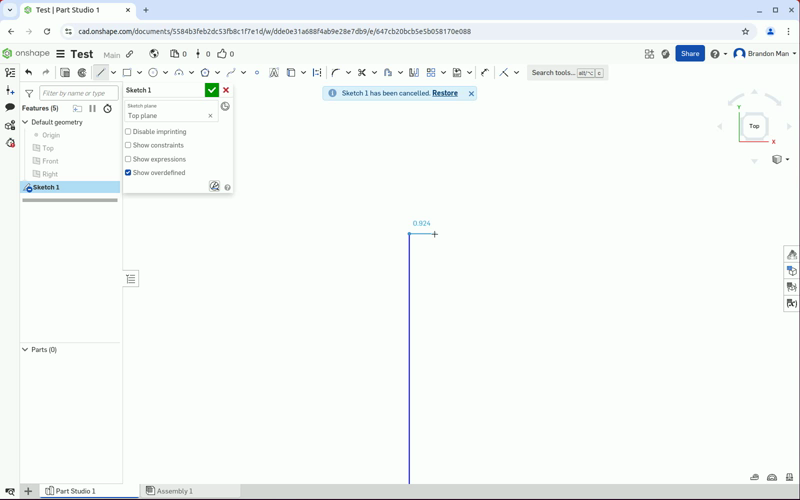
scroll(6)
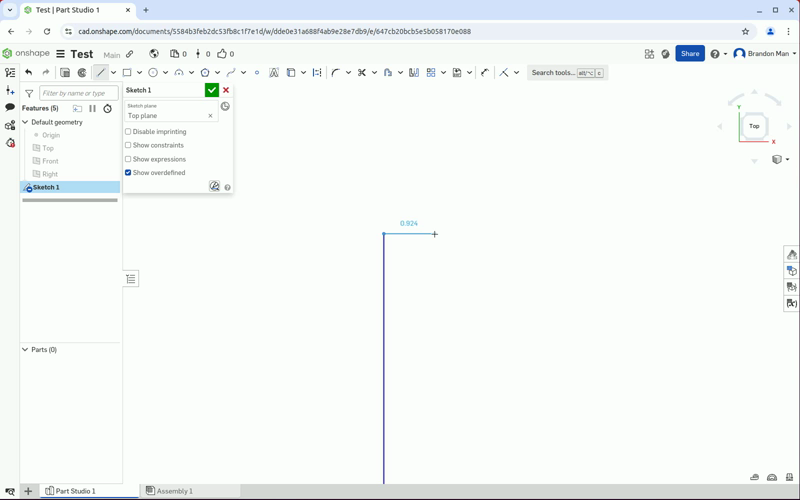
click(434, 233)
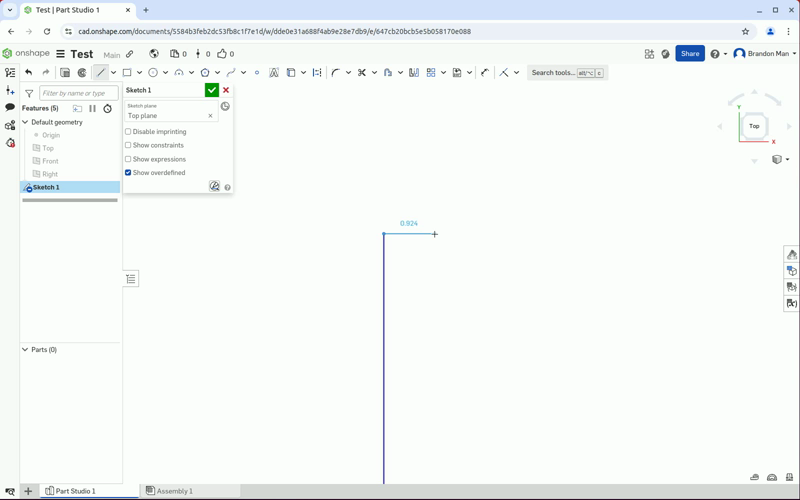
scroll(-6)
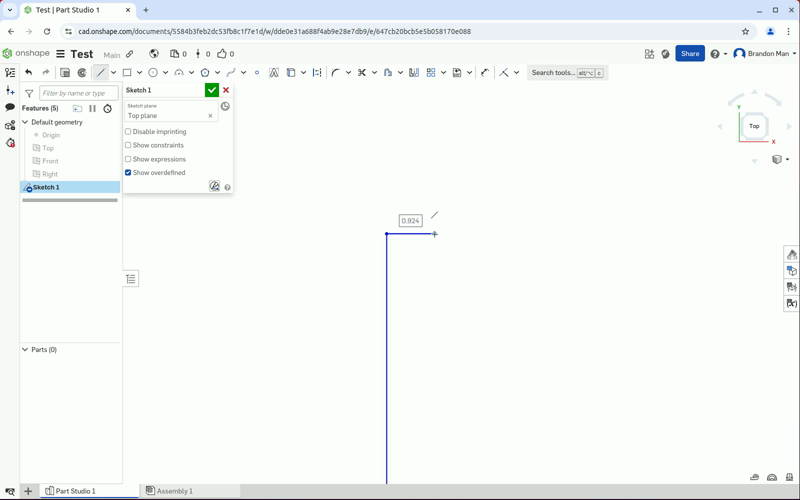
scroll(-6)
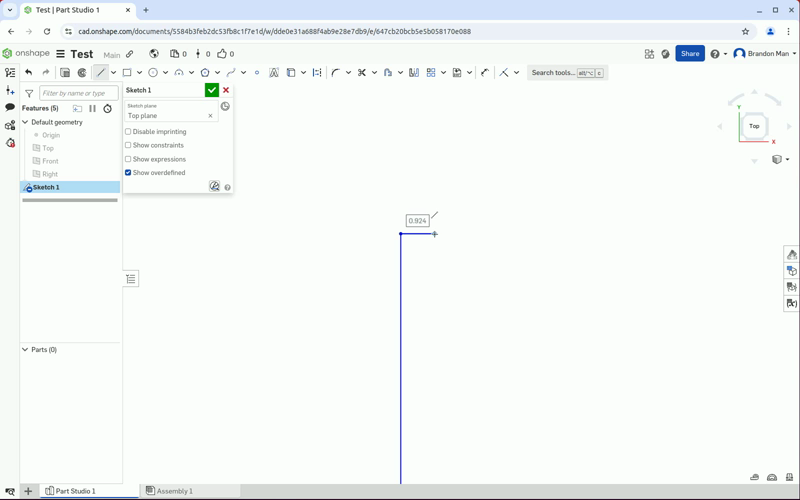
scroll(-6)
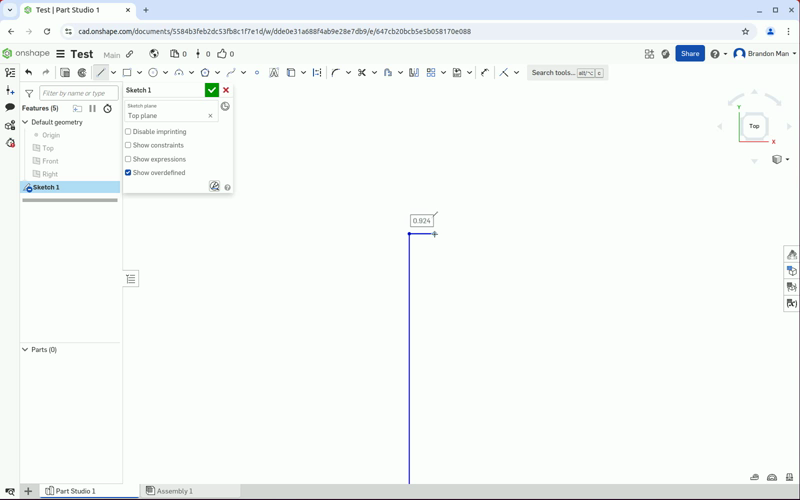
scroll(-6)
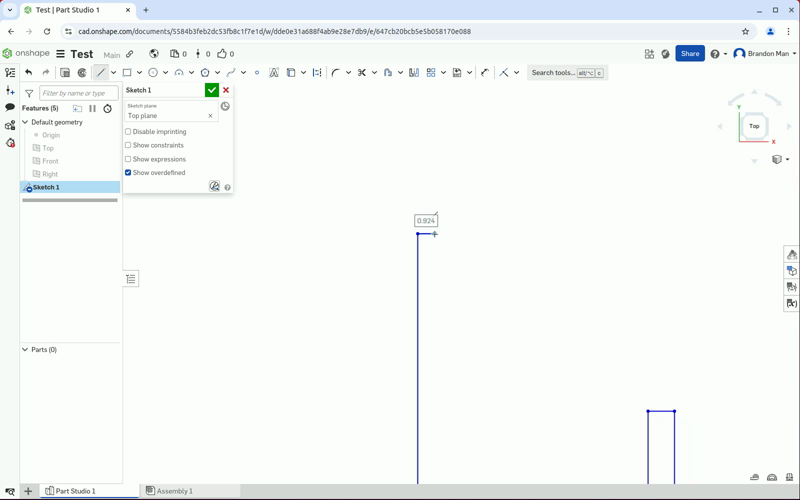
scroll(-6)
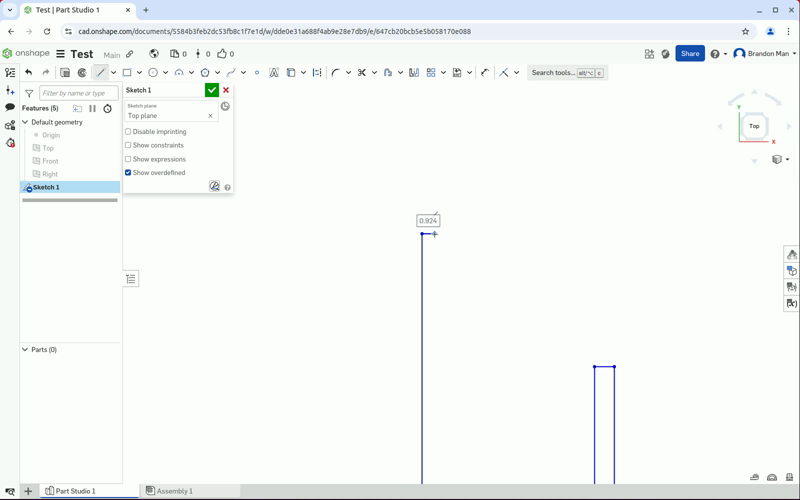
scroll(-6)
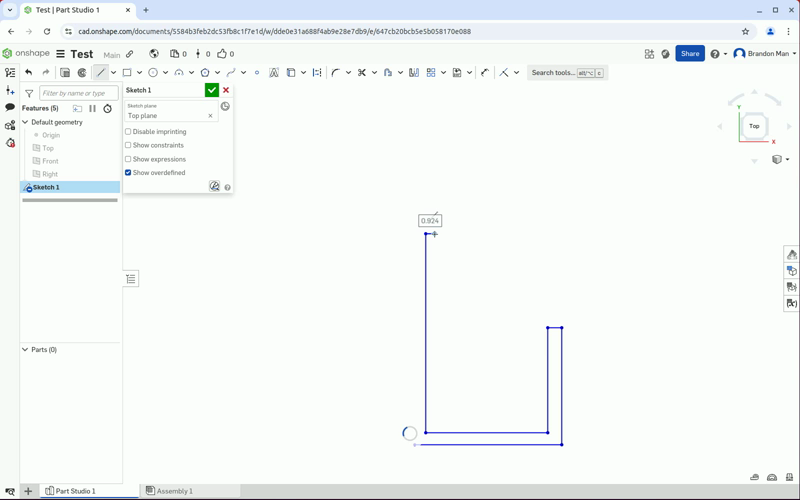
scroll(-6)
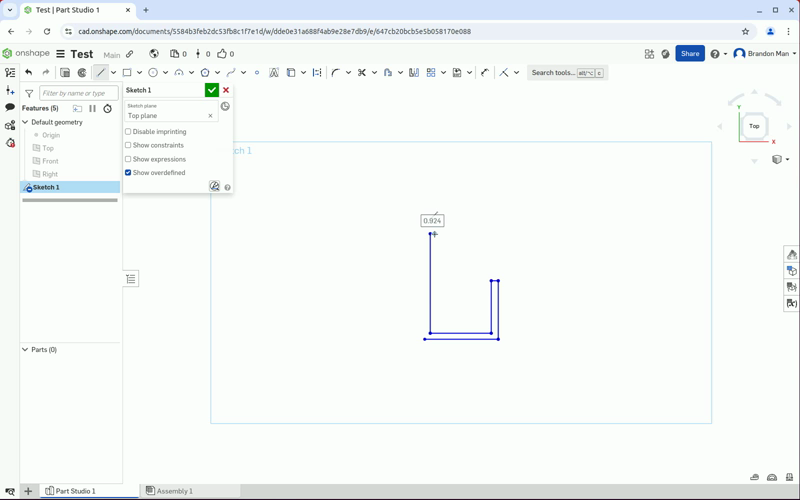
key_up(shift)
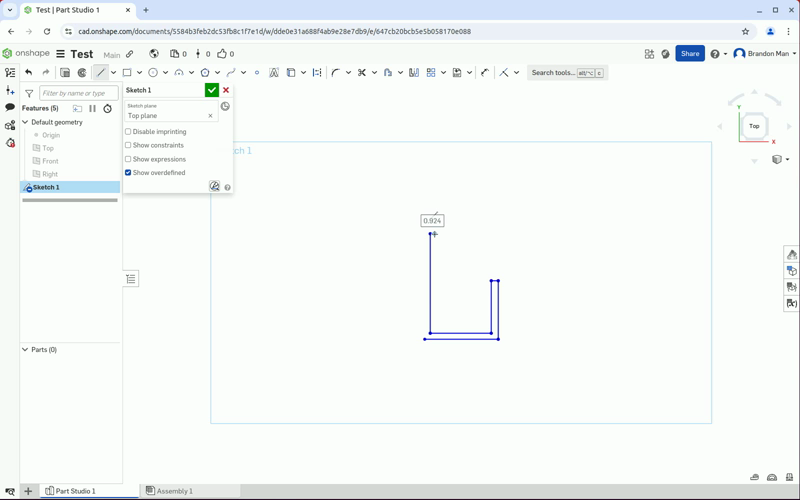
key_down(shift)
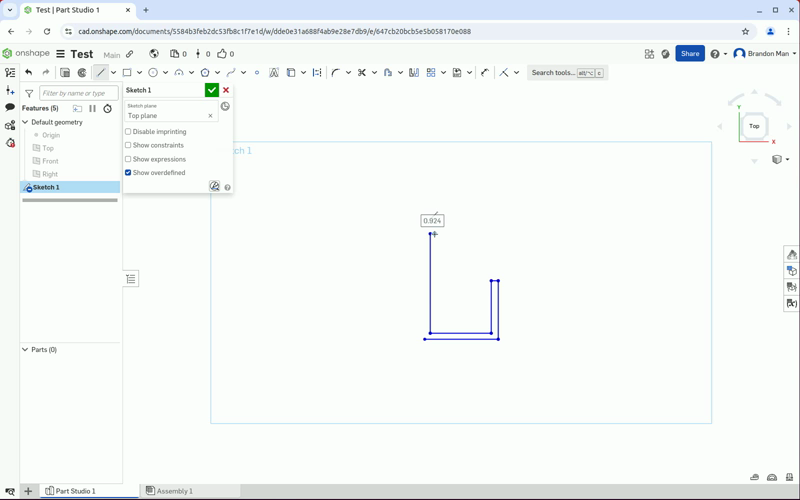
mouse_move(464, 233)
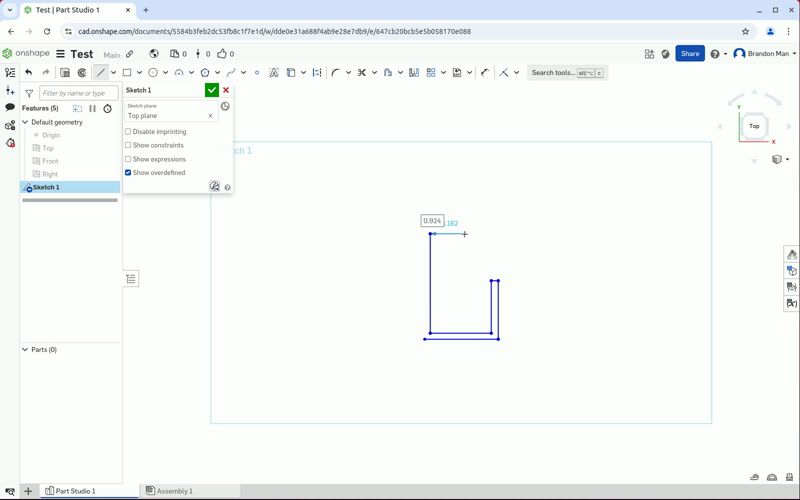
mouse_move(434, 227)
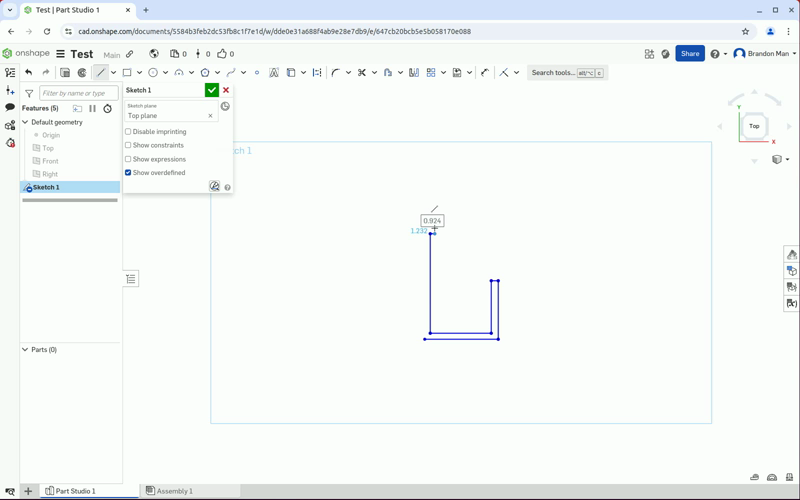
scroll(6)
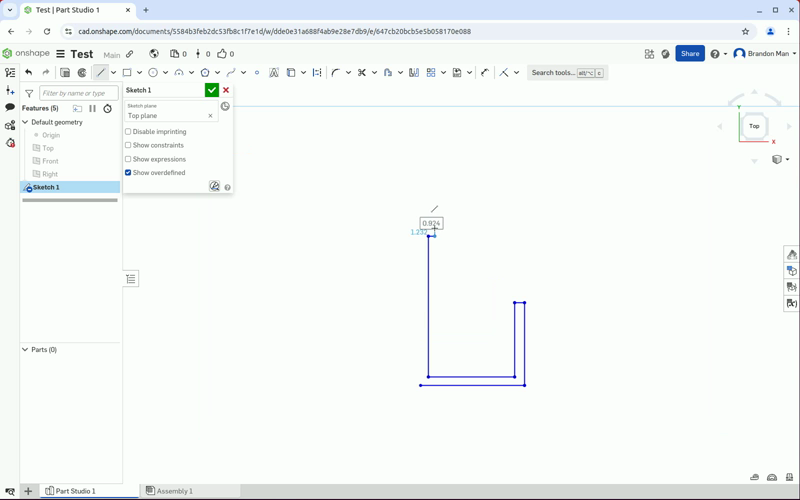
scroll(6)
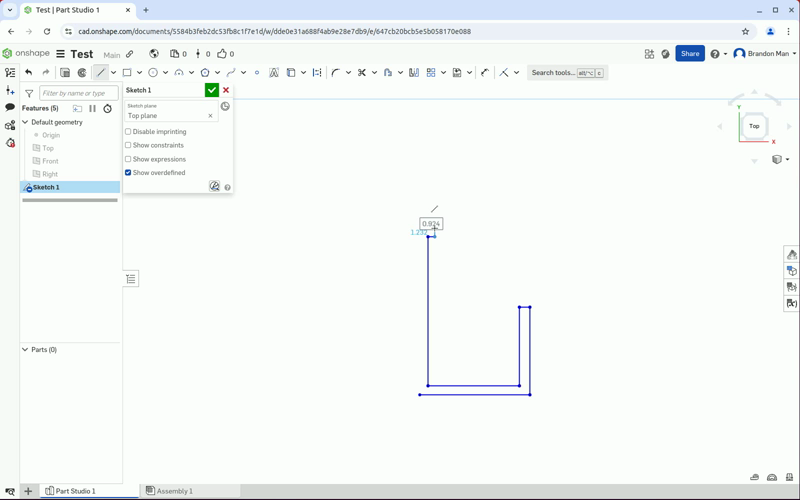
scroll(6)
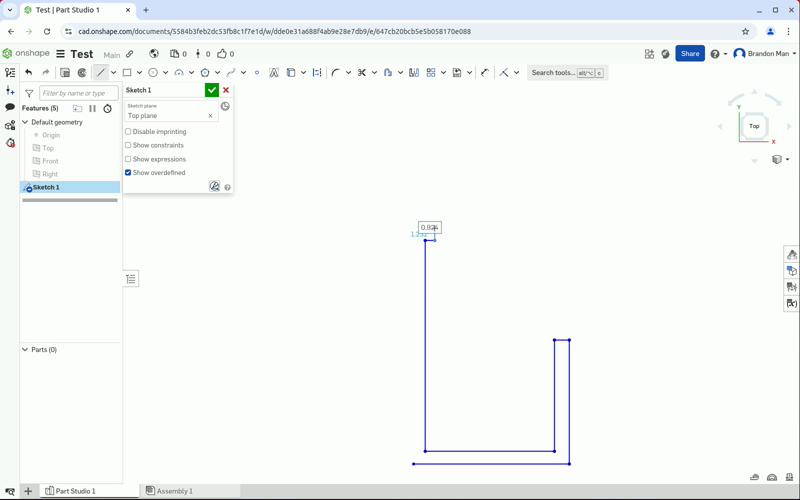
scroll(6)
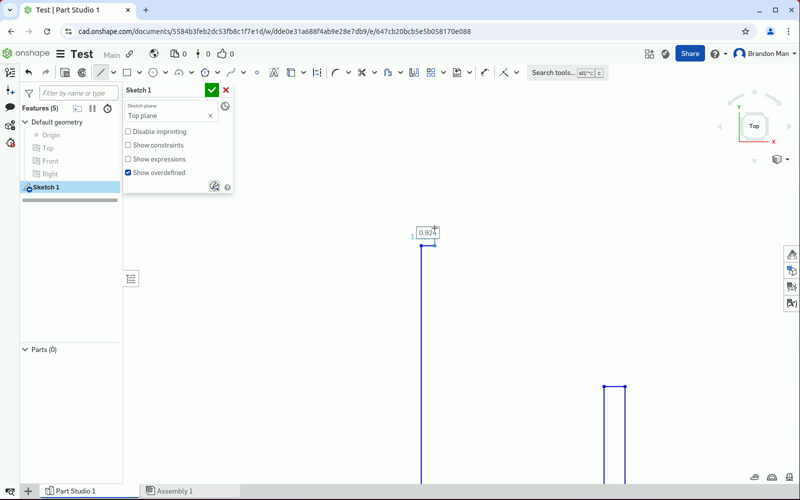
scroll(6)
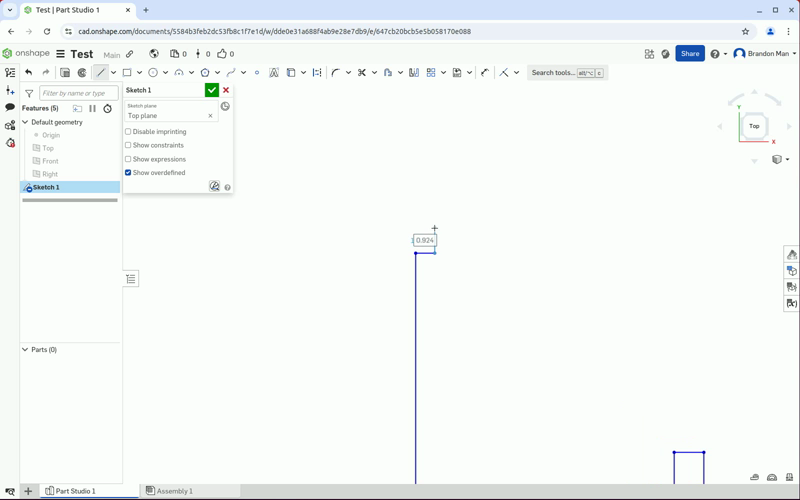
scroll(6)
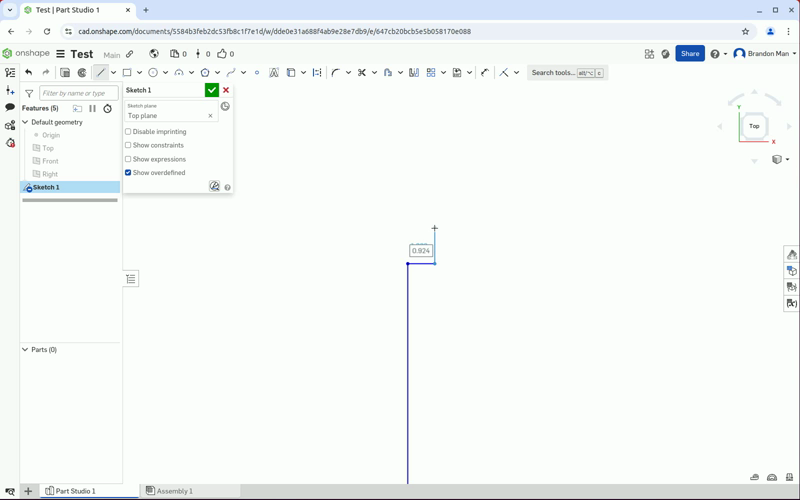
scroll(6)
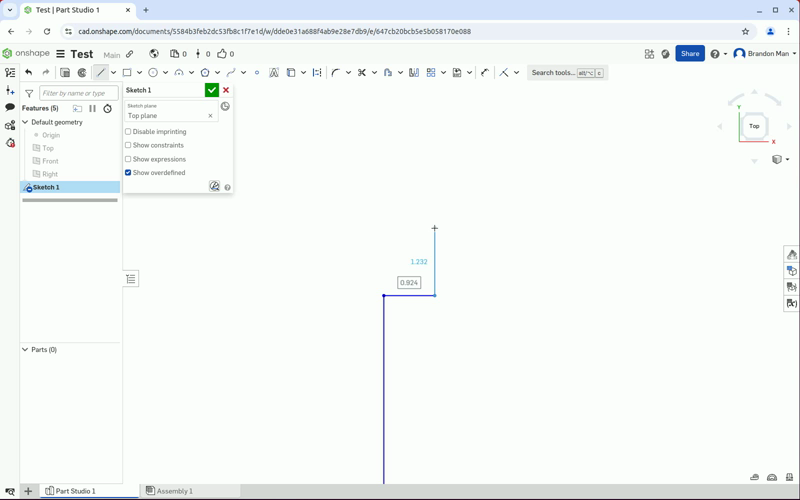
click(434, 227)
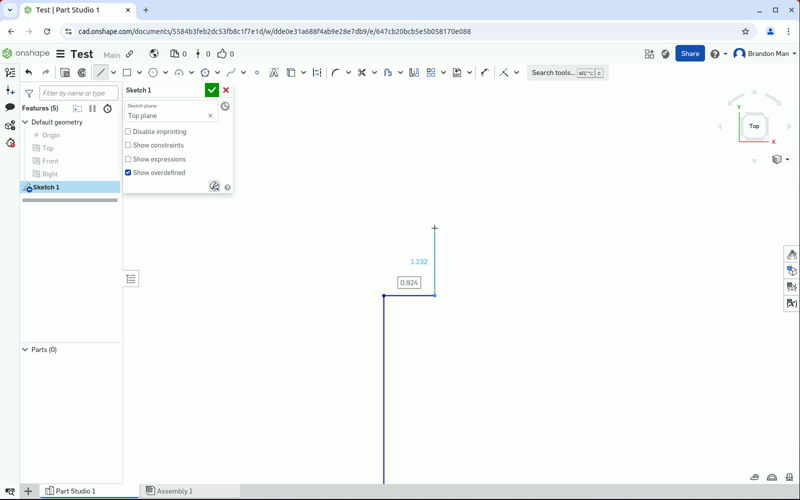
scroll(-6)
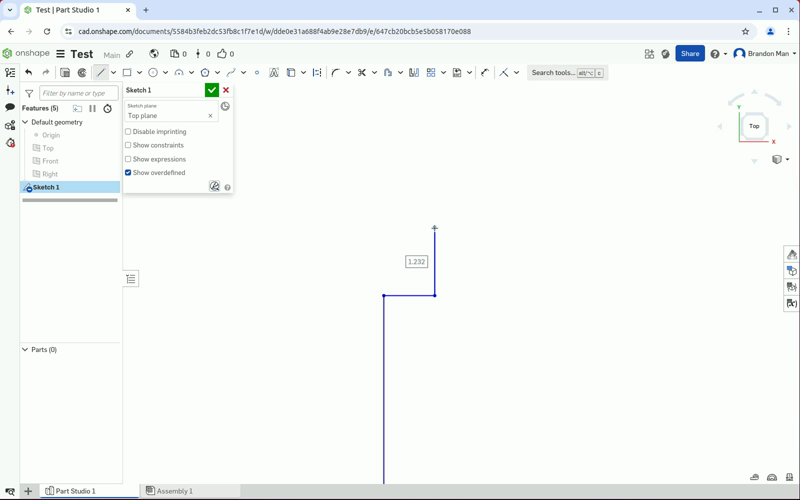
scroll(-6)
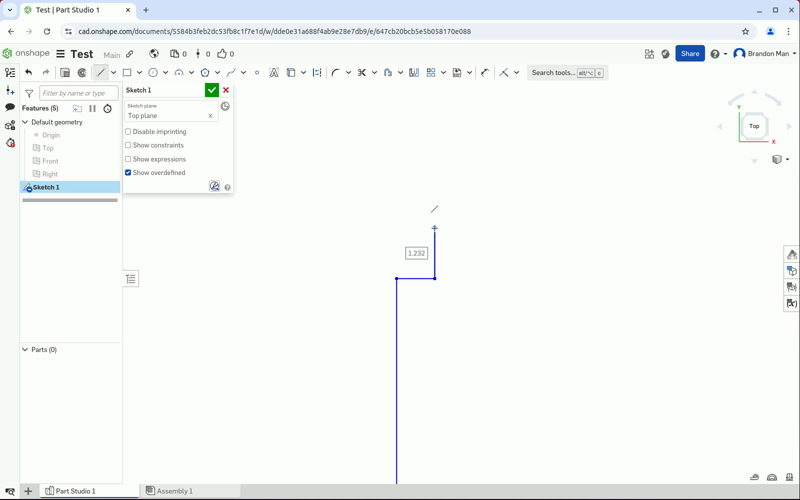
scroll(-6)
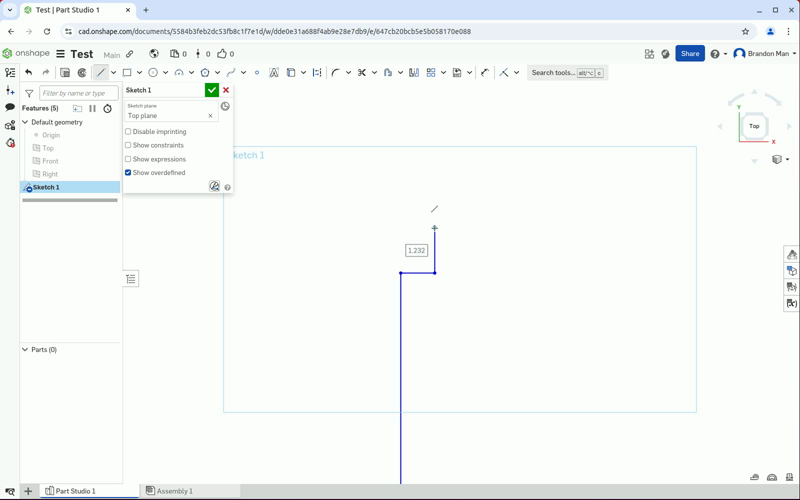
scroll(-6)
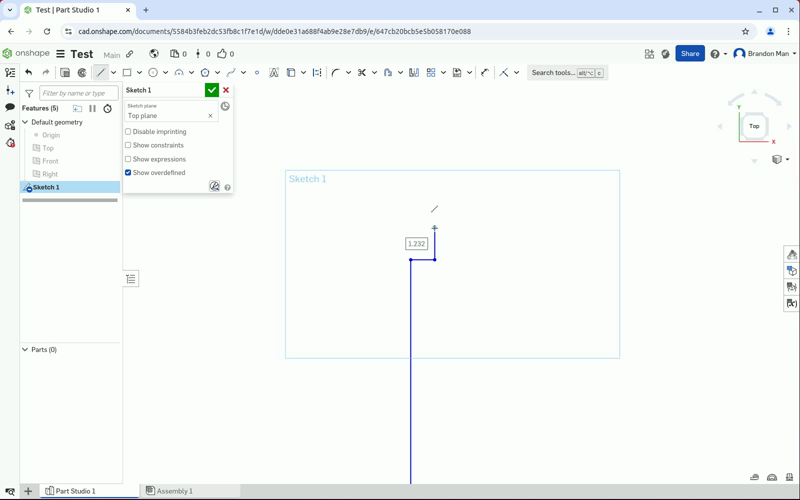
scroll(-6)
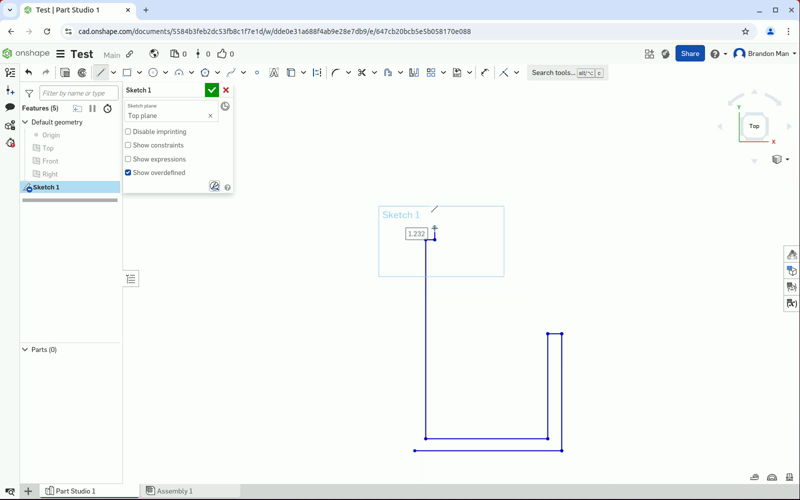
scroll(-6)
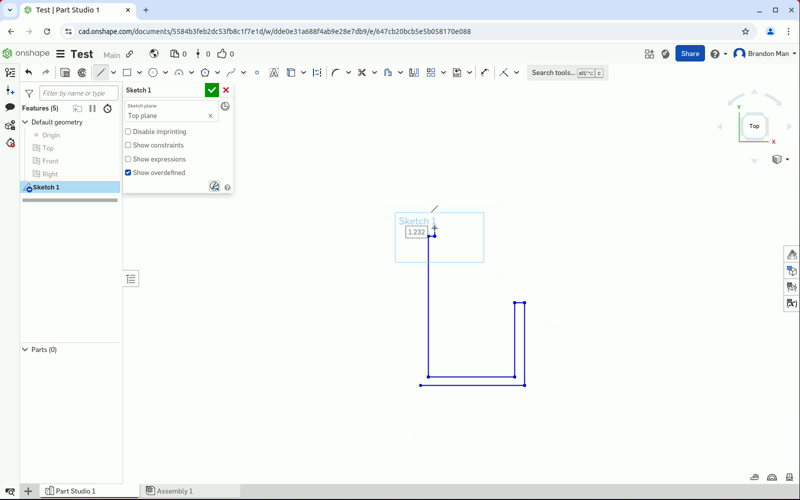
scroll(-6)
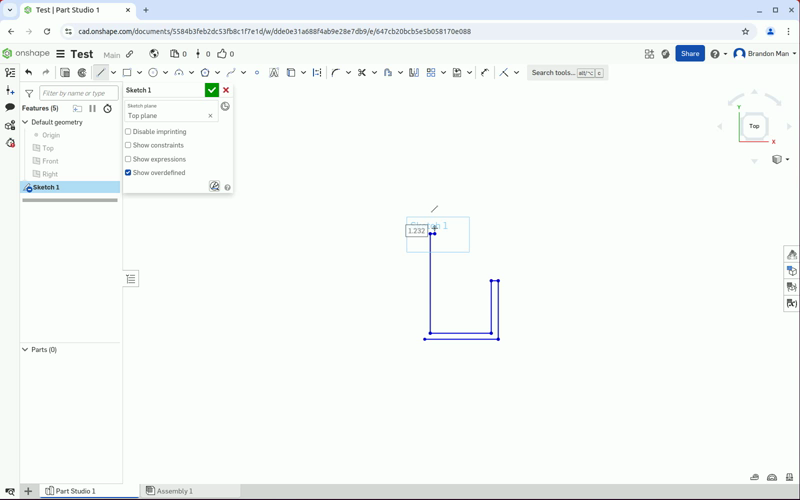
key_up(shift)
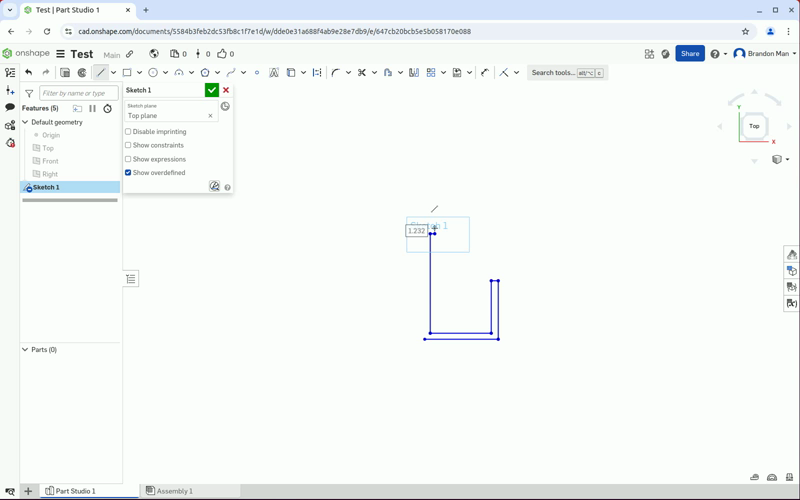
key_down(shift)
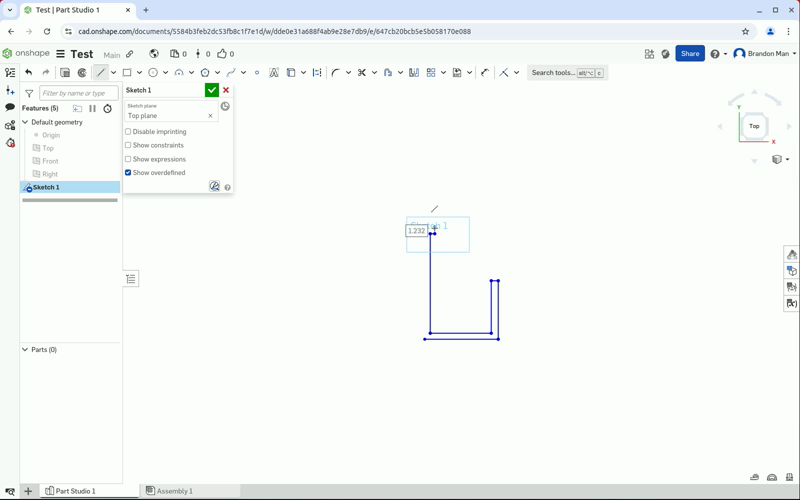
mouse_move(464, 227)
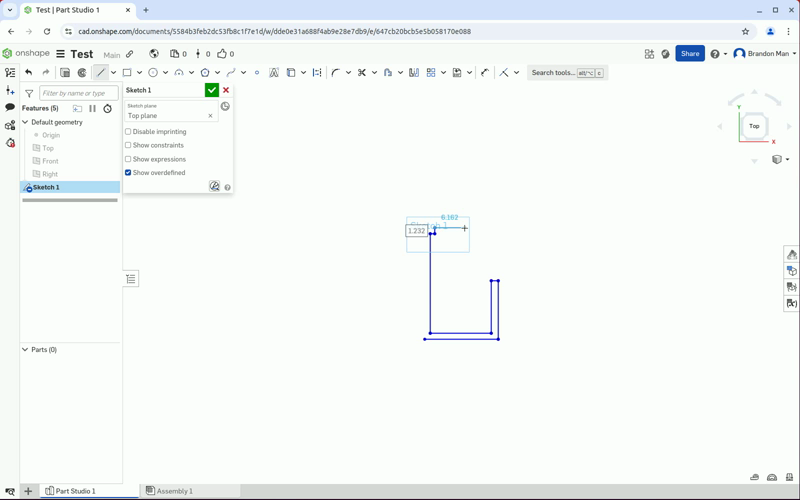
mouse_move(431, 227)
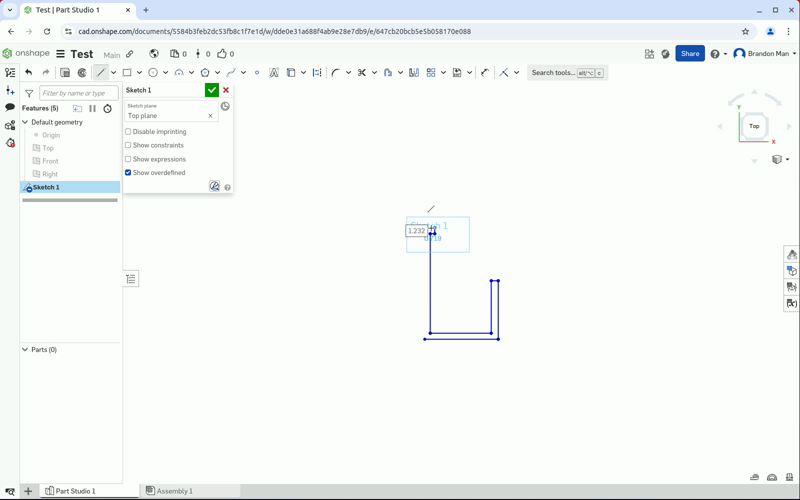
scroll(6)
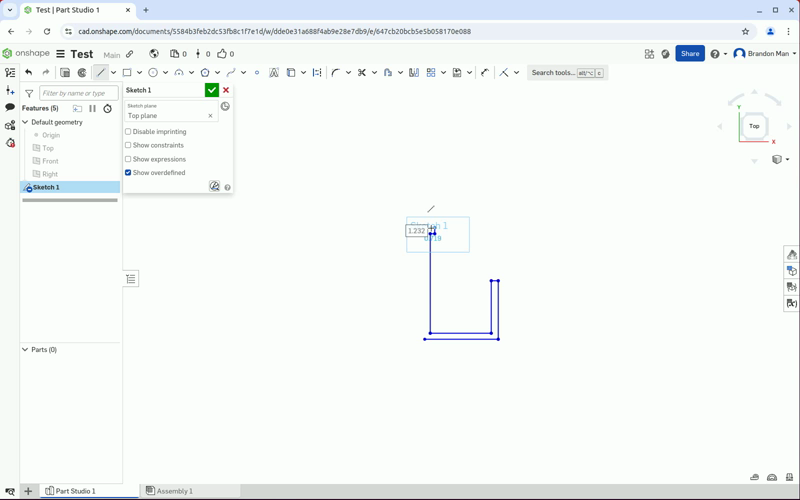
scroll(6)
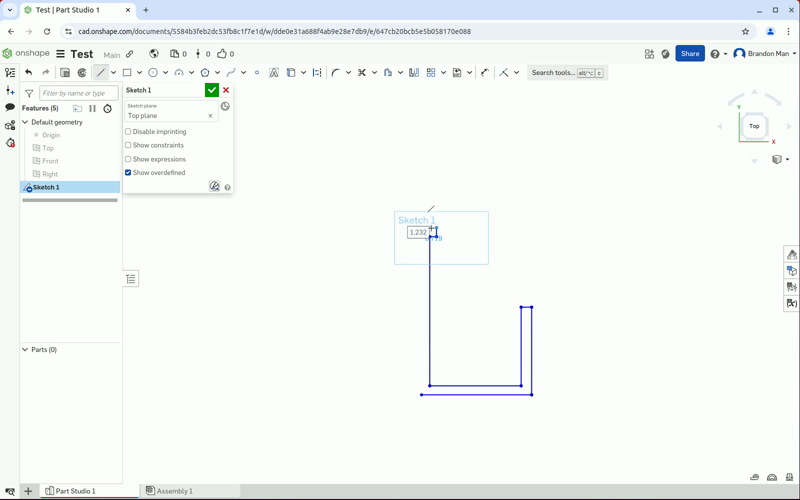
scroll(6)
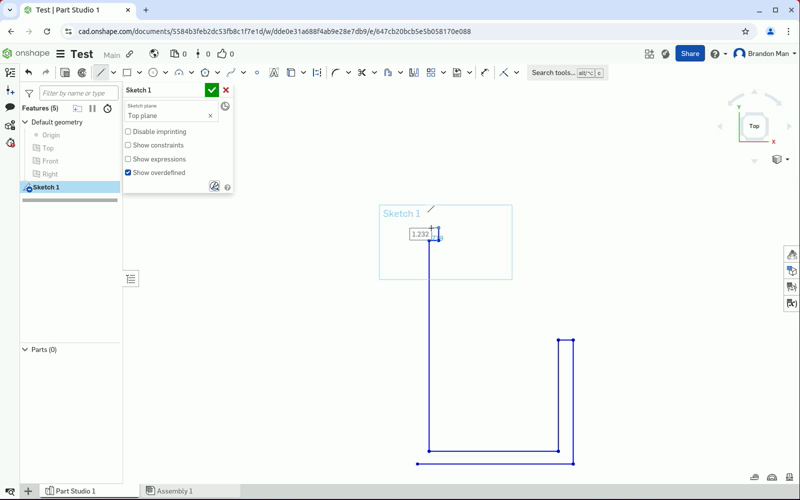
scroll(6)
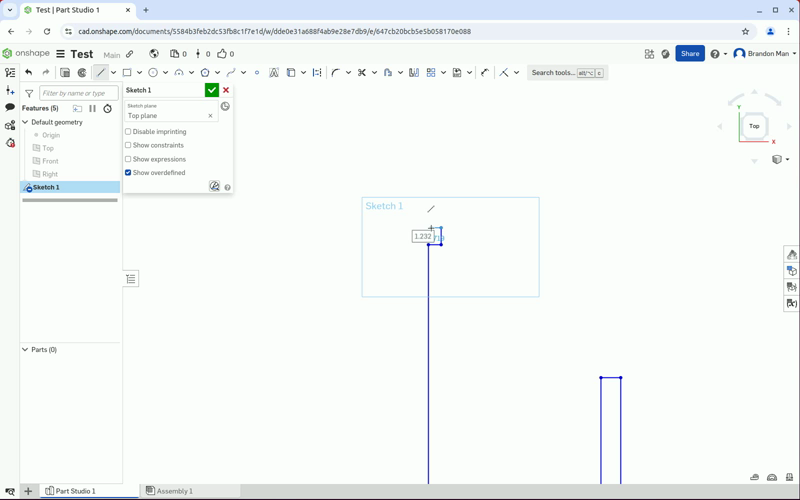
scroll(6)
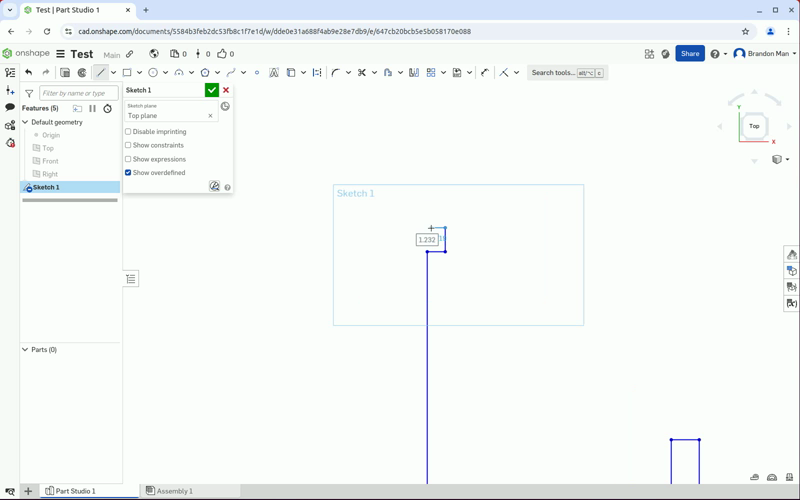
scroll(6)
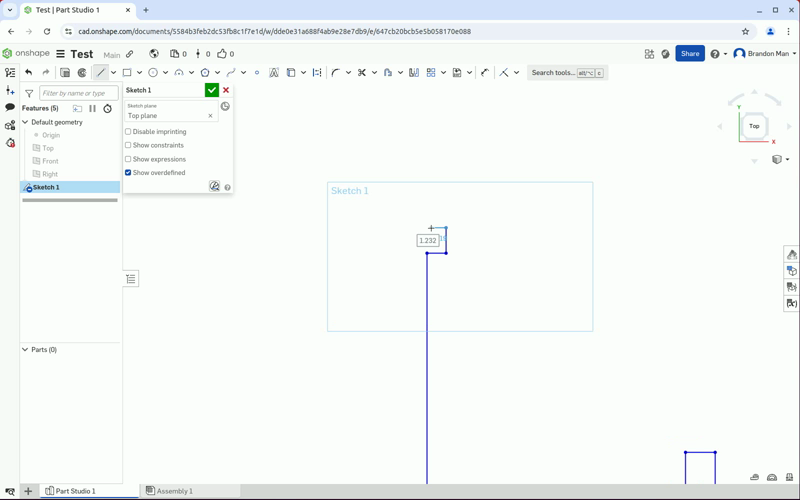
scroll(6)
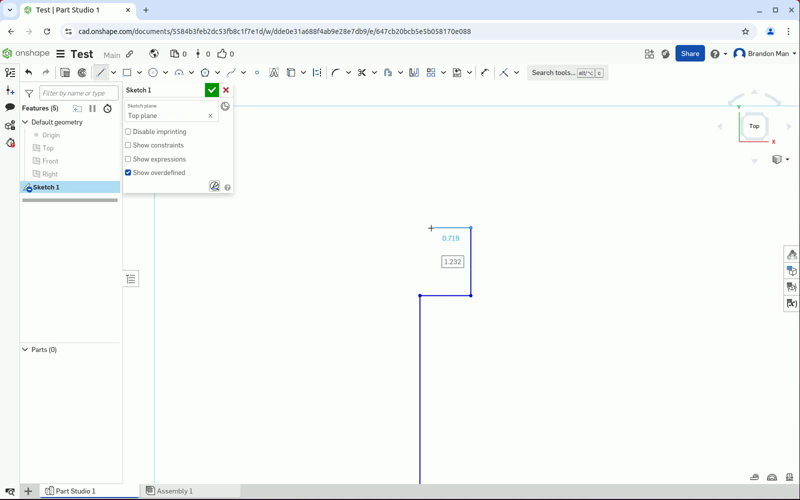
click(431, 227)
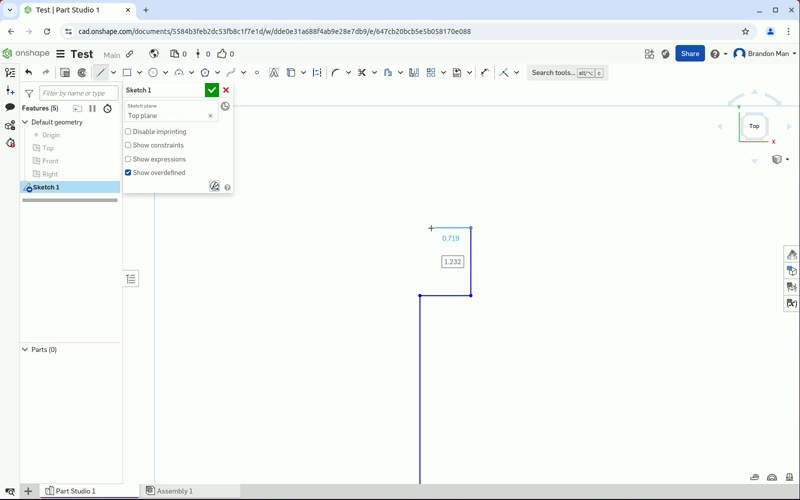
scroll(-6)
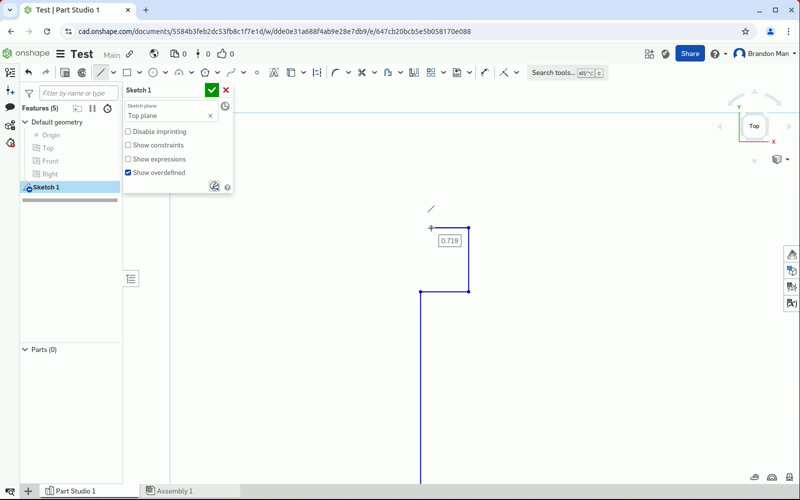
scroll(-6)
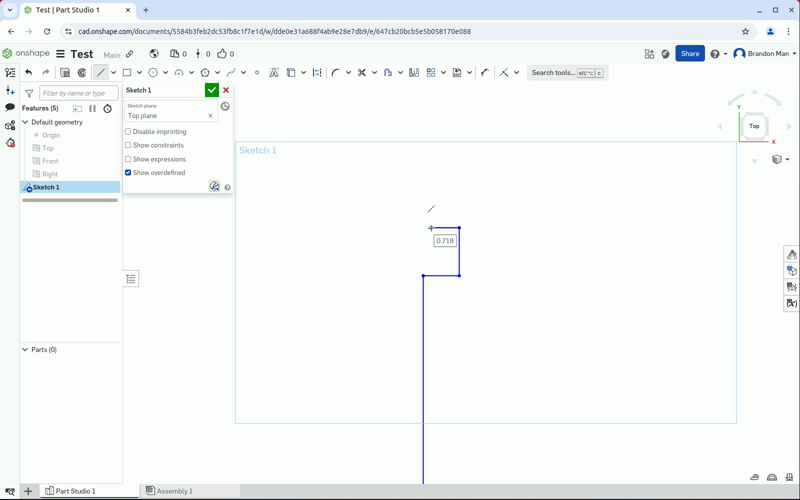
scroll(-6)
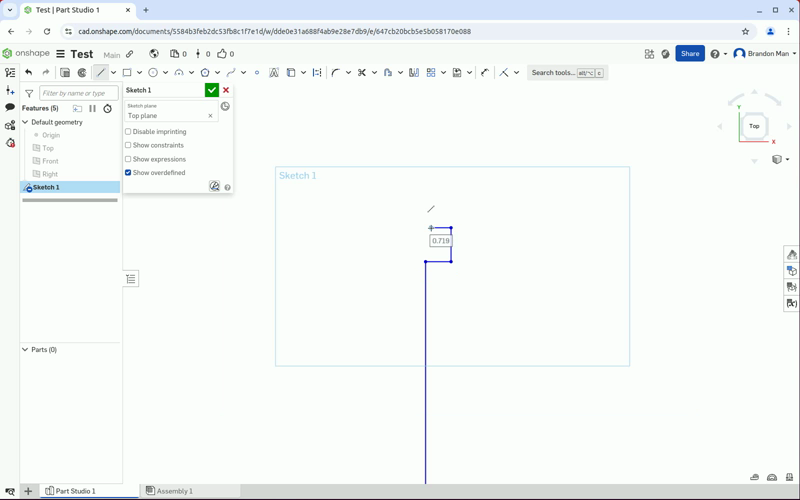
scroll(-6)
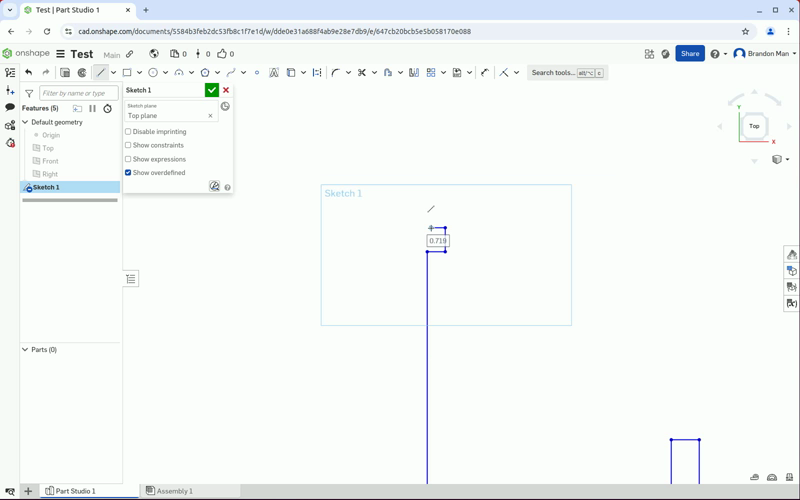
scroll(-6)
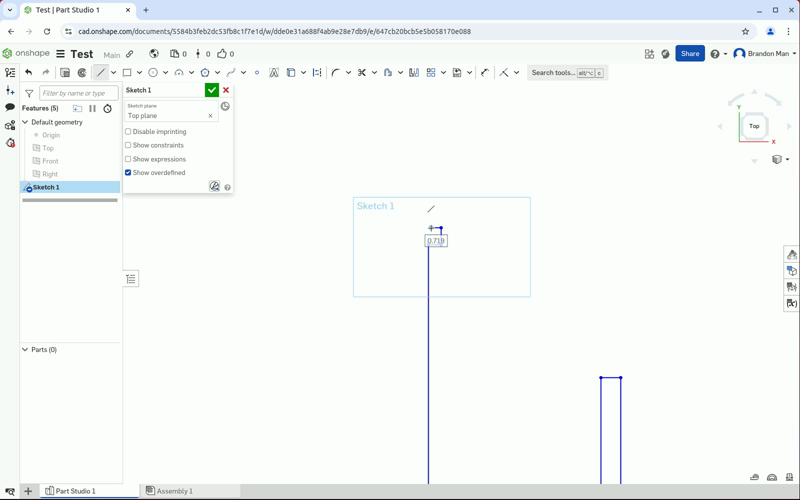
scroll(-6)
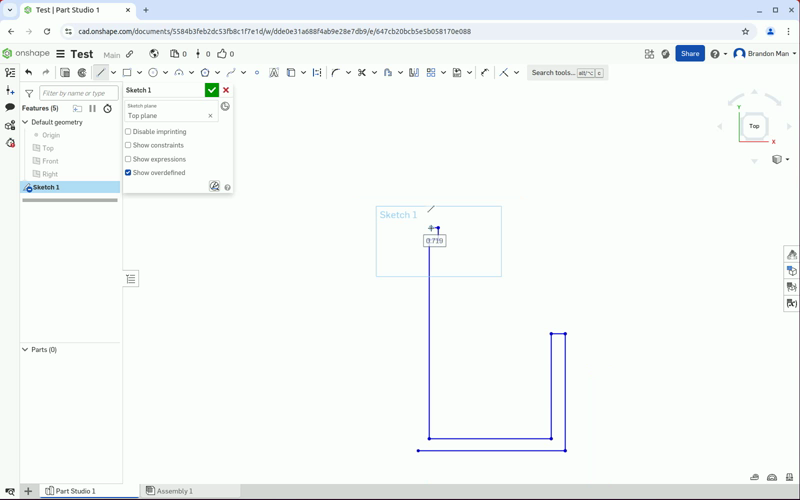
scroll(-6)
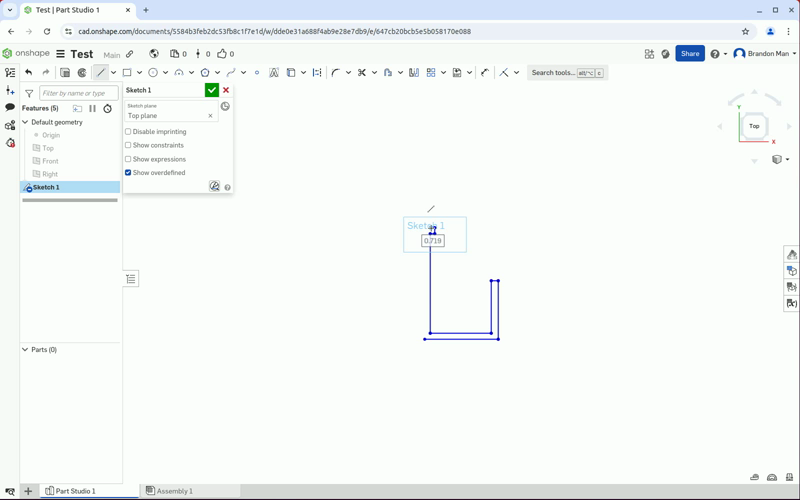
key_up(shift)
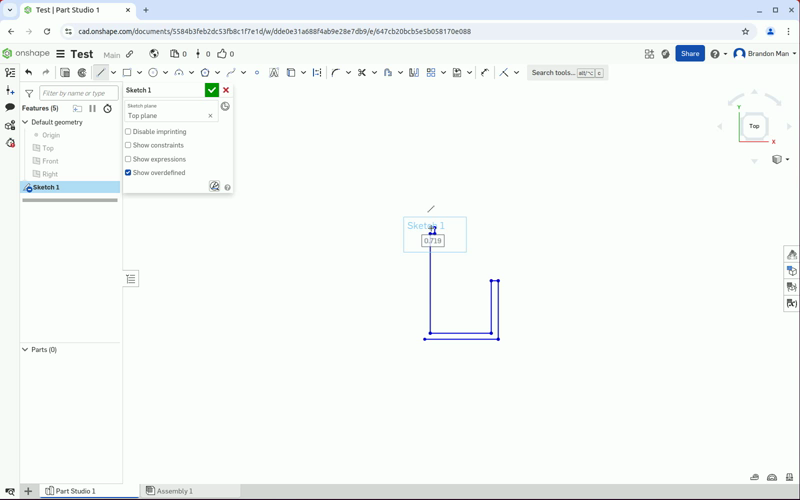
key_down(shift)
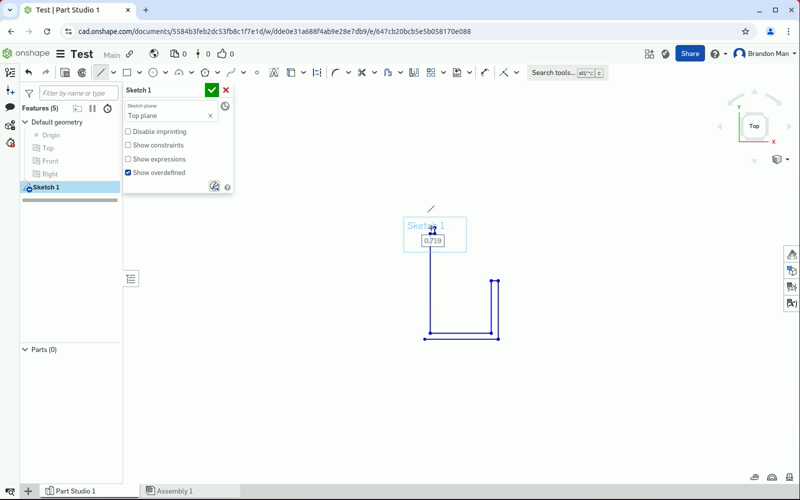
mouse_move(461, 227)
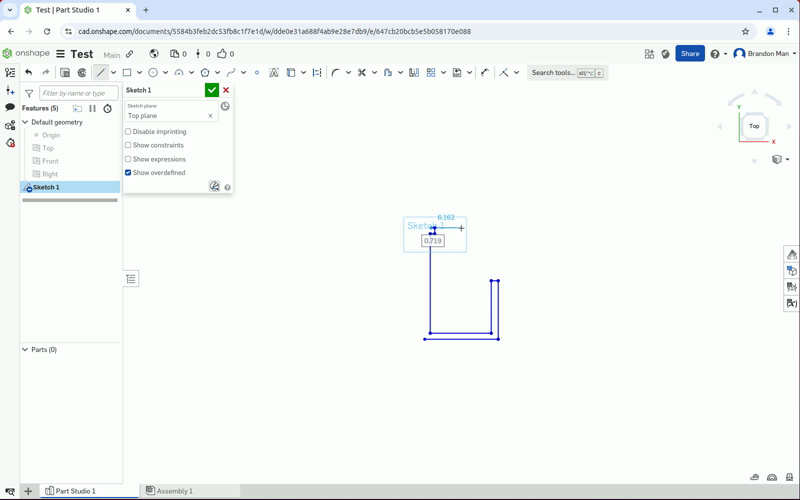
mouse_move(430, 227)
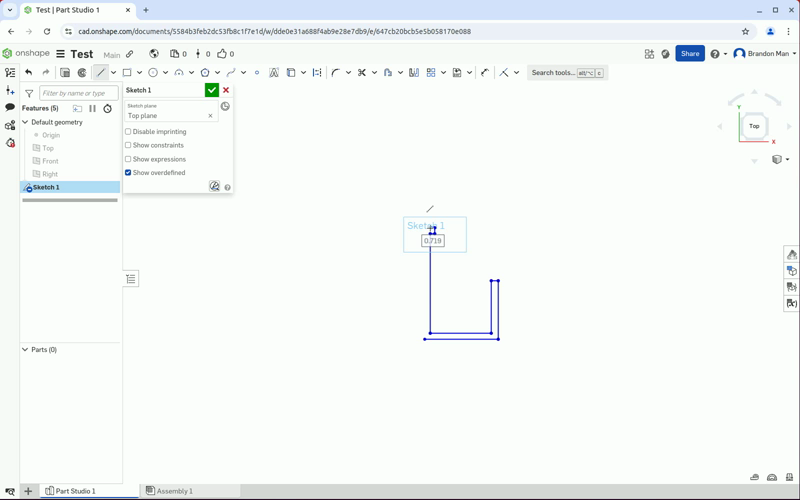
scroll(6)
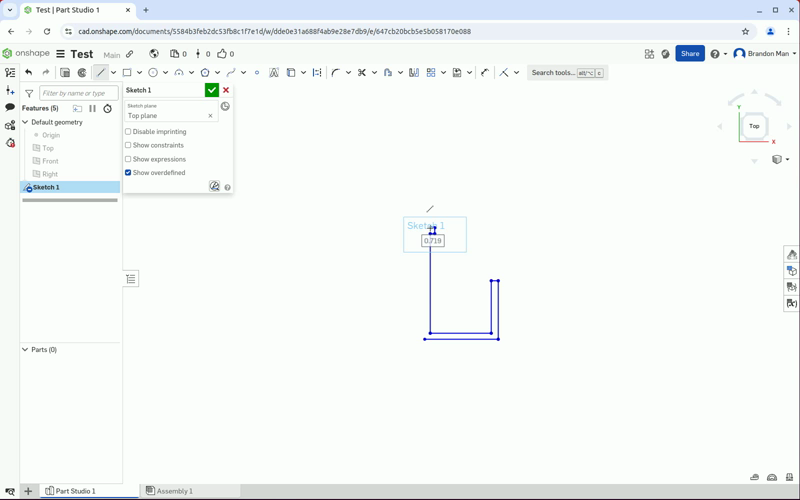
scroll(6)
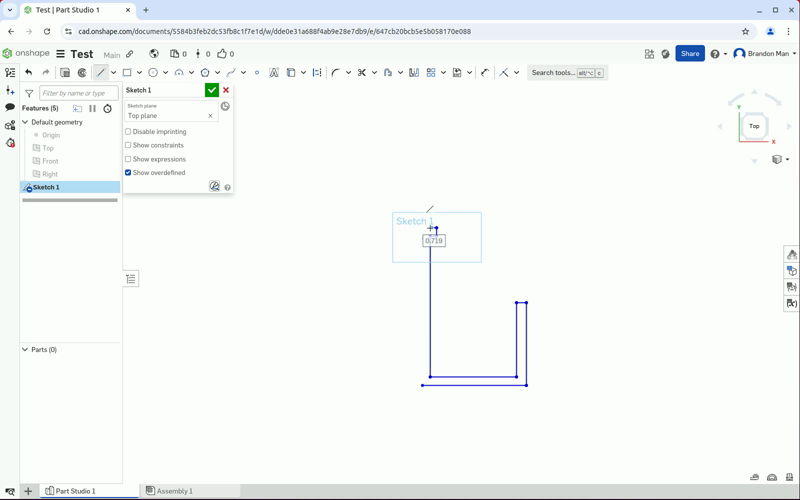
scroll(6)
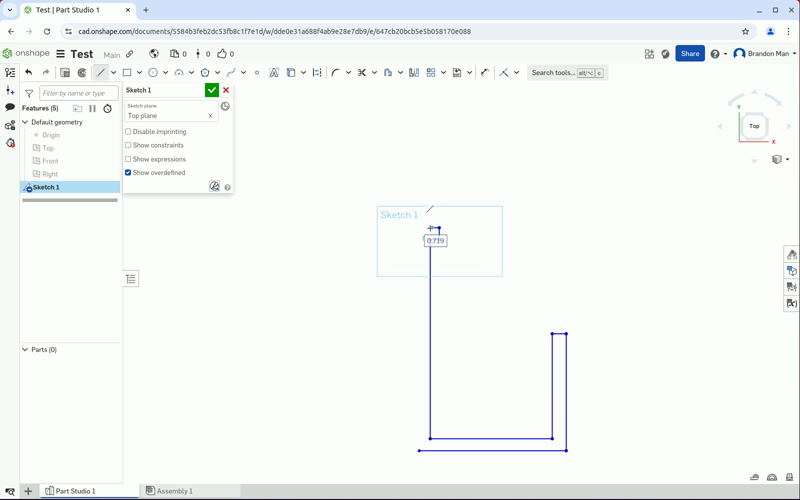
scroll(6)
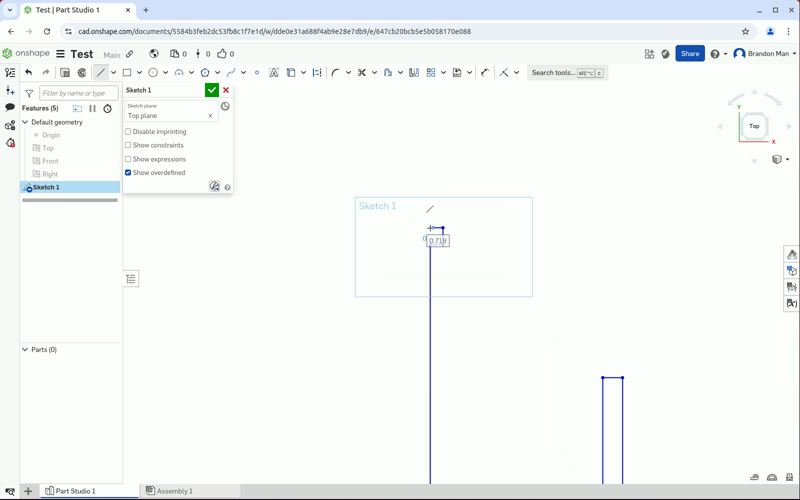
scroll(6)
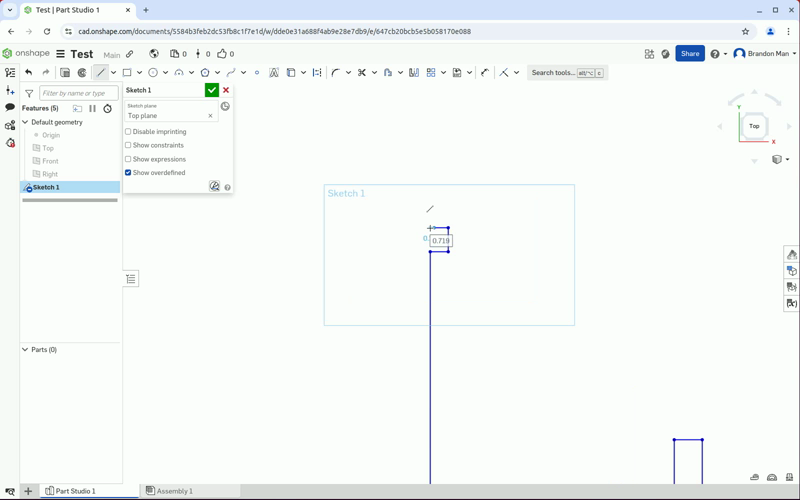
scroll(6)
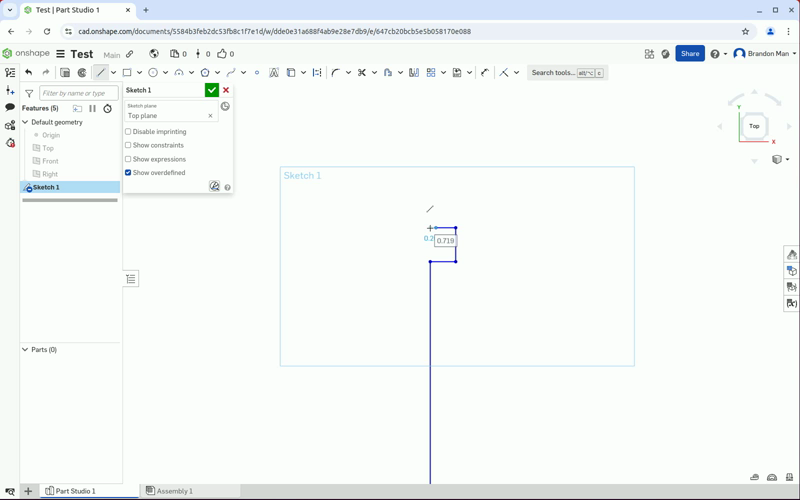
scroll(6)
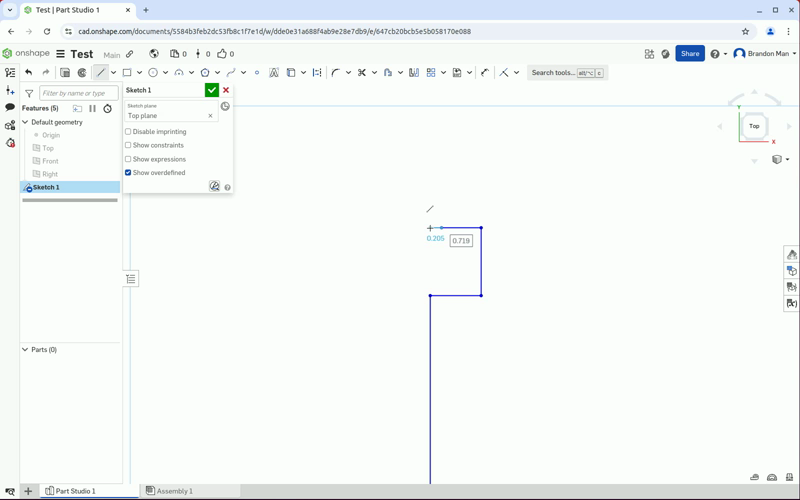
click(430, 227)
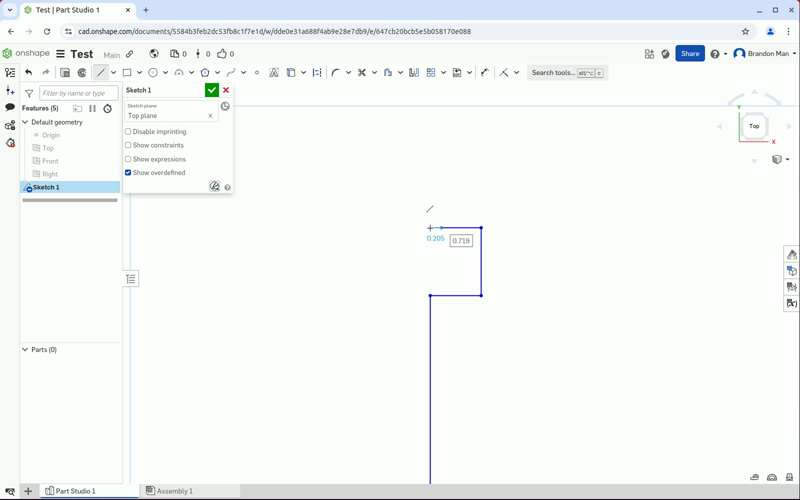
scroll(-6)
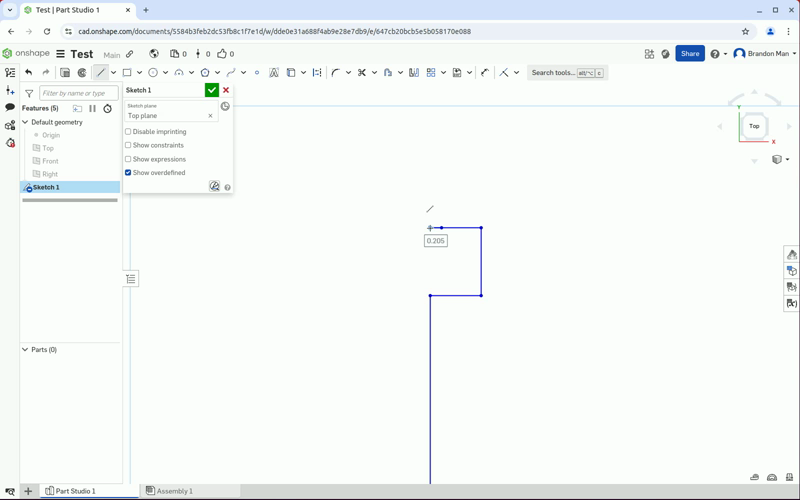
scroll(-6)
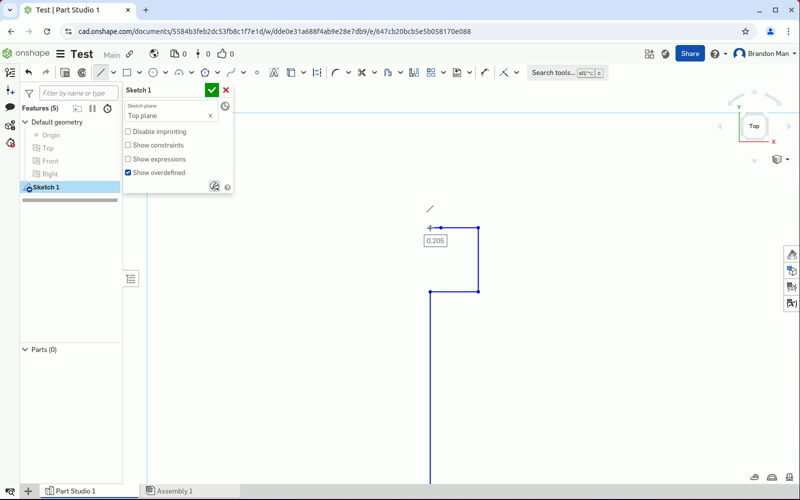
scroll(-6)
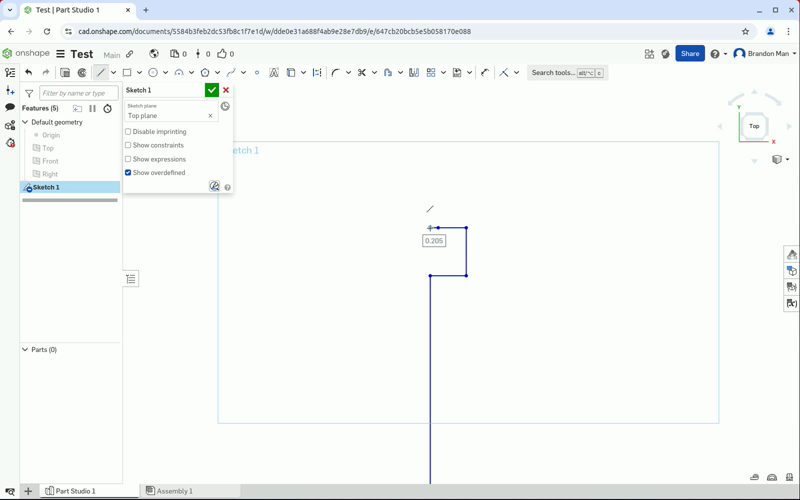
scroll(-6)
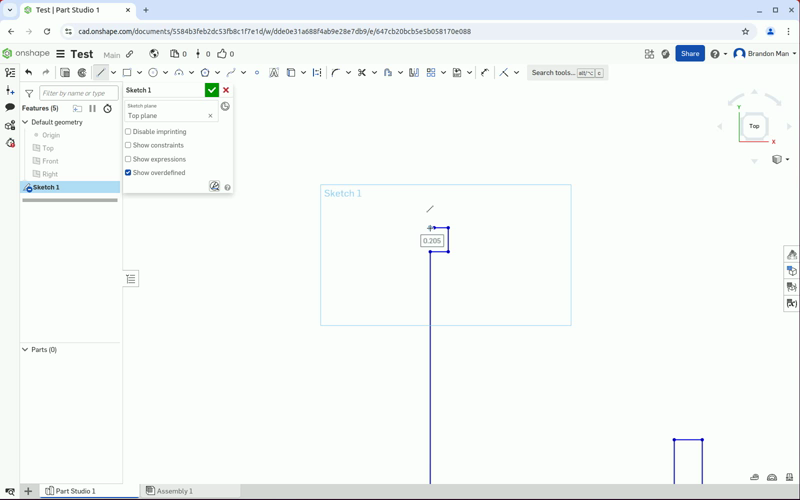
scroll(-6)
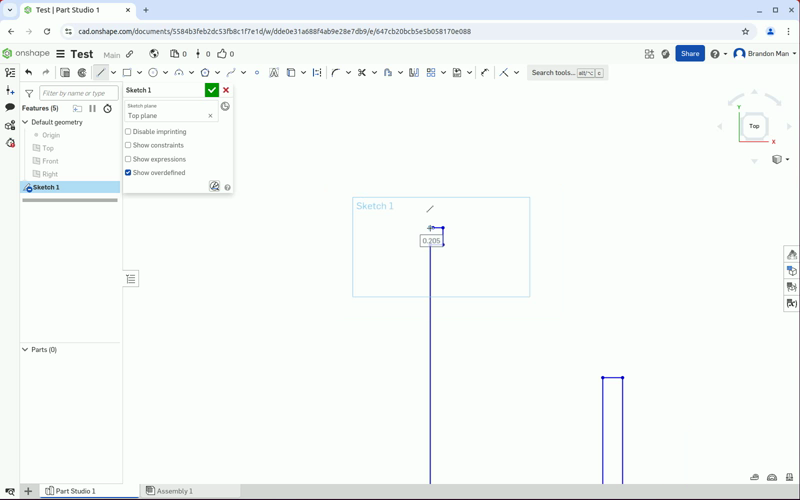
scroll(-6)
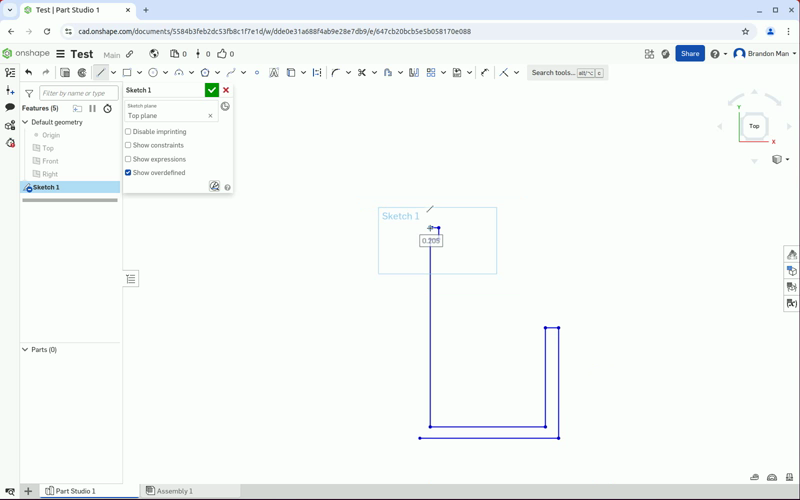
scroll(-6)
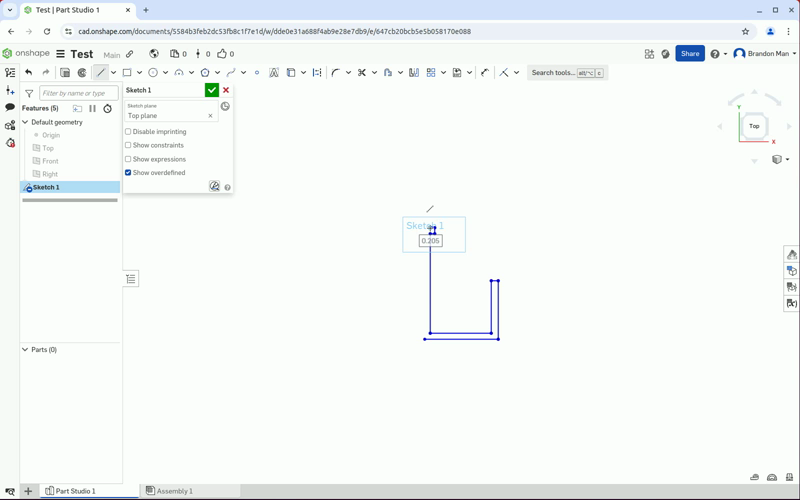
key_up(shift)
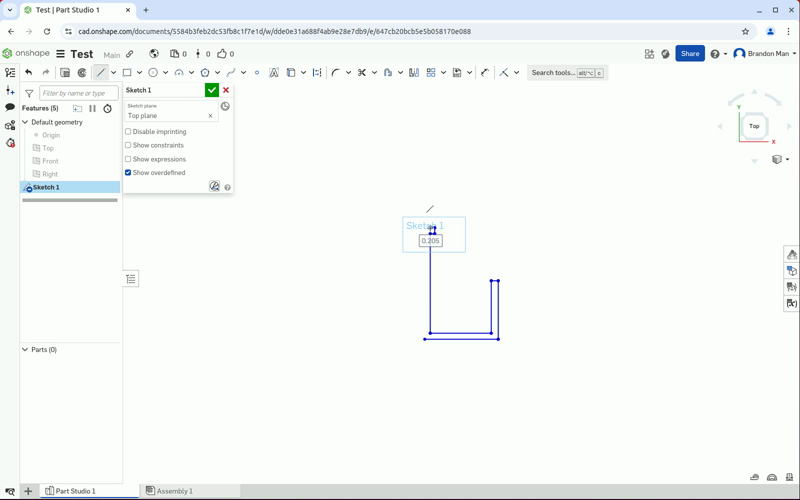
key_down(shift)
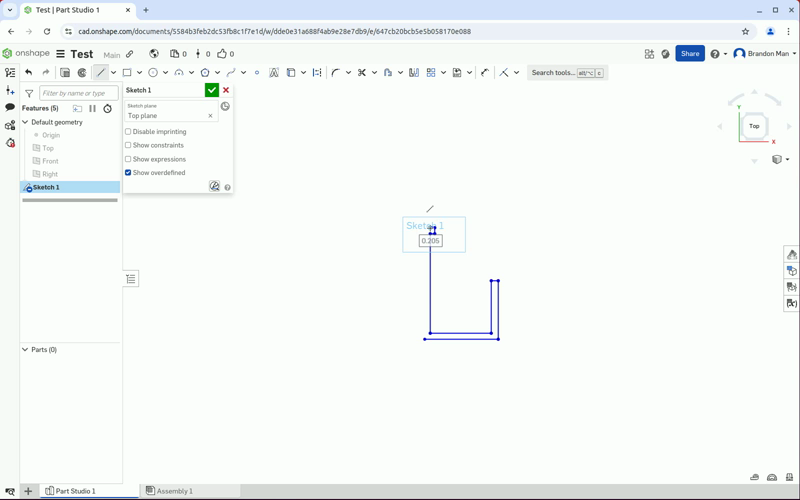
mouse_move(460, 227)
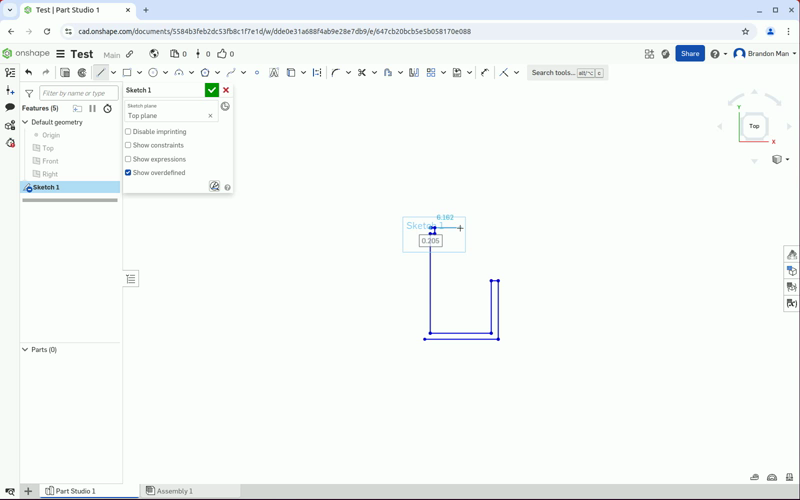
mouse_move(424, 227)
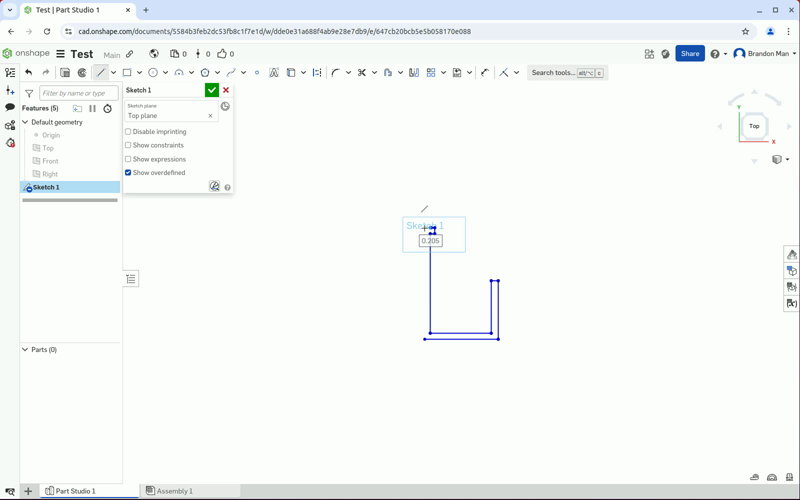
scroll(6)
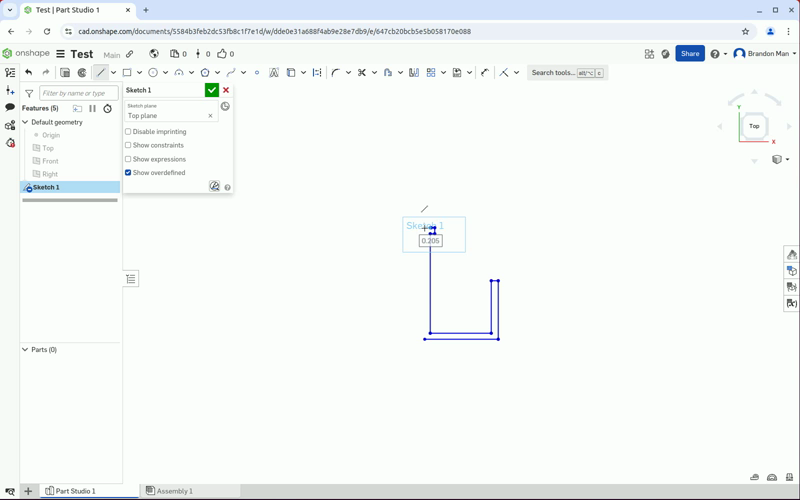
scroll(6)
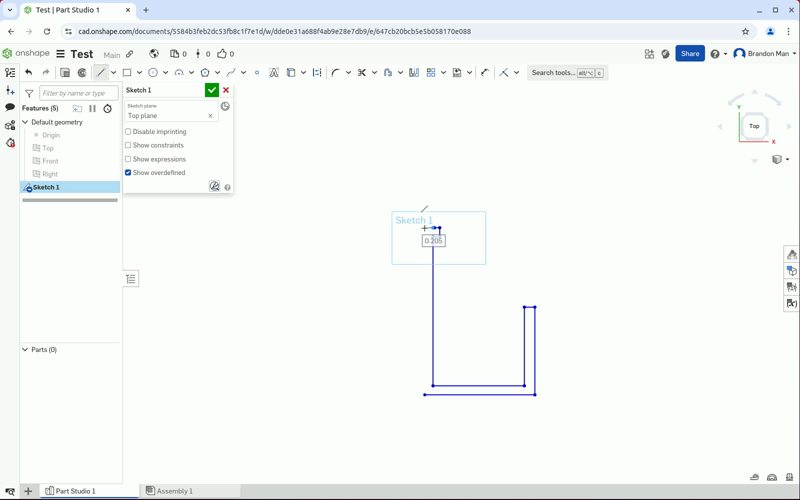
scroll(6)
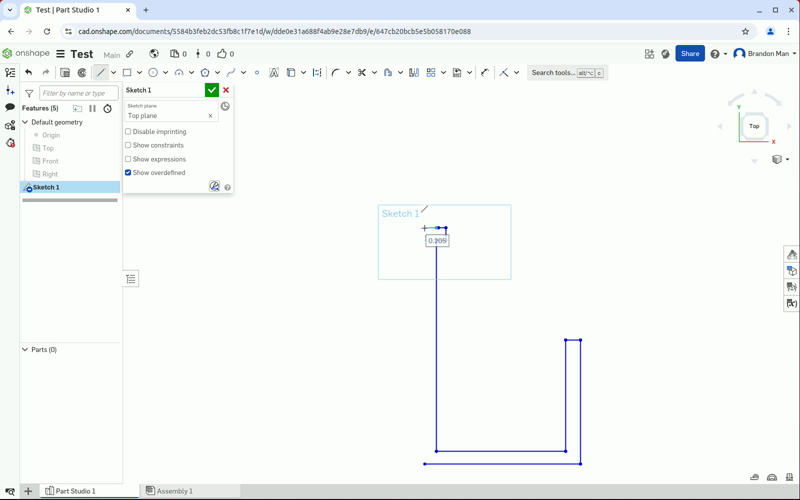
scroll(6)
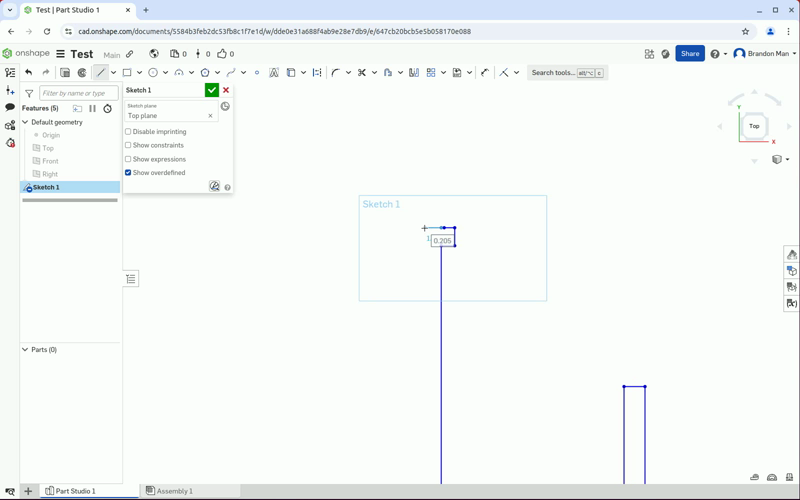
scroll(6)
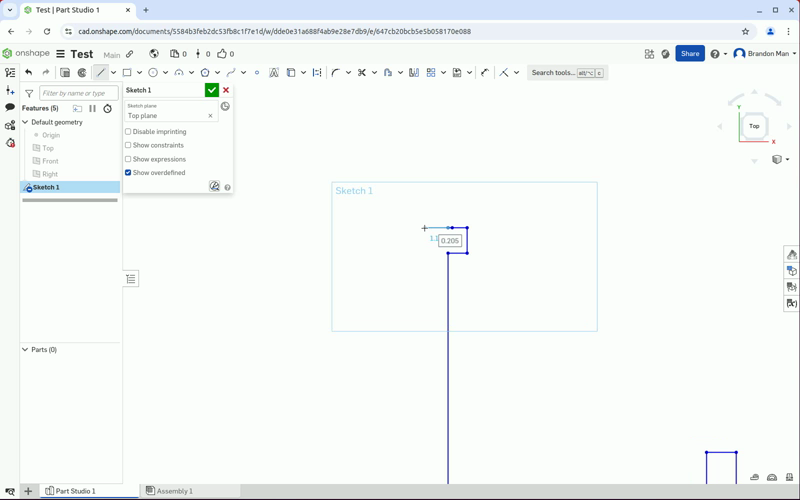
scroll(6)
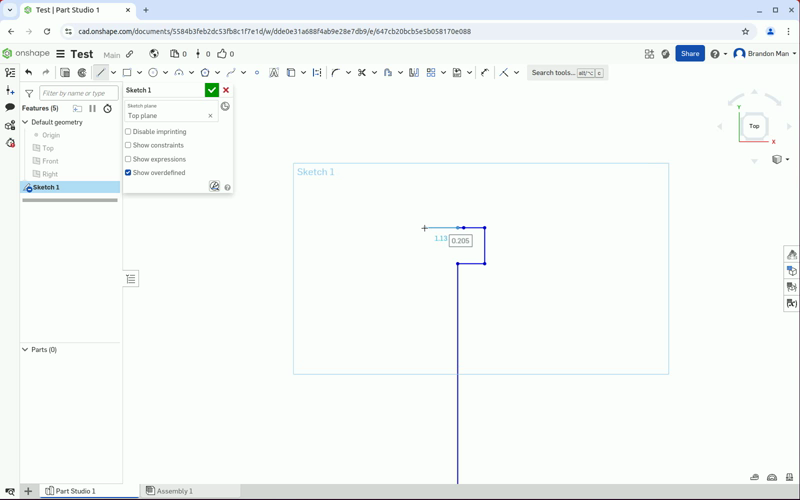
scroll(6)
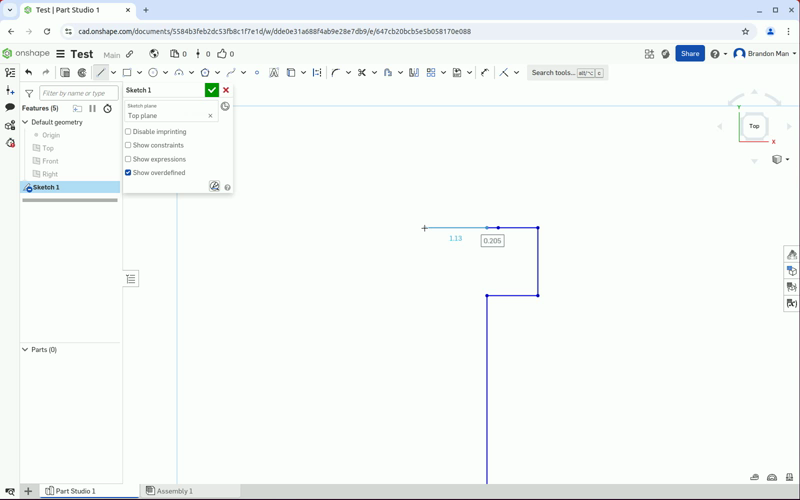
click(424, 227)
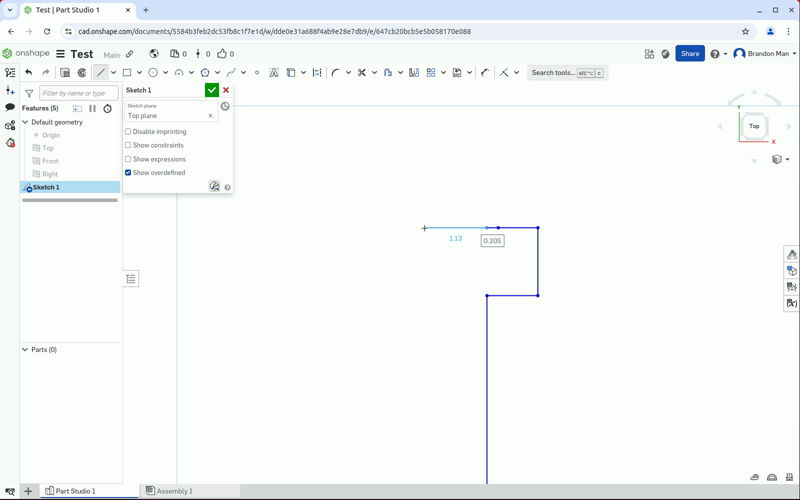
scroll(-6)
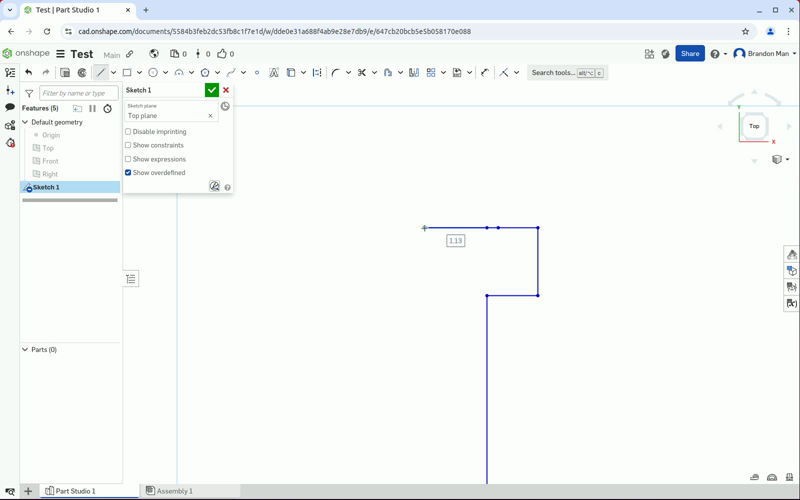
scroll(-6)
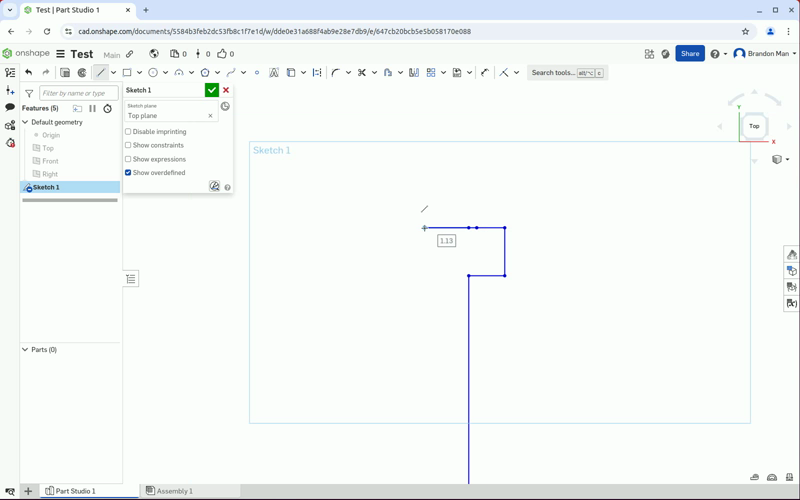
scroll(-6)
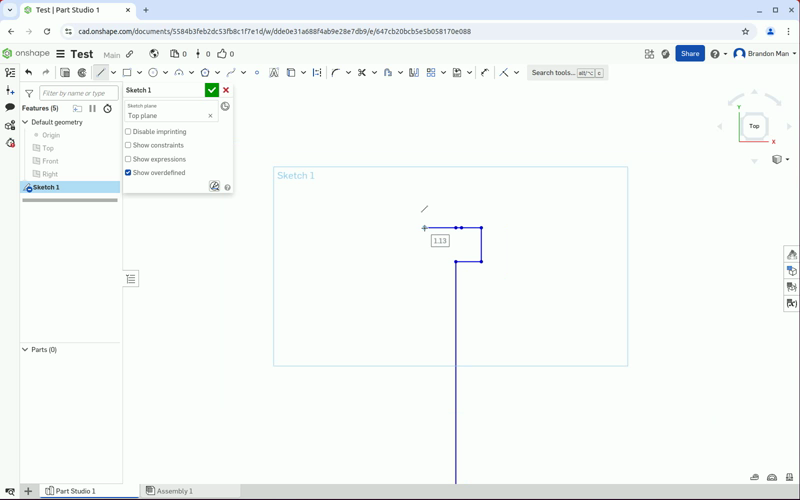
scroll(-6)
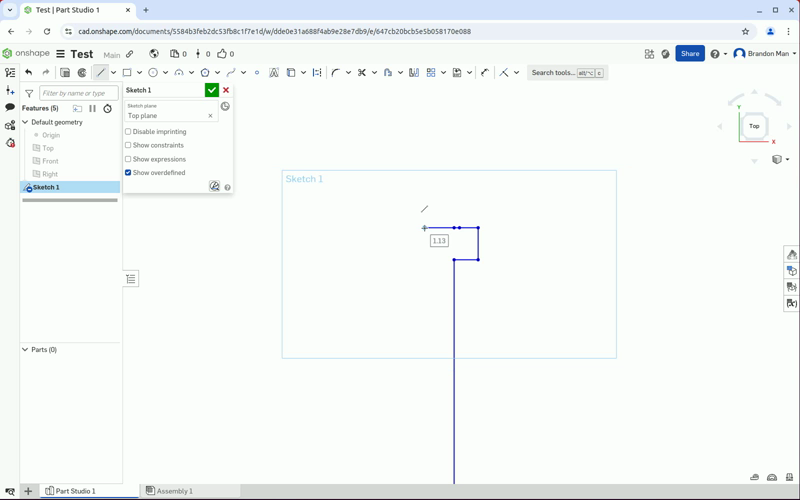
scroll(-6)
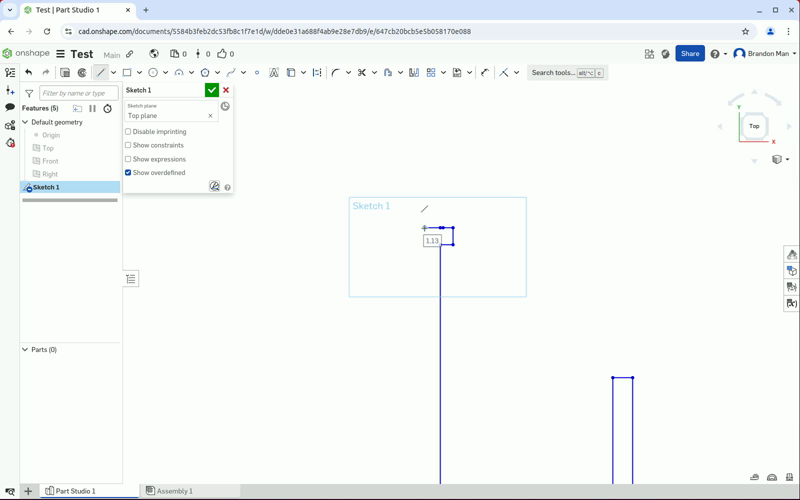
scroll(-6)
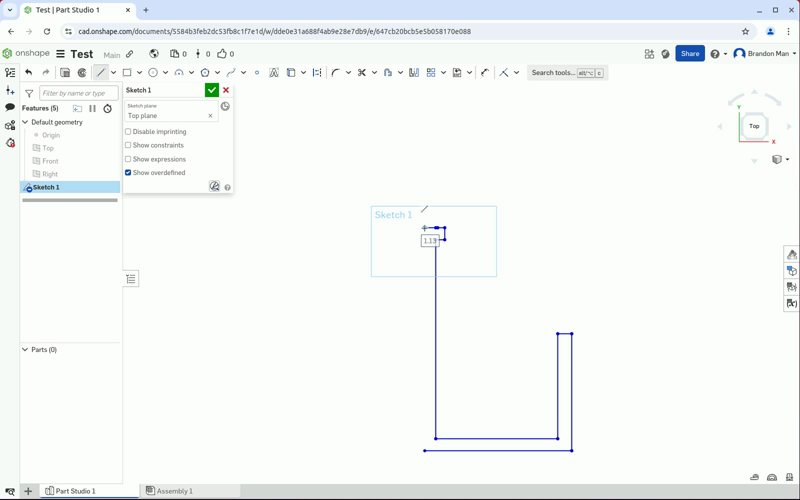
scroll(-6)
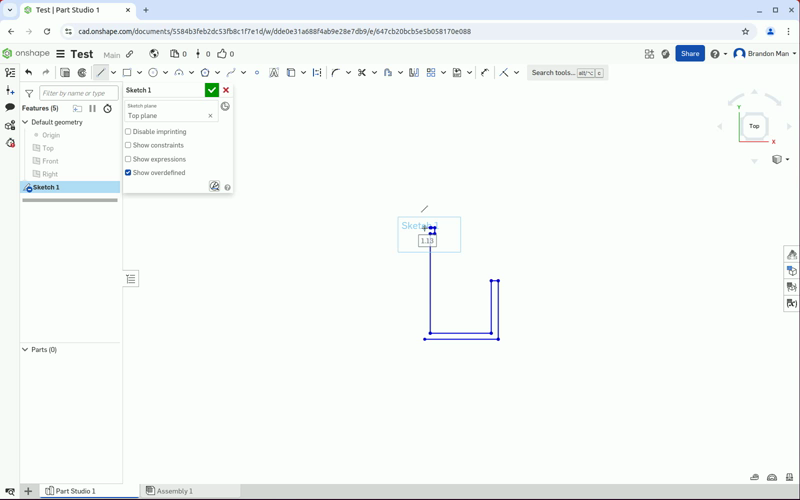
key_up(shift)
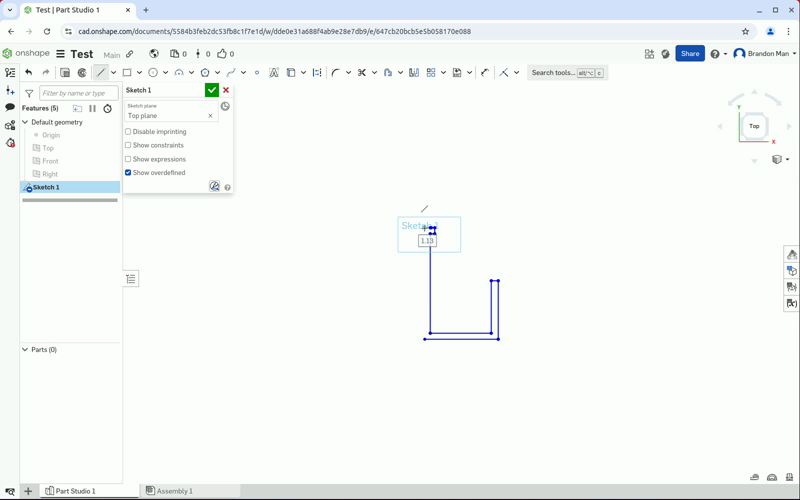
key_down(shift)
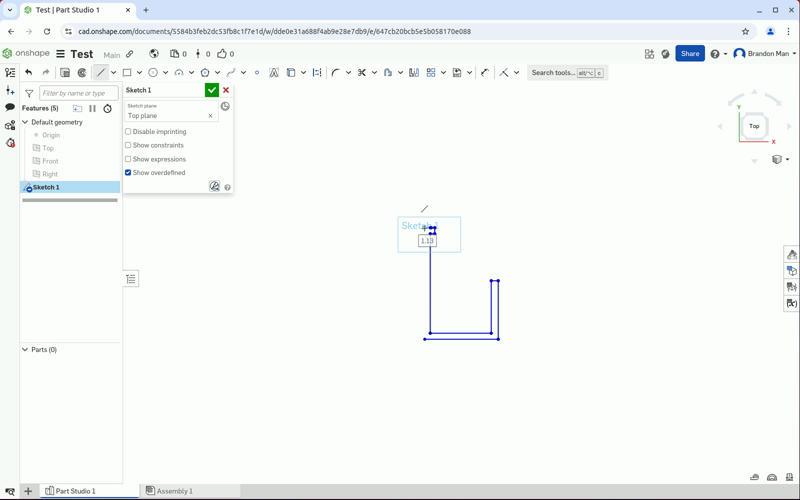
mouse_move(424, 339)
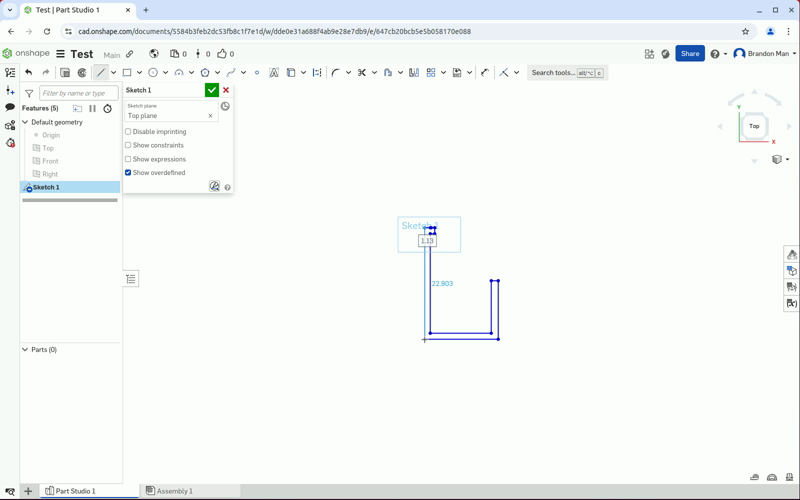
key_up(shift)
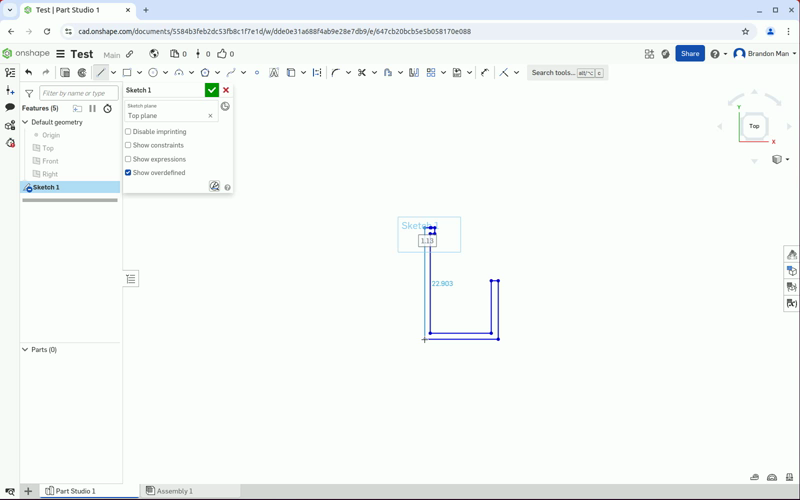
click(424, 339)
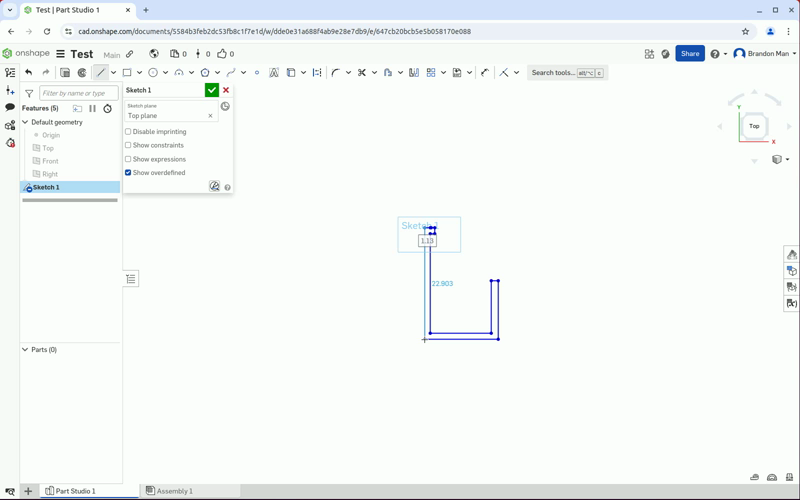
key(esc)
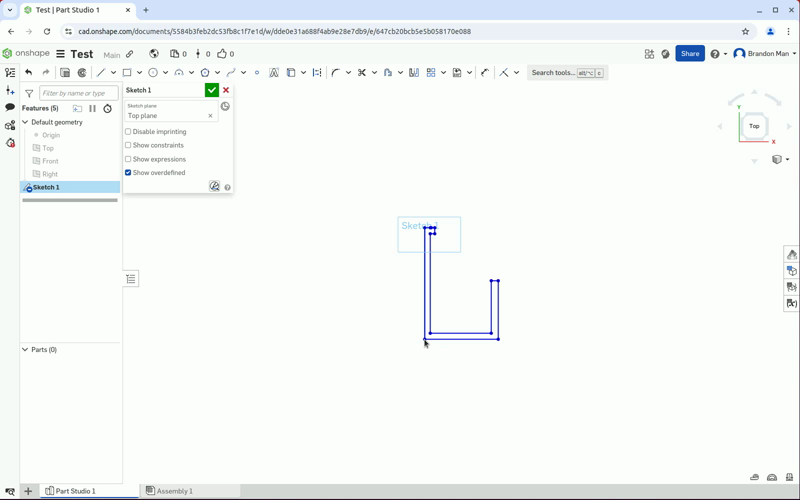
mouse_move(428, 332)
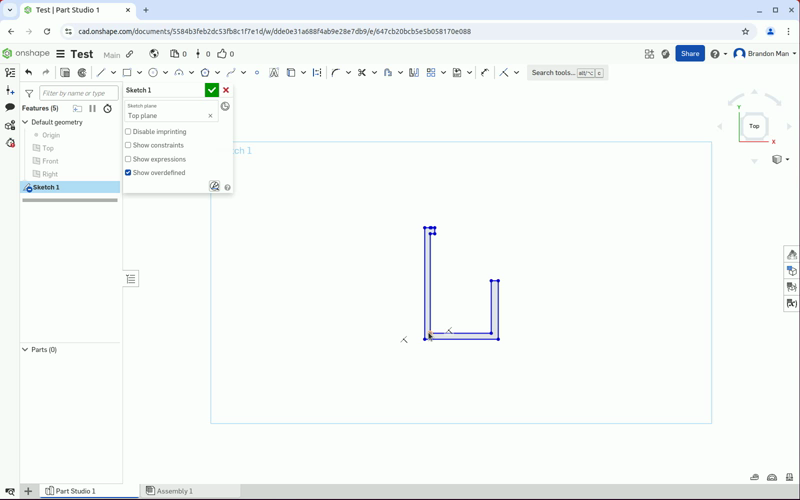
scroll(6)
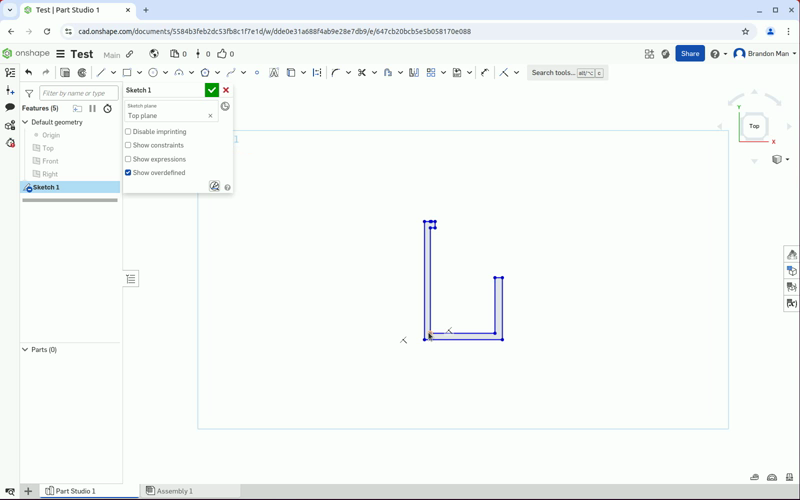
scroll(6)
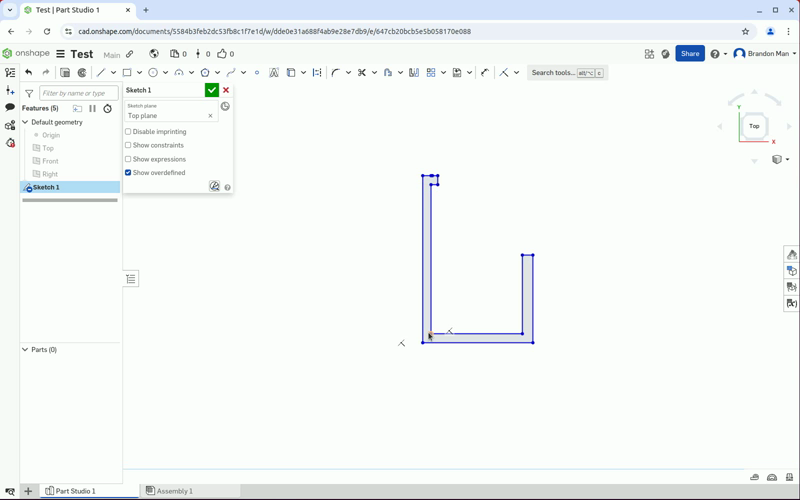
scroll(6)
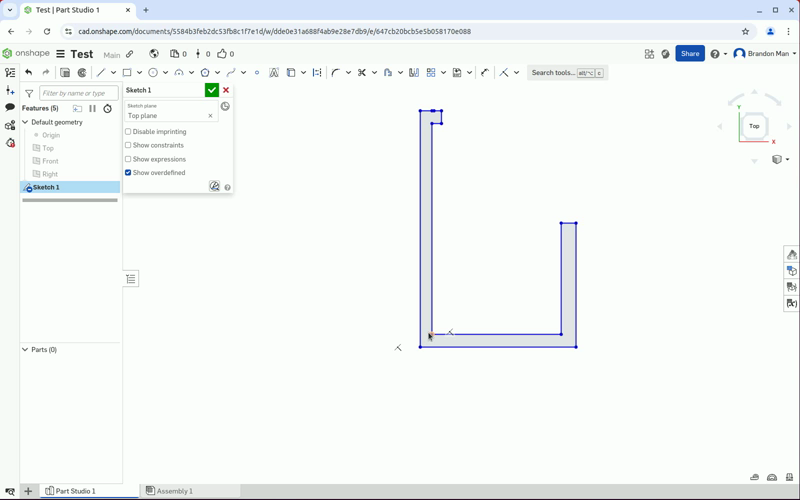
scroll(6)
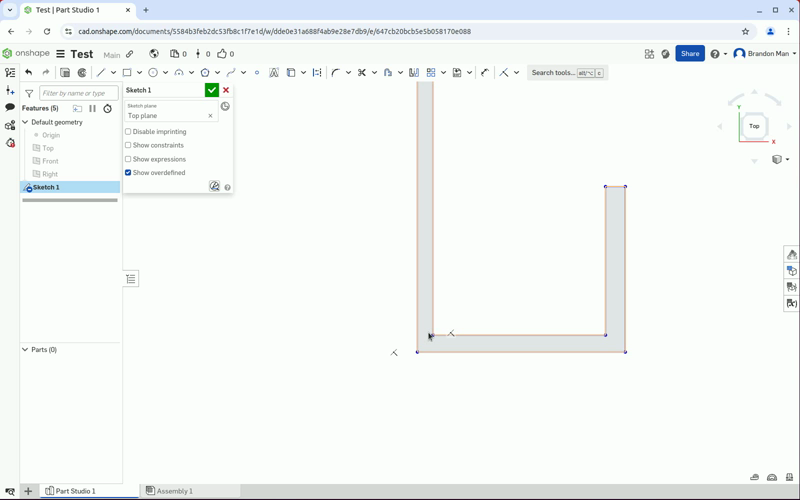
scroll(6)
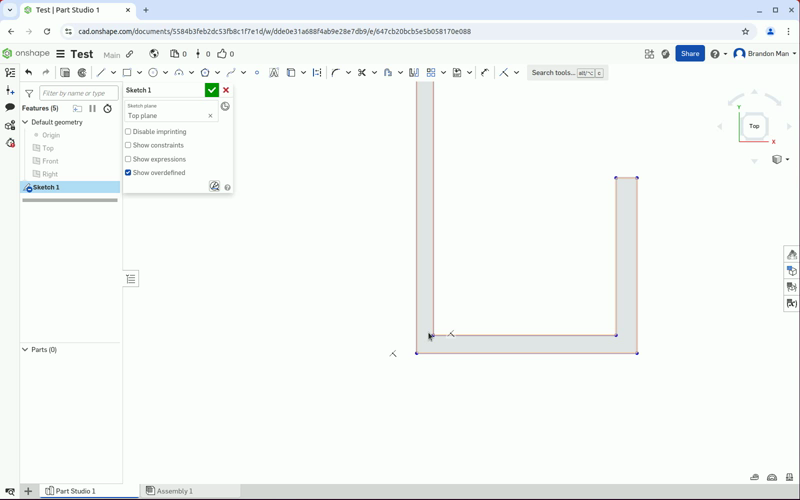
scroll(6)
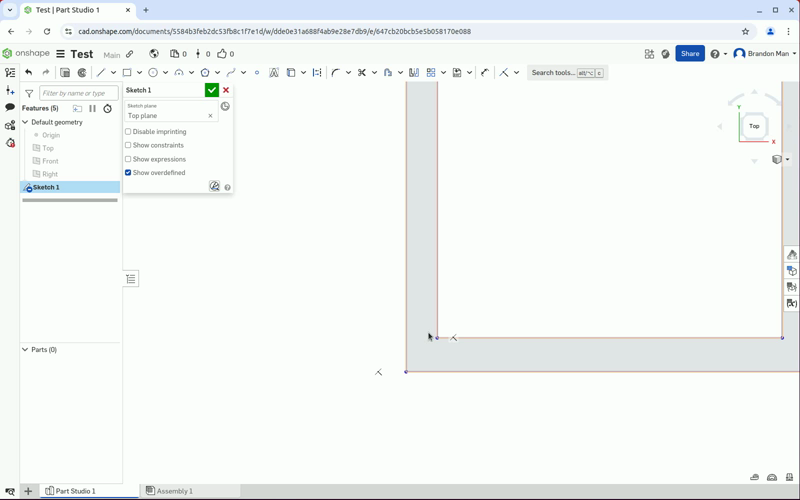
scroll(6)
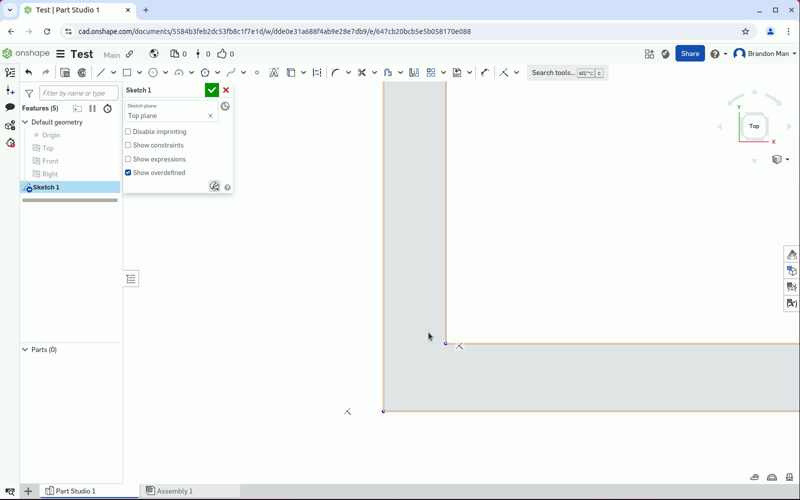
click(428, 332)
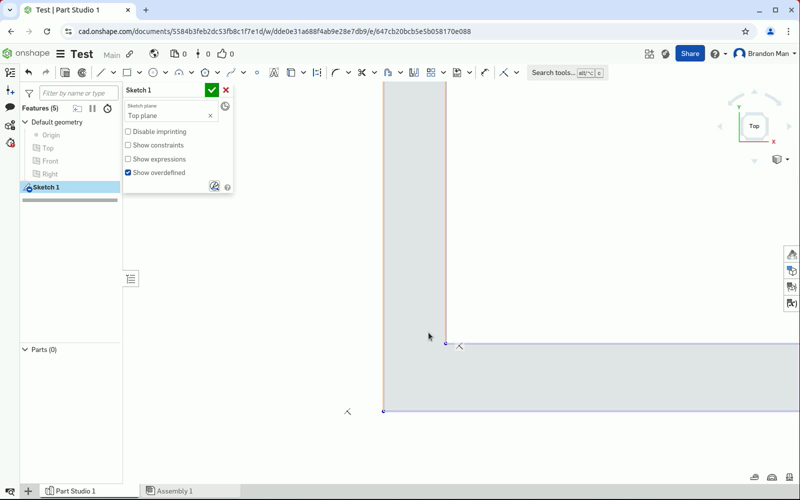
scroll(-6)
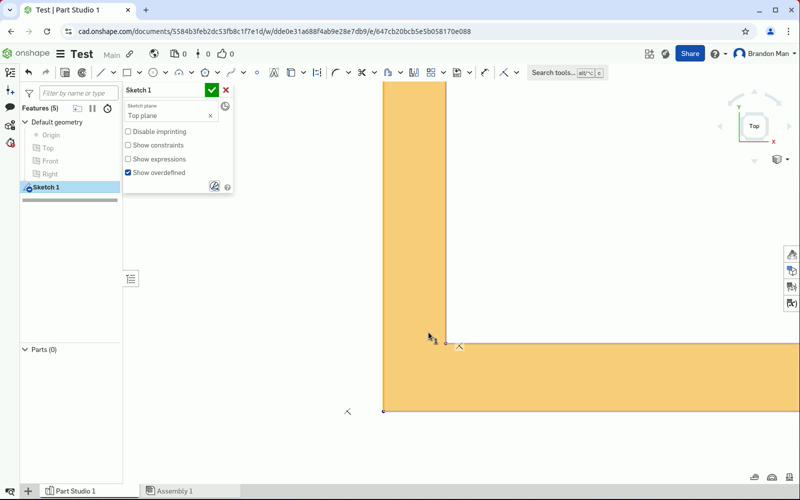
scroll(-6)
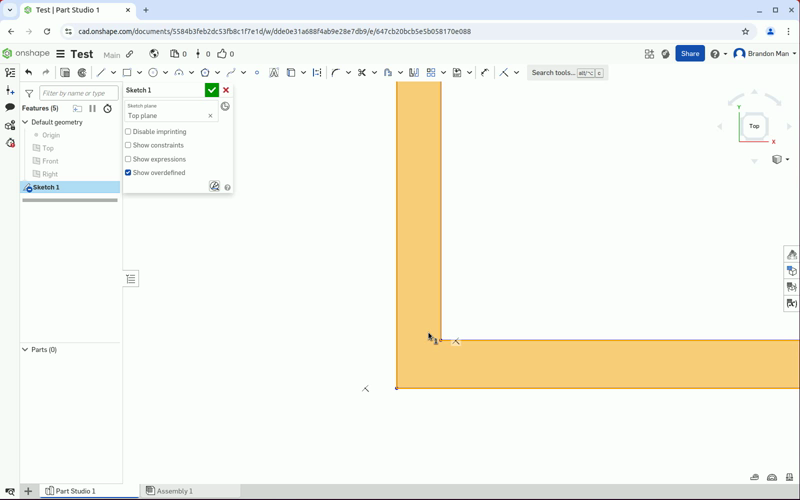
scroll(-6)
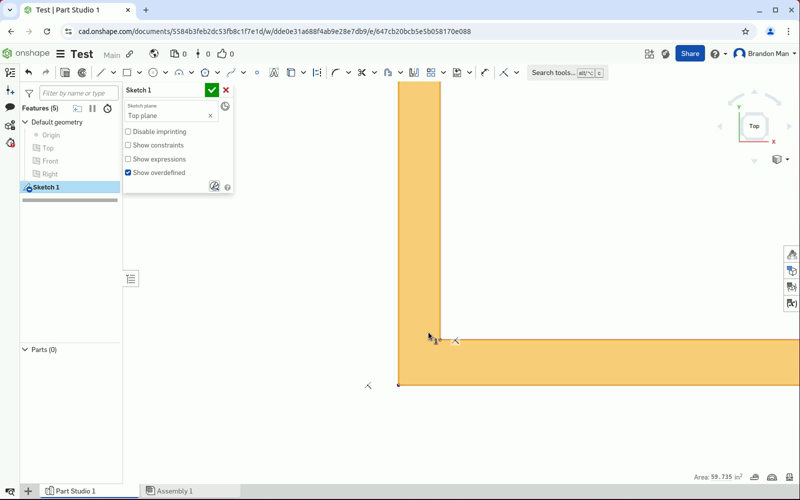
scroll(-6)
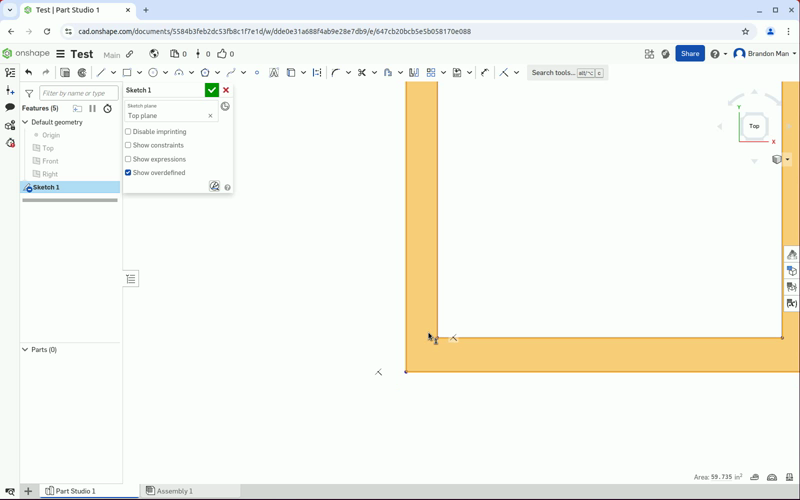
scroll(-6)
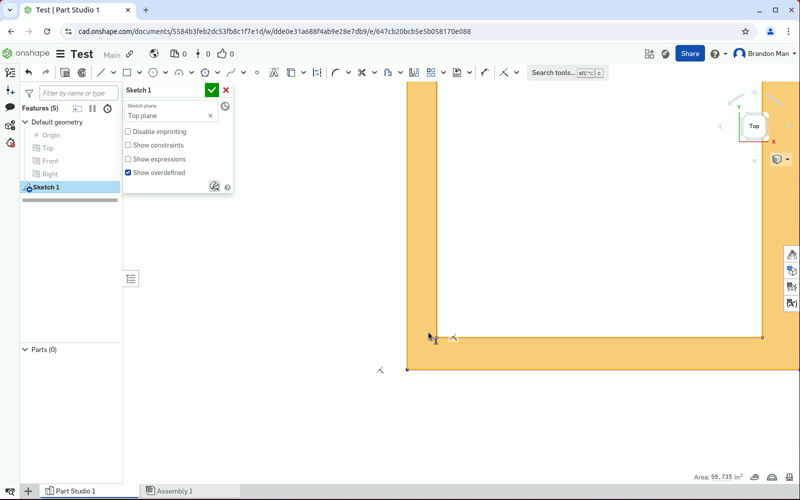
scroll(-6)
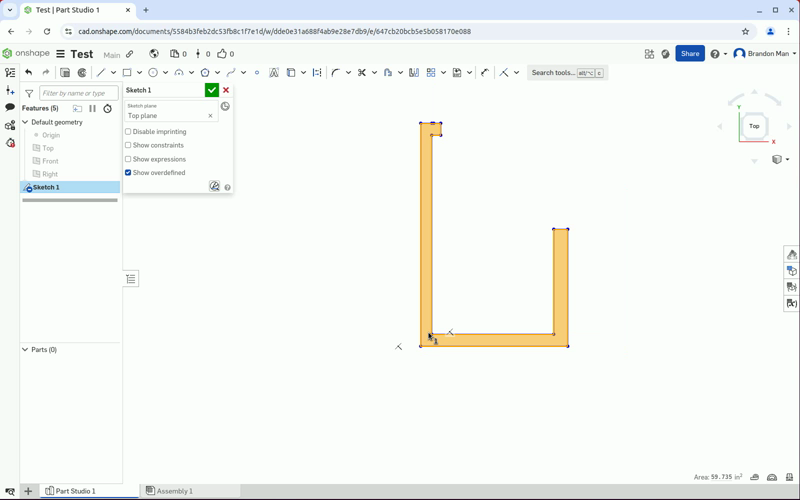
scroll(-6)
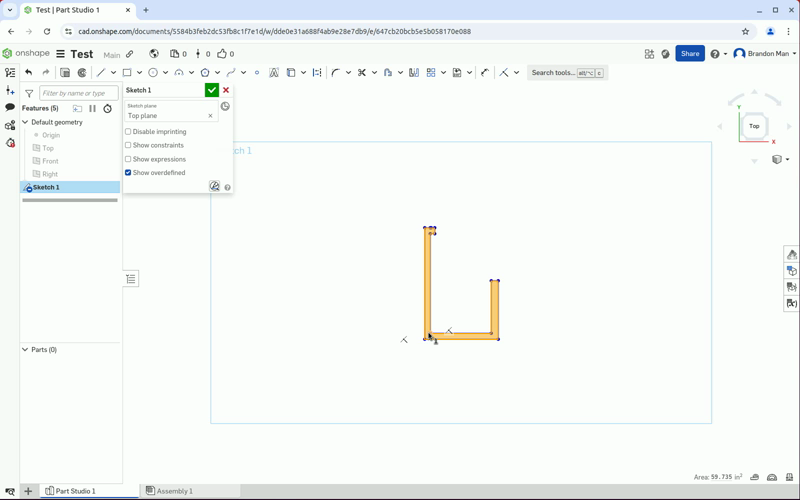
mouse_move(73, 352)
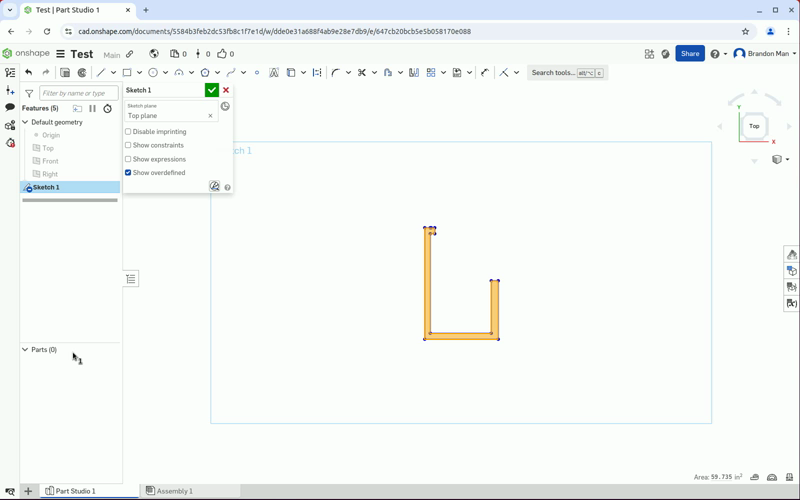
key(shift+y)
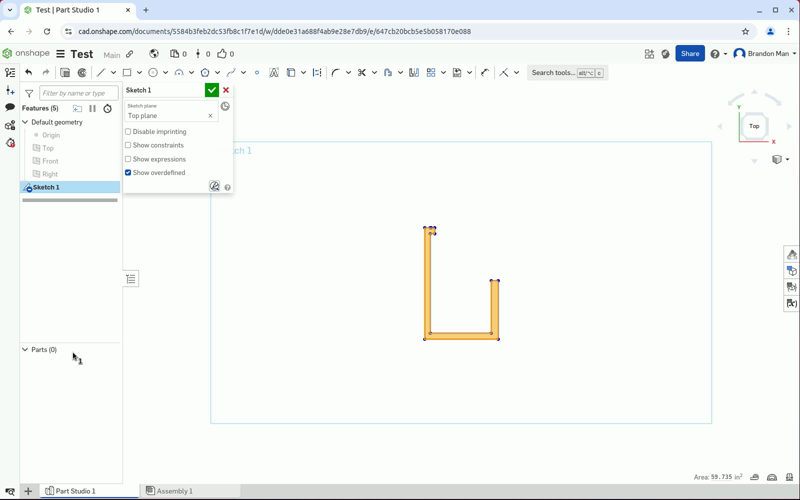
key(shift+e)
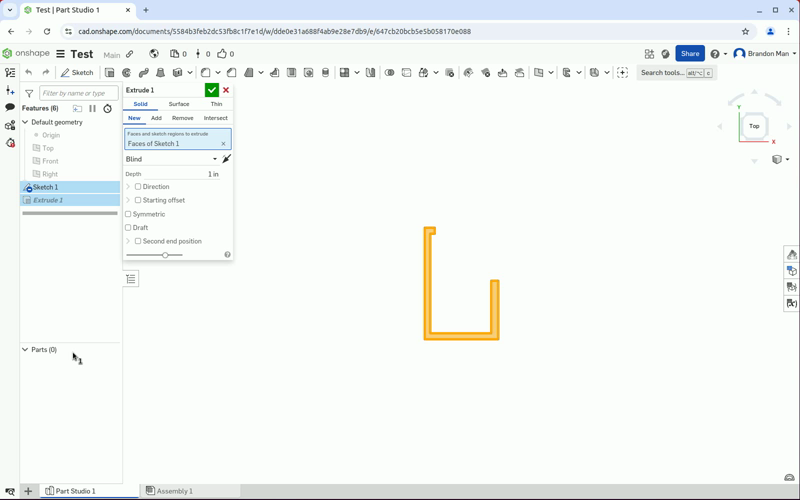
mouse_move(143, 106)
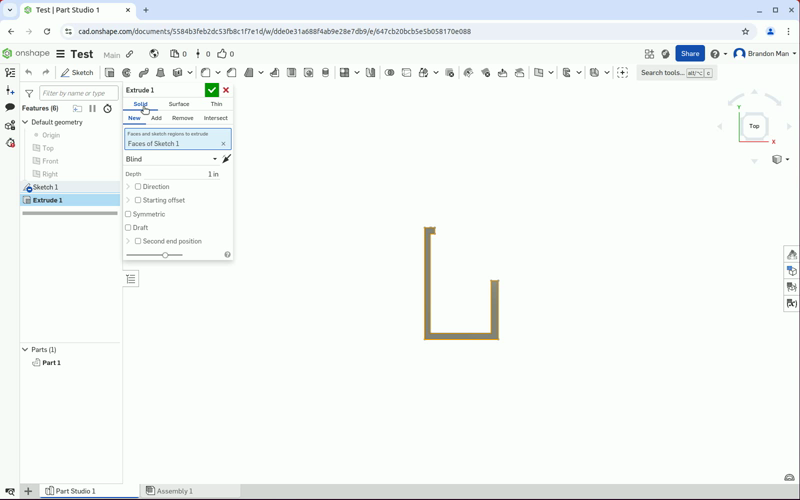
click(143, 106)
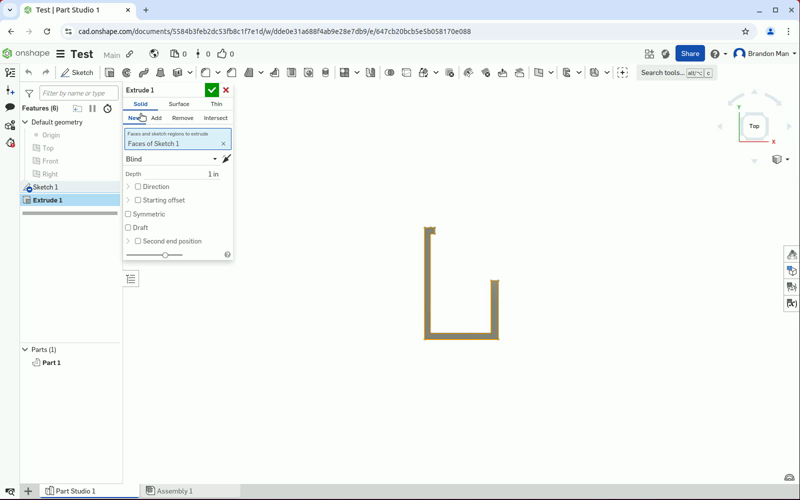
mouse_move(137, 120)
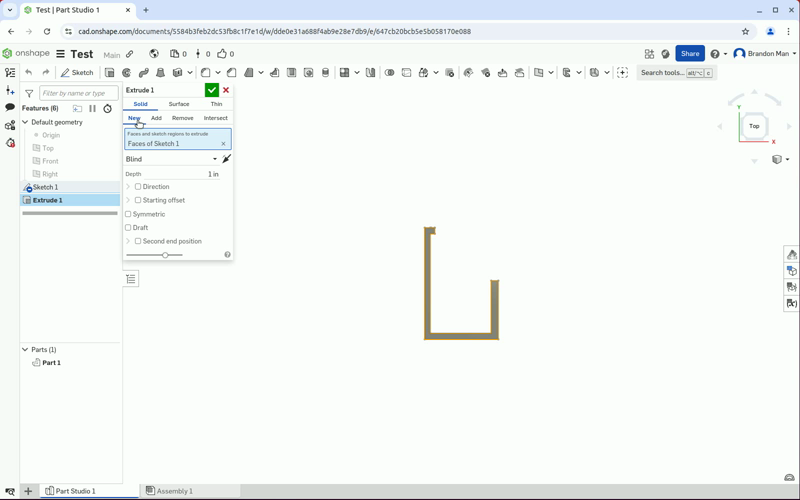
click(137, 120)
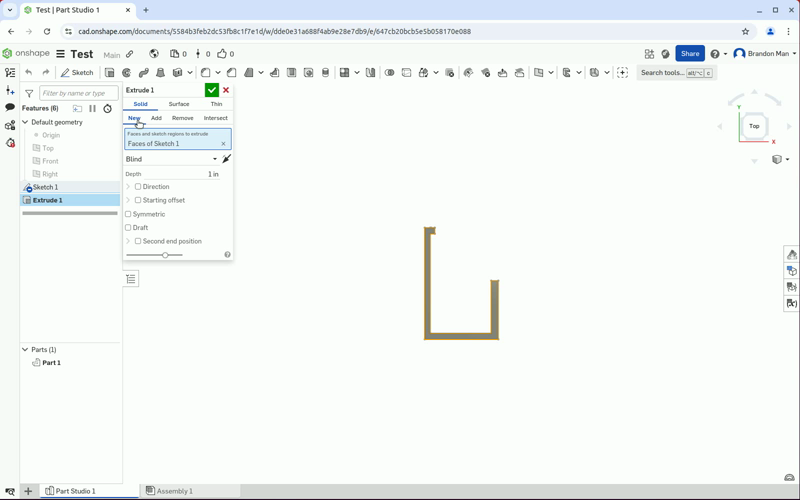
key(tab, 4)
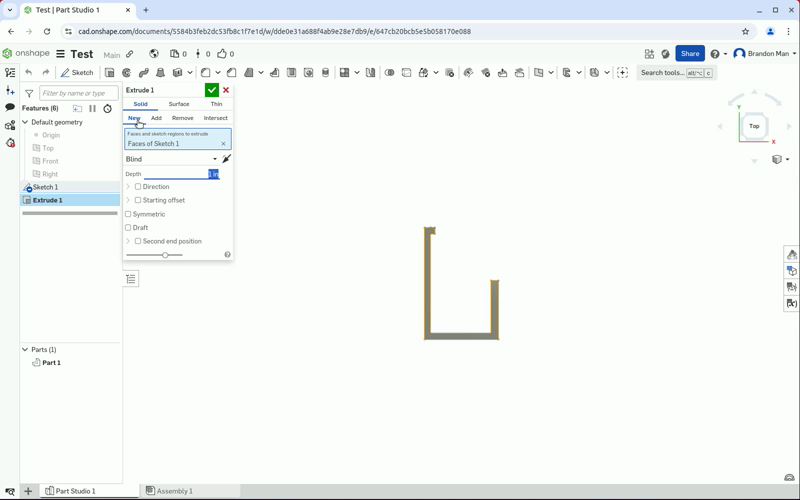
text(11.554)
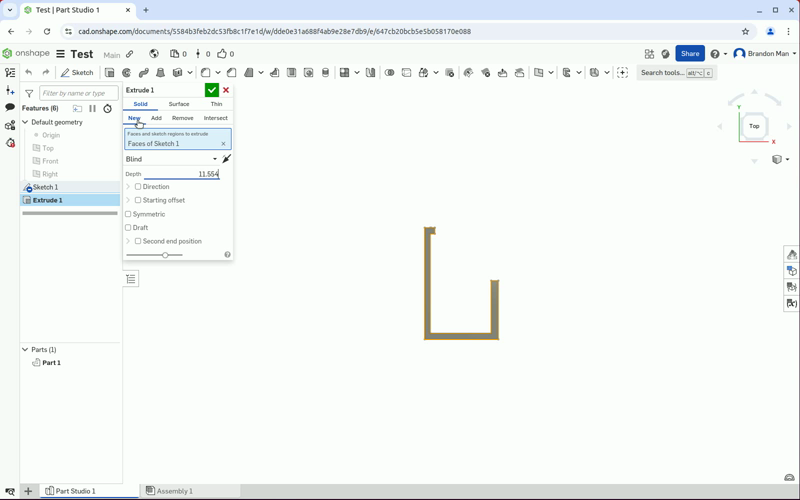
key(enter)
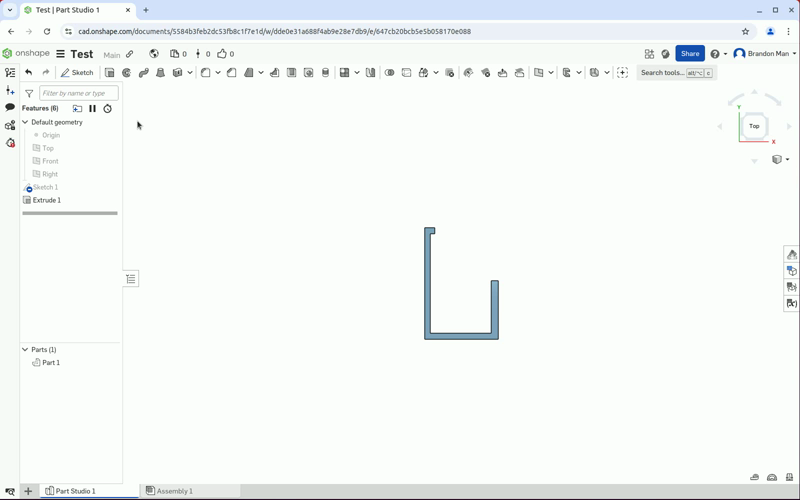
key(shift+h)
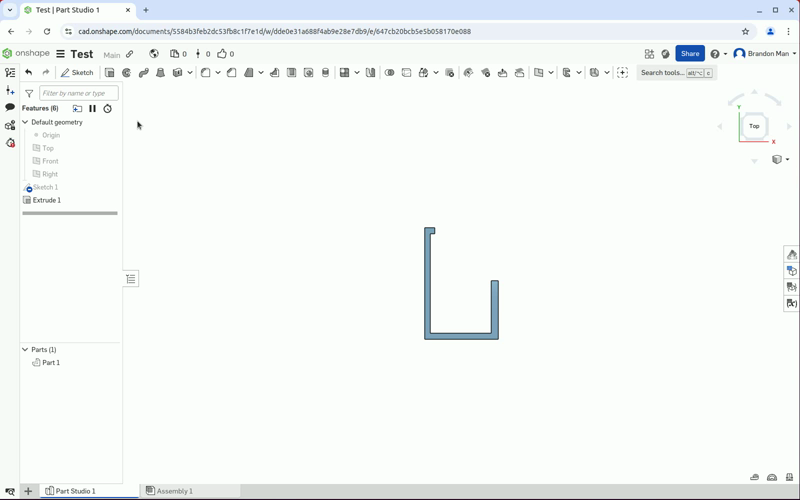
key(shift+h)
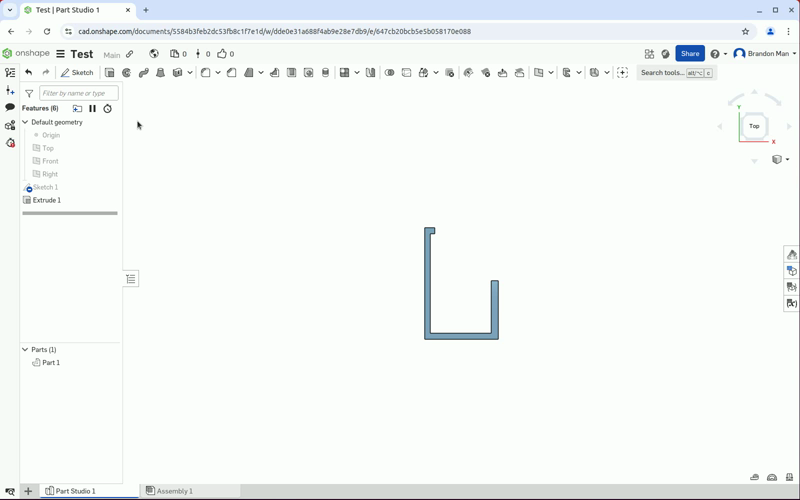
mouse_move(73, 189)
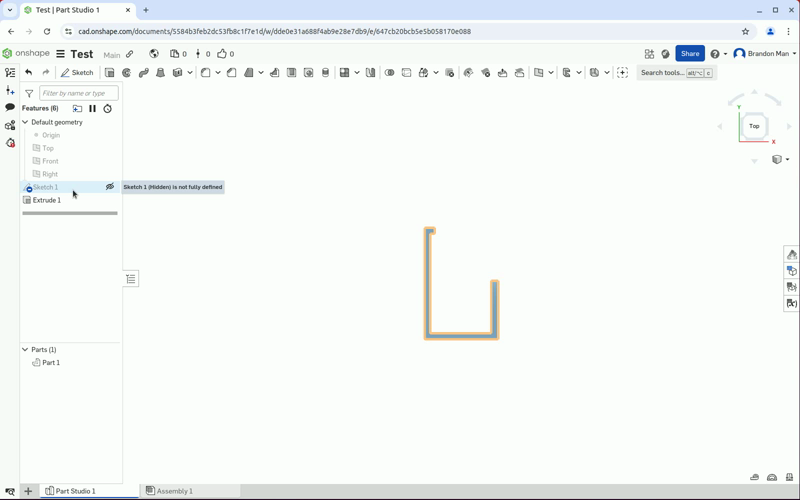
click(73, 189)
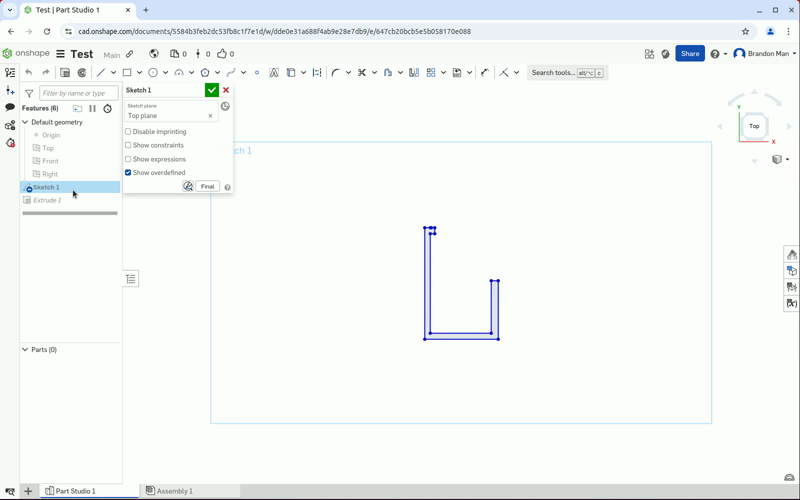
mouse_move(229, 92)
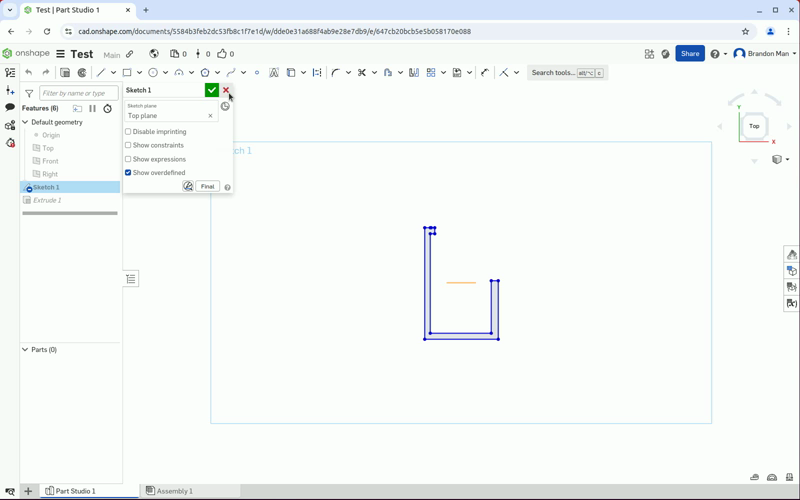
click(229, 92)
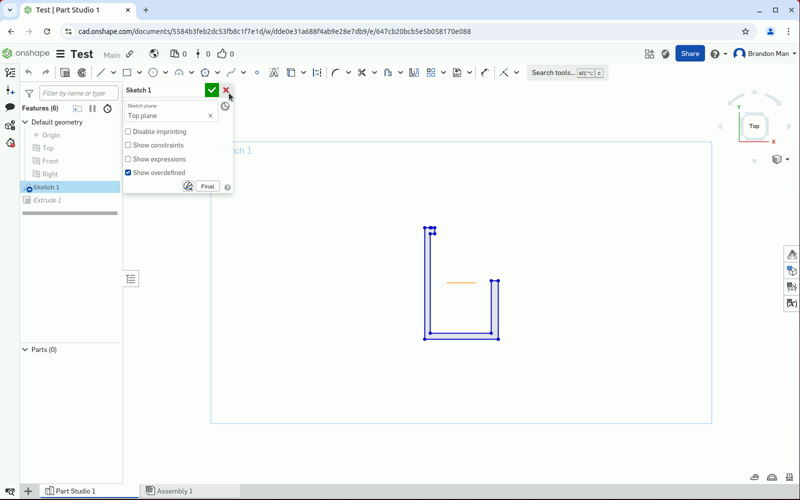
key(shift+s)
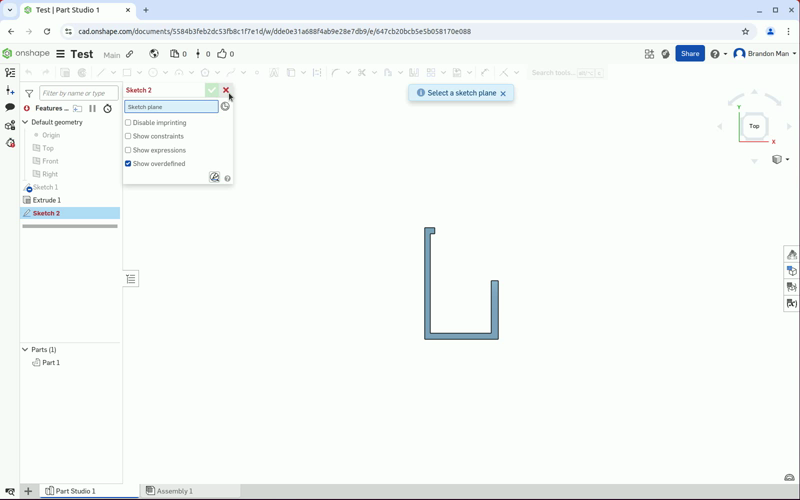
mouse_move(73, 150)
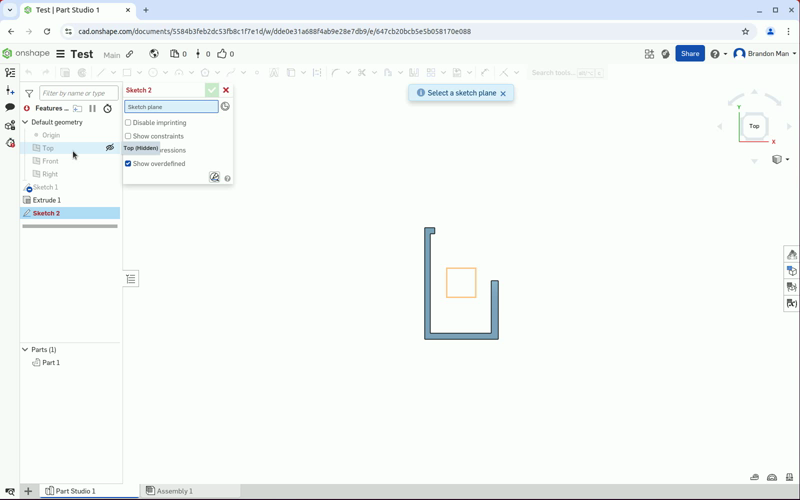
click(73, 150)
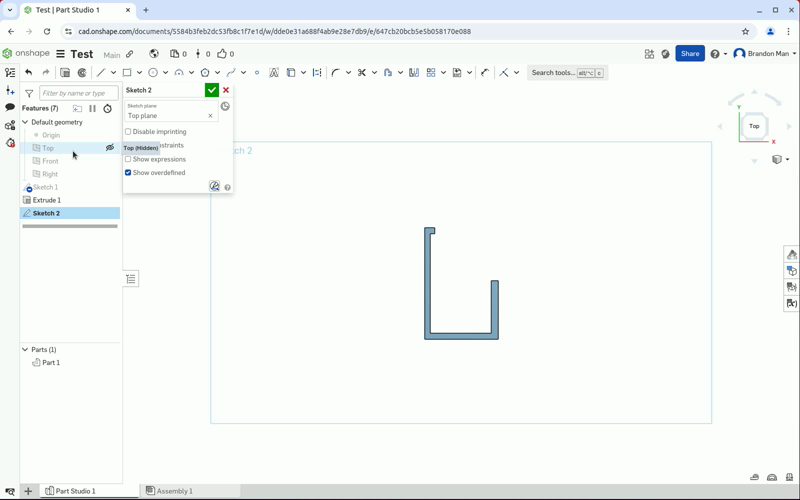
mouse_move(73, 352)
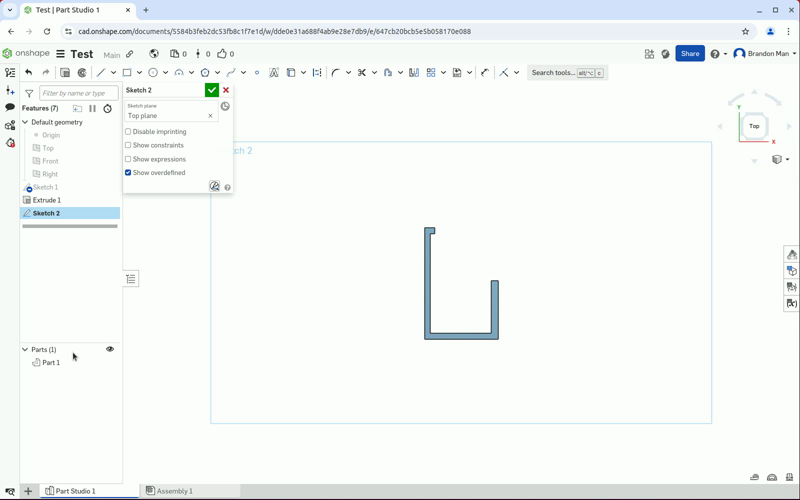
key(y)
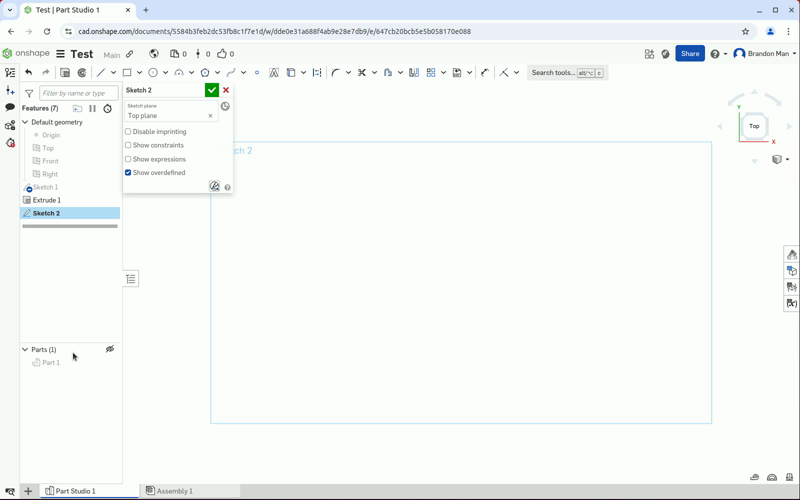
key(l)
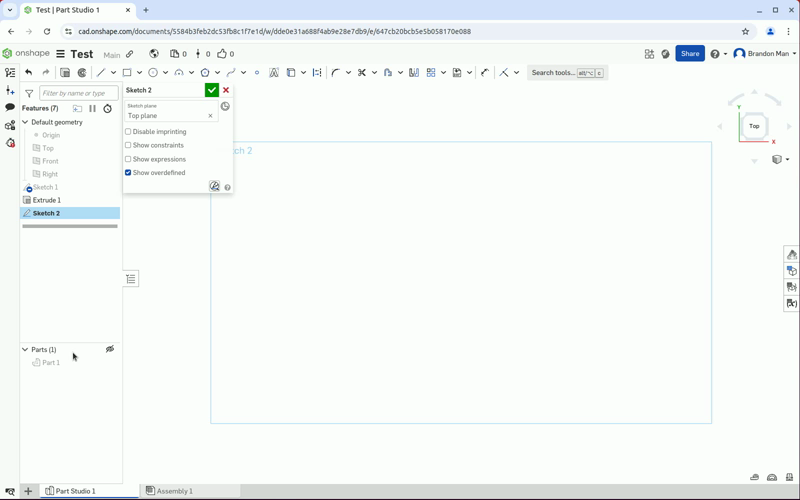
key_down(shift)
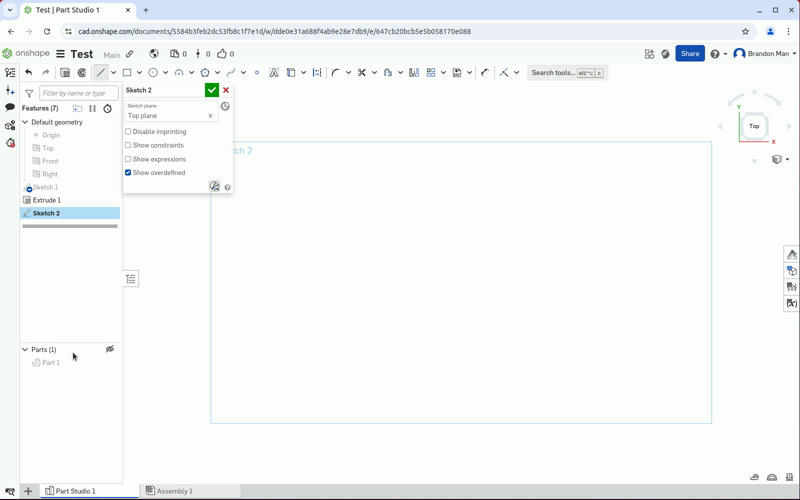
mouse_move(487, 233)
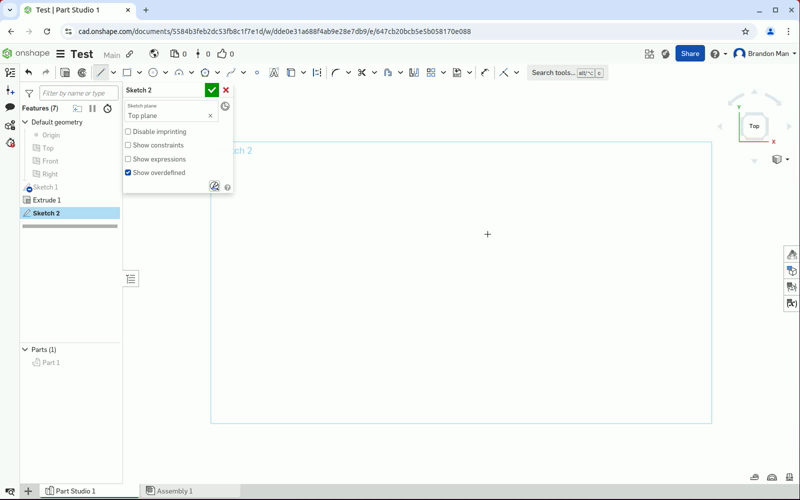
click(487, 233)
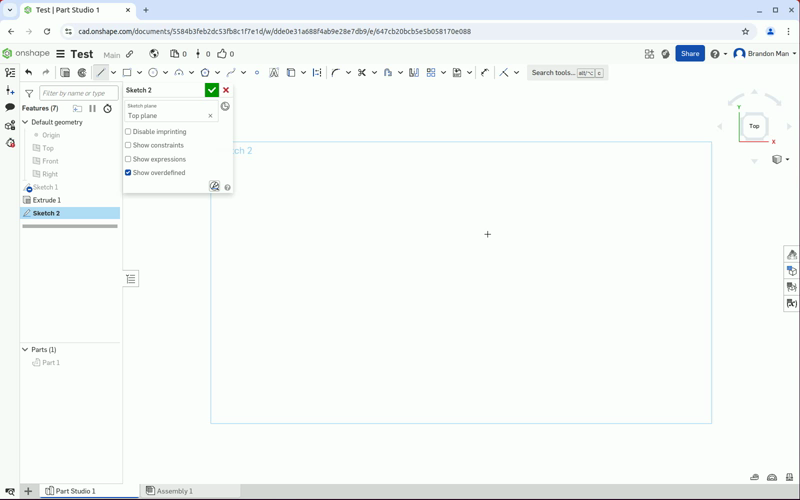
key_up(shift)
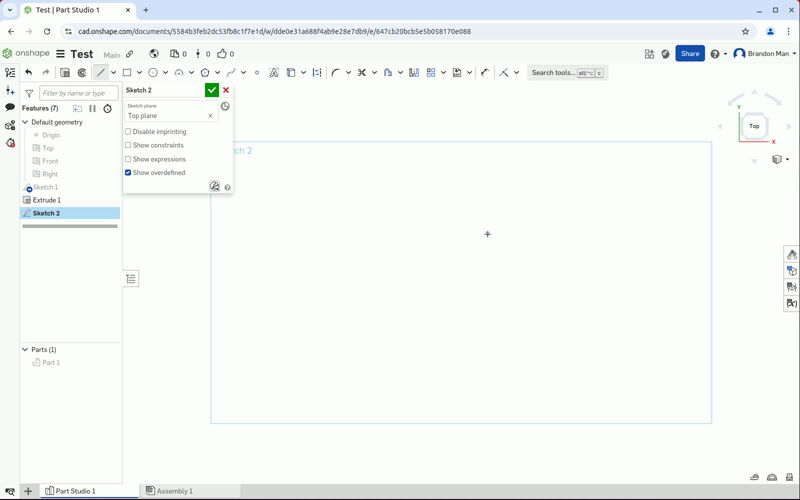
key_down(shift)
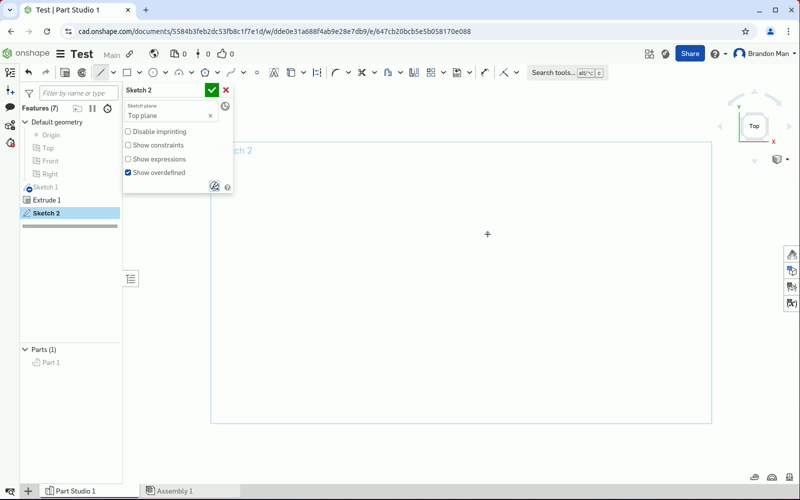
mouse_move(517, 233)
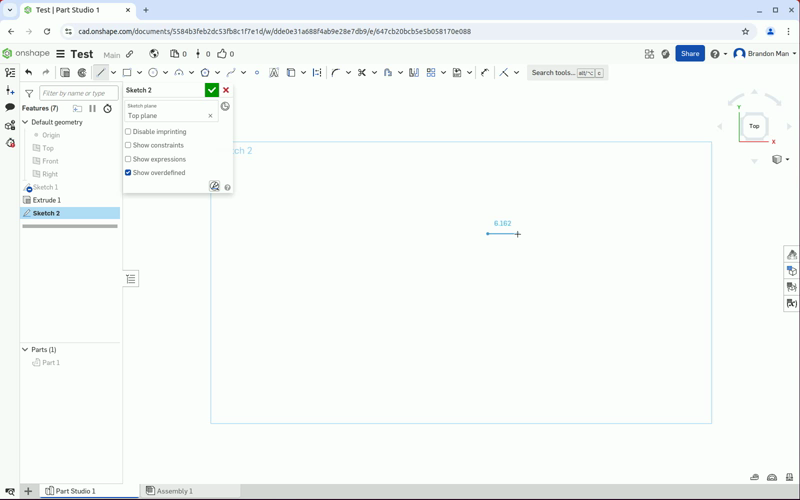
mouse_move(491, 233)
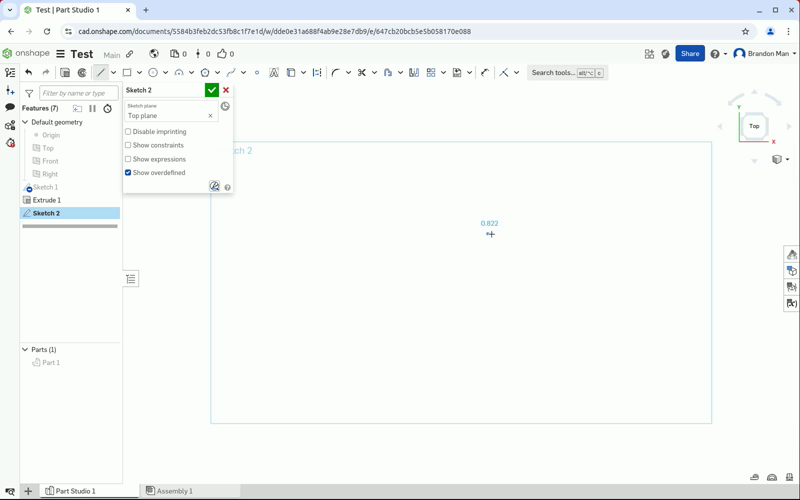
scroll(6)
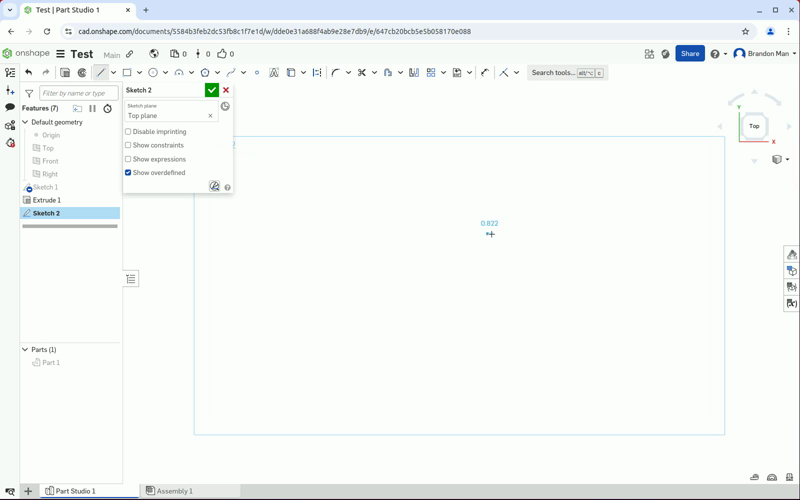
scroll(6)
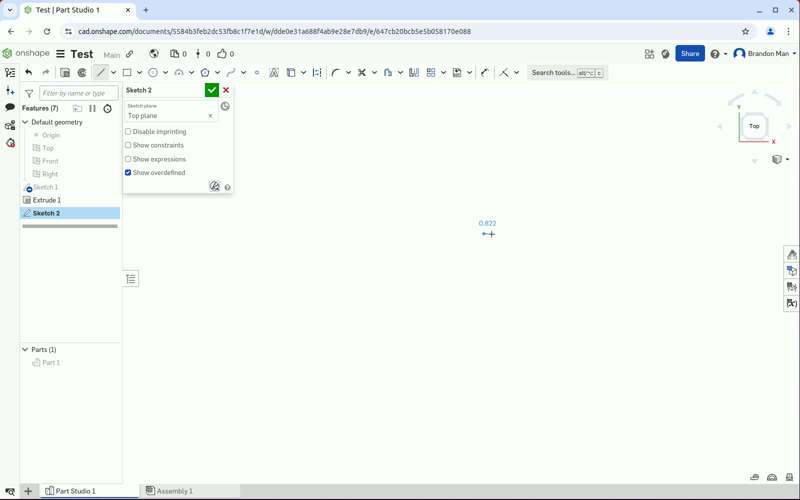
scroll(6)
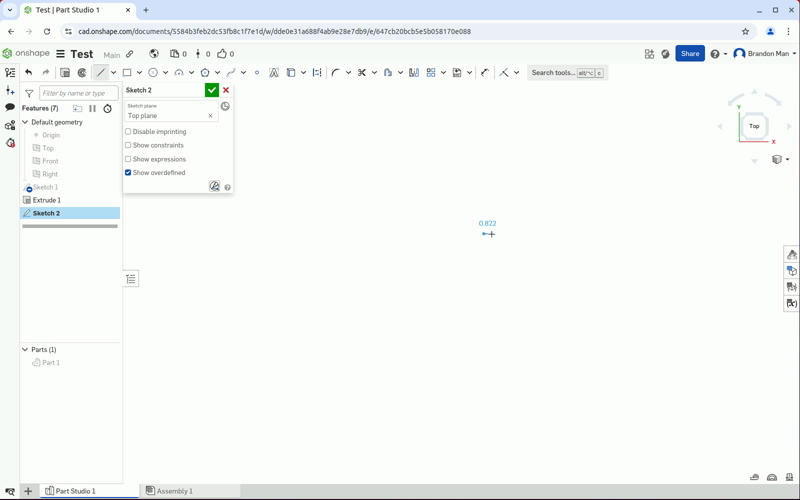
scroll(6)
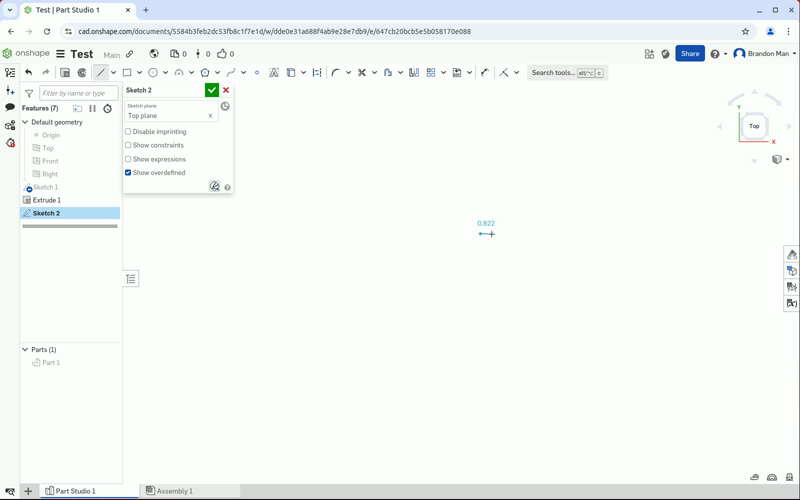
scroll(6)
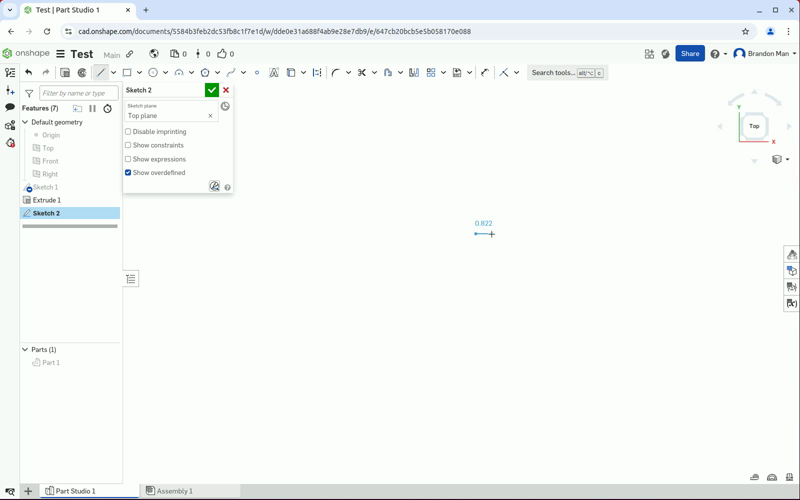
scroll(6)
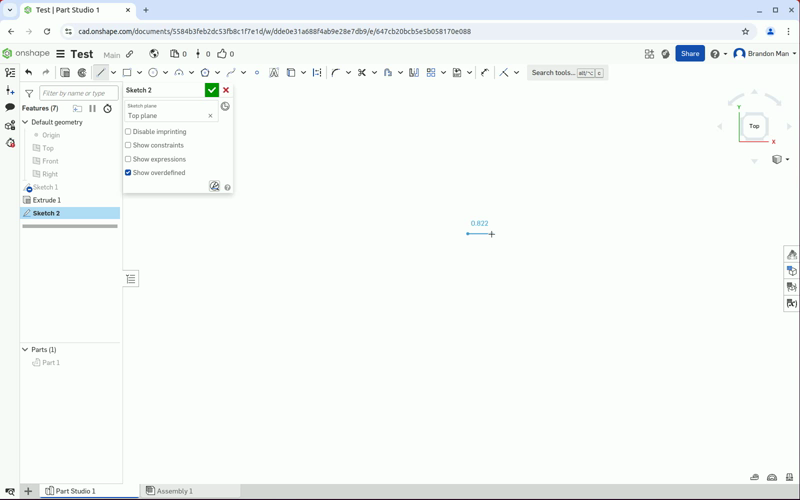
scroll(6)
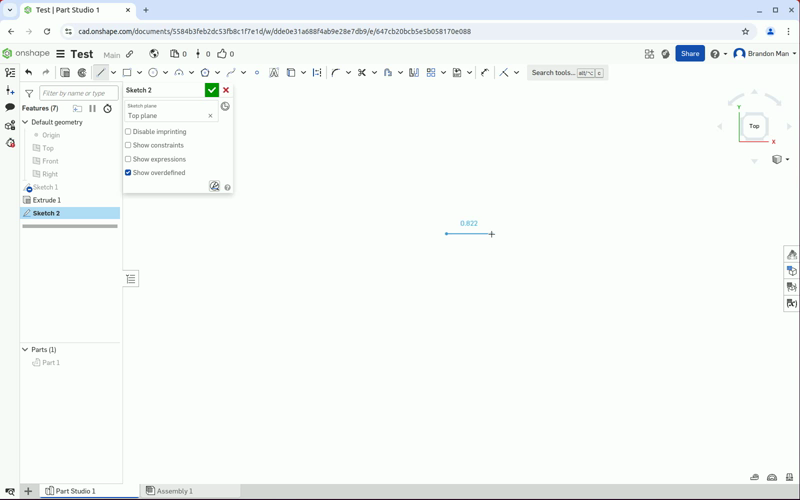
click(491, 233)
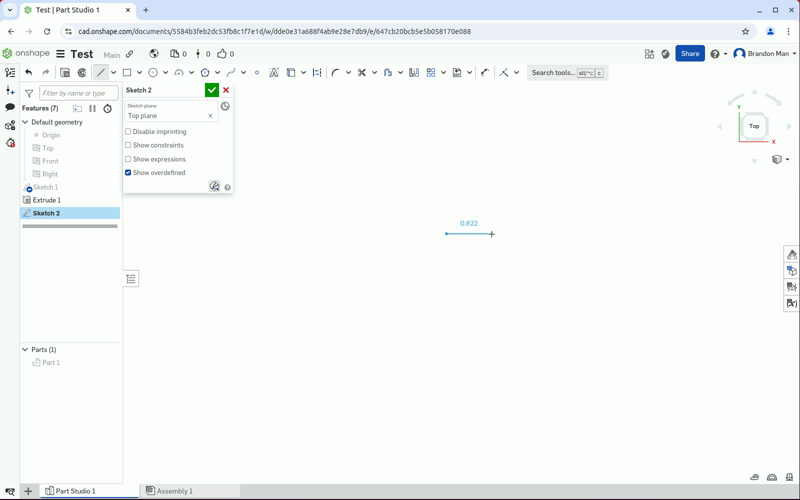
scroll(-6)
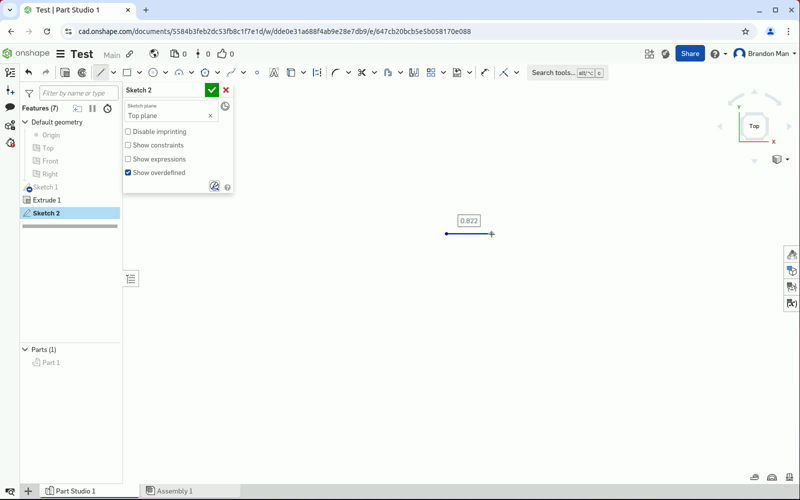
scroll(-6)
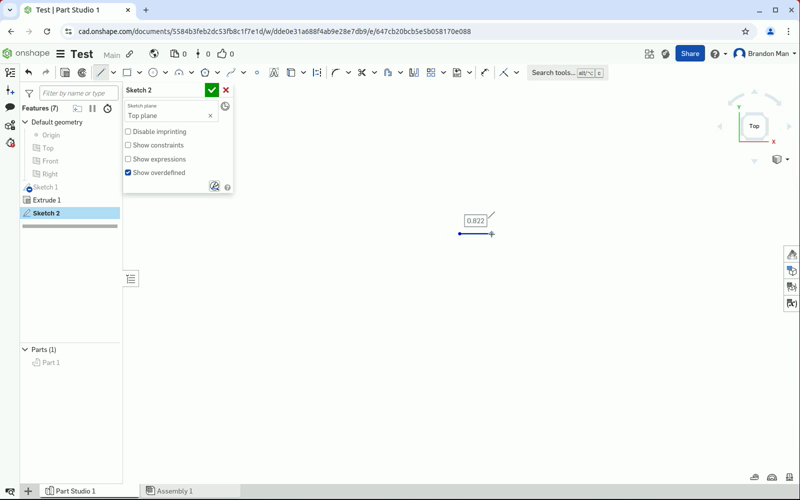
scroll(-6)
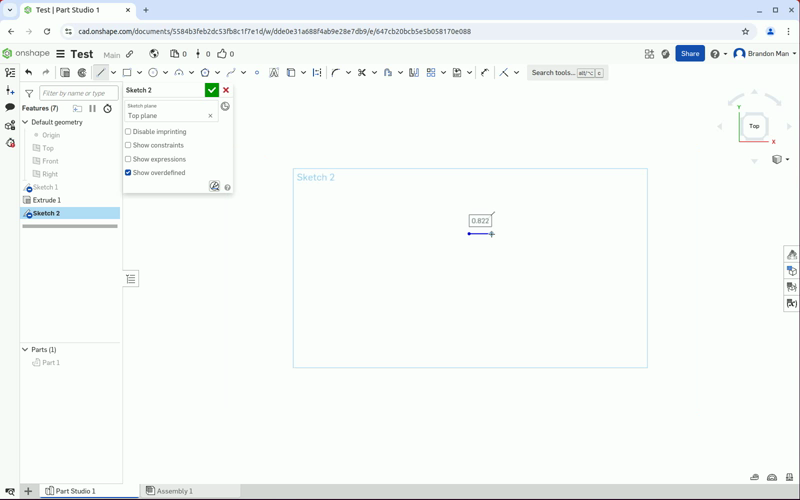
scroll(-6)
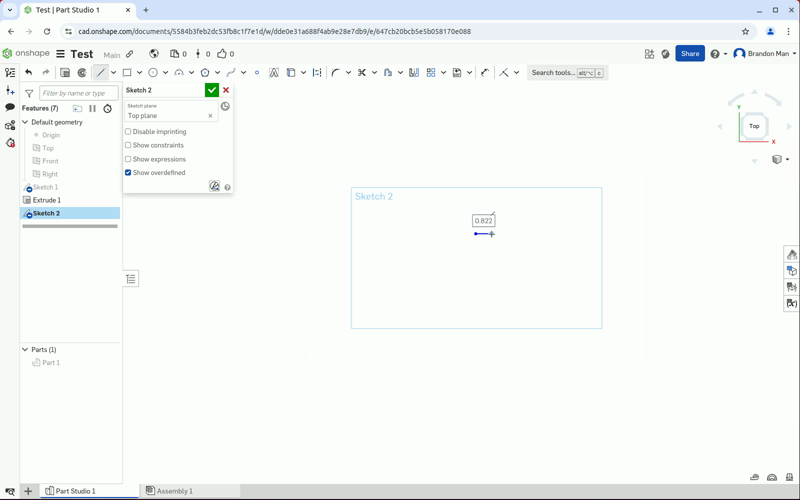
scroll(-6)
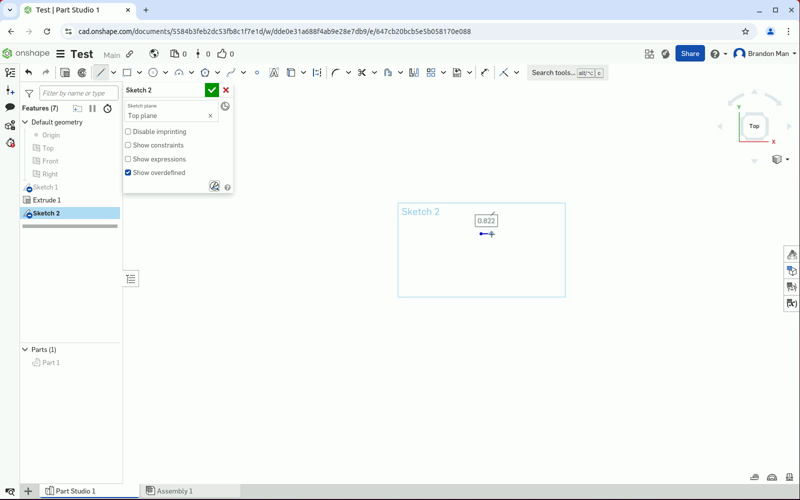
scroll(-6)
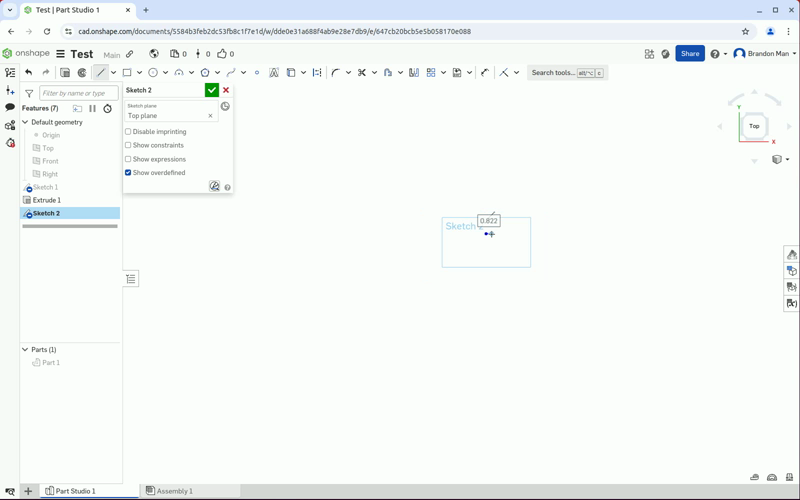
scroll(-6)
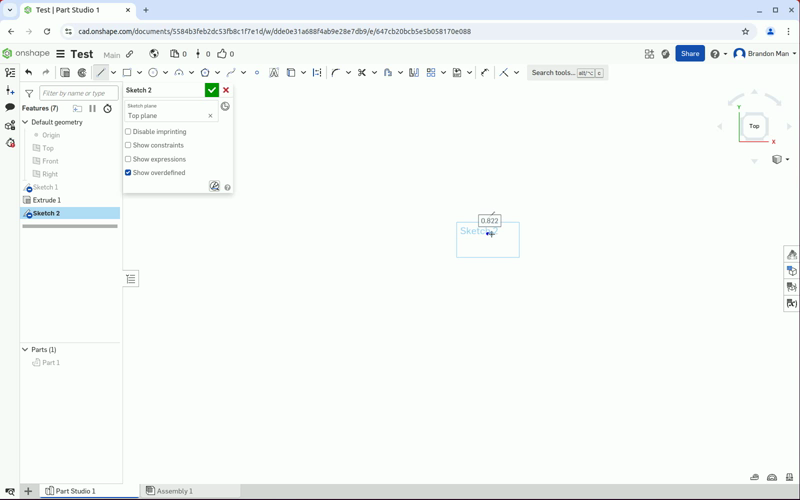
key_up(shift)
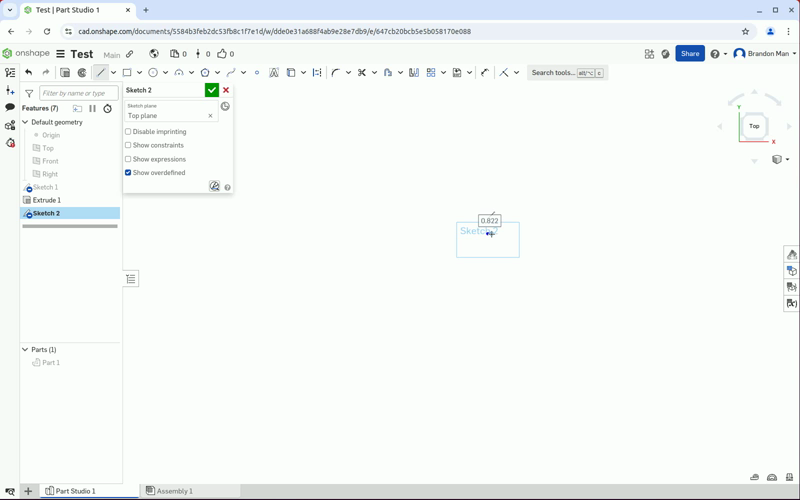
key_down(shift)
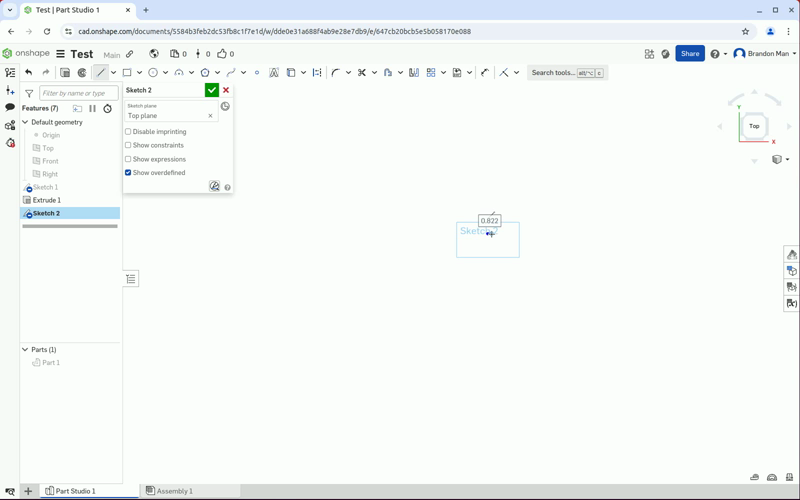
mouse_move(521, 233)
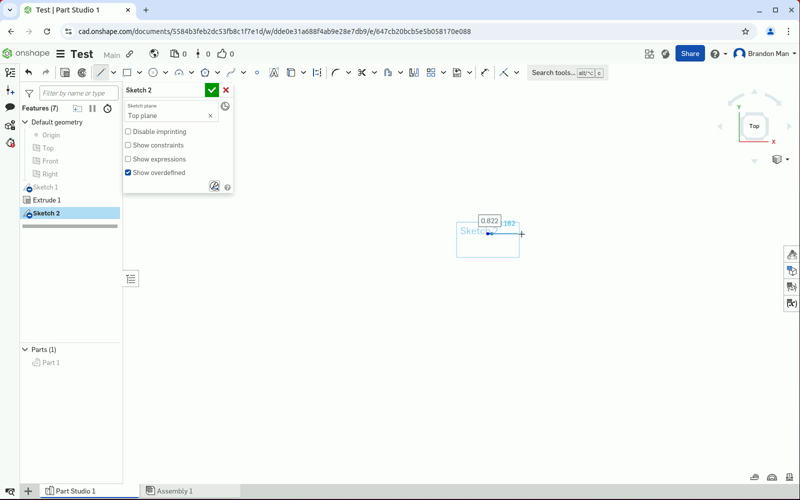
mouse_move(491, 261)
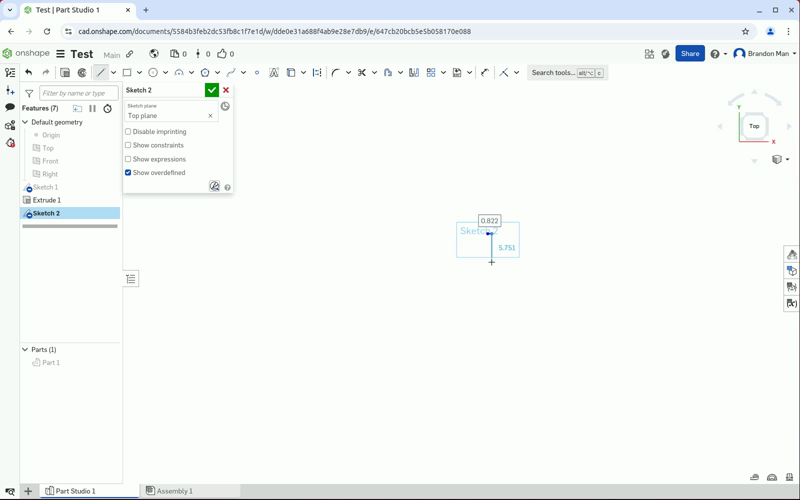
click(491, 261)
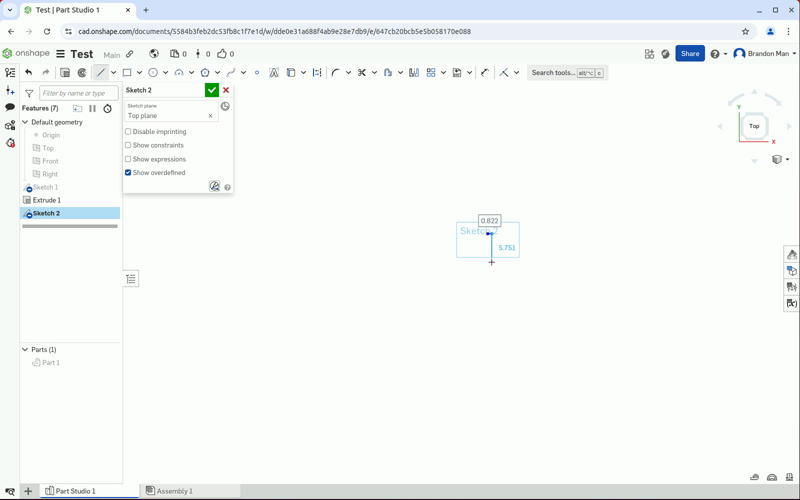
key_up(shift)
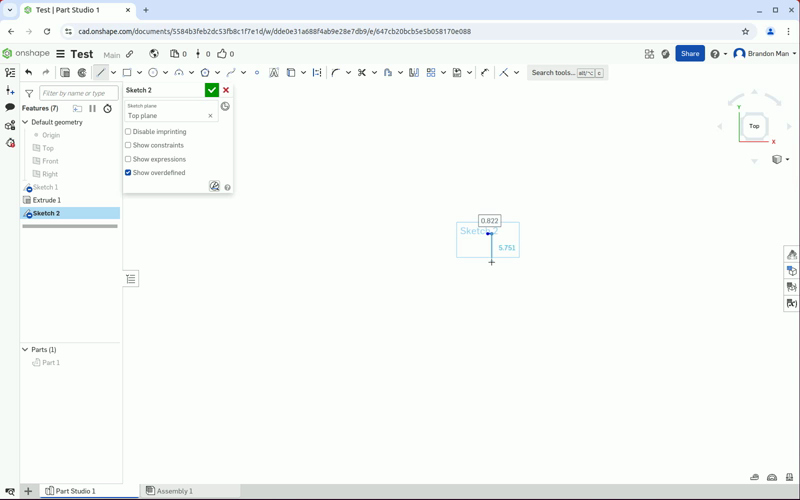
key_down(shift)
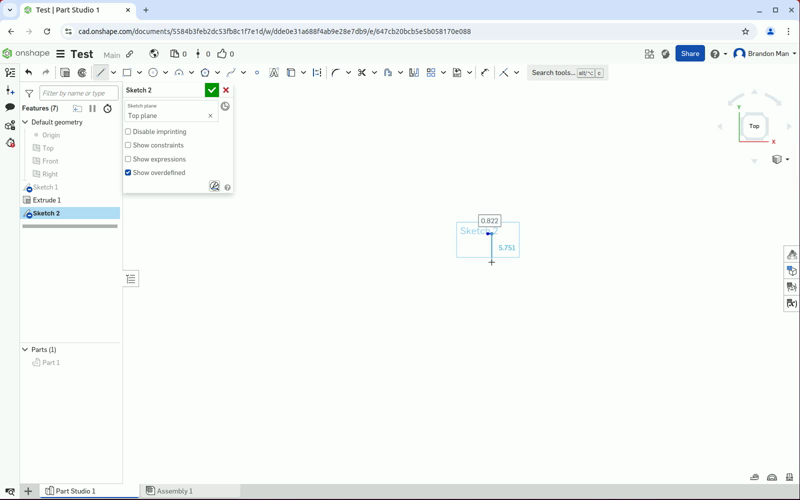
mouse_move(521, 261)
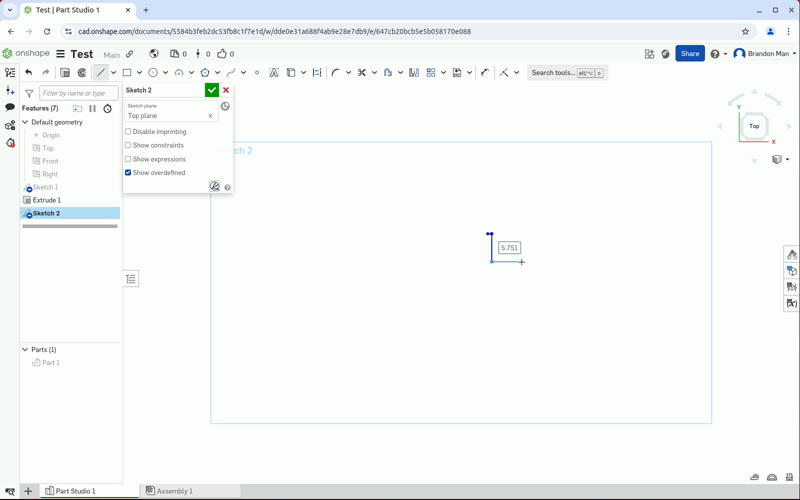
mouse_move(498, 261)
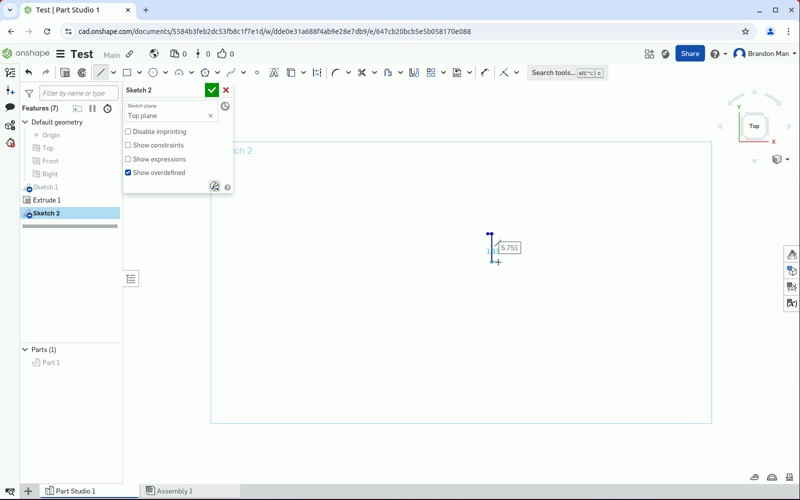
scroll(6)
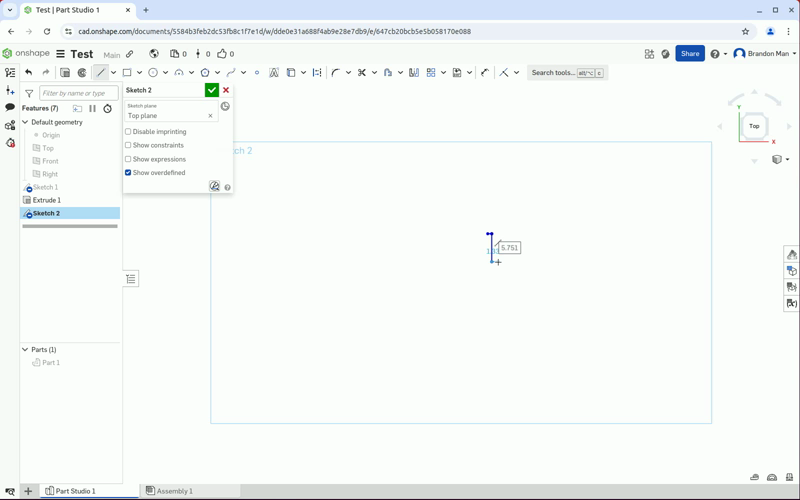
scroll(6)
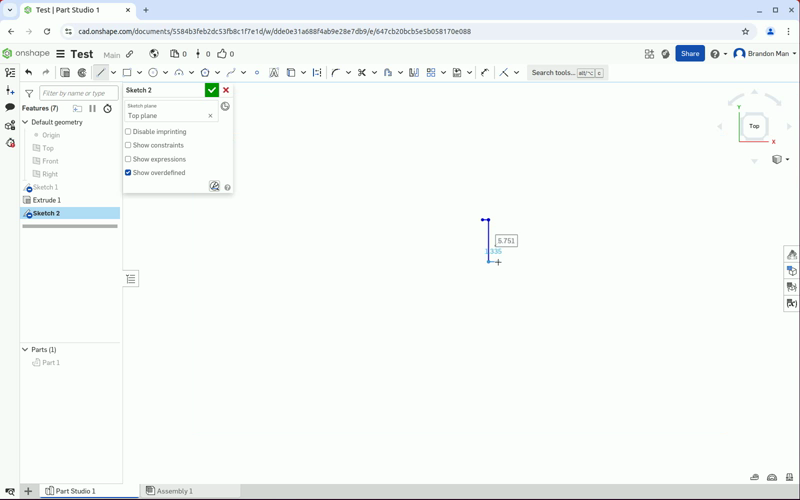
scroll(6)
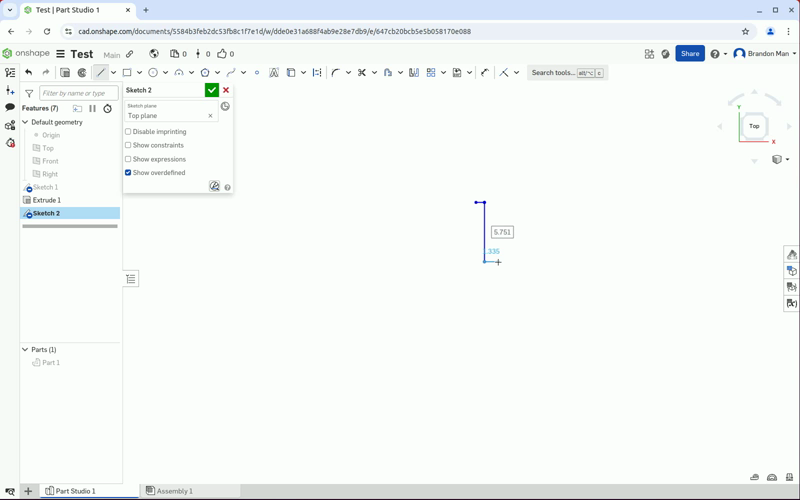
scroll(6)
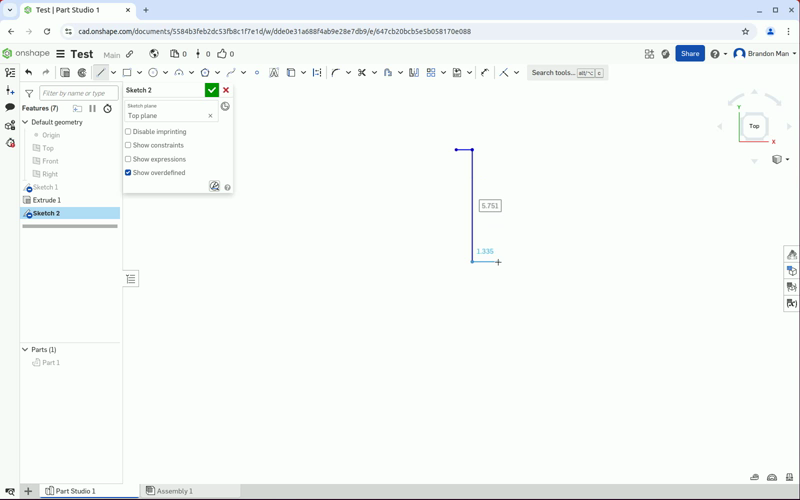
scroll(6)
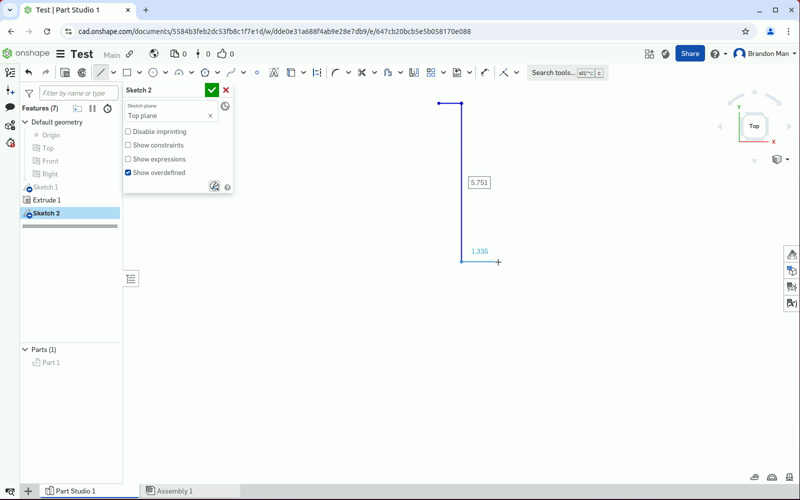
scroll(6)
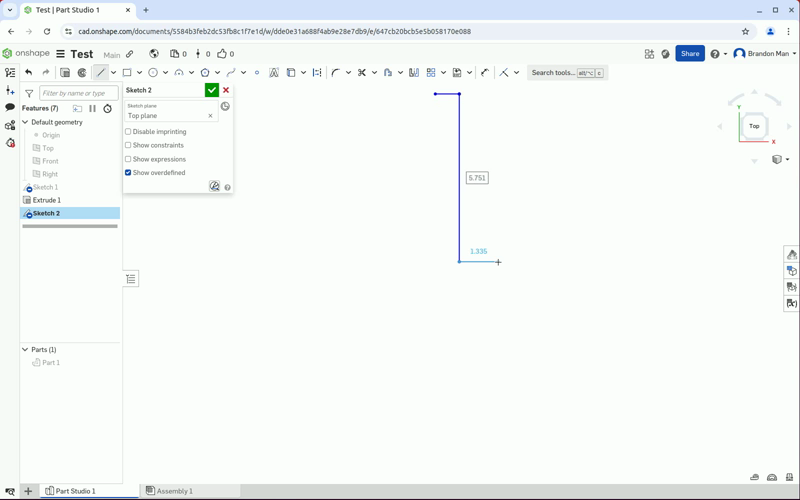
scroll(6)
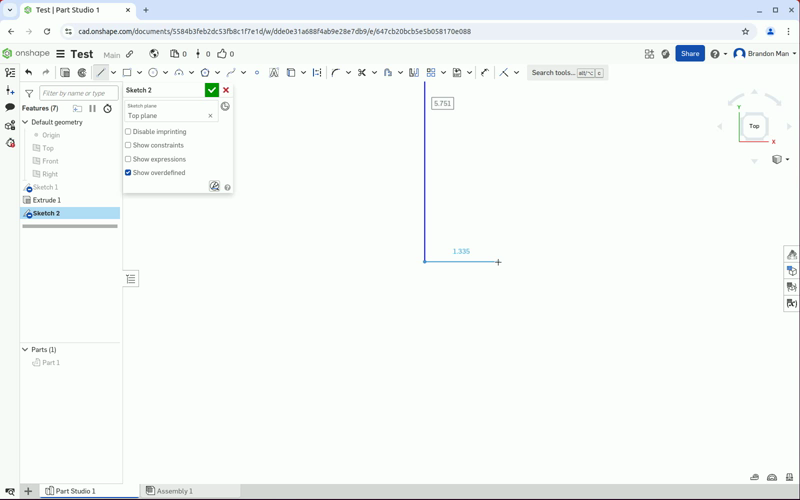
click(498, 261)
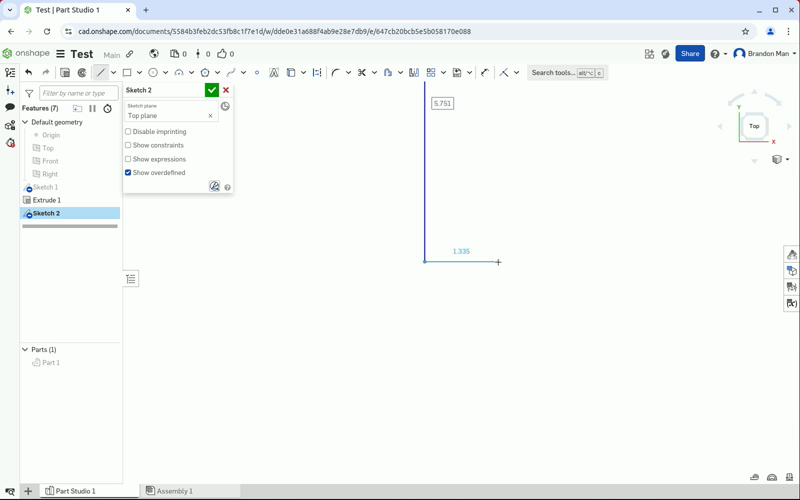
scroll(-6)
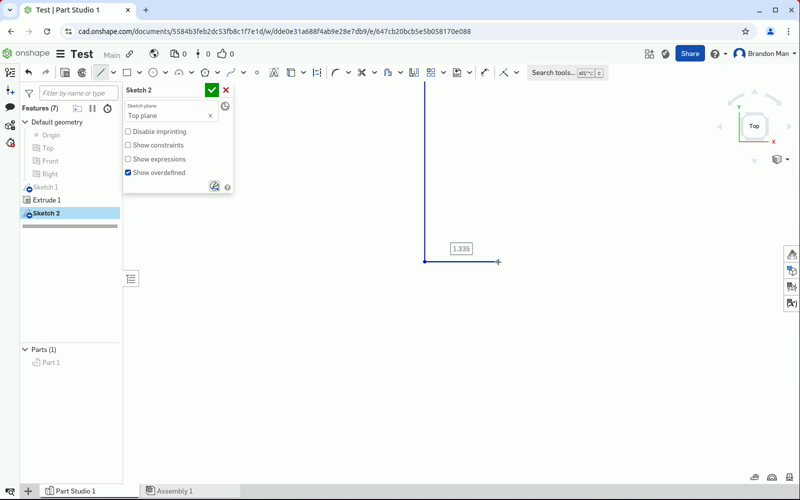
scroll(-6)
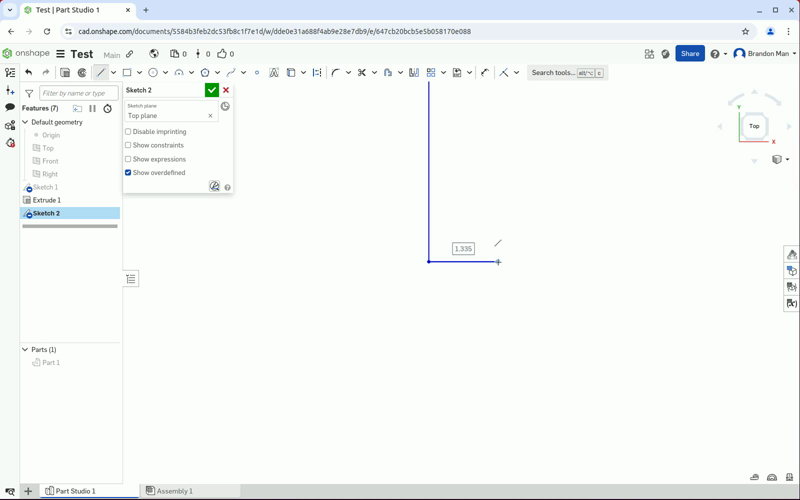
scroll(-6)
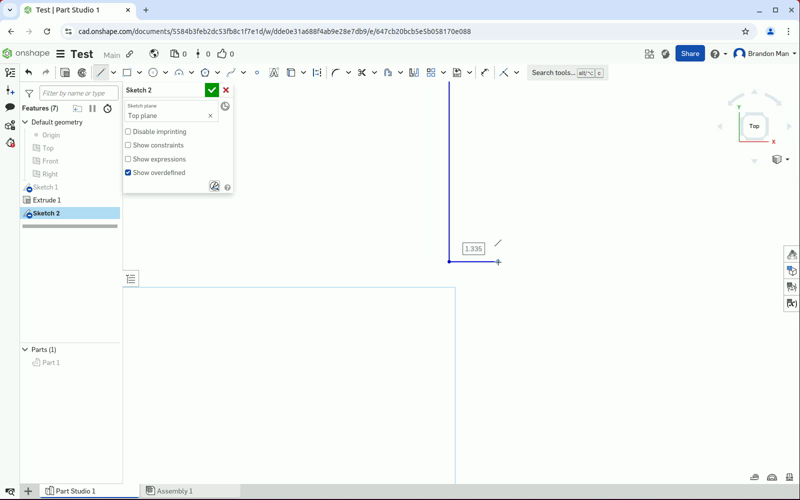
scroll(-6)
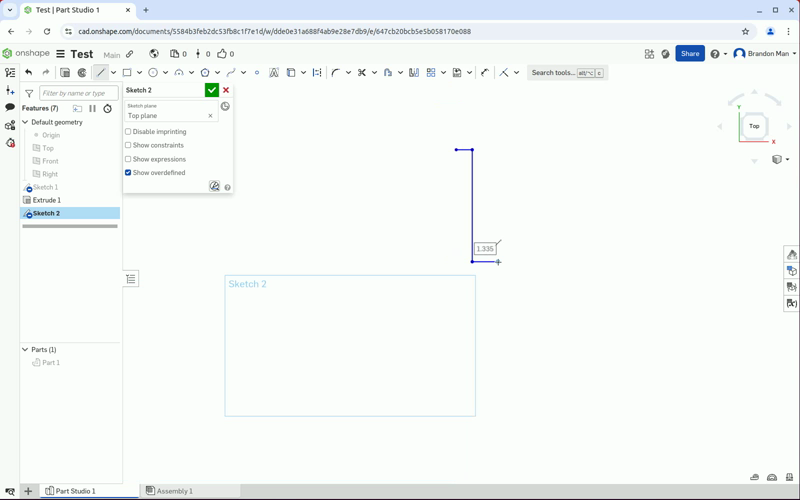
scroll(-6)
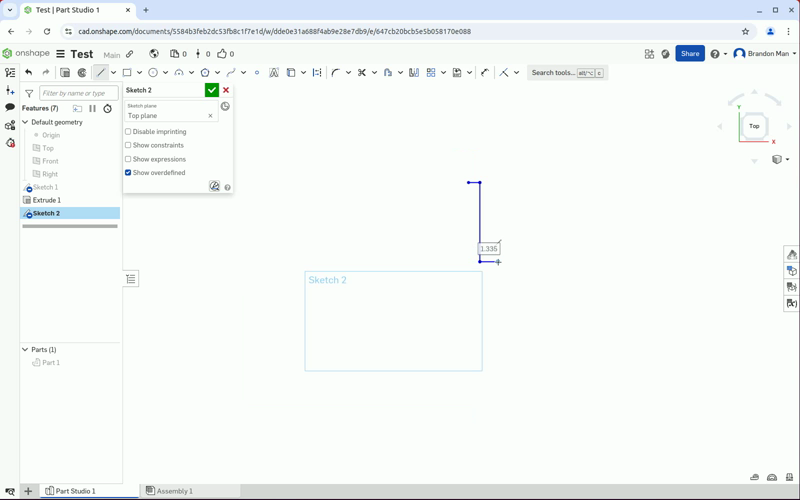
scroll(-6)
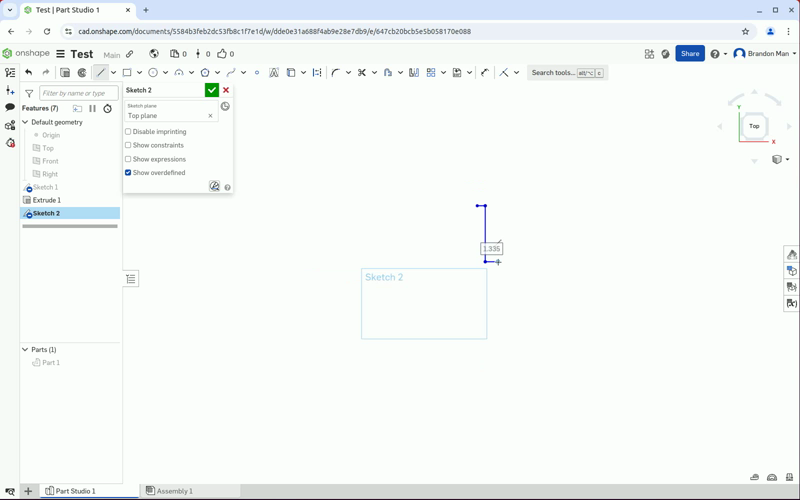
scroll(-6)
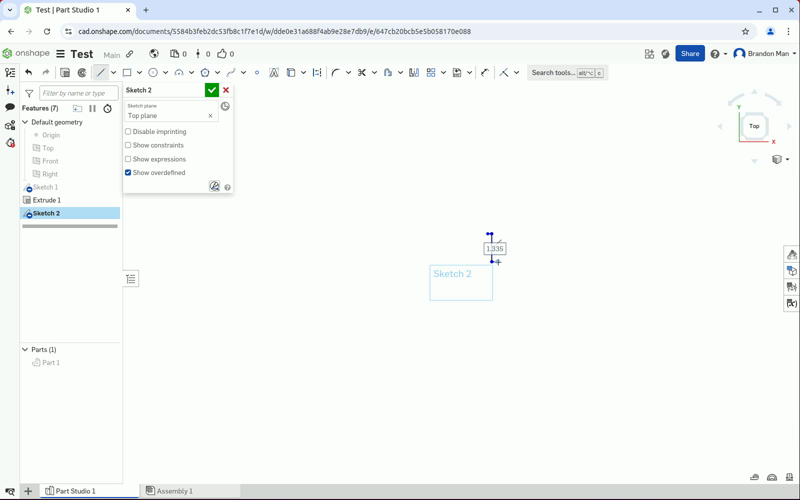
key_up(shift)
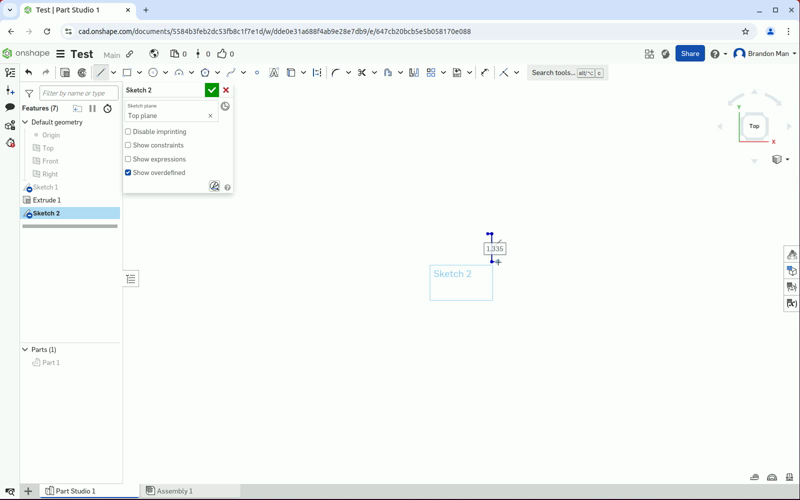
key_down(shift)
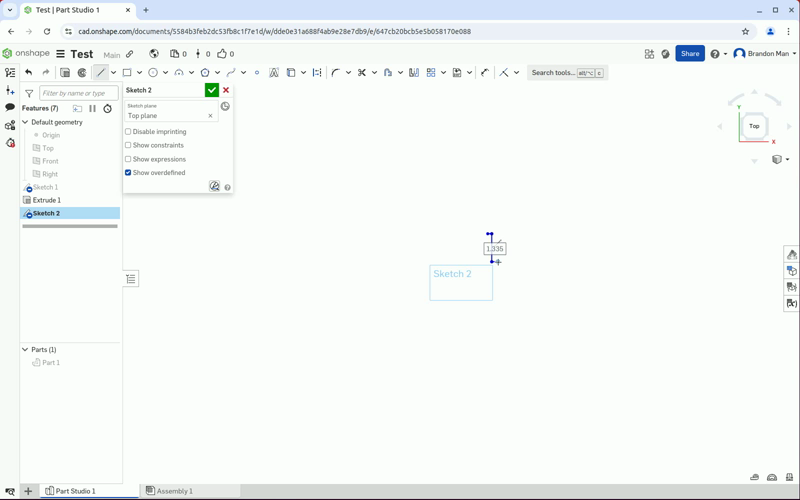
mouse_move(528, 261)
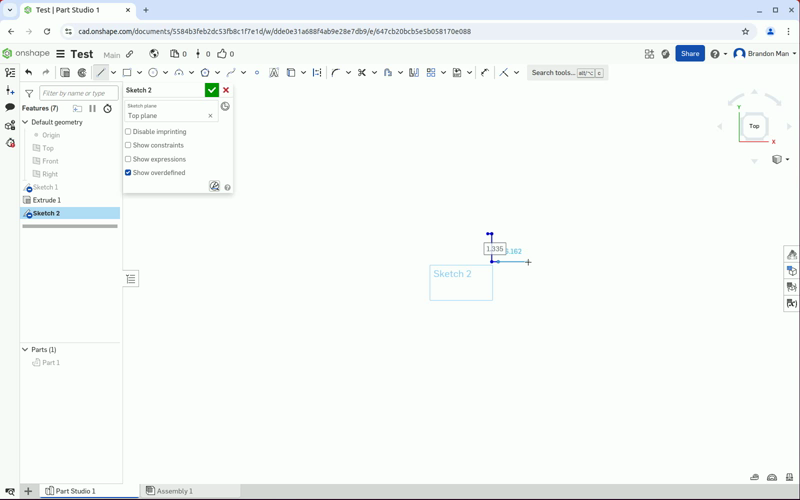
mouse_move(498, 233)
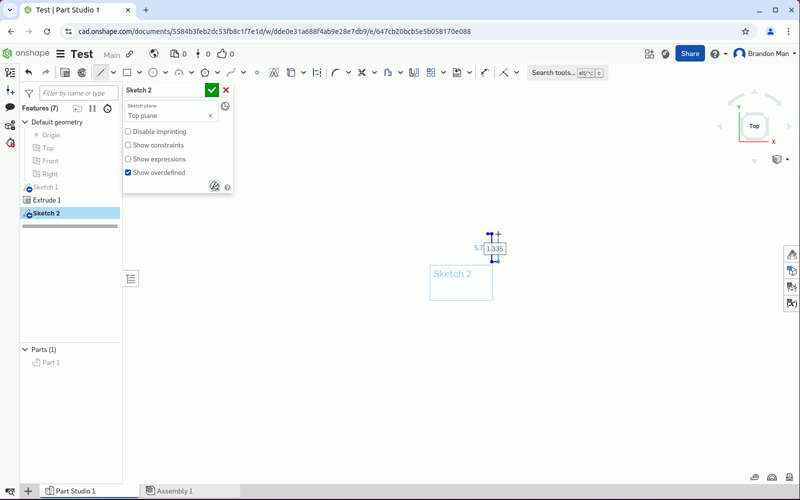
click(498, 233)
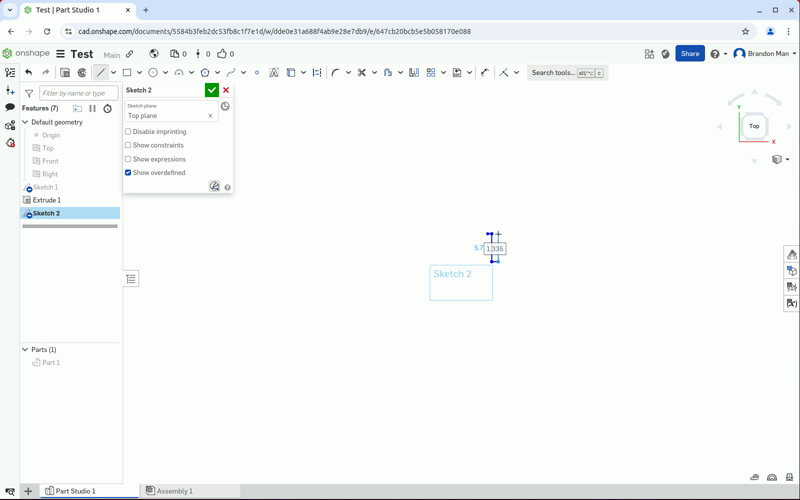
key_up(shift)
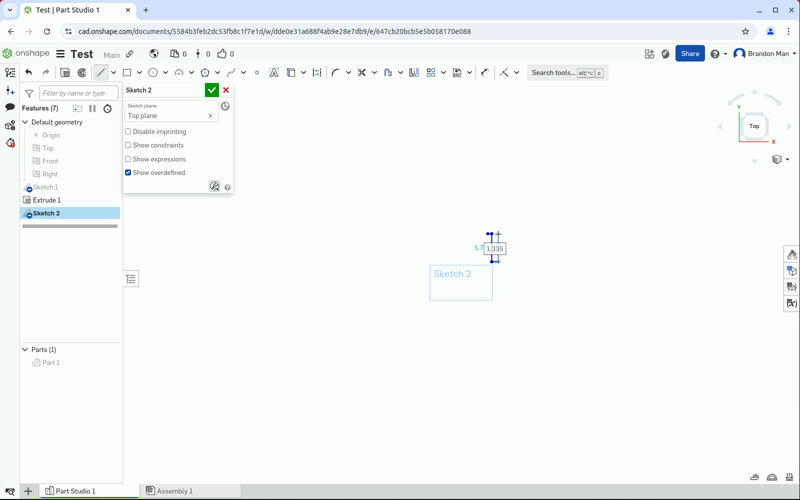
key_down(shift)
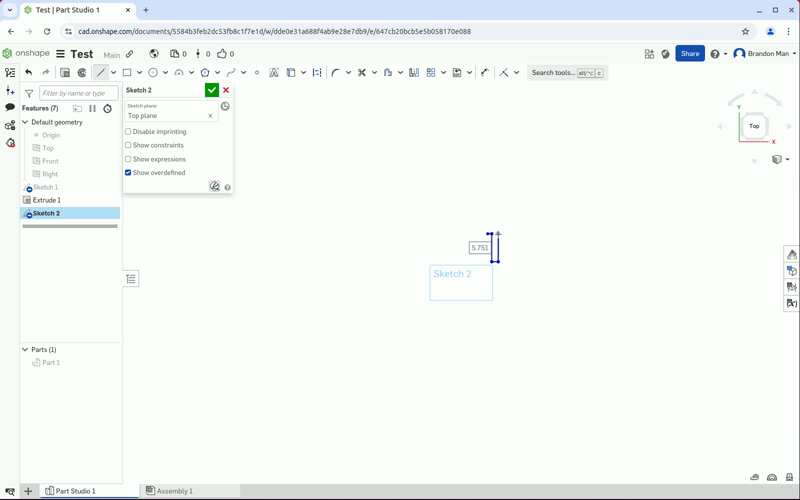
mouse_move(528, 233)
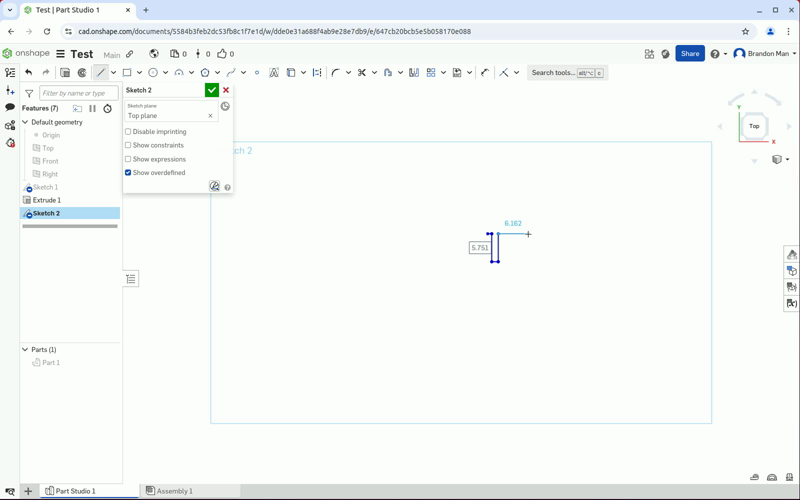
mouse_move(509, 233)
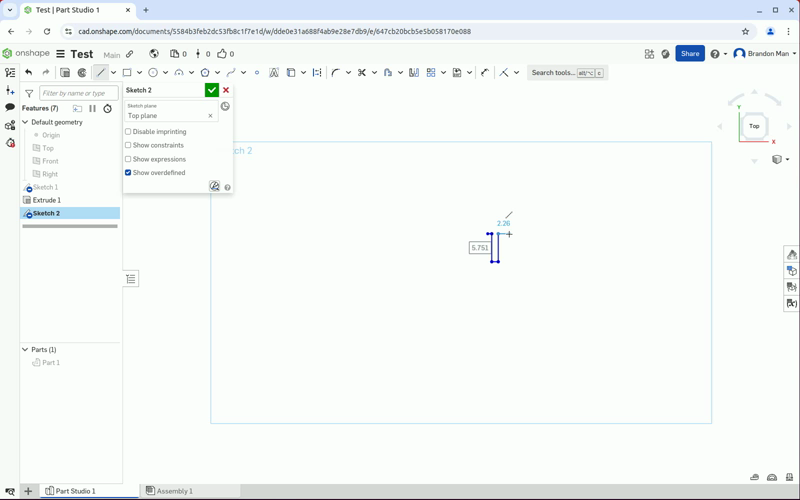
click(509, 233)
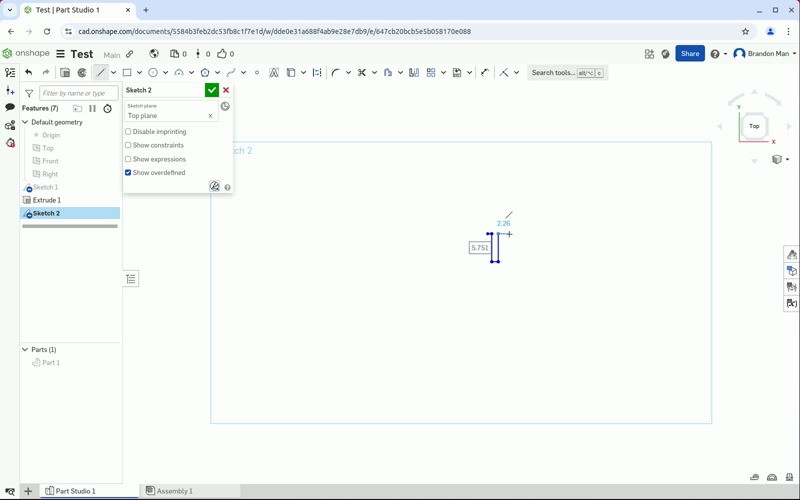
key_up(shift)
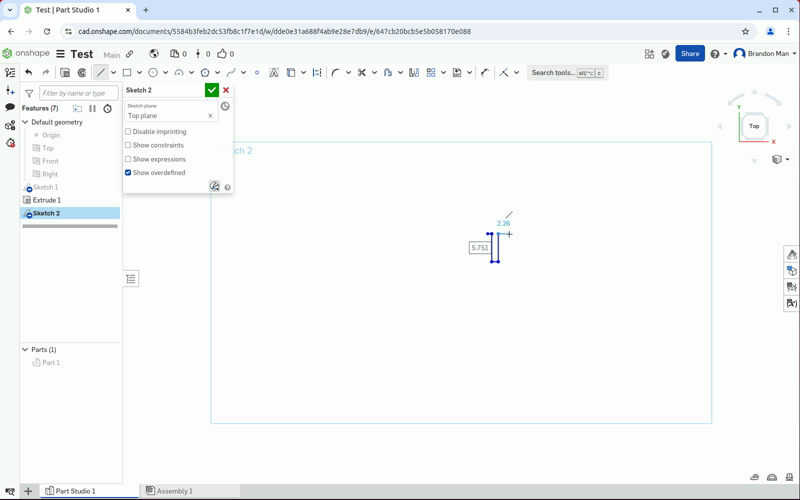
key_down(shift)
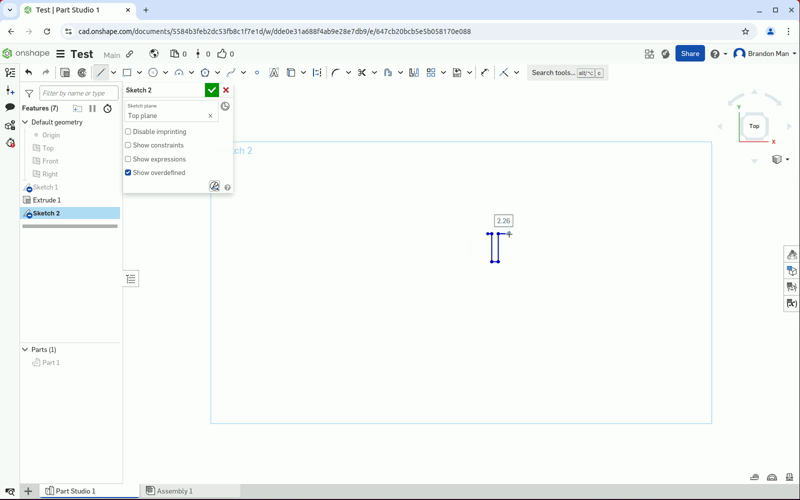
mouse_move(539, 233)
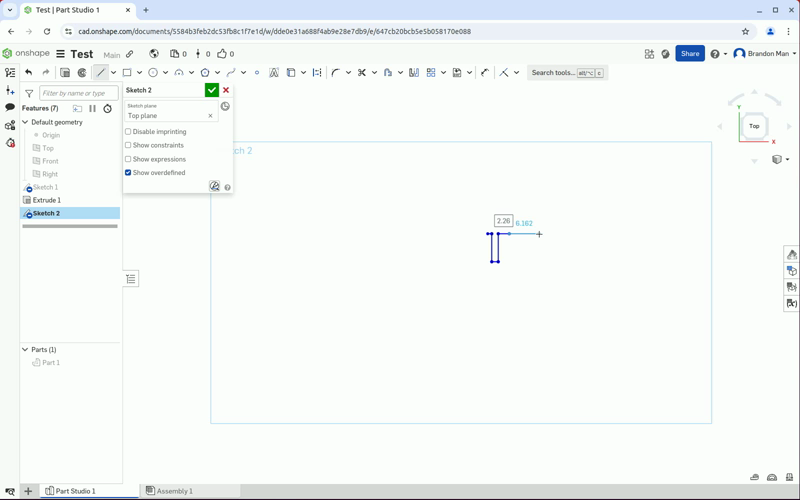
mouse_move(509, 227)
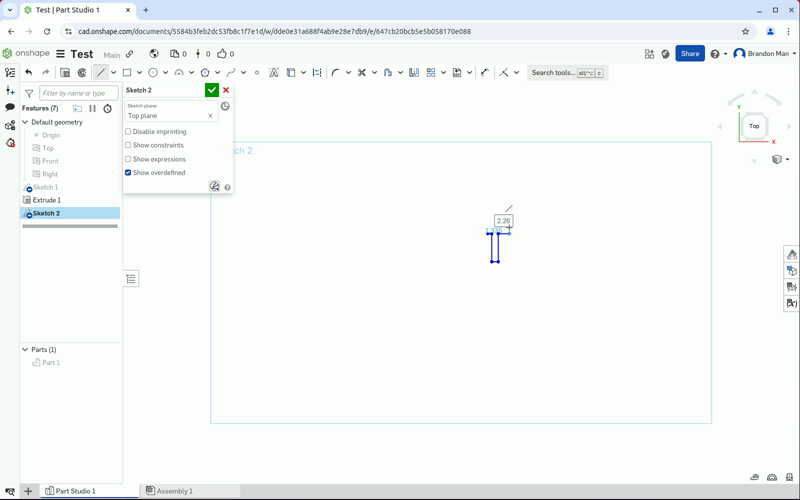
scroll(6)
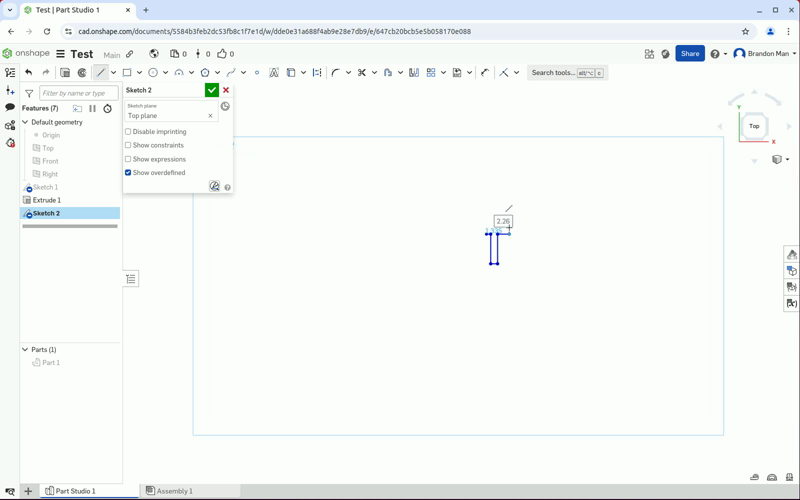
scroll(6)
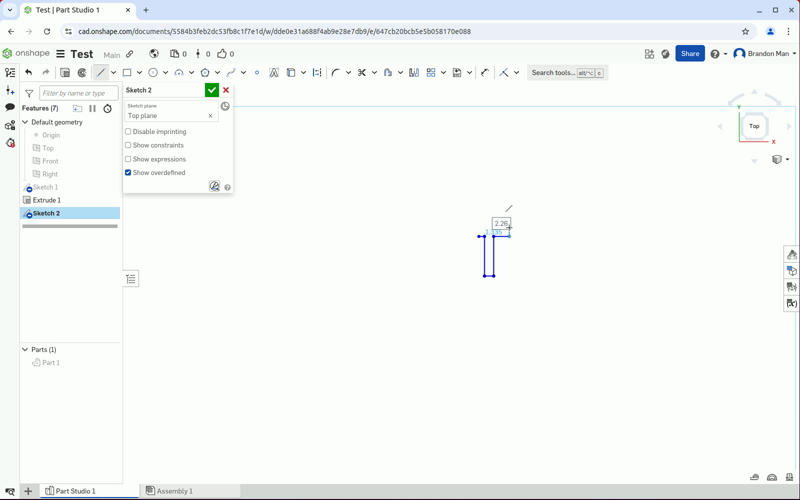
scroll(6)
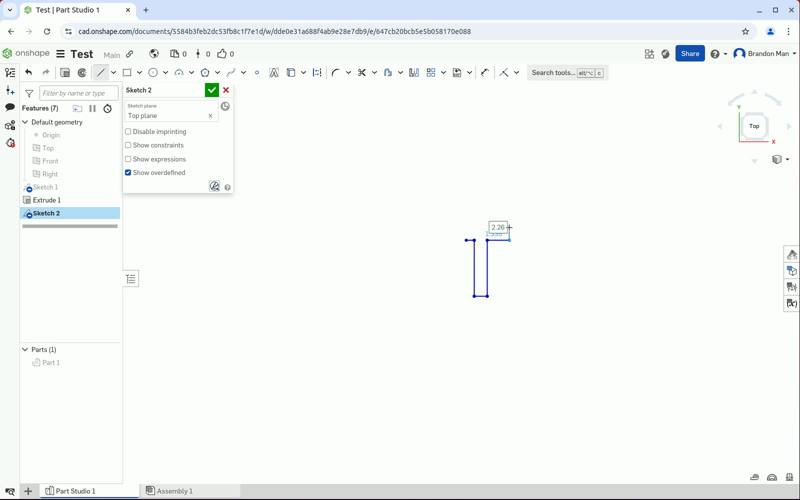
scroll(6)
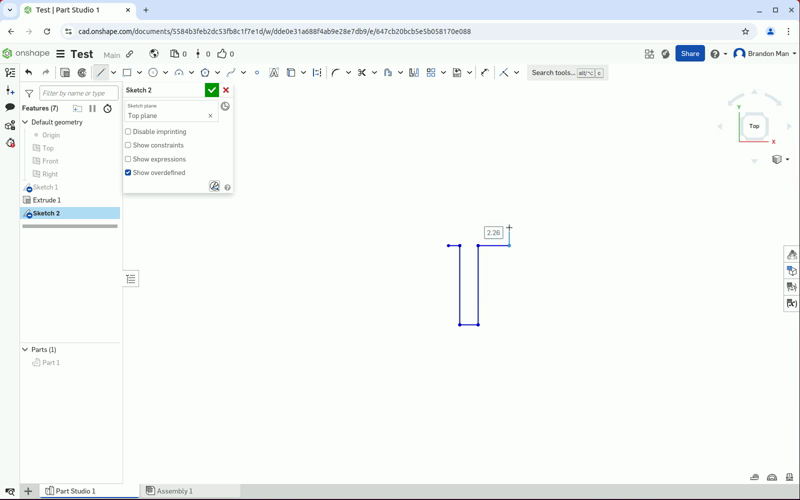
scroll(6)
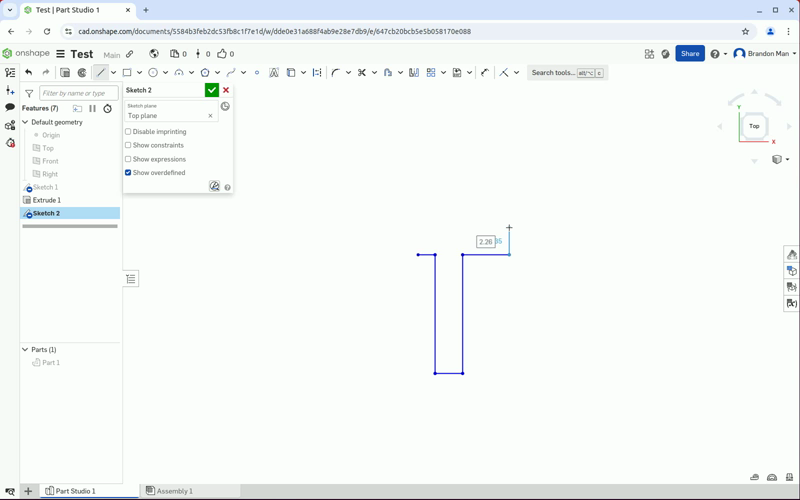
scroll(6)
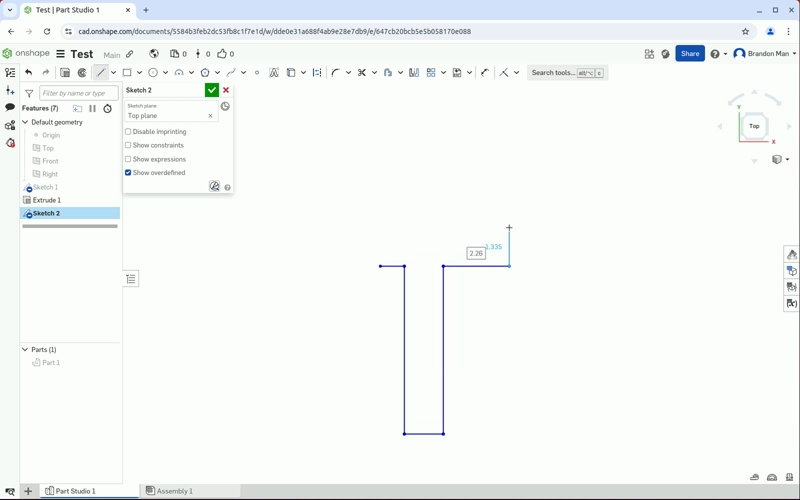
scroll(6)
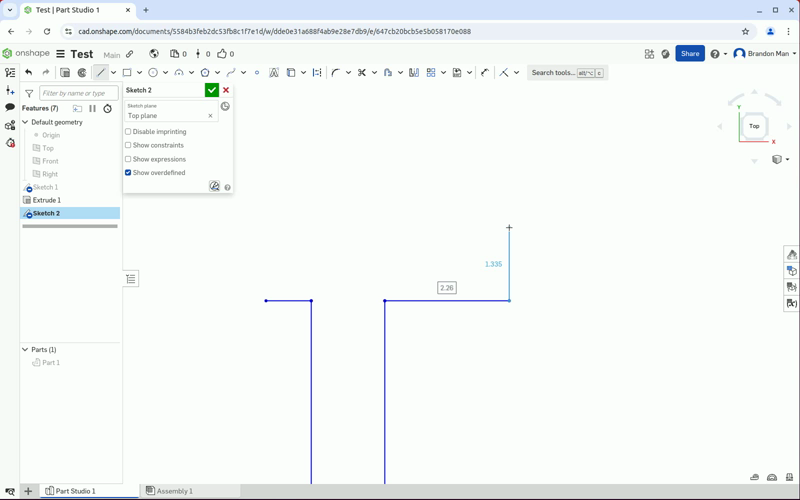
click(509, 227)
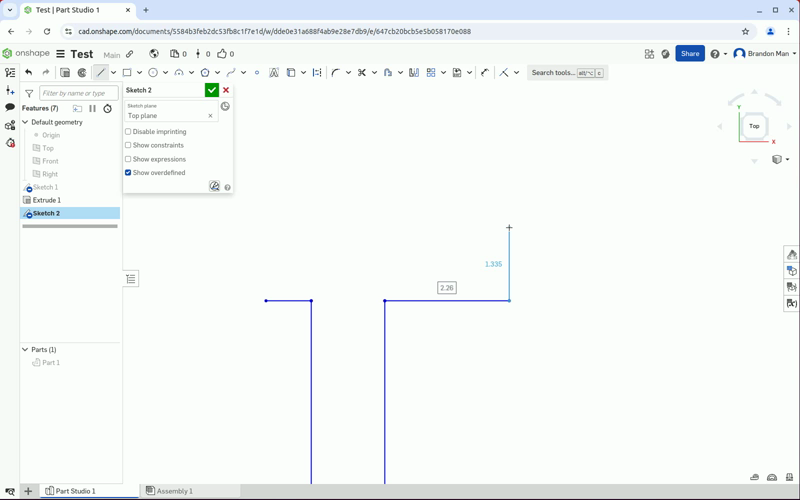
scroll(-6)
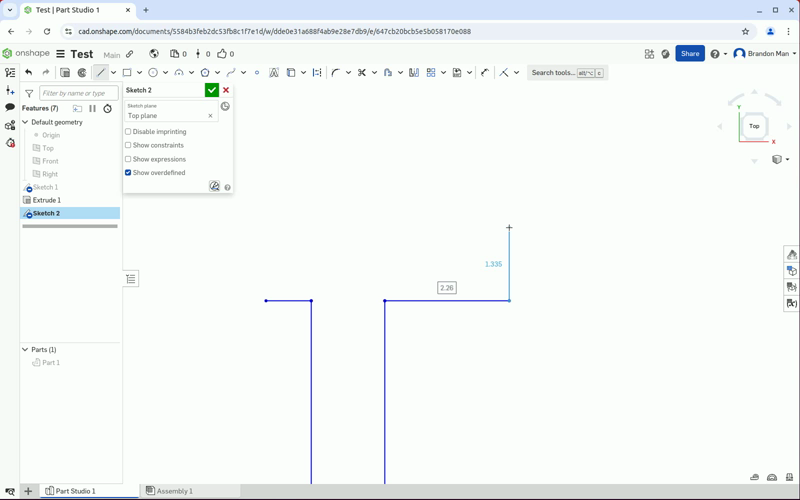
scroll(-6)
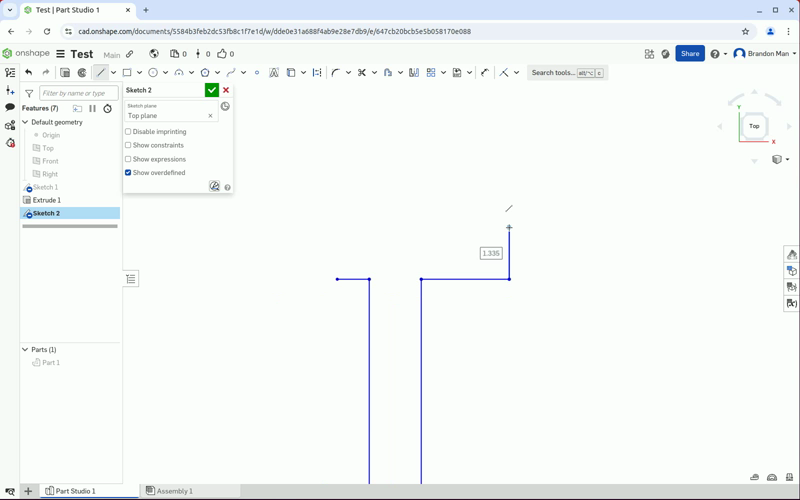
scroll(-6)
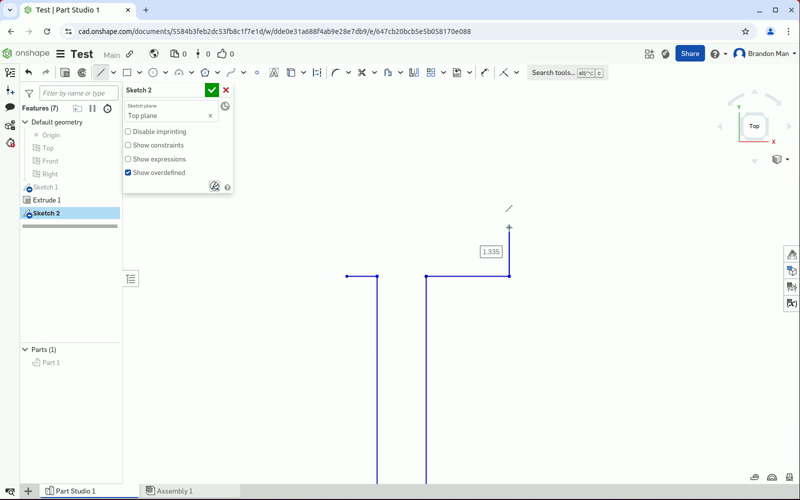
scroll(-6)
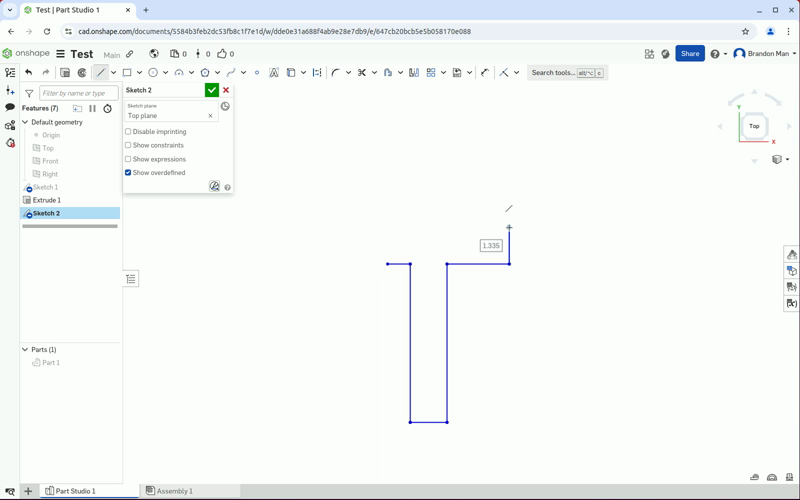
scroll(-6)
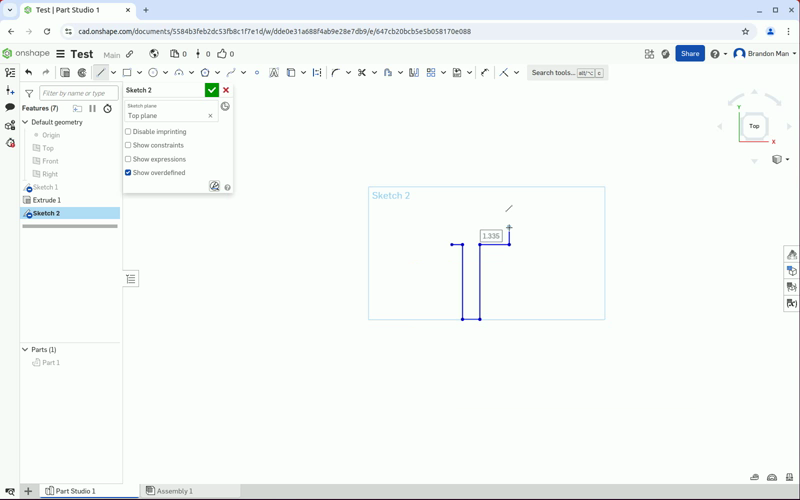
scroll(-6)
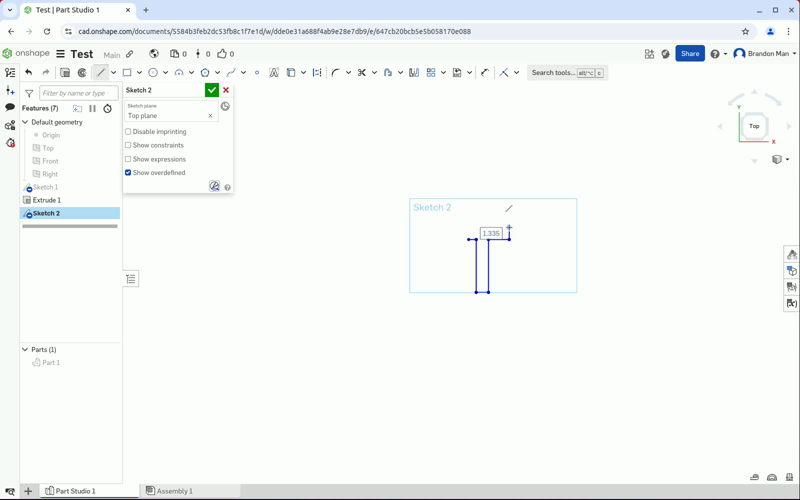
scroll(-6)
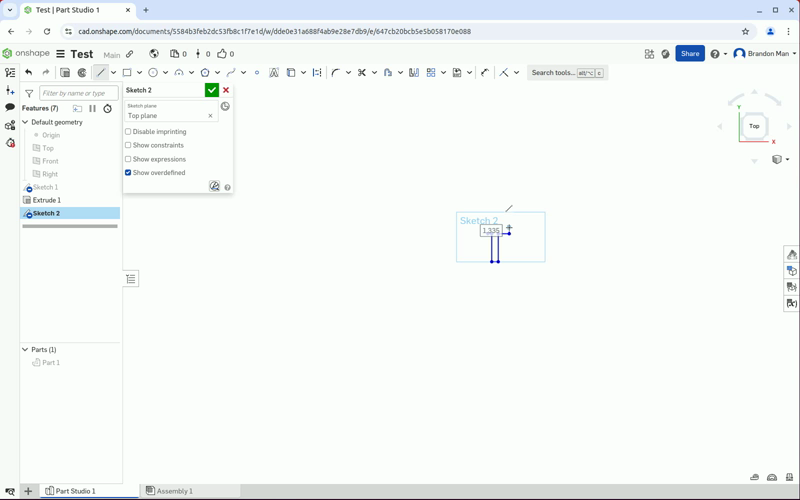
key_up(shift)
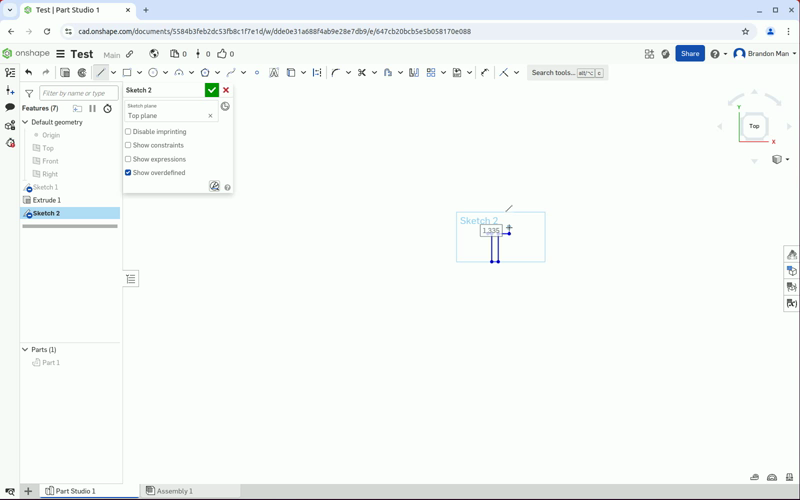
key_down(shift)
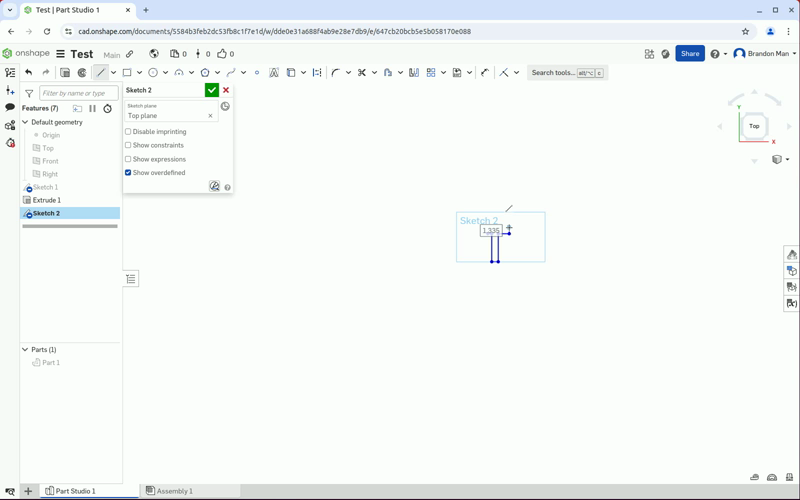
mouse_move(539, 227)
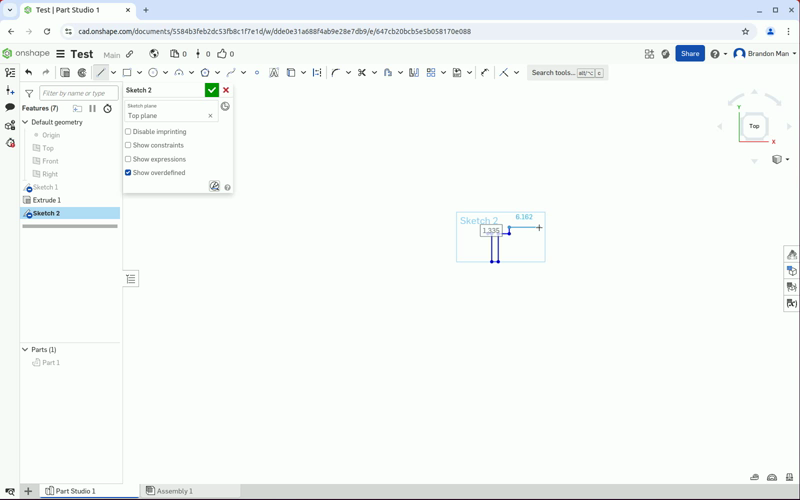
mouse_move(508, 227)
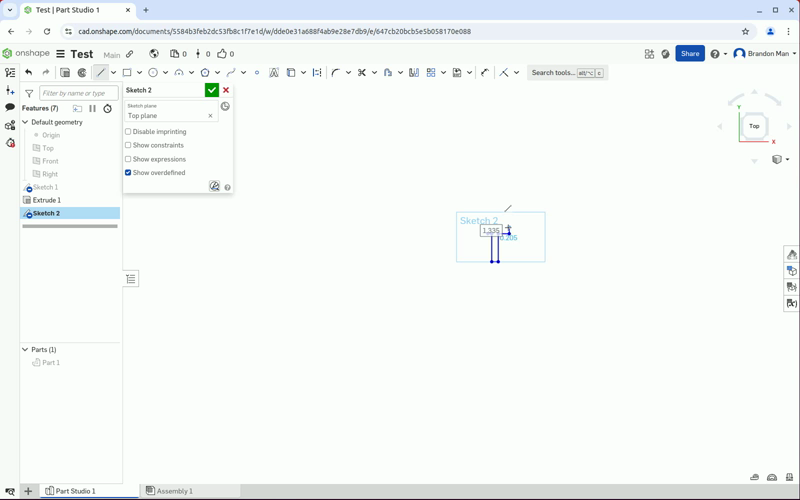
scroll(6)
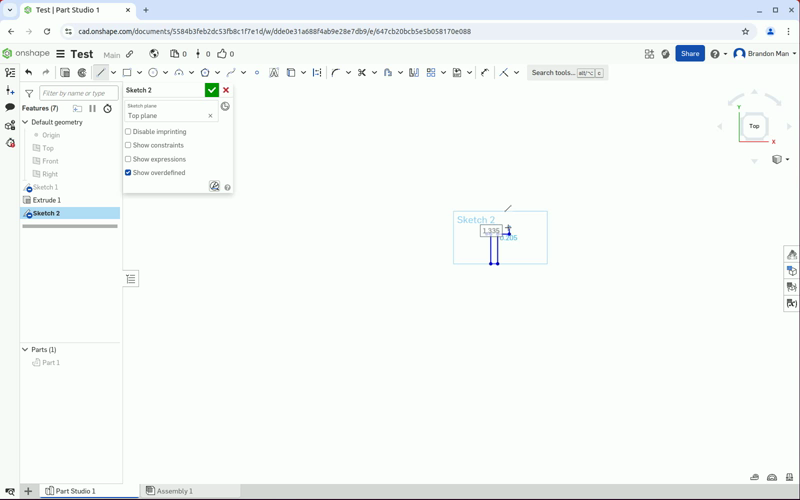
scroll(6)
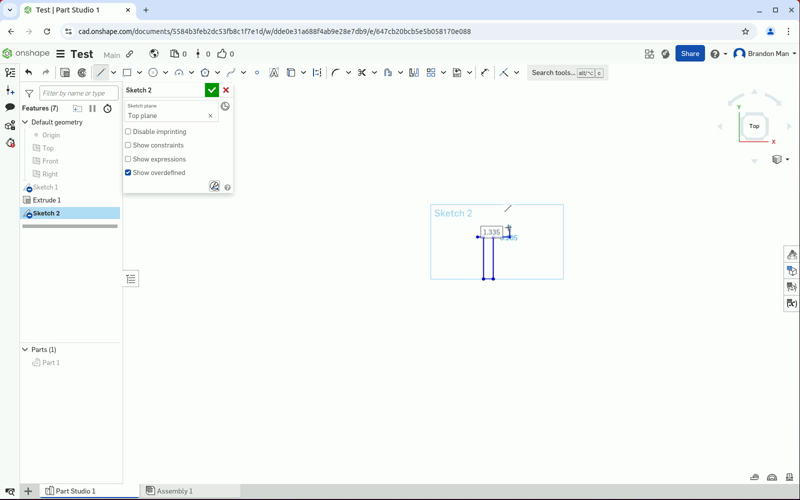
scroll(6)
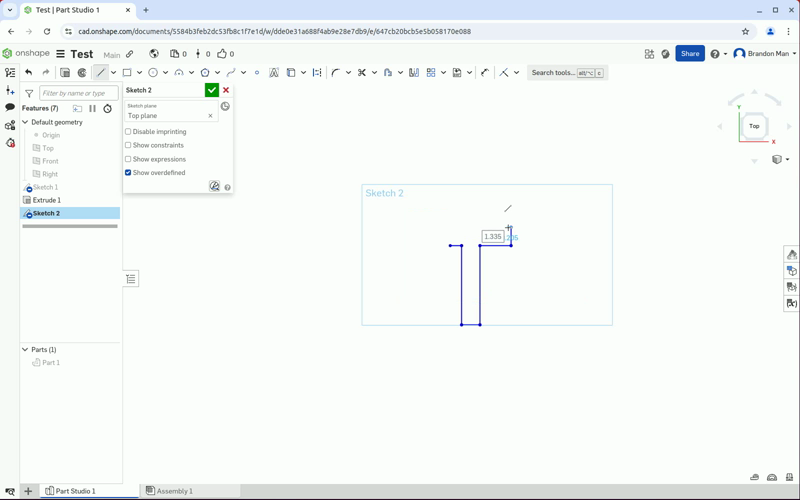
scroll(6)
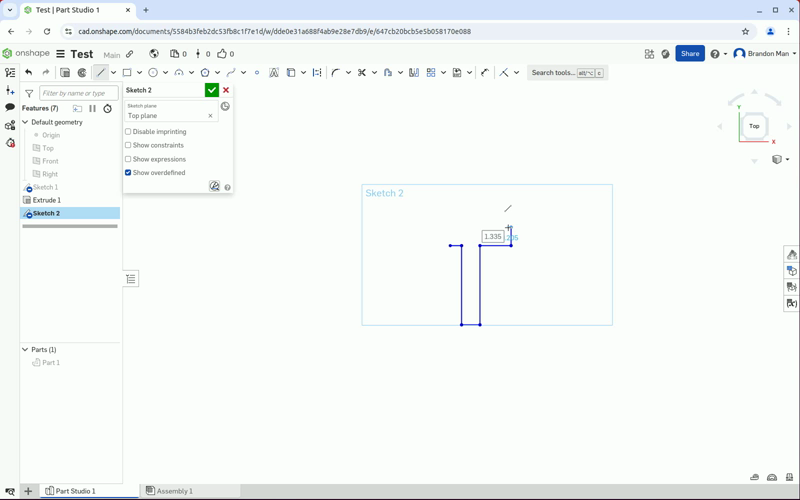
scroll(6)
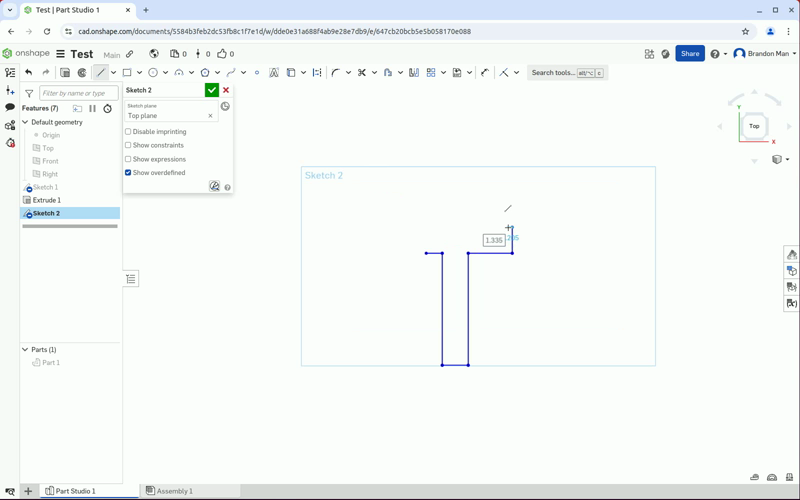
scroll(6)
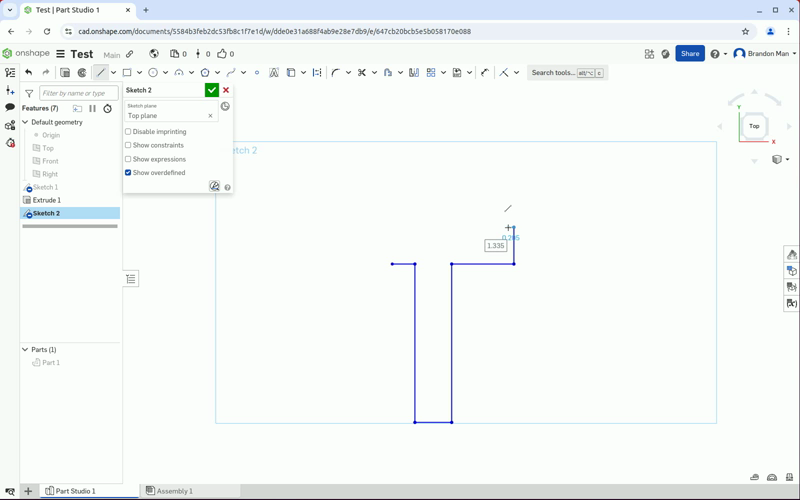
scroll(6)
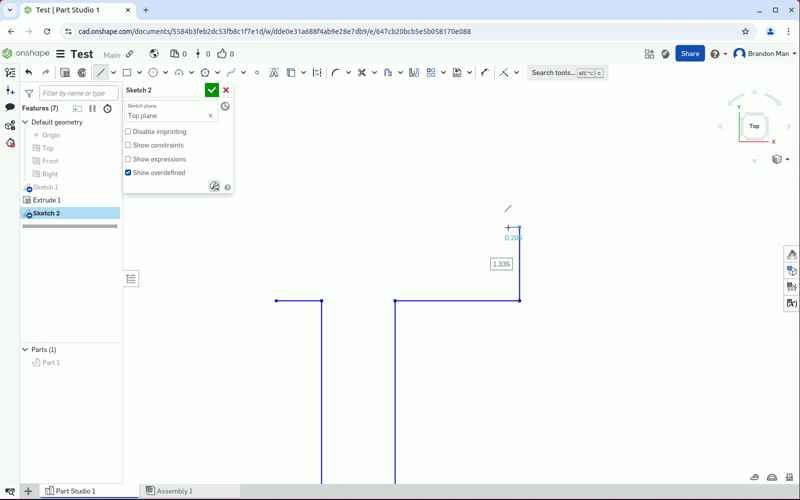
click(508, 227)
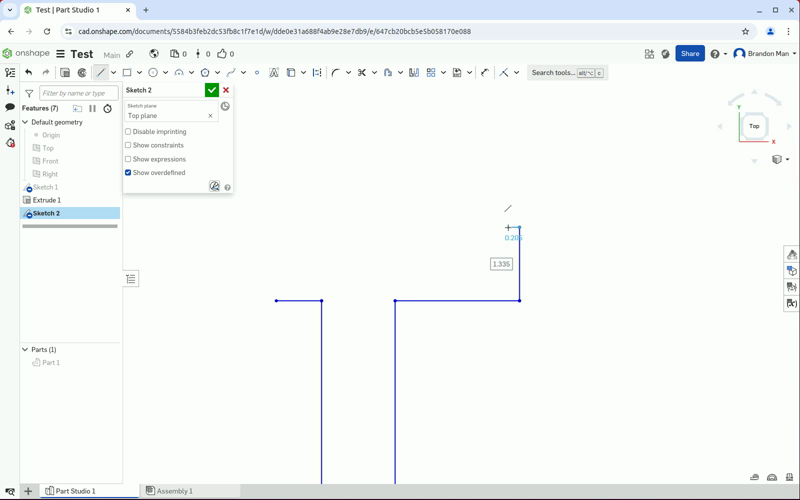
scroll(-6)
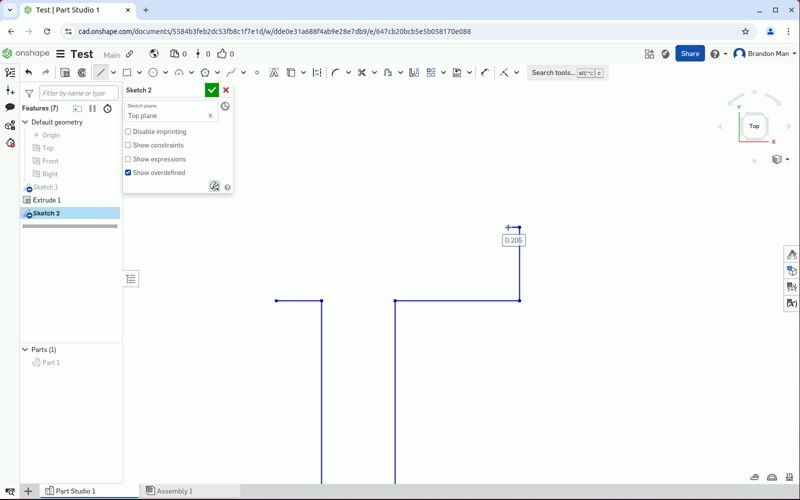
scroll(-6)
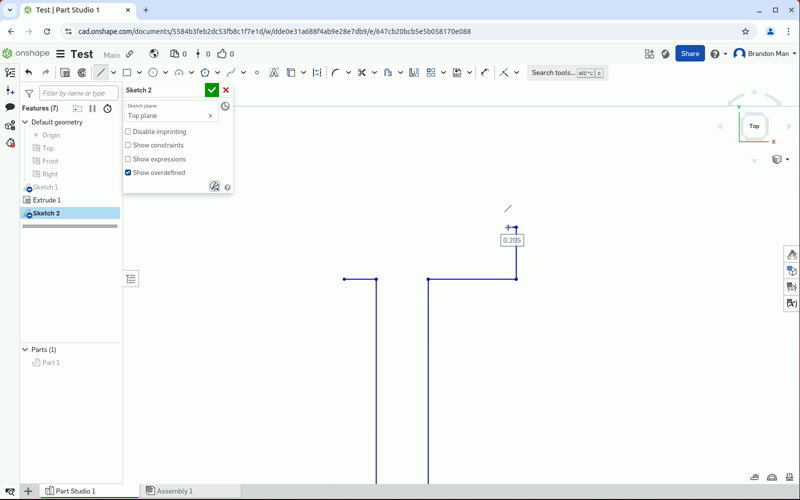
scroll(-6)
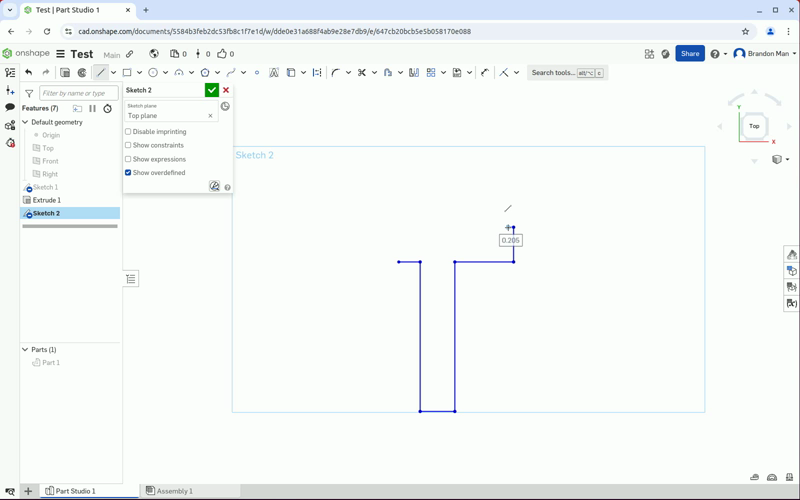
scroll(-6)
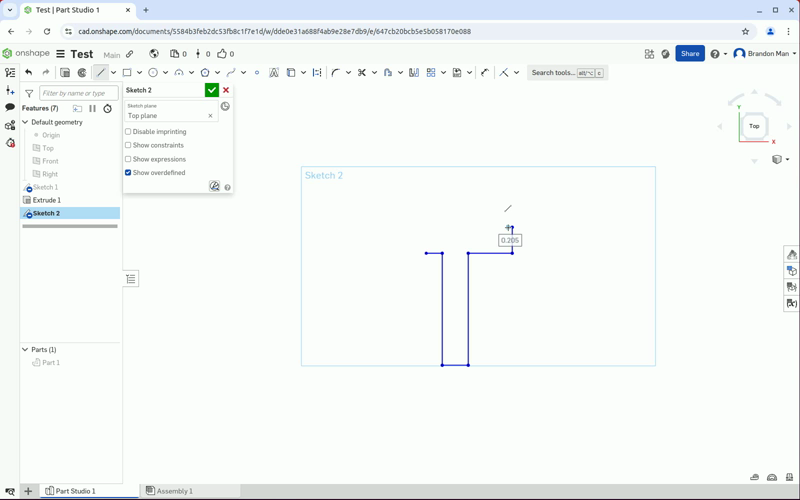
scroll(-6)
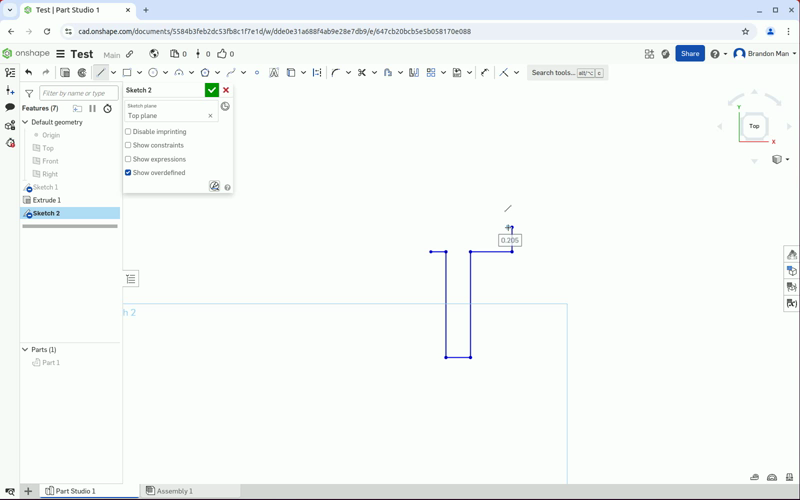
scroll(-6)
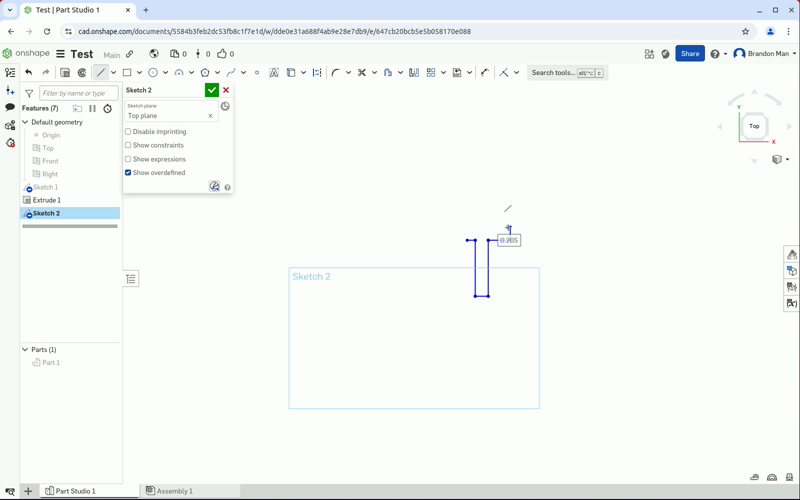
scroll(-6)
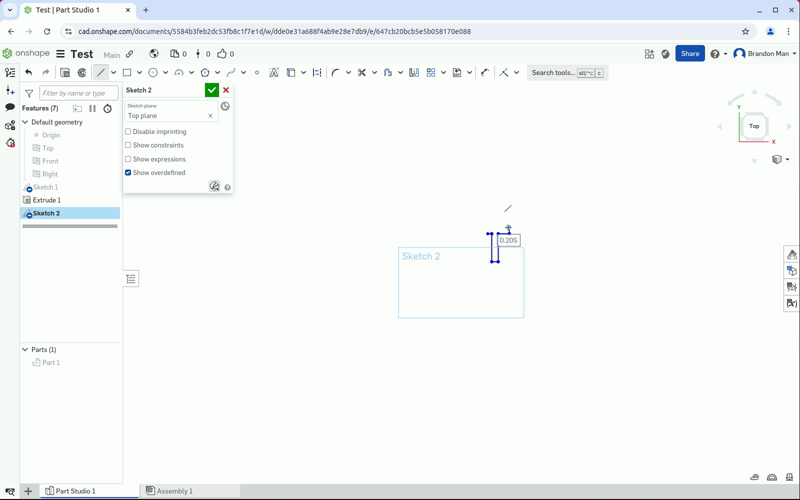
key_up(shift)
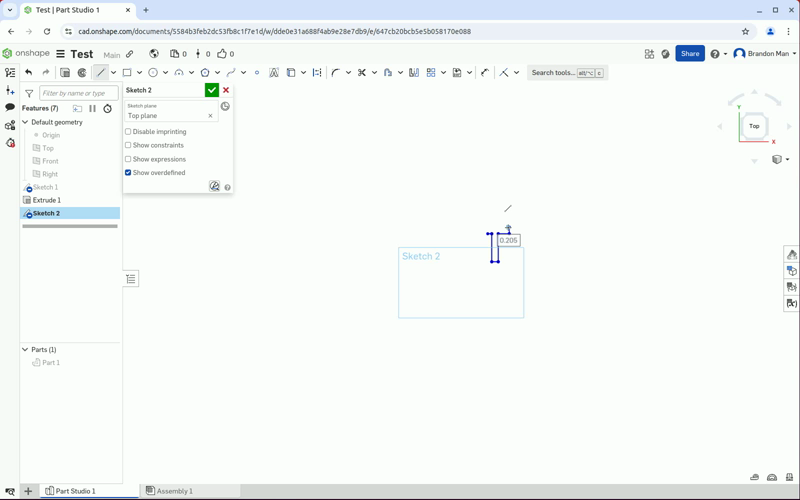
key_down(shift)
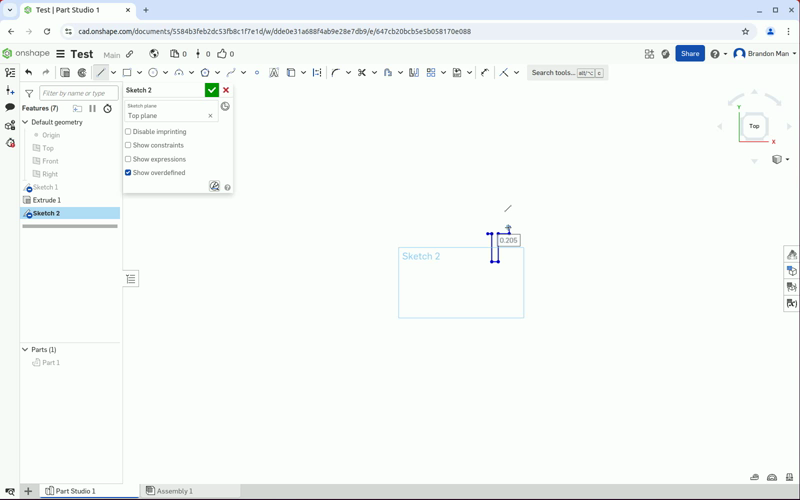
mouse_move(538, 227)
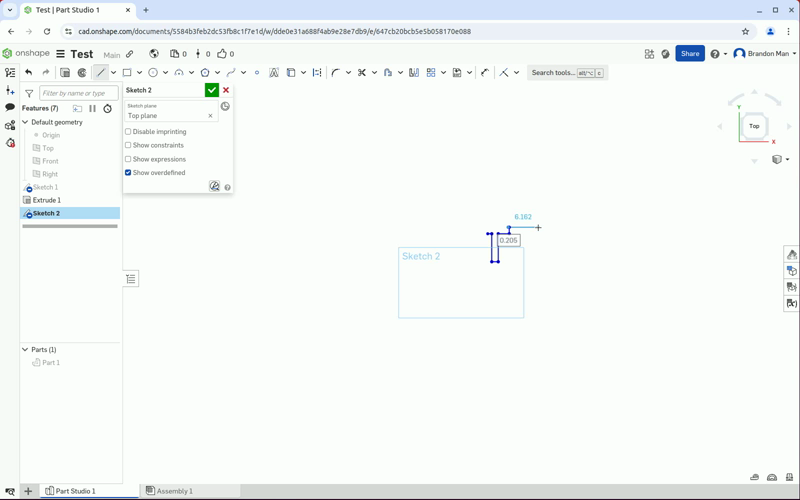
mouse_move(498, 227)
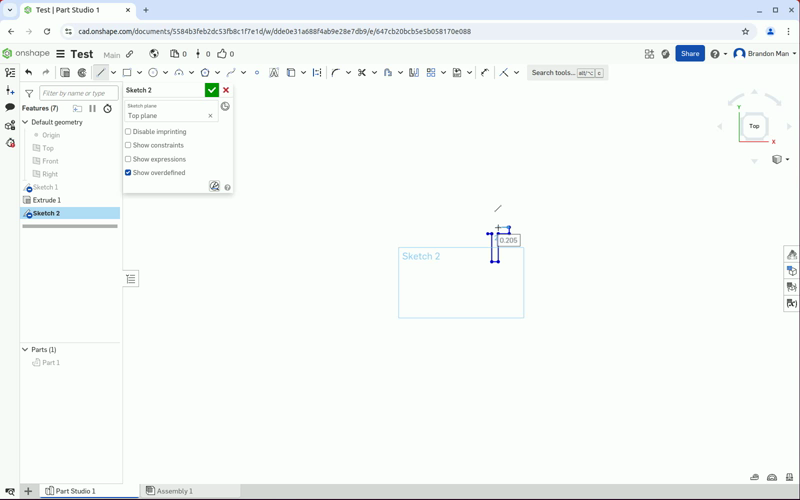
click(498, 227)
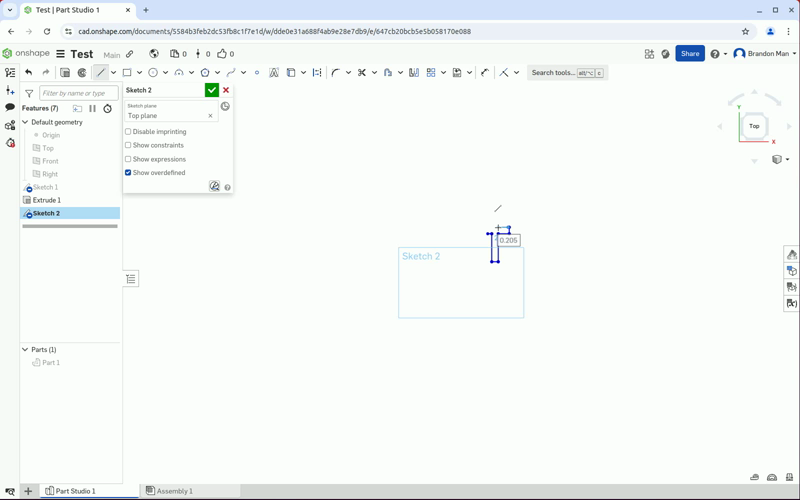
key_up(shift)
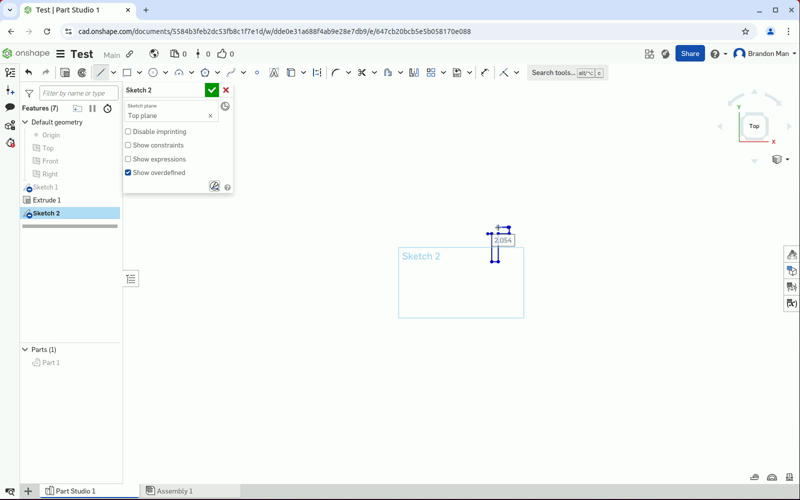
key_down(shift)
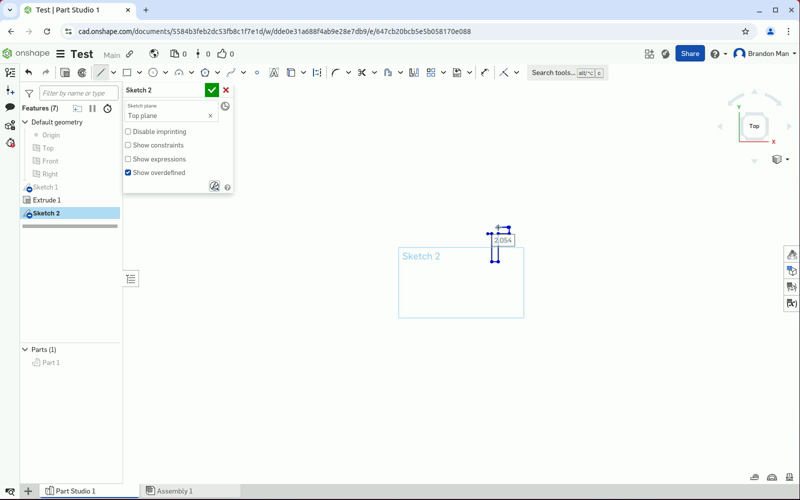
mouse_move(528, 227)
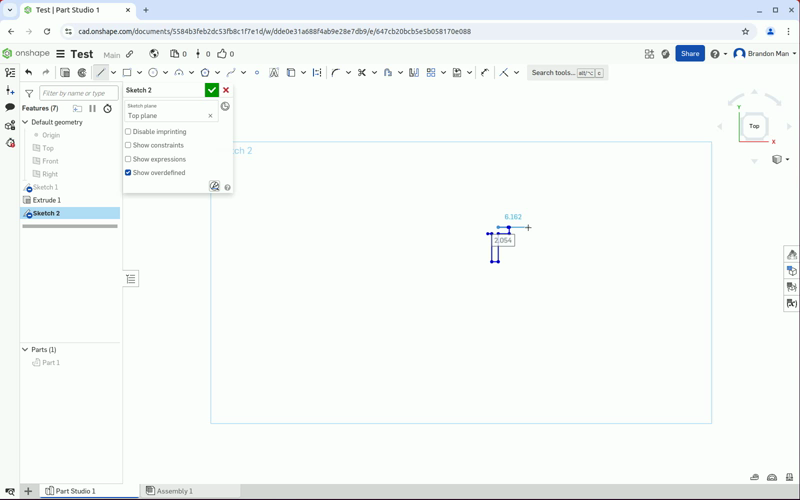
mouse_move(487, 227)
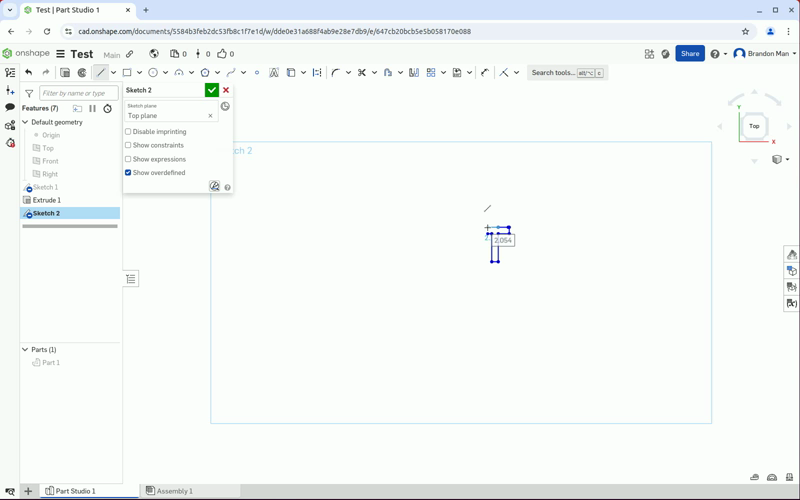
click(487, 227)
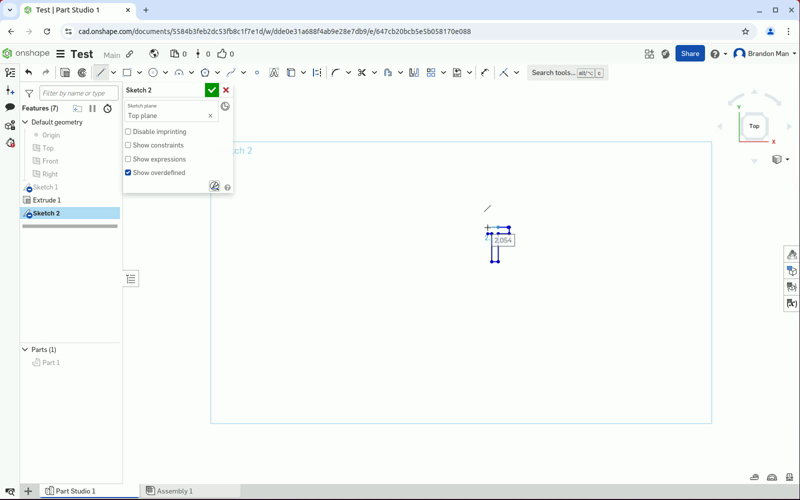
key_up(shift)
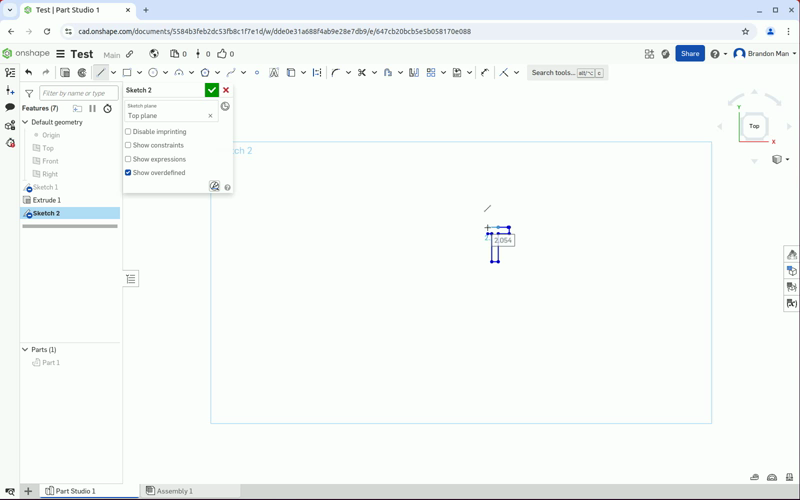
mouse_move(517, 227)
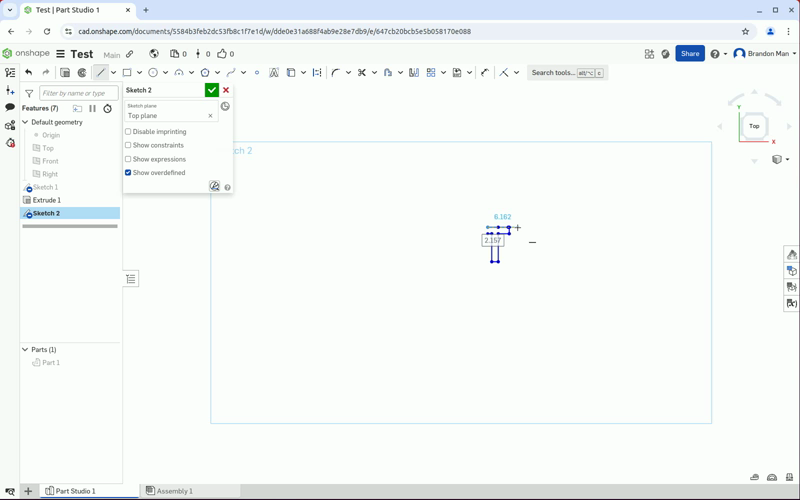
key_down(shift)
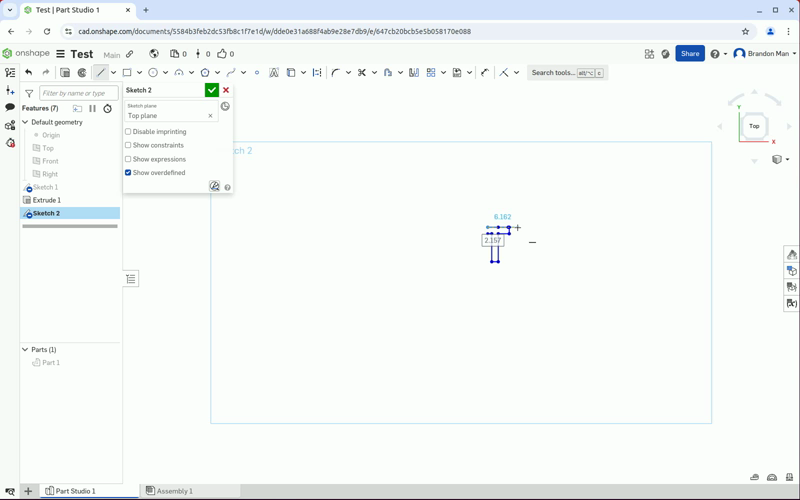
mouse_move(487, 233)
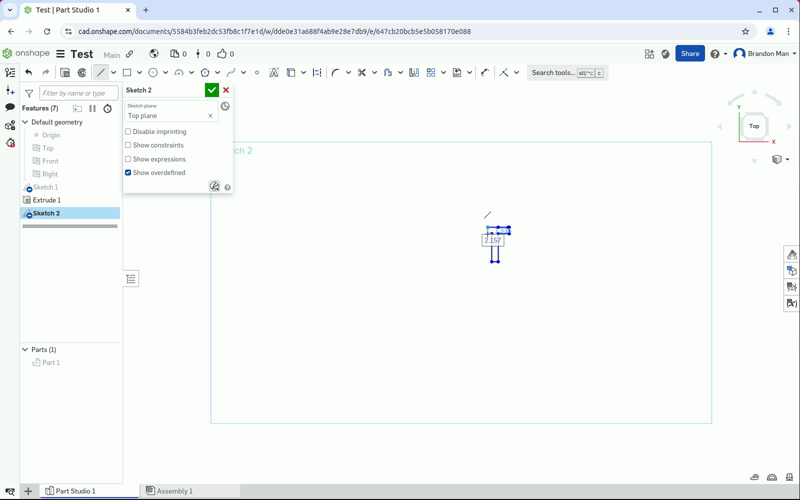
scroll(6)
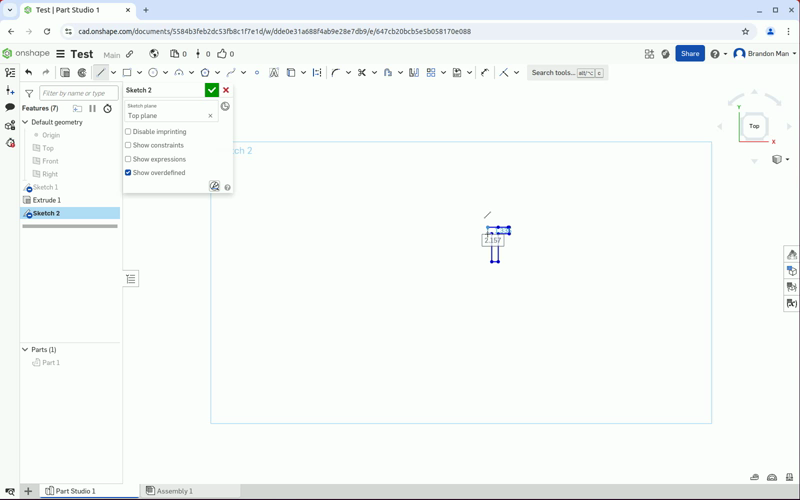
scroll(6)
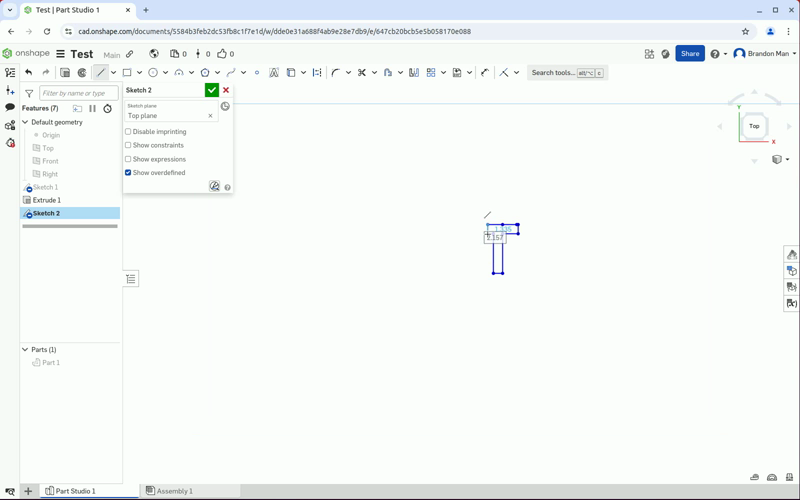
scroll(6)
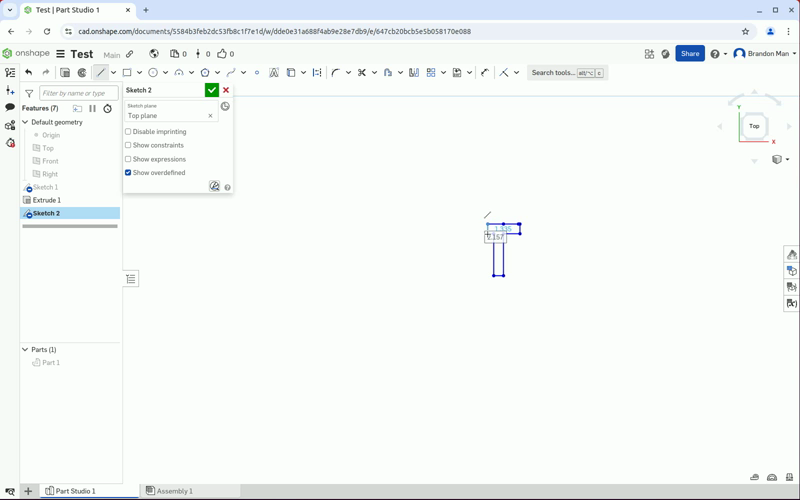
scroll(6)
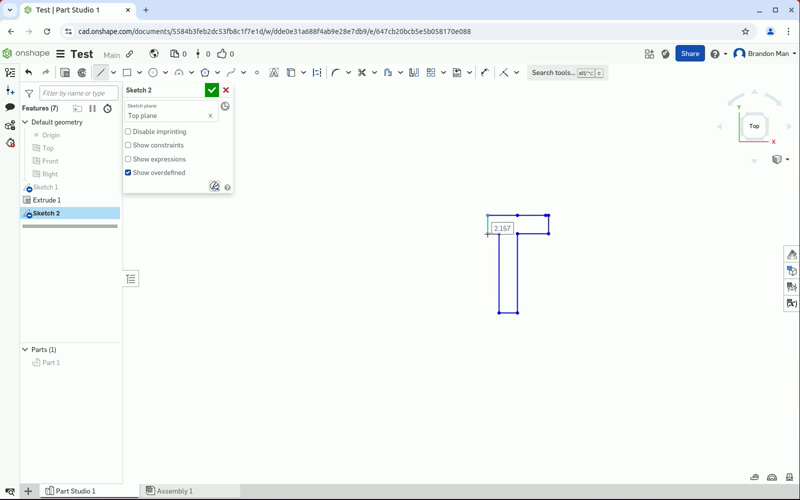
scroll(6)
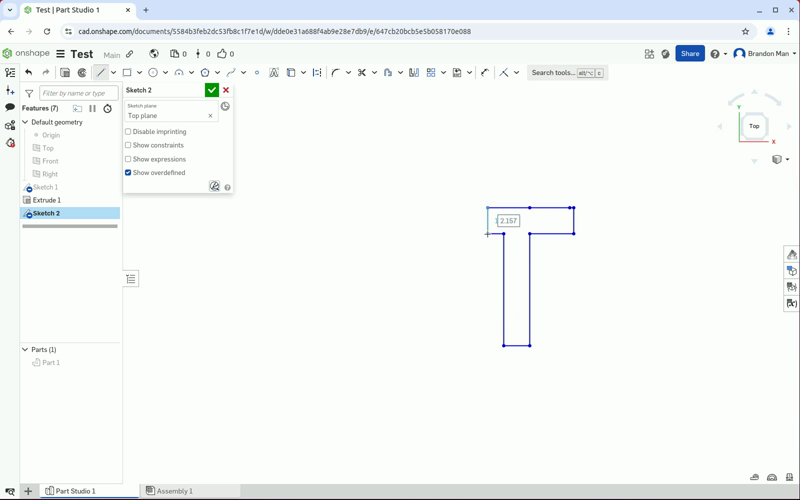
scroll(6)
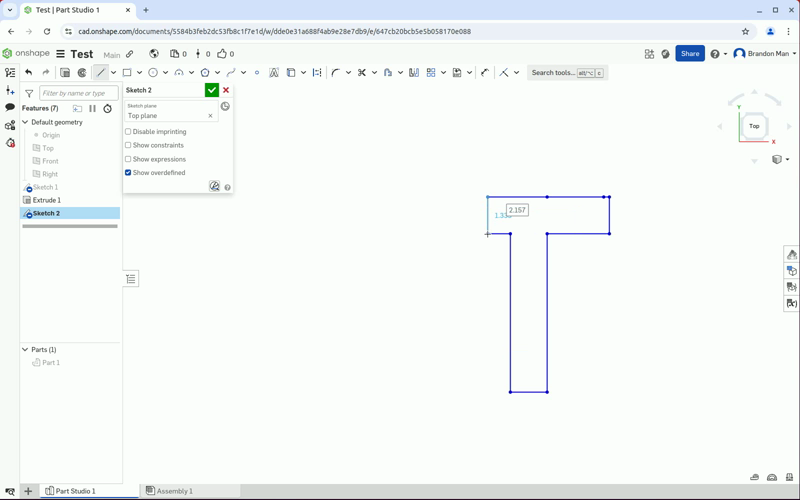
scroll(6)
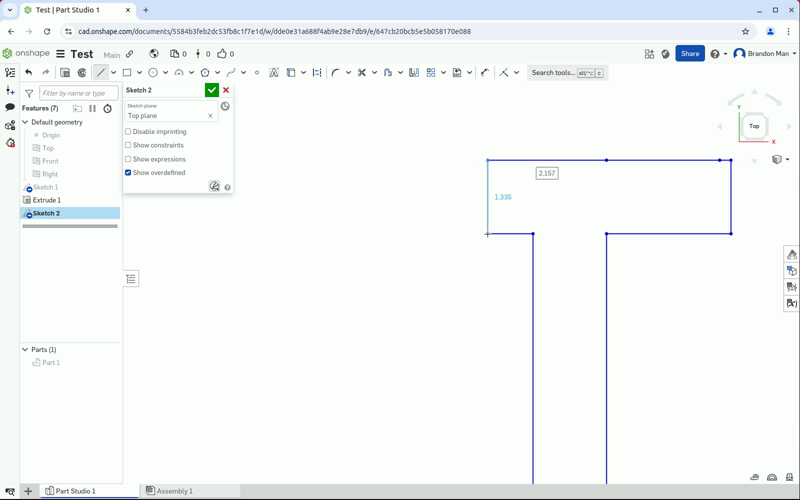
key_up(shift)
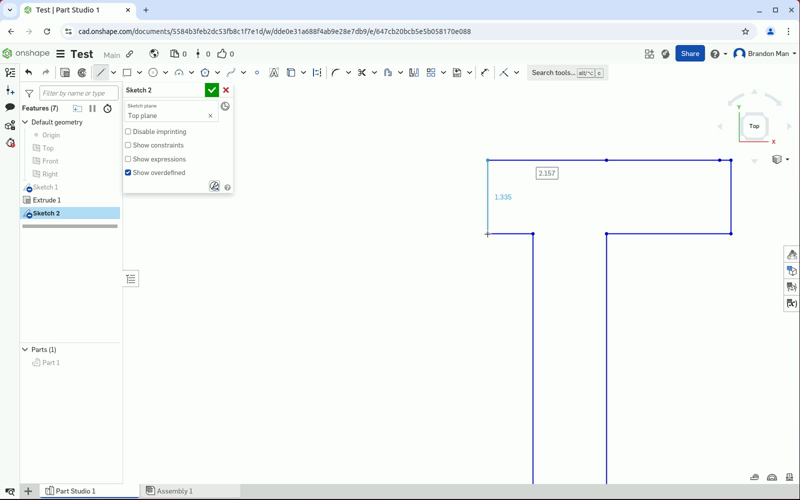
click(487, 233)
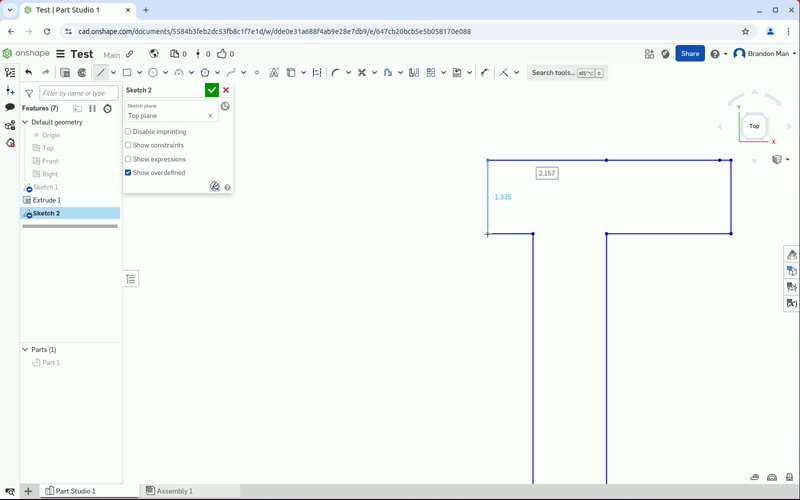
scroll(-6)
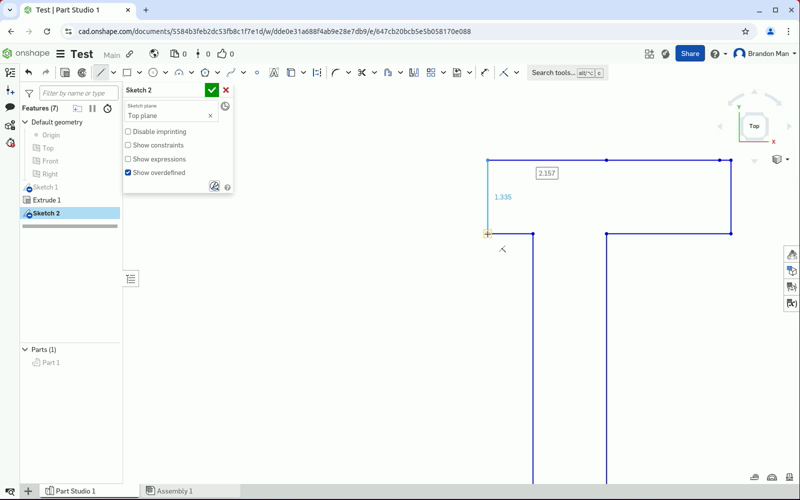
scroll(-6)
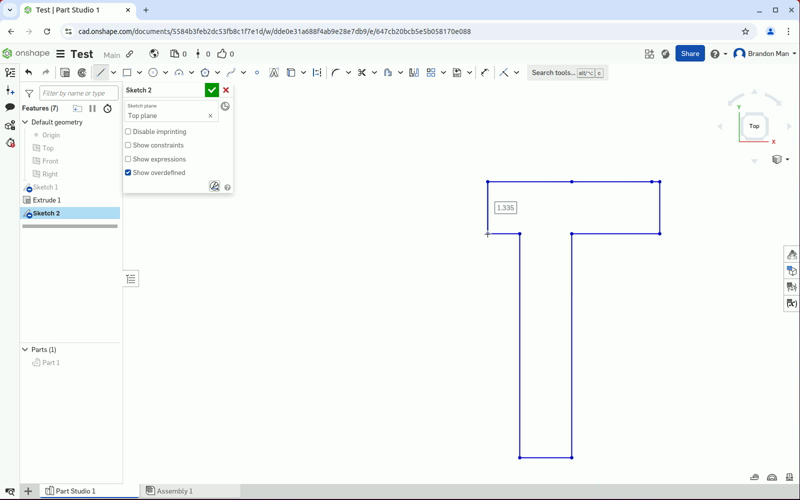
scroll(-6)
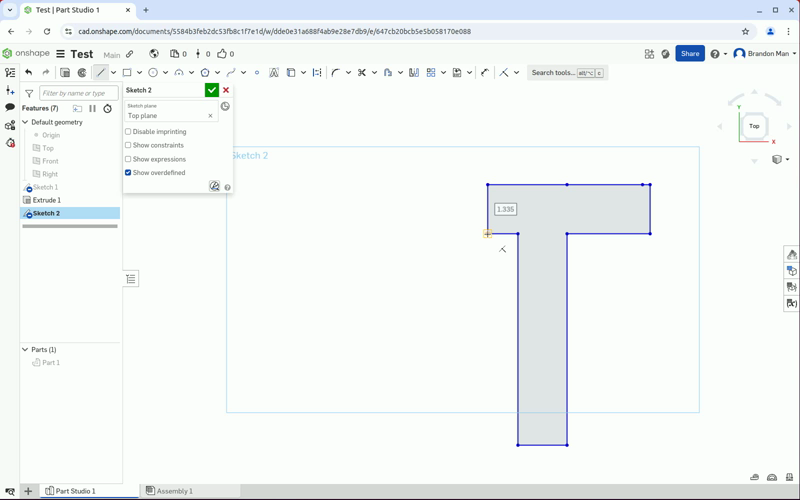
scroll(-6)
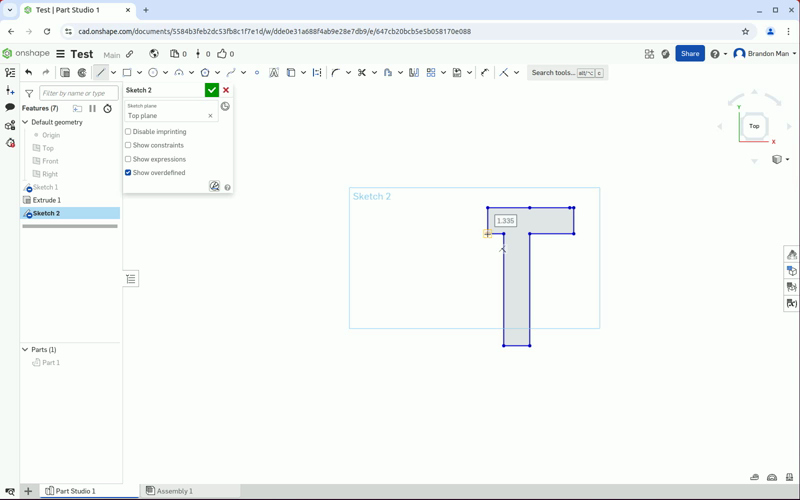
scroll(-6)
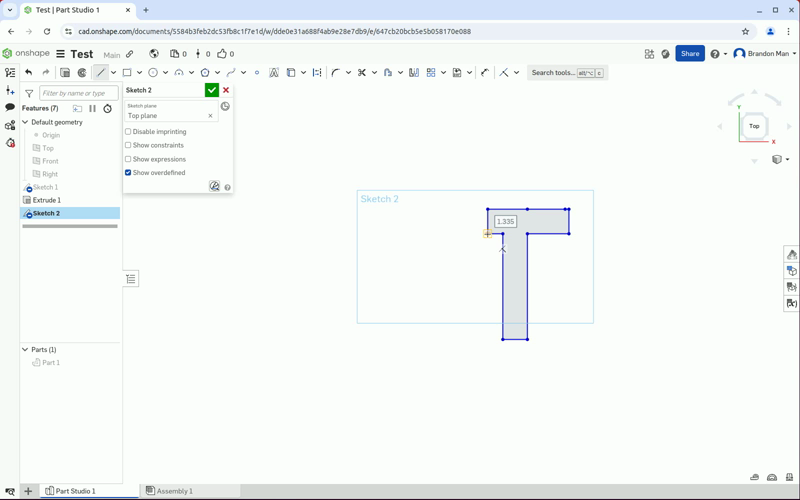
scroll(-6)
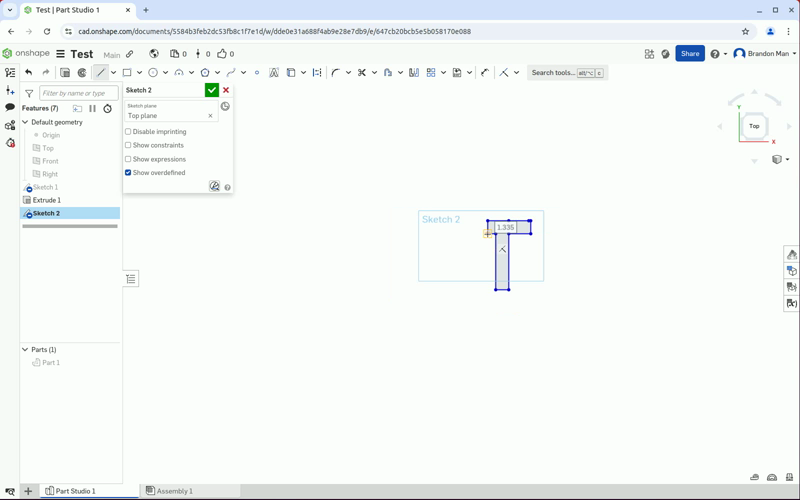
scroll(-6)
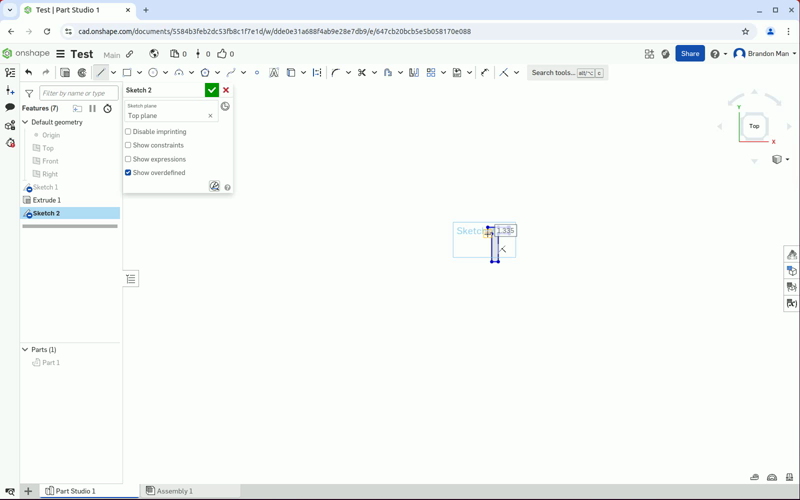
key(esc)
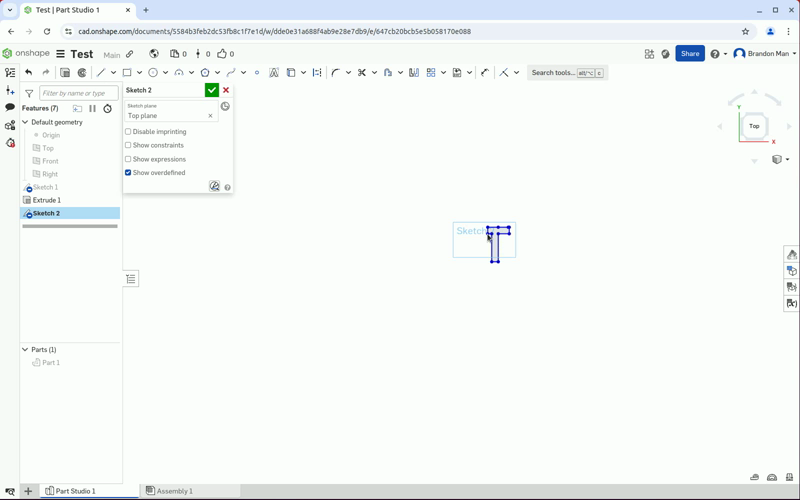
mouse_move(495, 228)
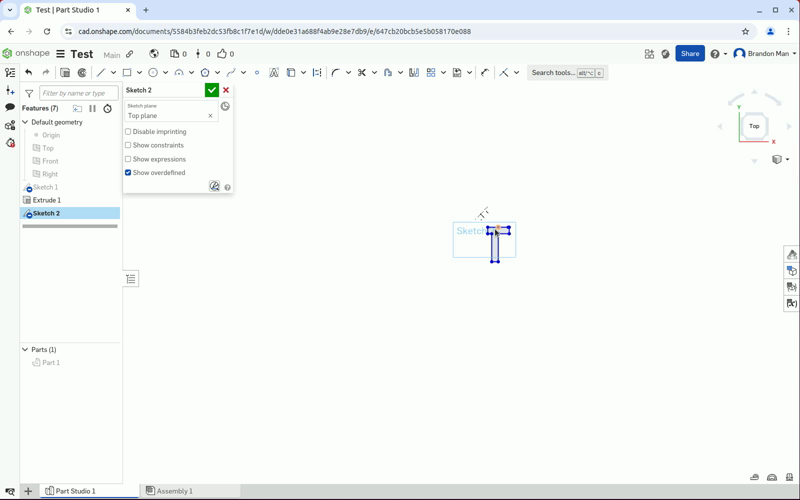
scroll(6)
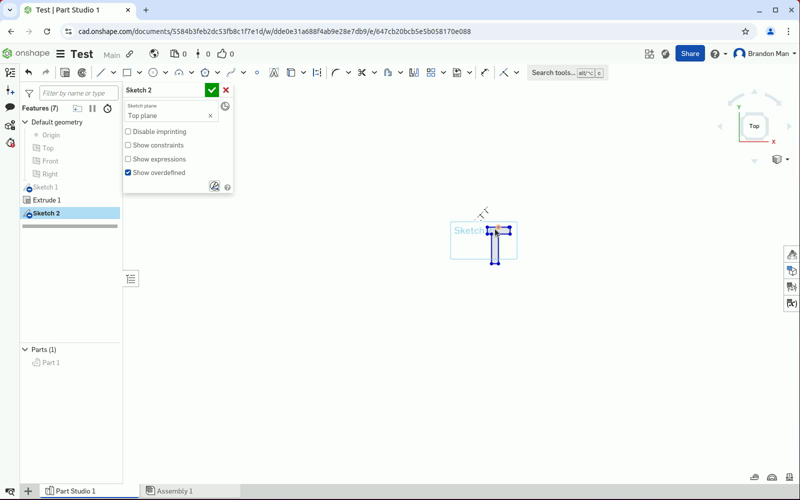
scroll(6)
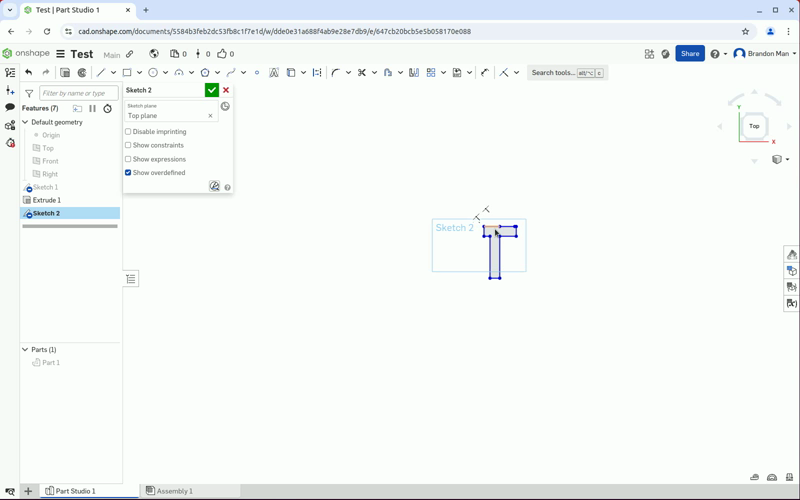
scroll(6)
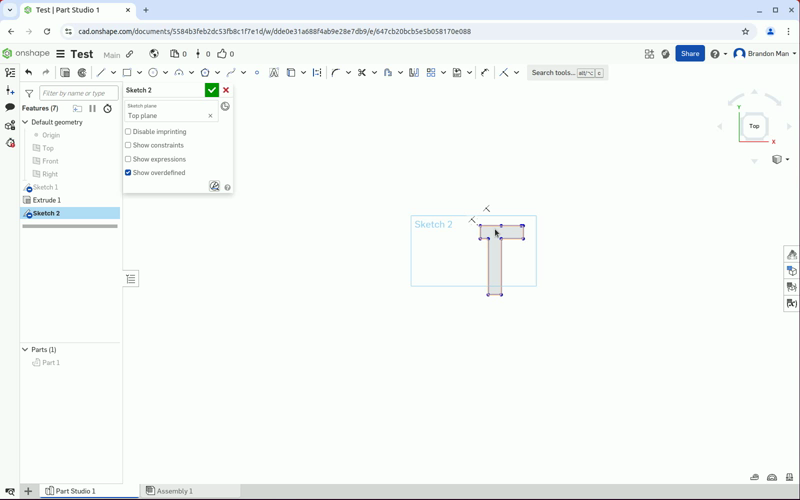
scroll(6)
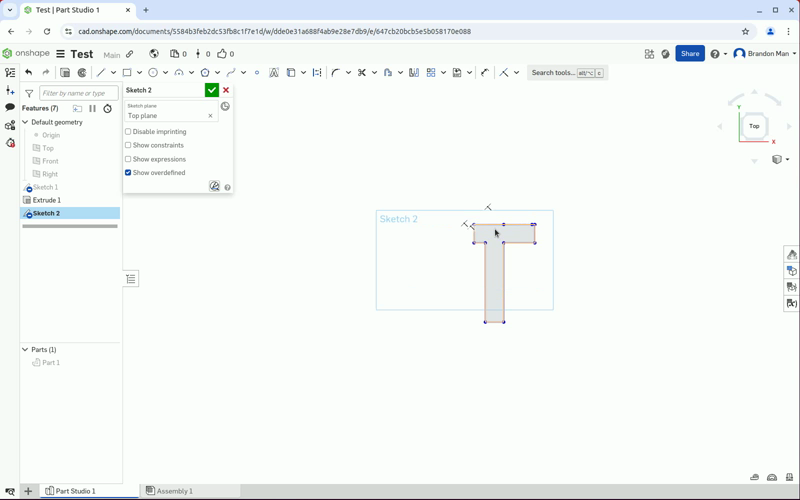
scroll(6)
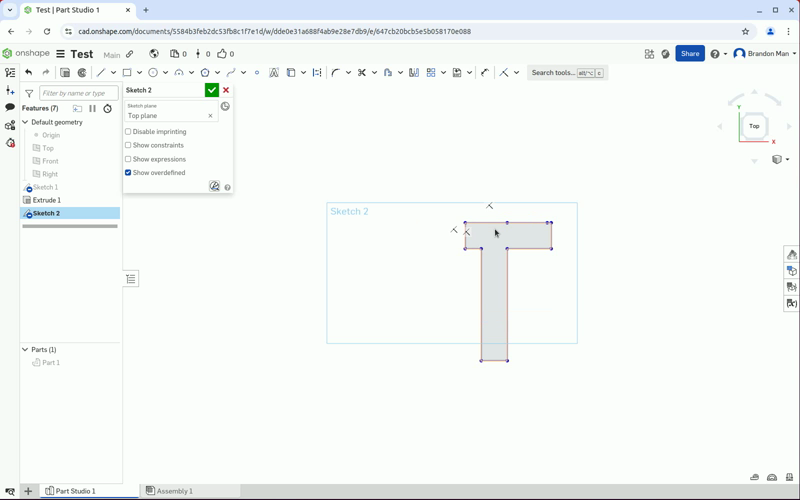
scroll(6)
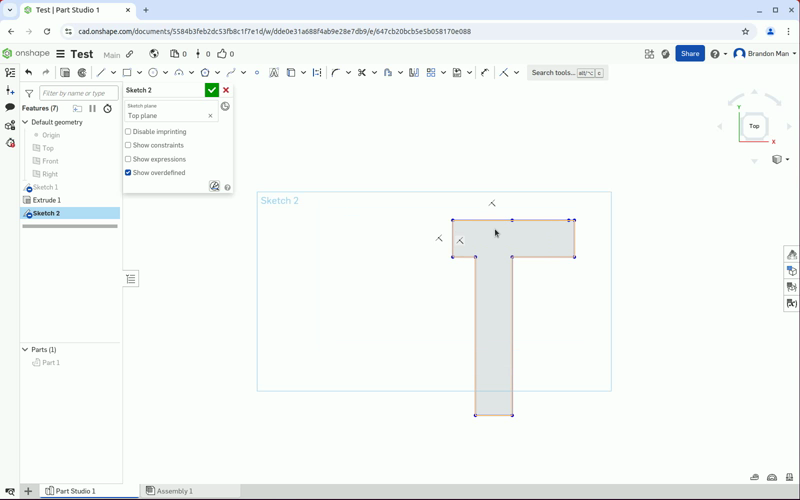
scroll(6)
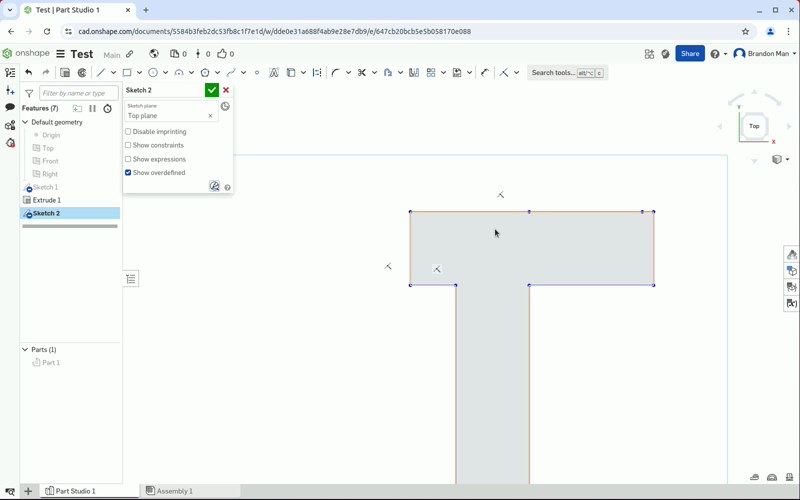
click(495, 228)
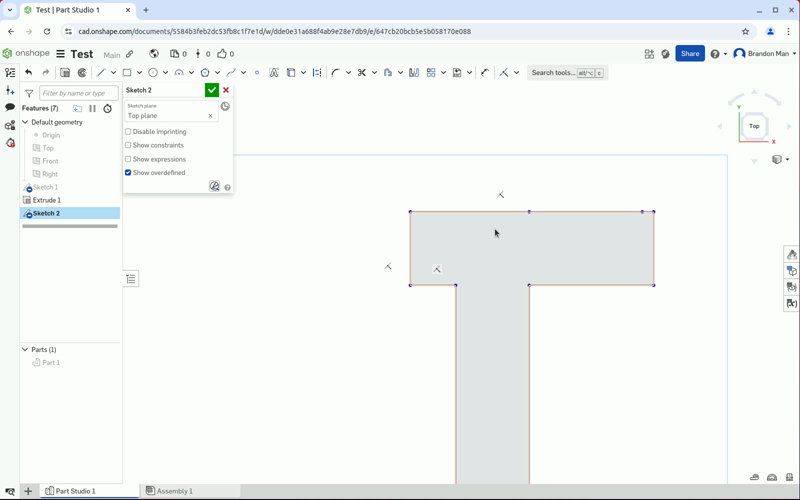
scroll(-6)
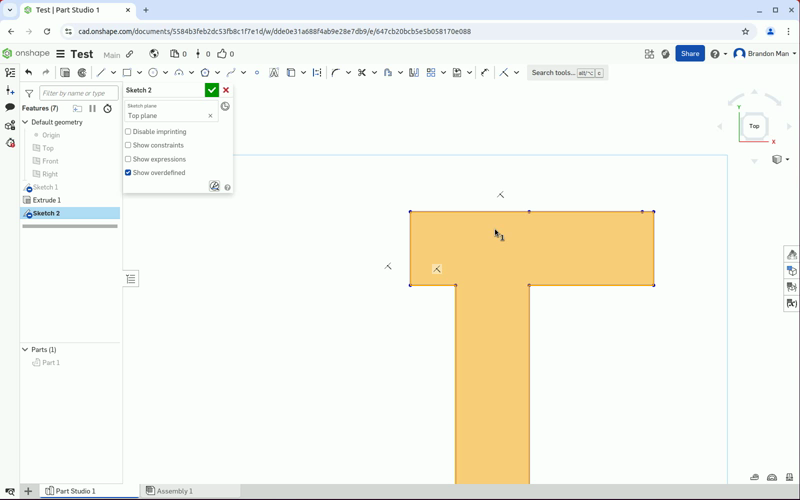
scroll(-6)
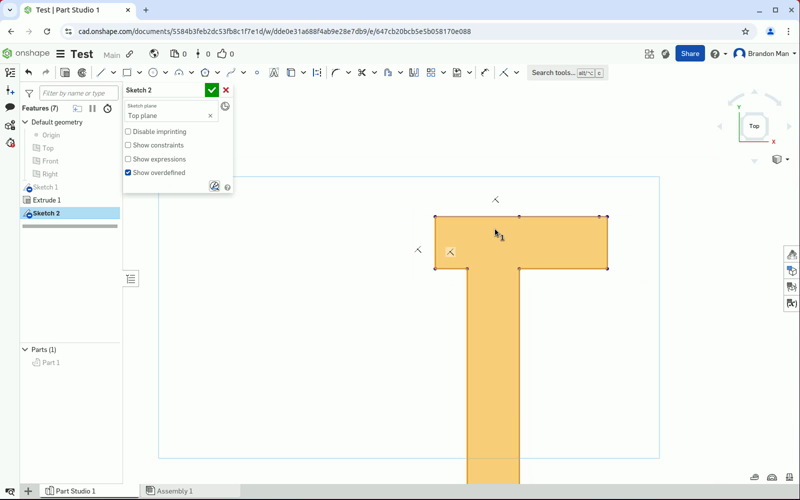
scroll(-6)
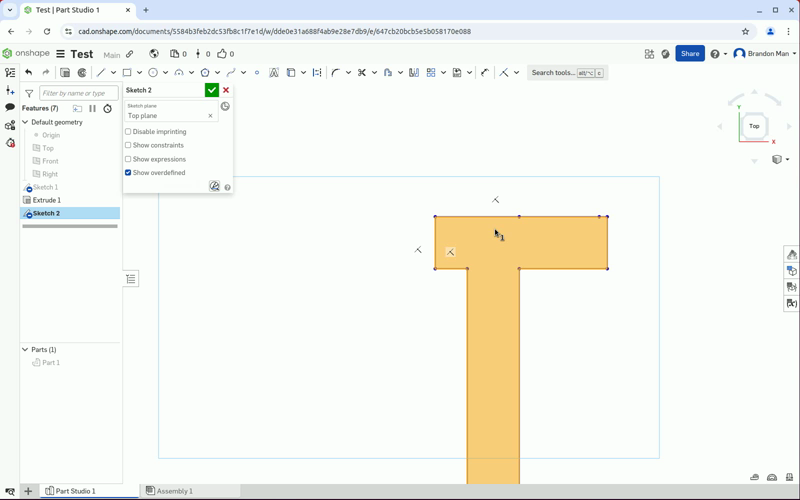
scroll(-6)
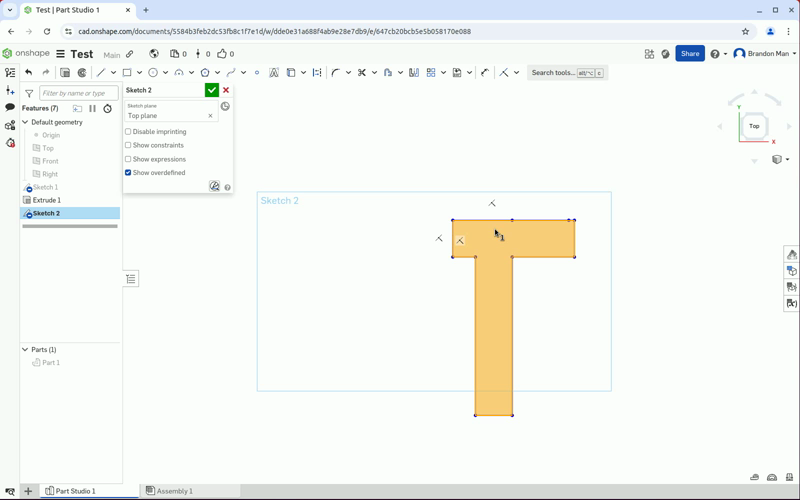
scroll(-6)
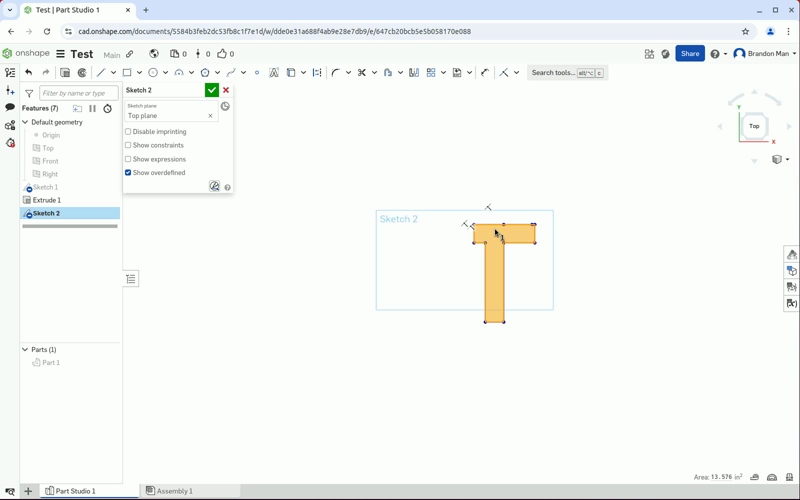
scroll(-6)
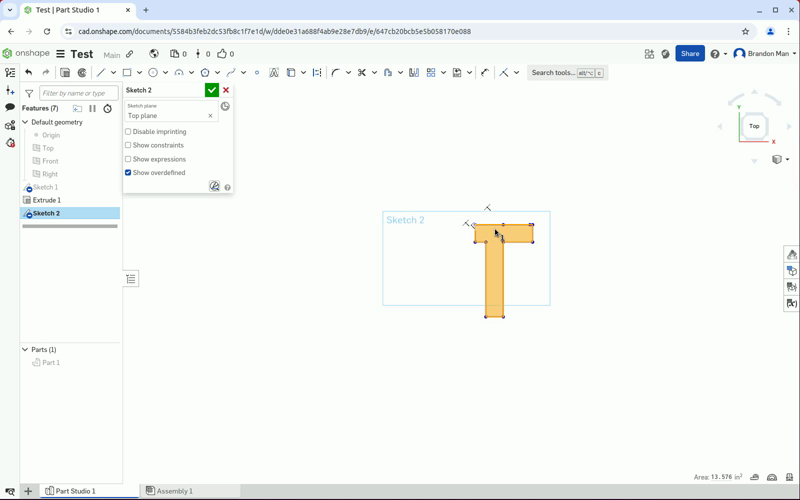
scroll(-6)
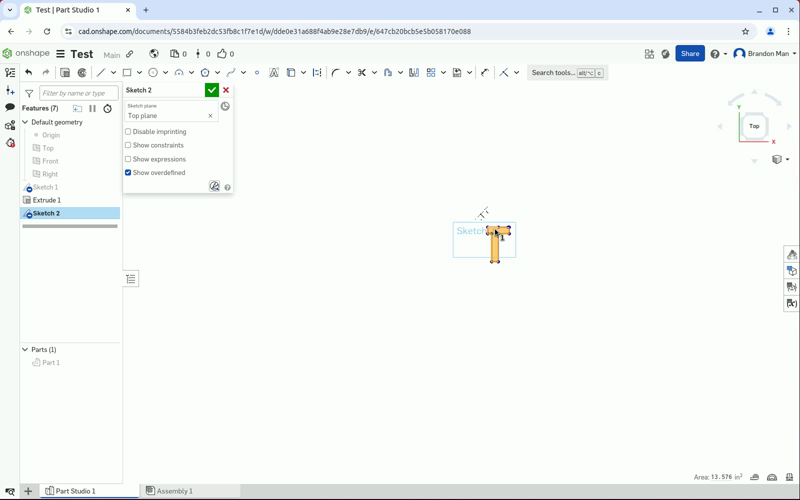
mouse_move(73, 352)
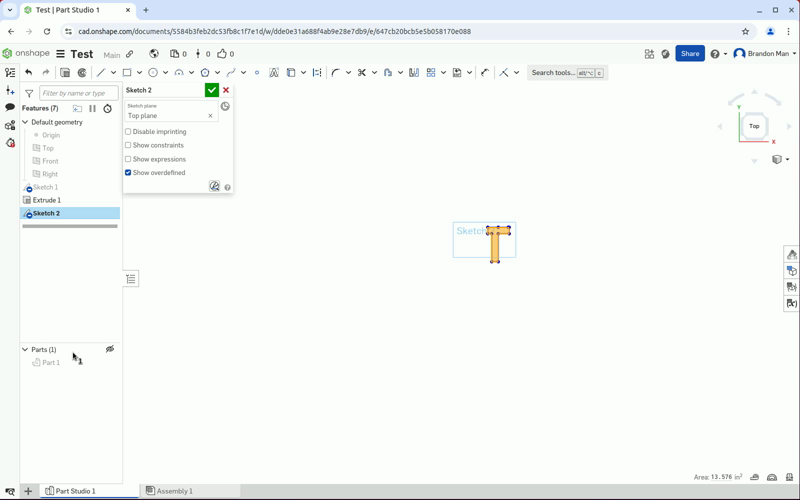
key(shift+y)
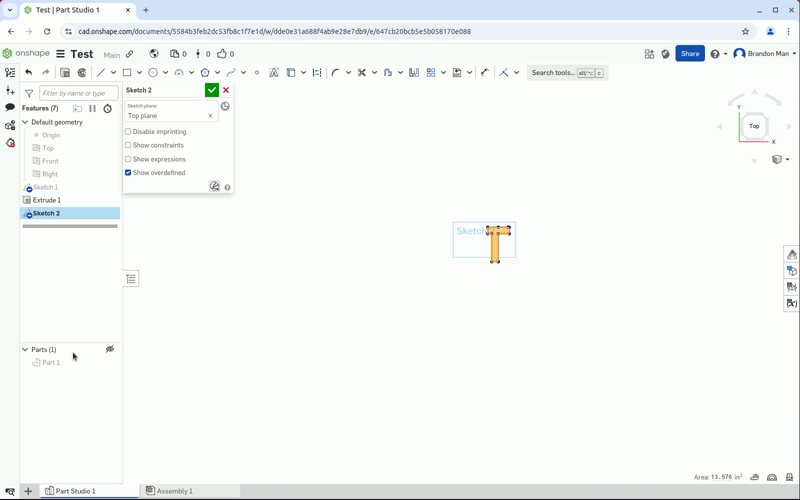
key(shift+e)
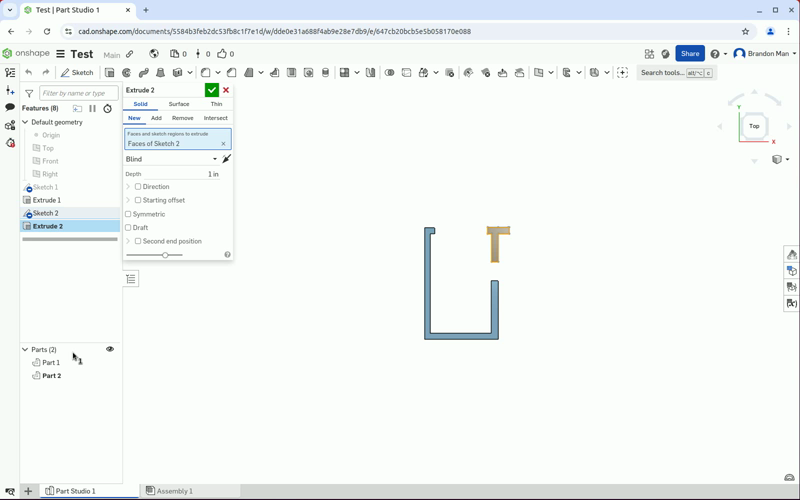
mouse_move(143, 106)
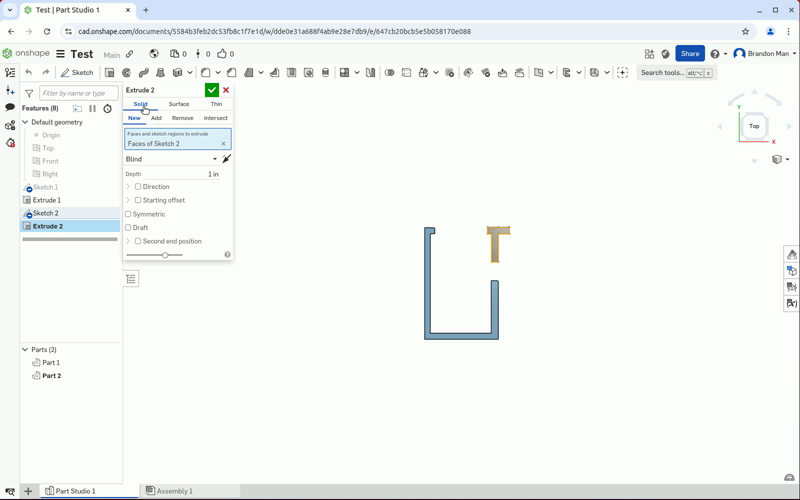
click(143, 106)
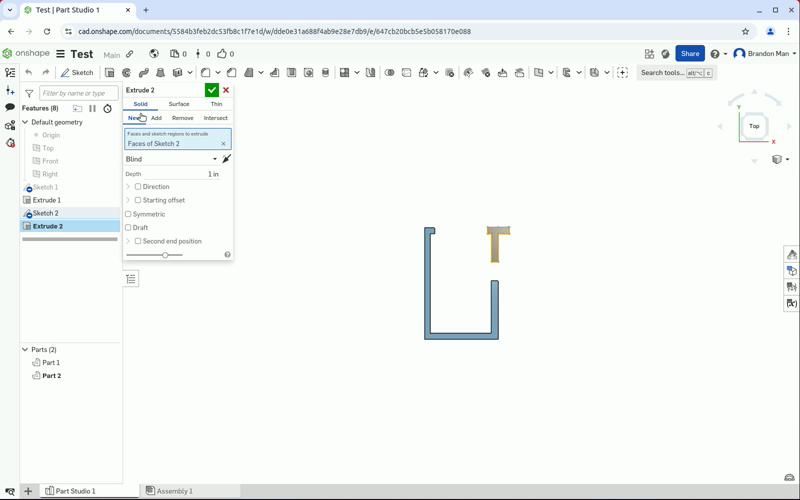
mouse_move(137, 120)
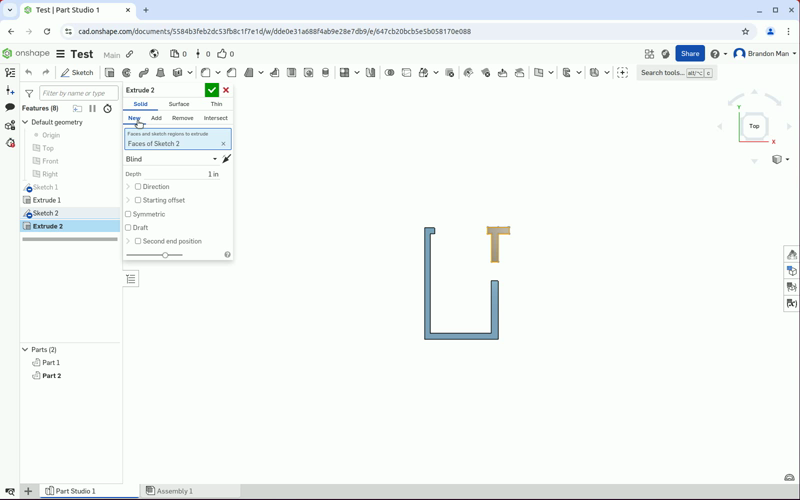
click(137, 120)
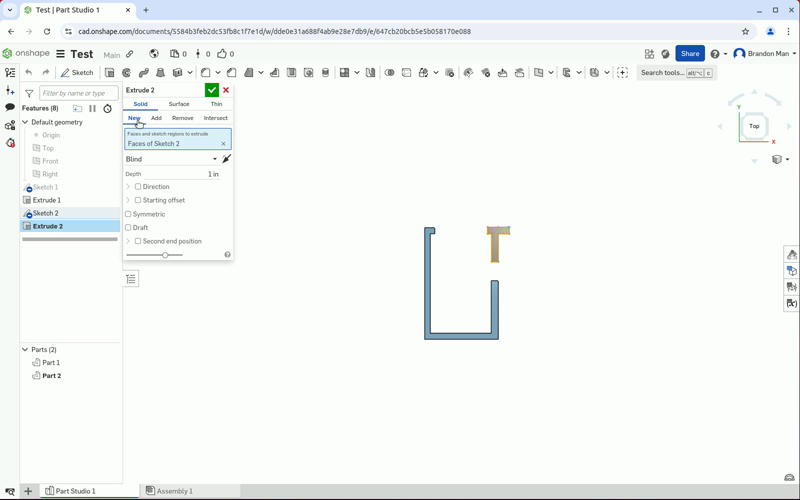
key(tab, 4)
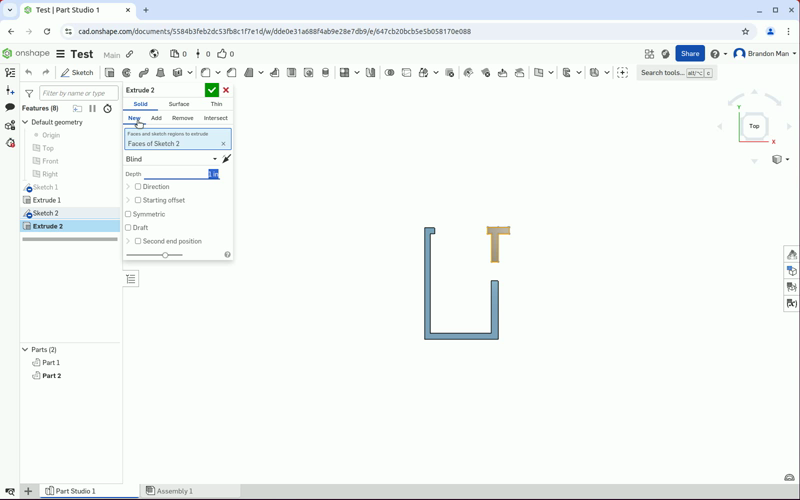
text(11.554)
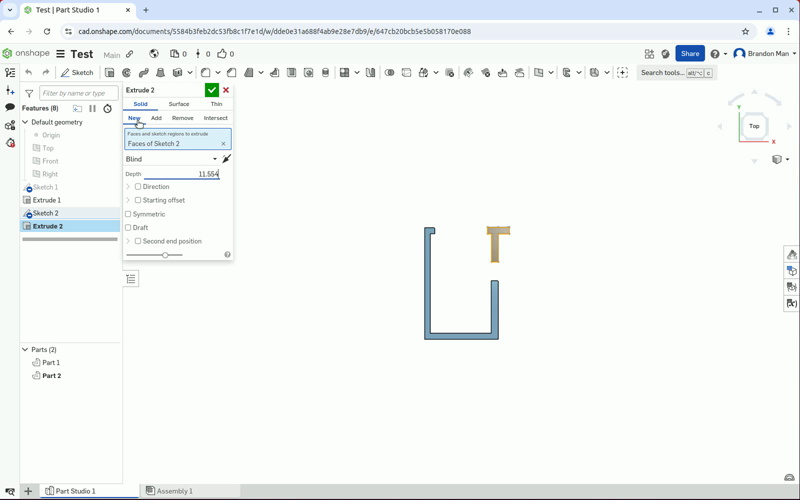
key(enter)
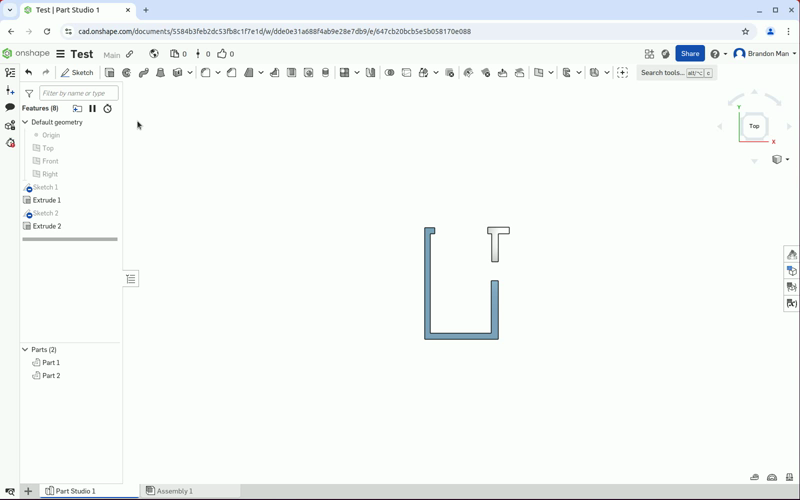
key(shift+h)
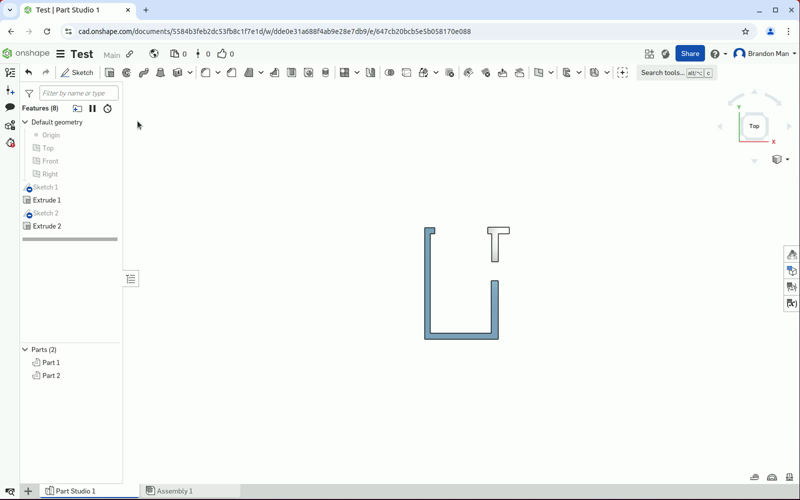
key(shift+h)
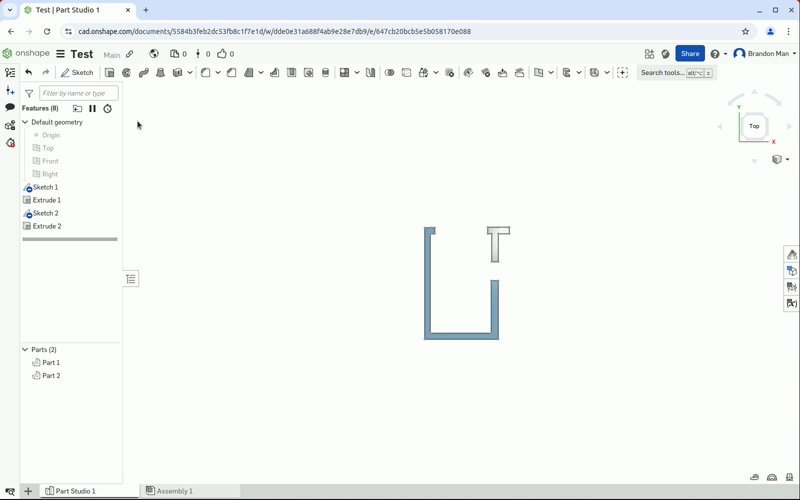
key(shift+7)
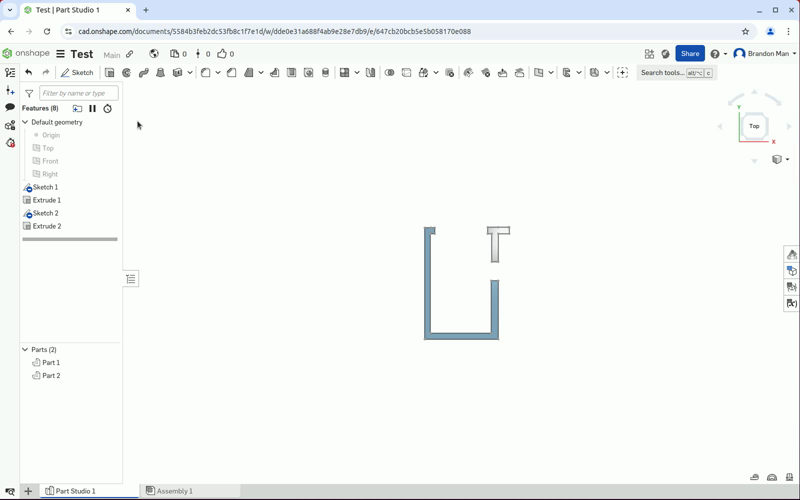
key(up, 3)
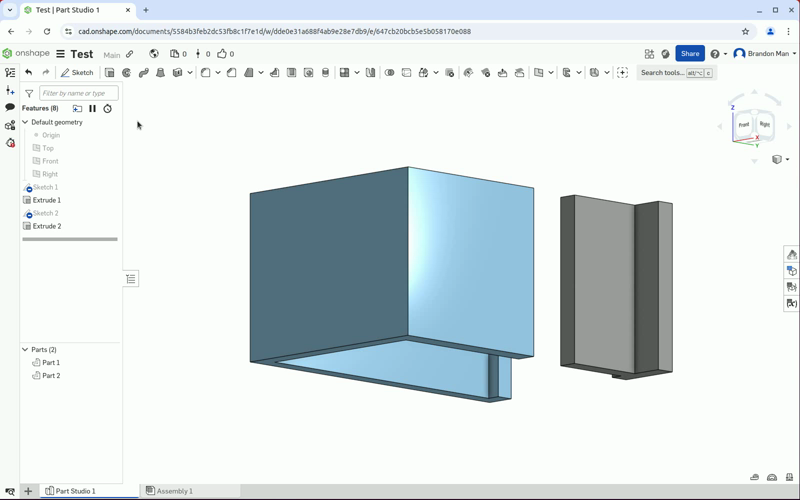
key(left, 3)
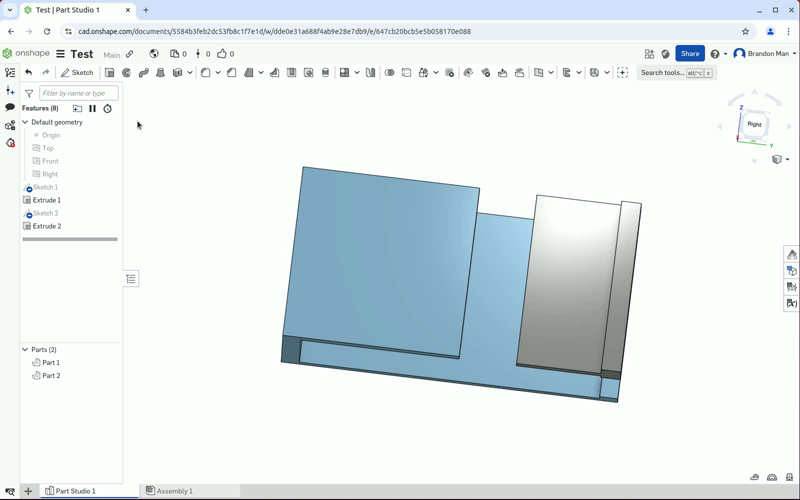
key(right, 3)
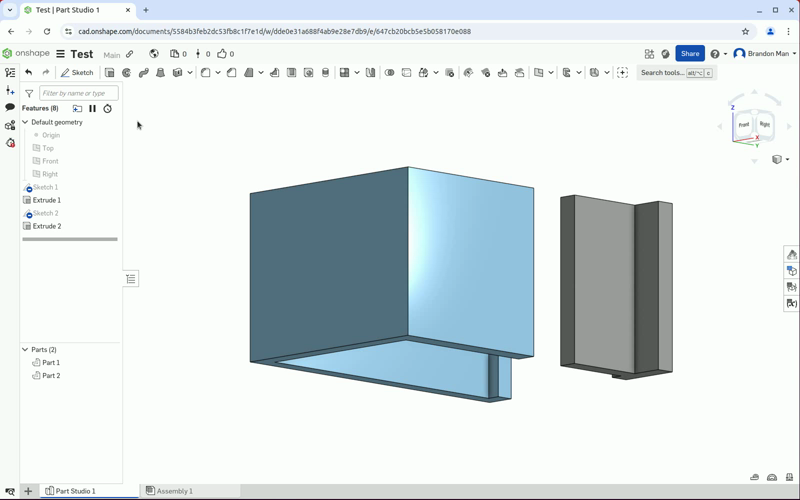
key(down, 3)
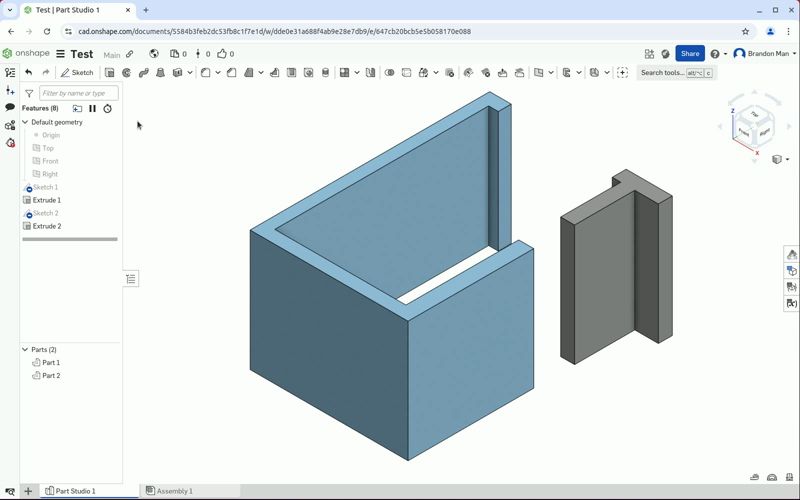
mouse_move(73, 189)
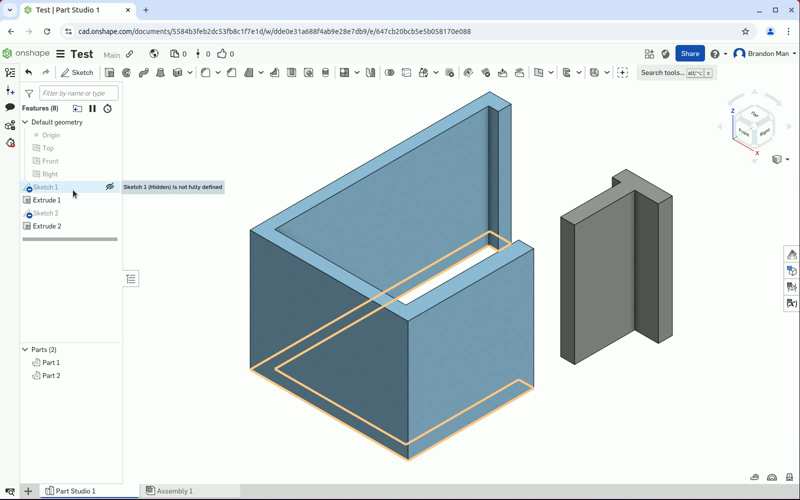
click(73, 189)